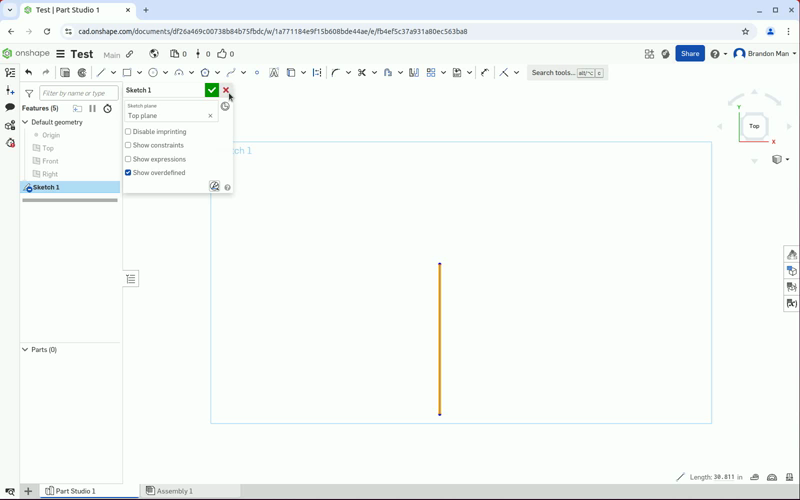
key(shift+h)
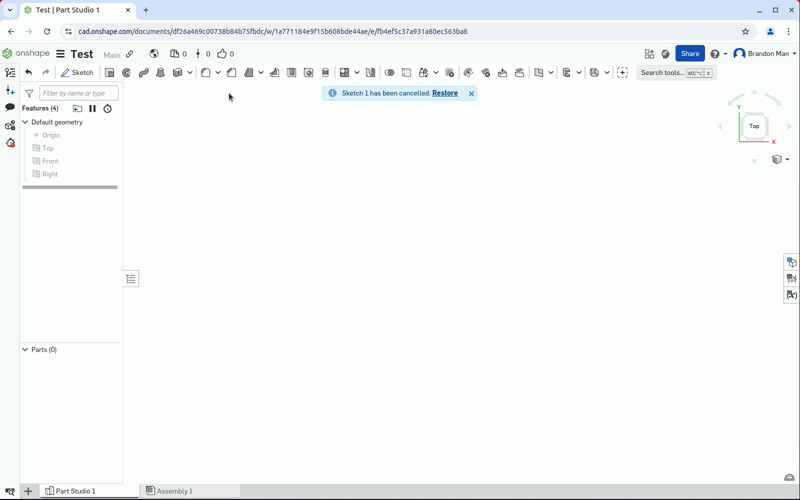
mouse_move(73, 352)
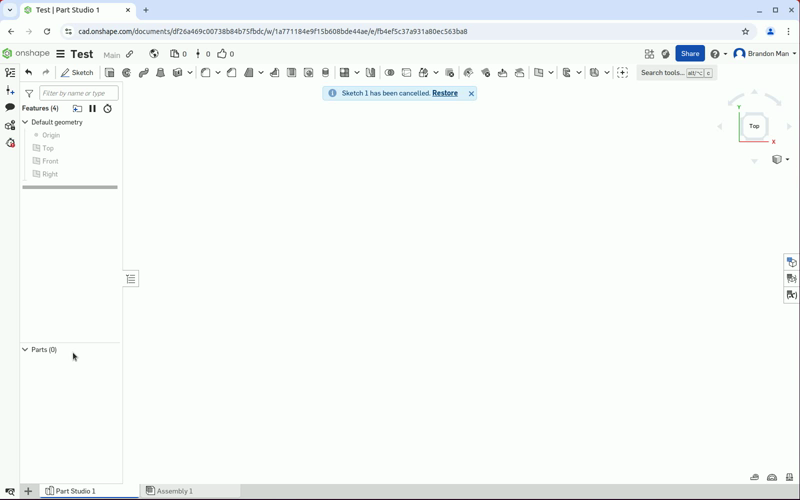
key(y)
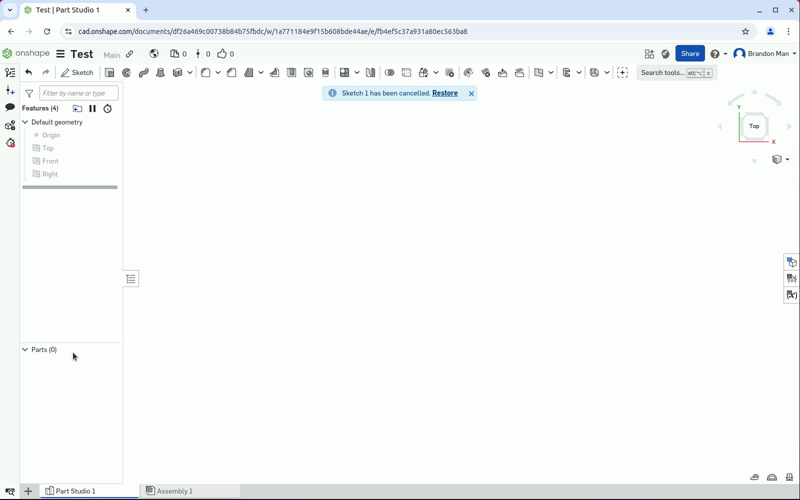
key(shift+p)
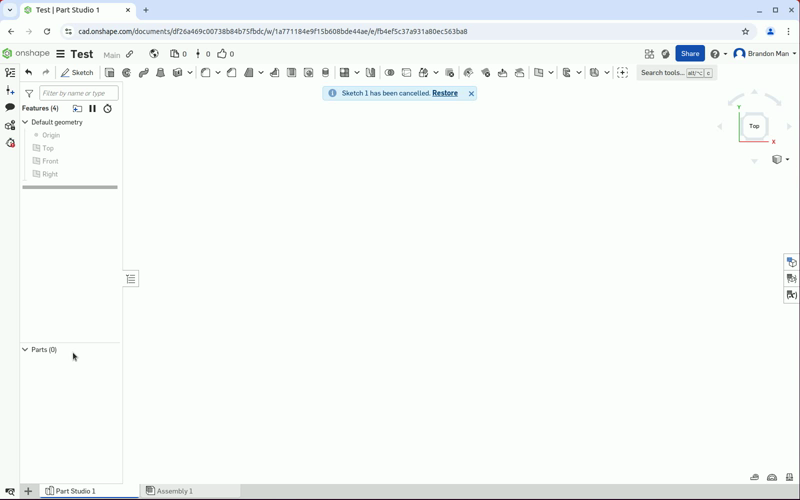
key(space)
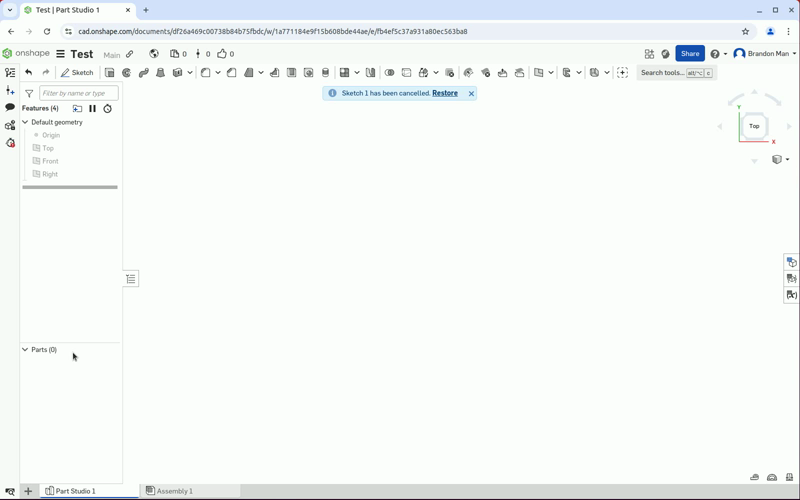
key_down(shift)
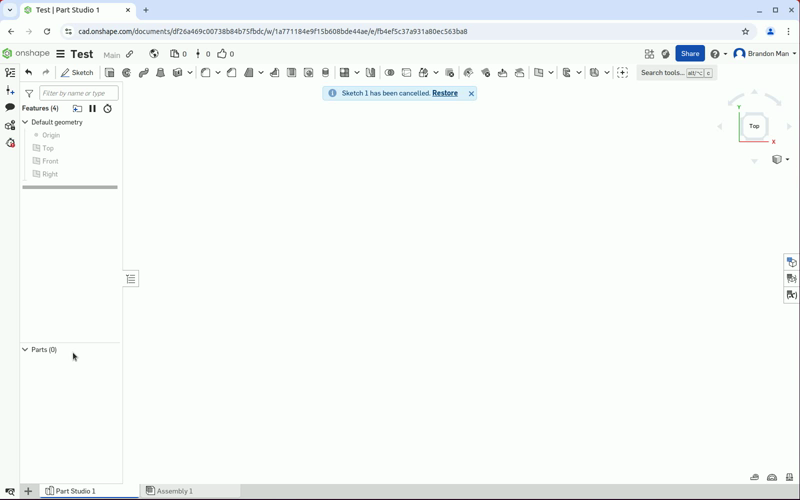
key(up)
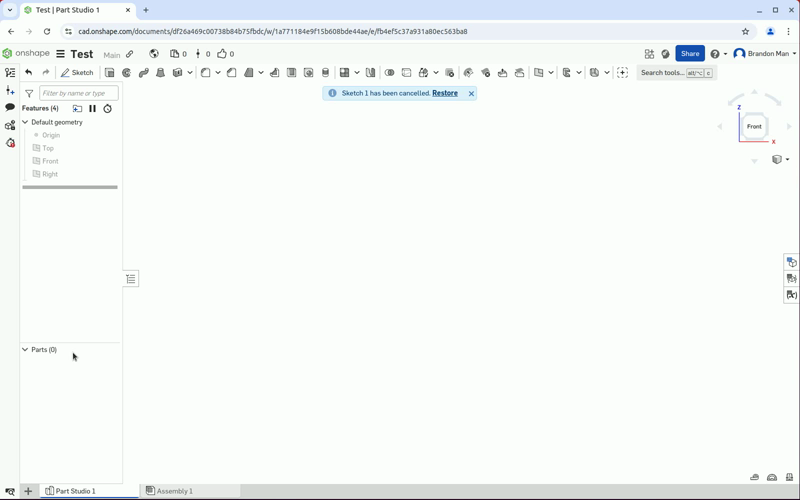
key_up(shift)
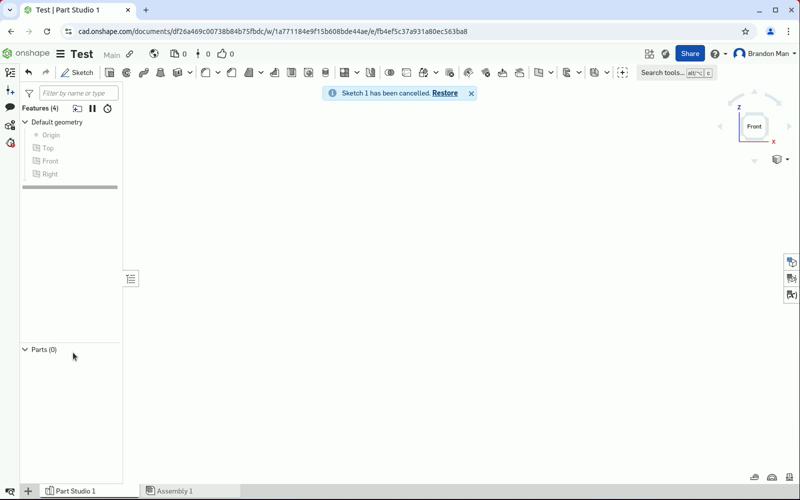
key(space)
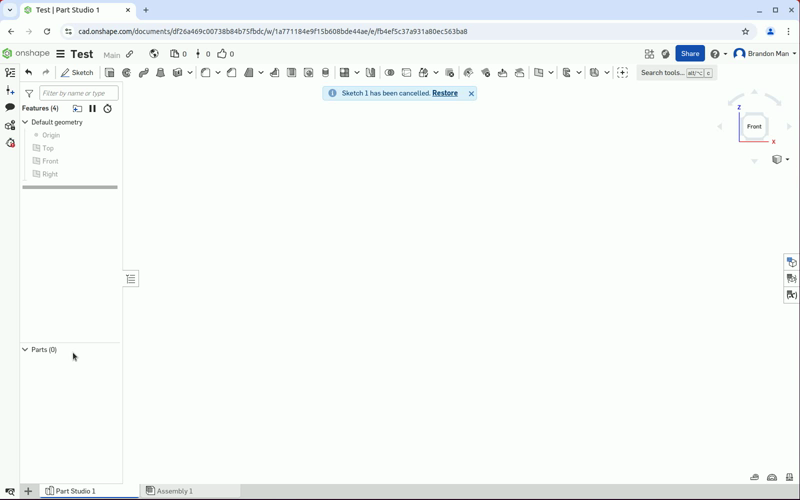
key_down(shift)
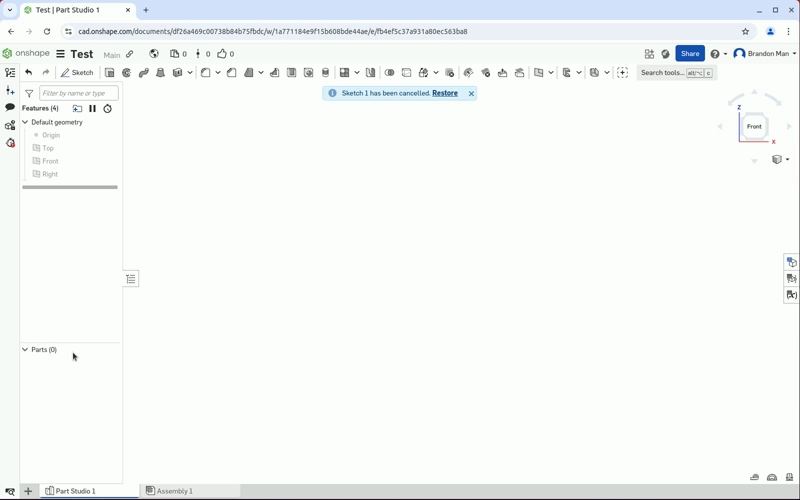
key(left)
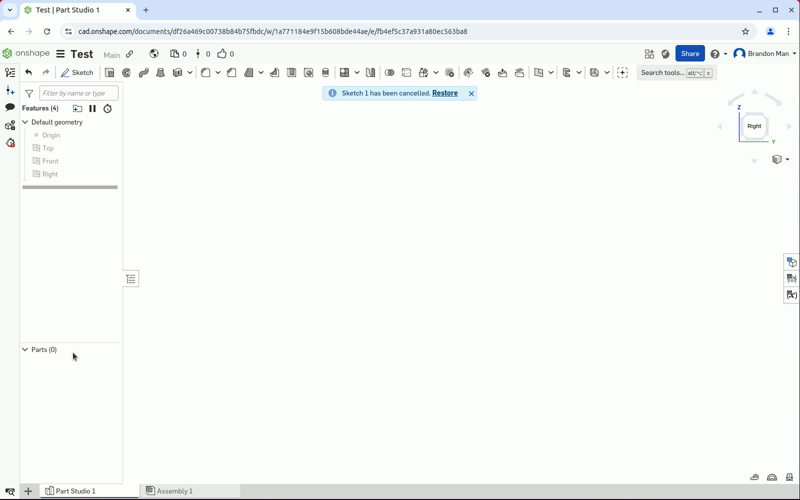
key_up(shift)
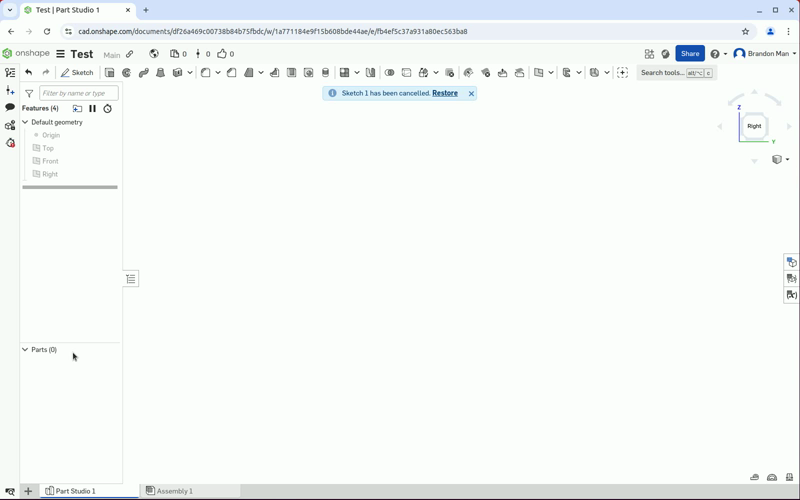
mouse_move(73, 352)
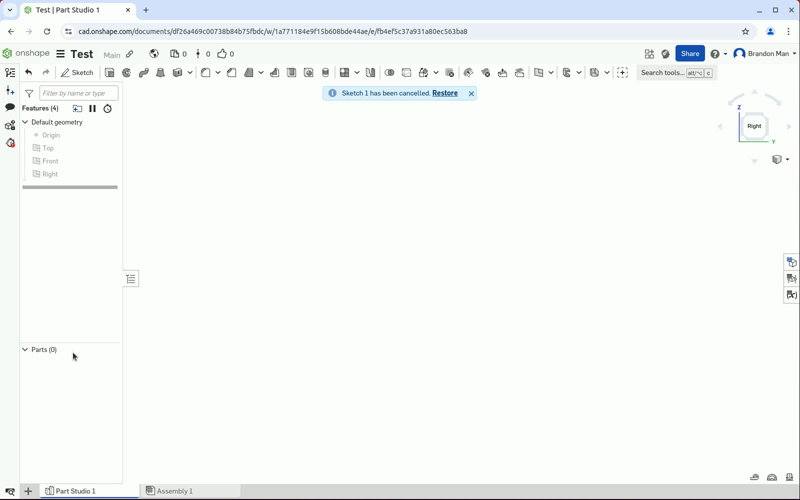
key(shift+y)
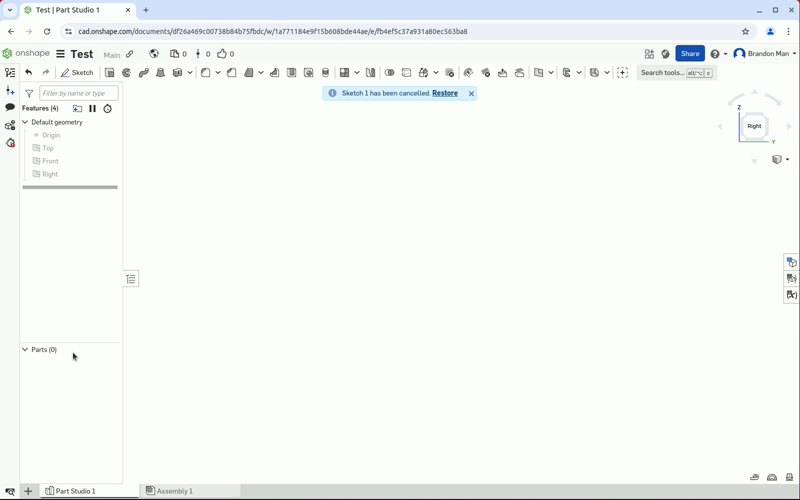
key(shift+s)
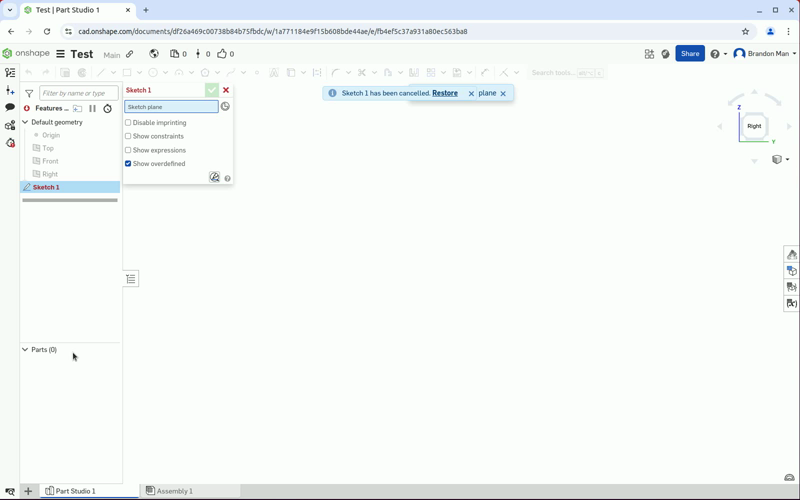
mouse_move(73, 176)
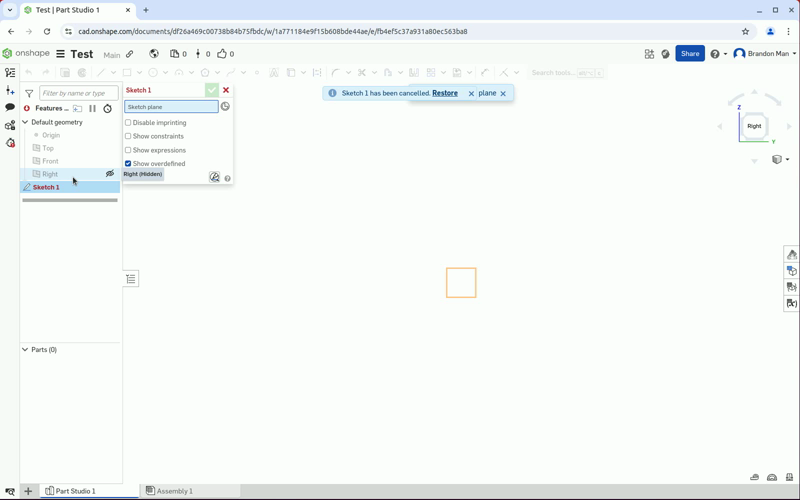
click(73, 176)
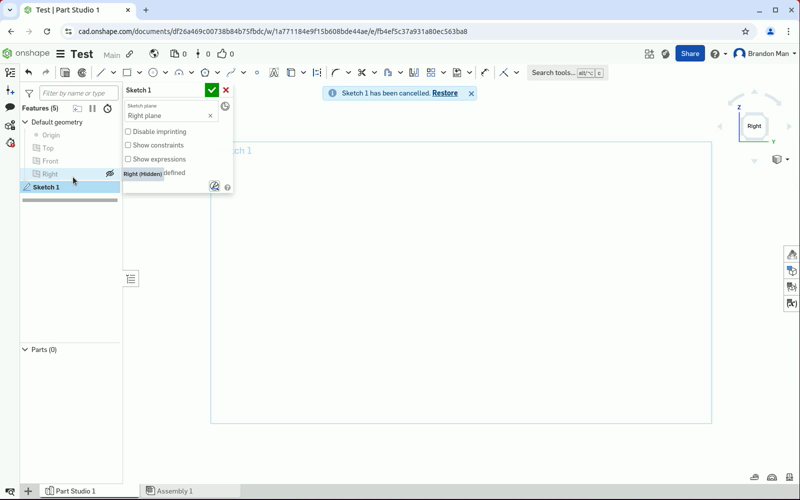
mouse_move(73, 352)
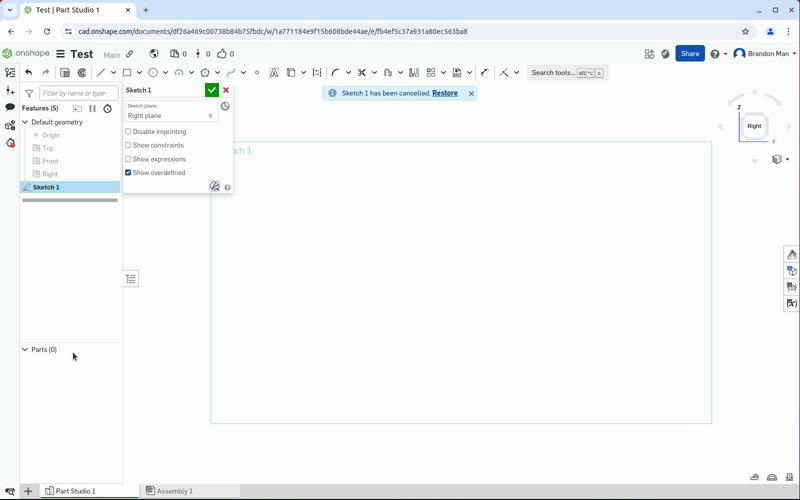
key(y)
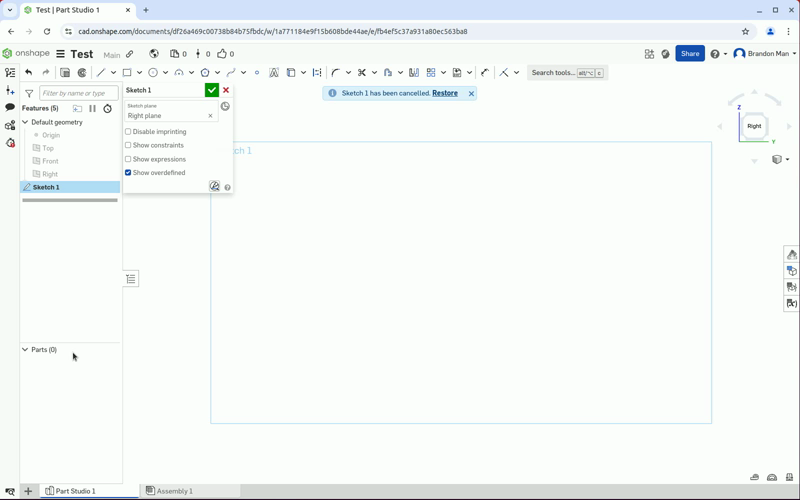
key(l)
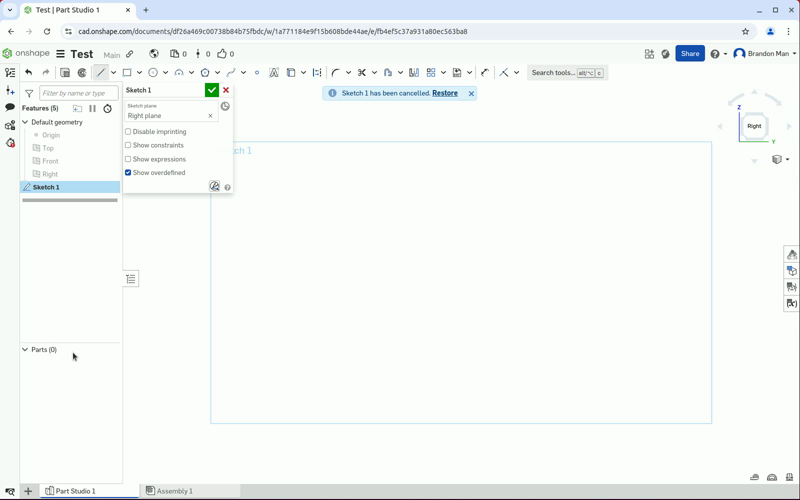
key_down(shift)
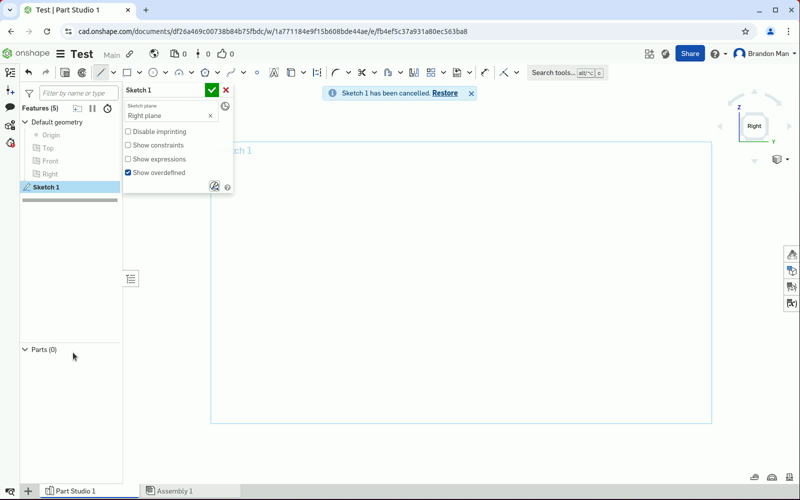
mouse_move(348, 273)
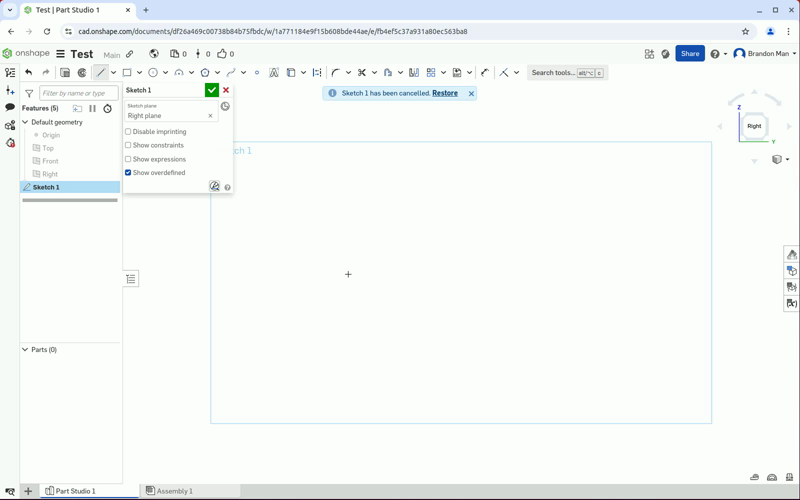
click(348, 273)
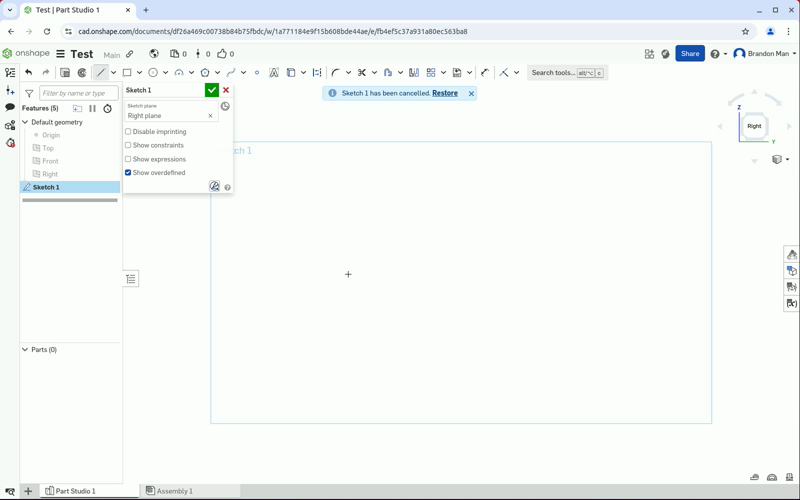
key_up(shift)
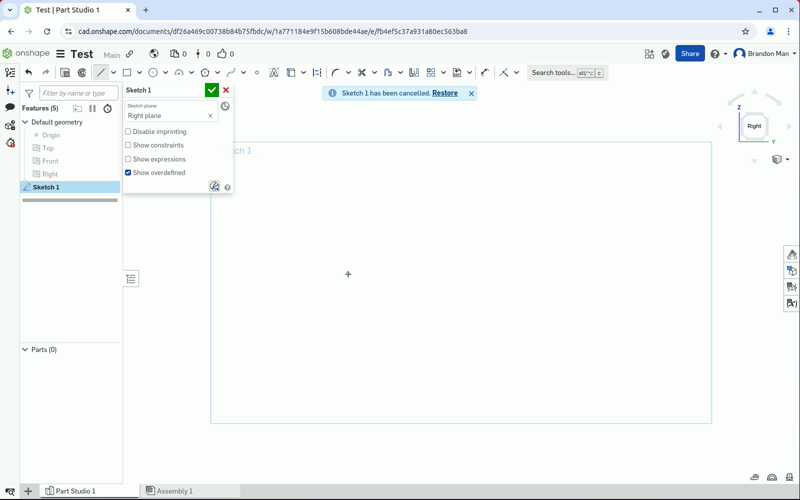
key_down(shift)
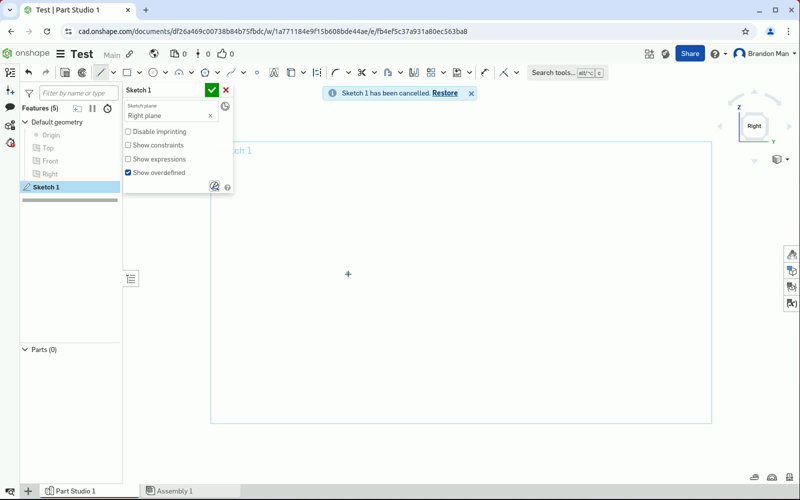
mouse_move(422, 273)
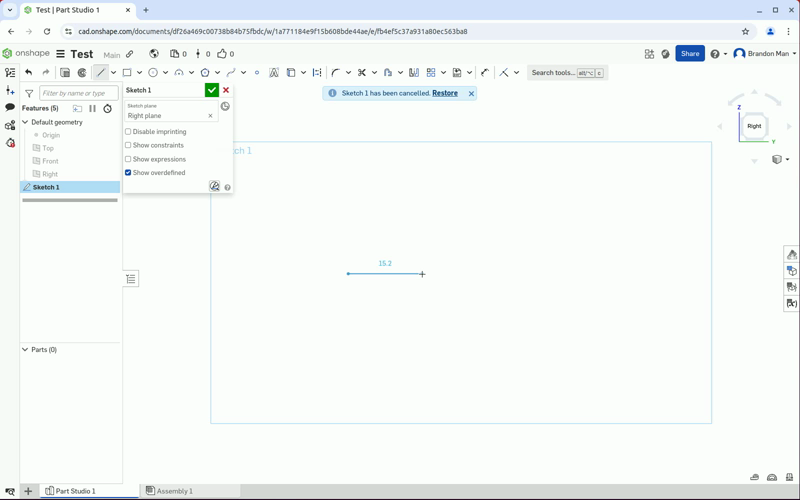
click(422, 273)
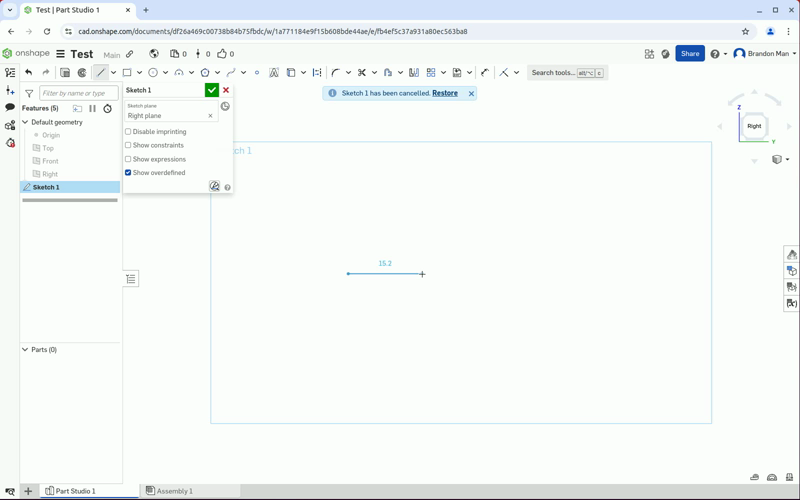
key_up(shift)
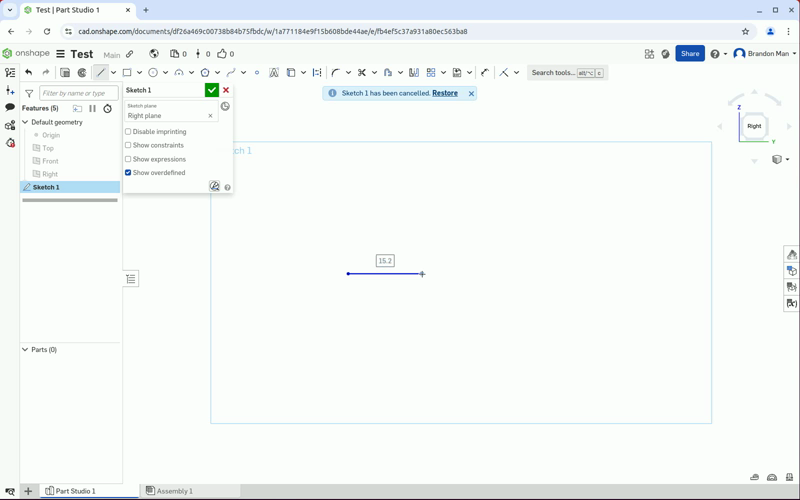
key_down(shift)
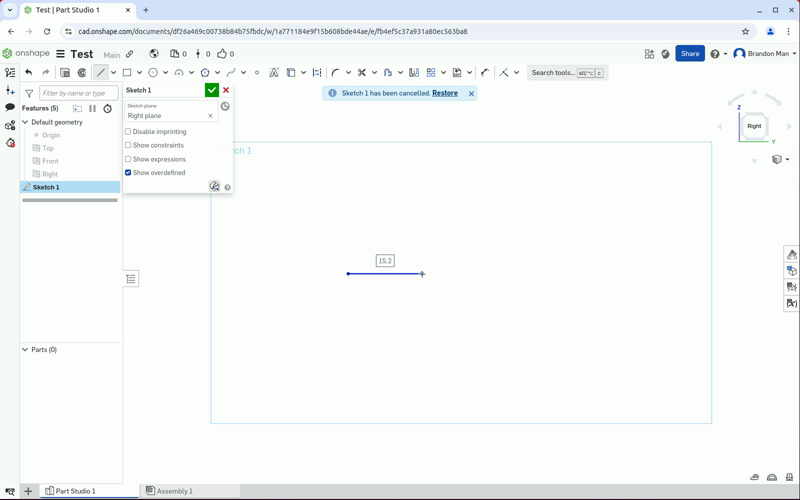
mouse_move(452, 273)
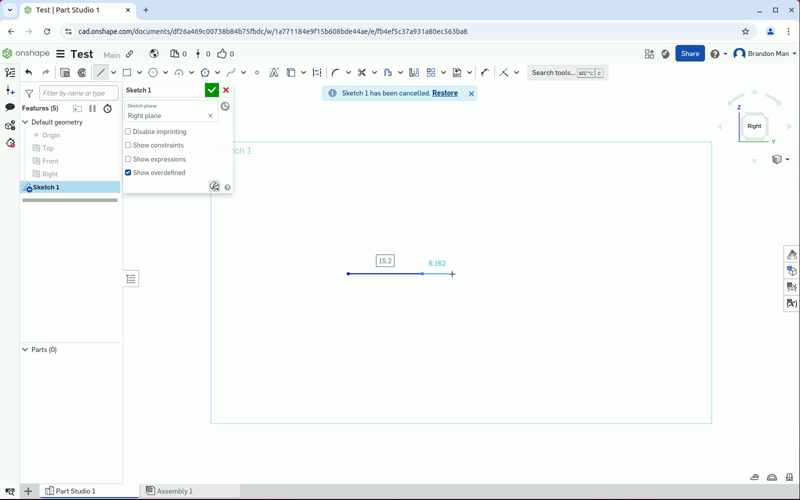
mouse_move(422, 218)
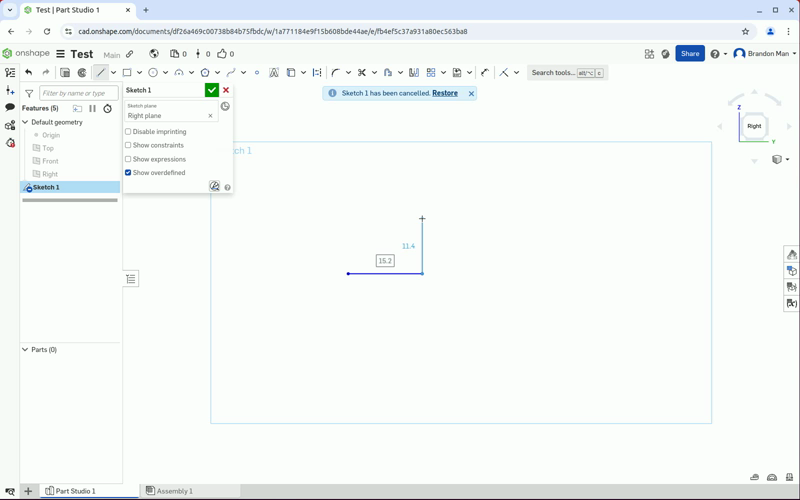
click(422, 218)
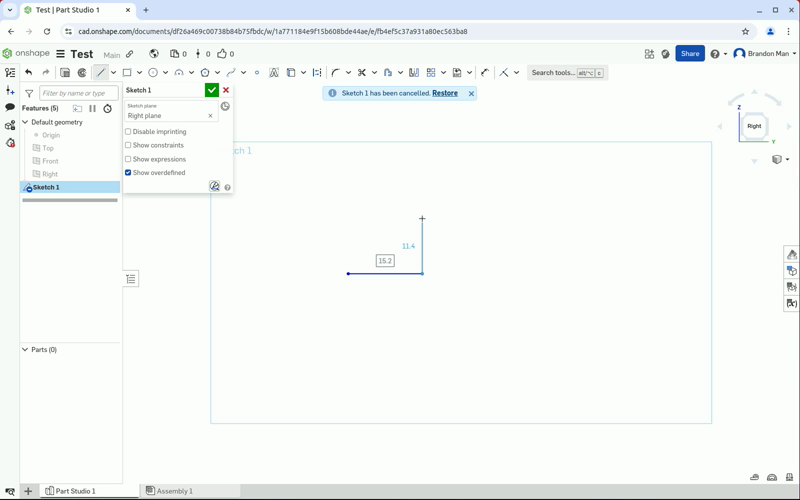
key_up(shift)
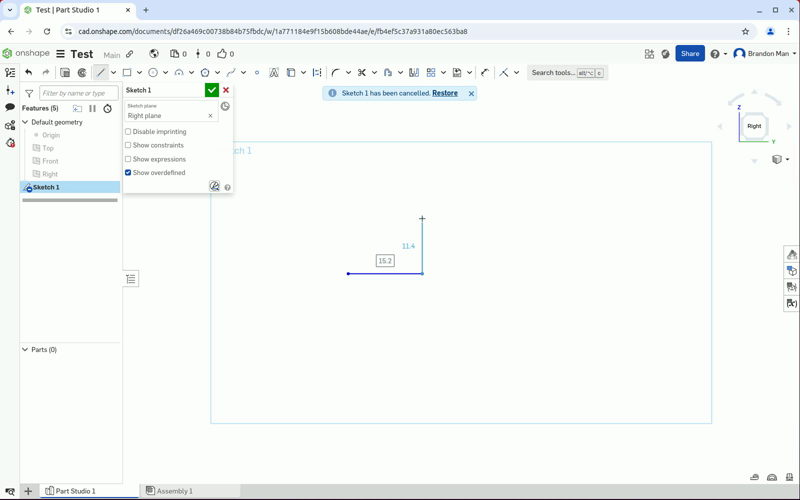
key_down(shift)
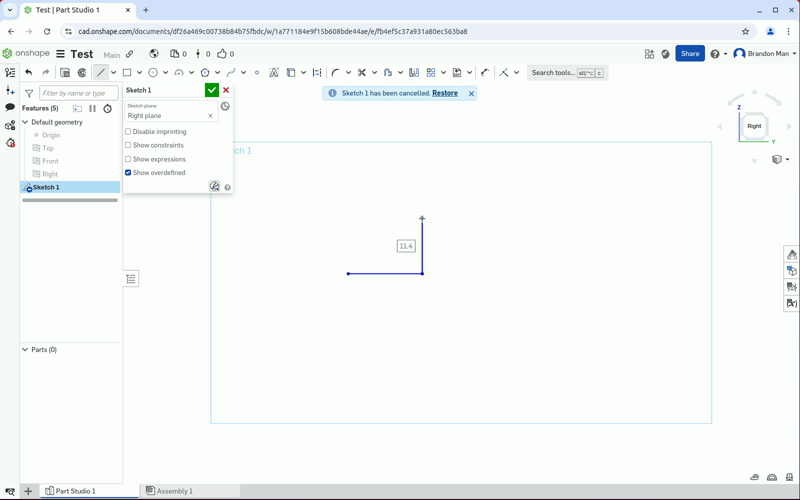
mouse_move(348, 218)
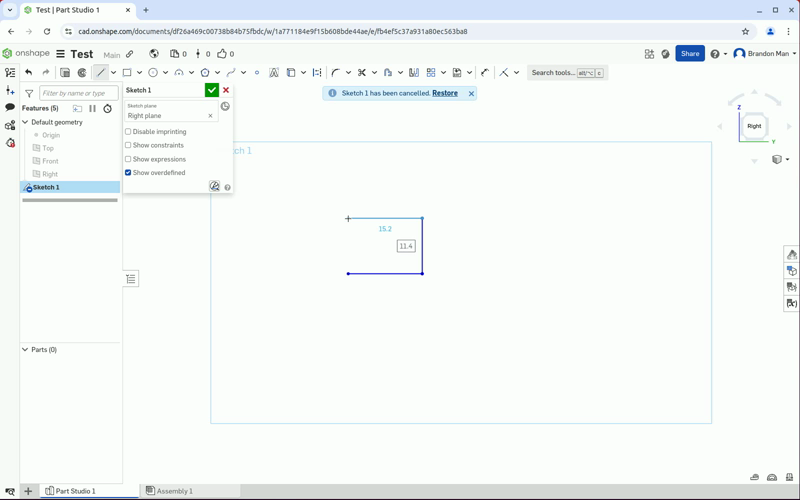
click(348, 218)
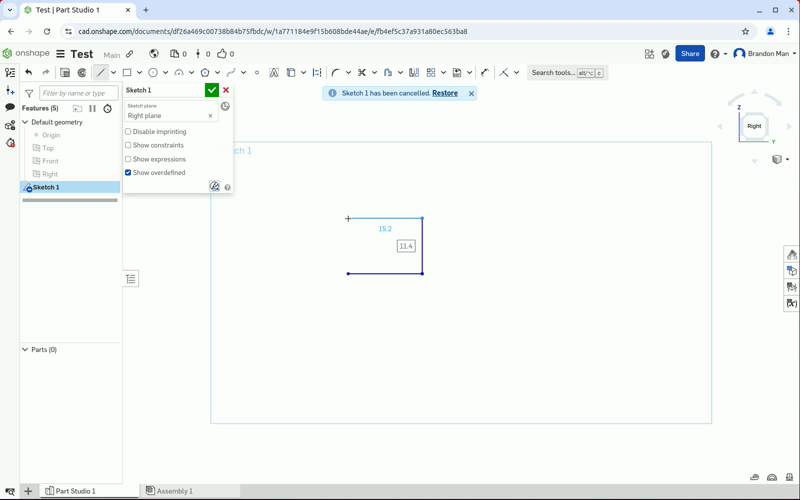
key_up(shift)
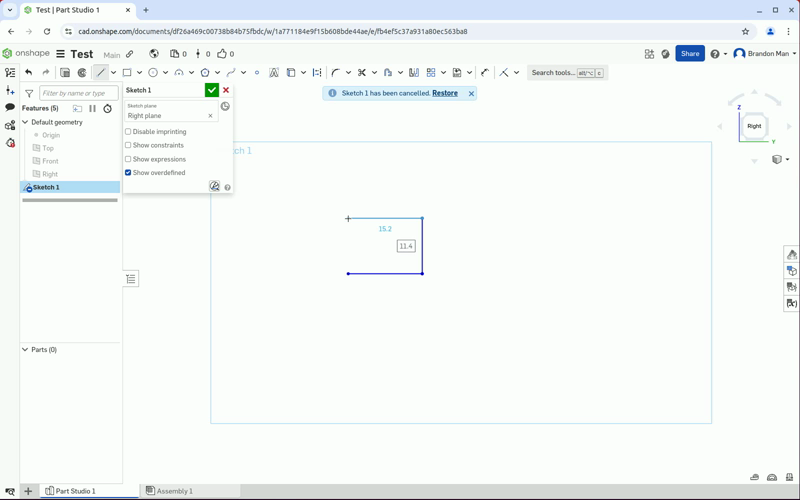
mouse_move(378, 218)
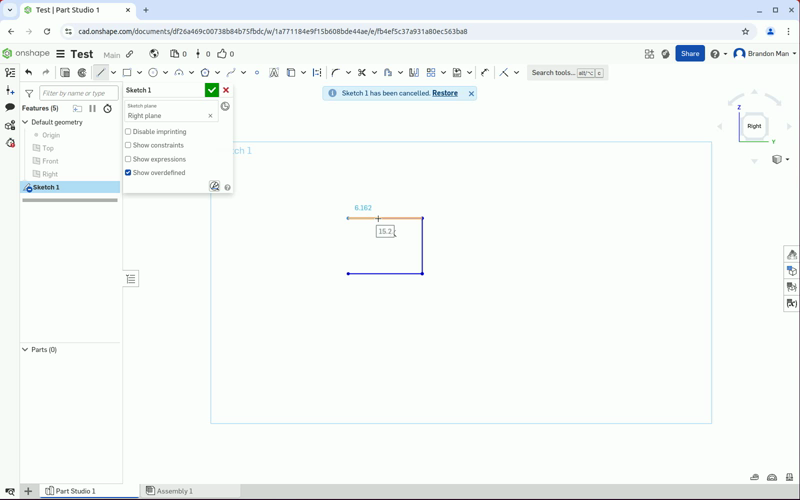
key_down(shift)
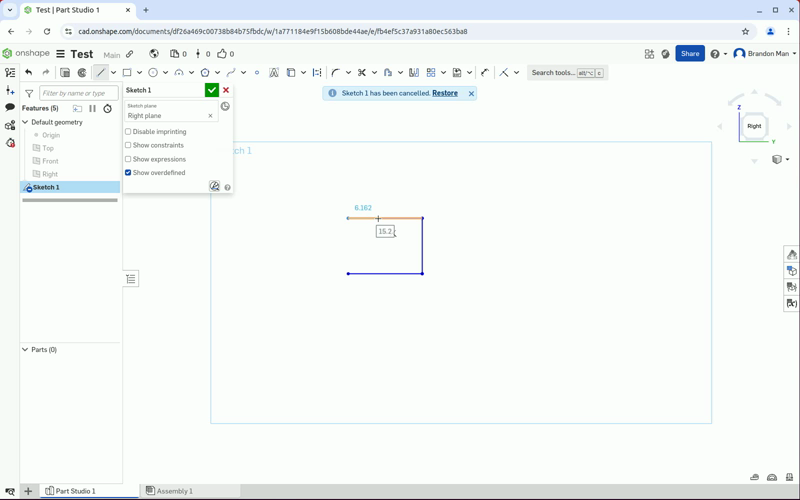
mouse_move(348, 273)
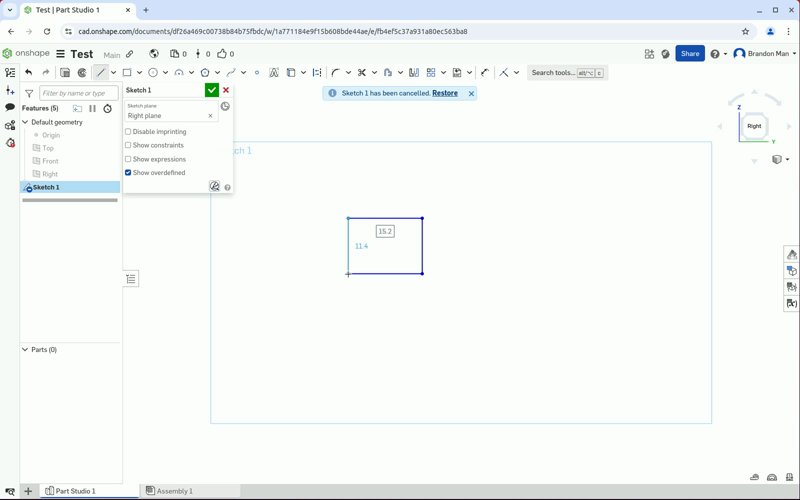
key_up(shift)
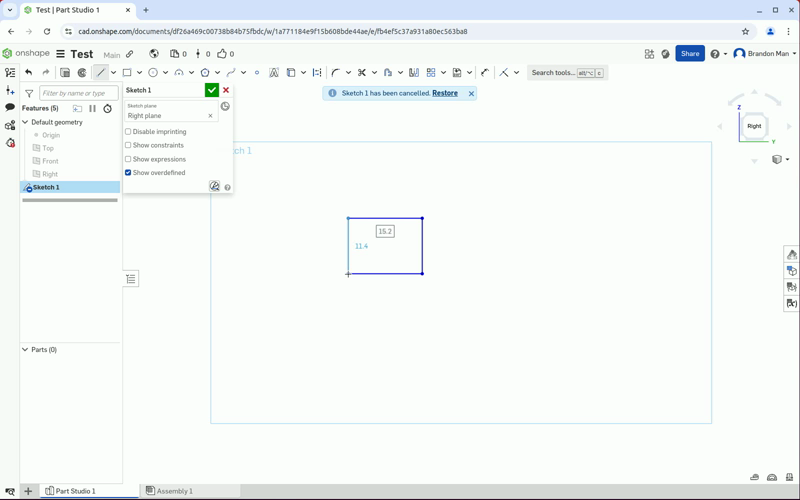
click(348, 273)
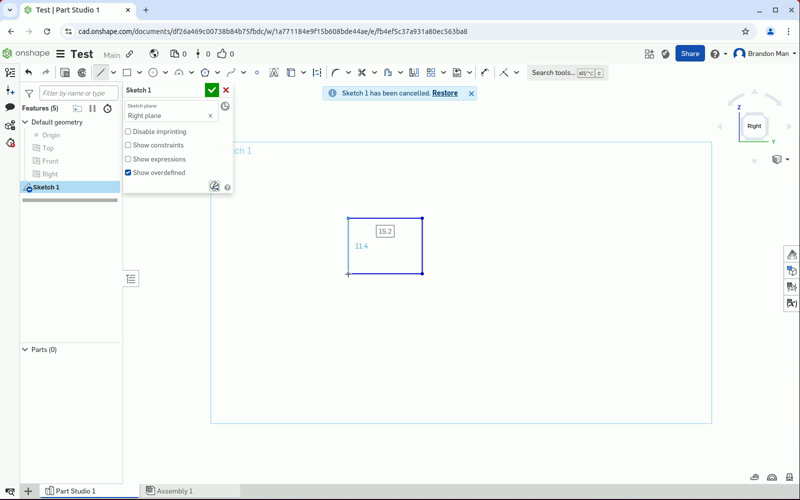
key(esc)
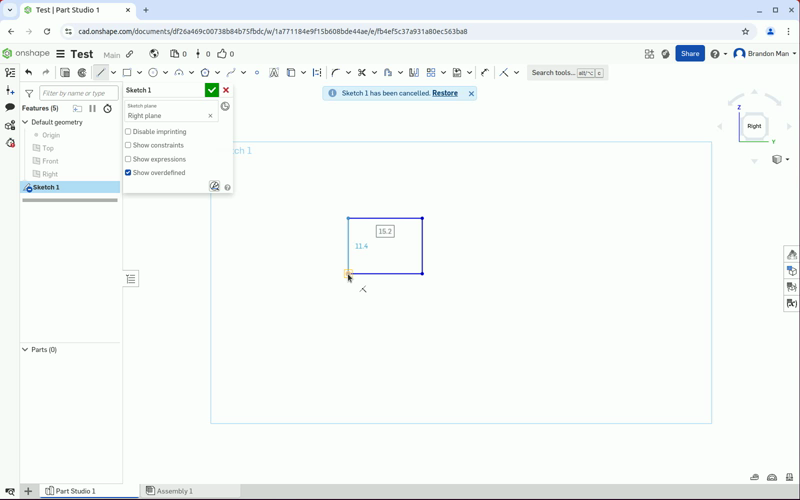
mouse_move(394, 230)
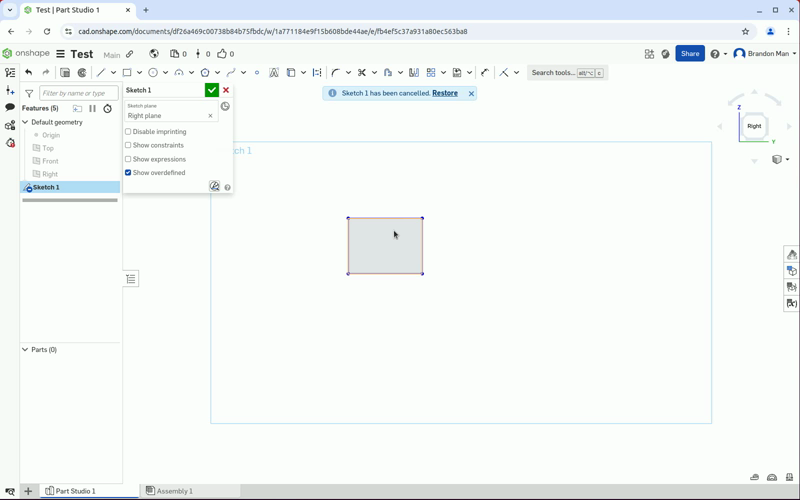
click(394, 230)
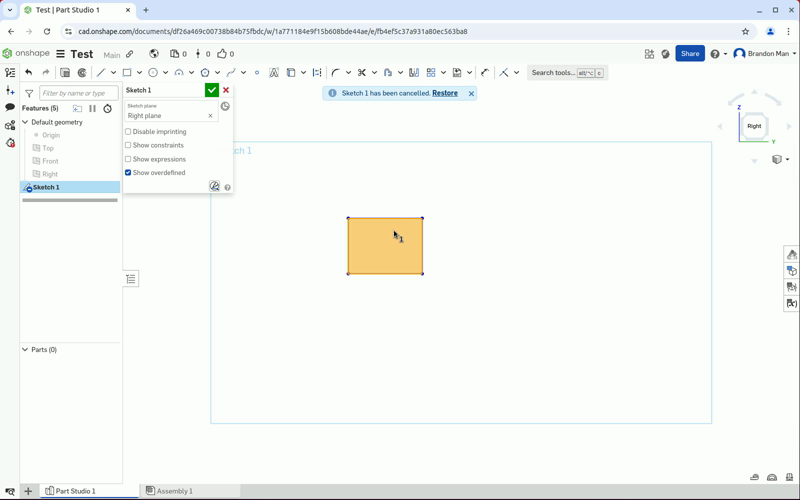
mouse_move(73, 352)
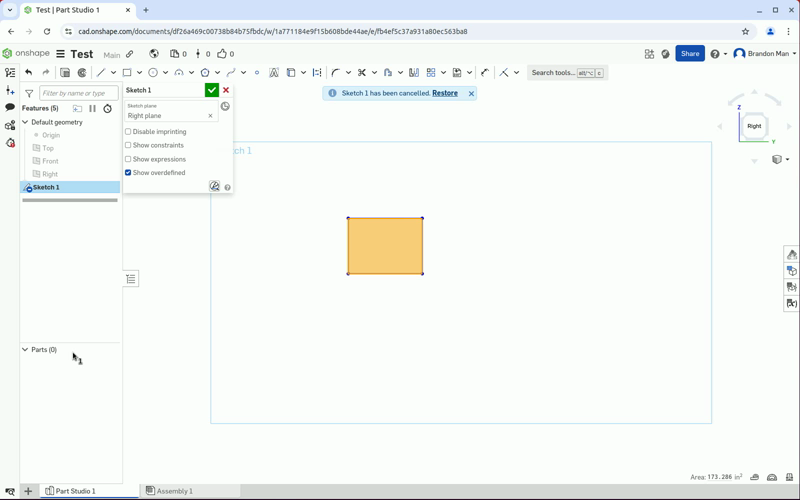
key(shift+y)
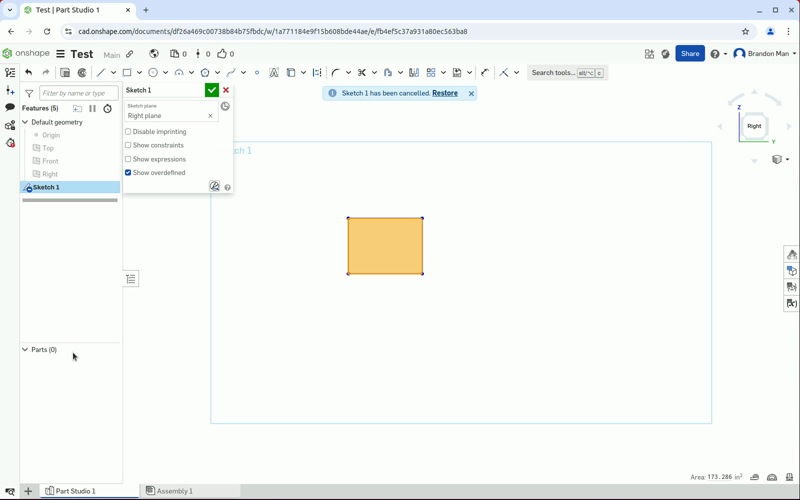
key(shift+e)
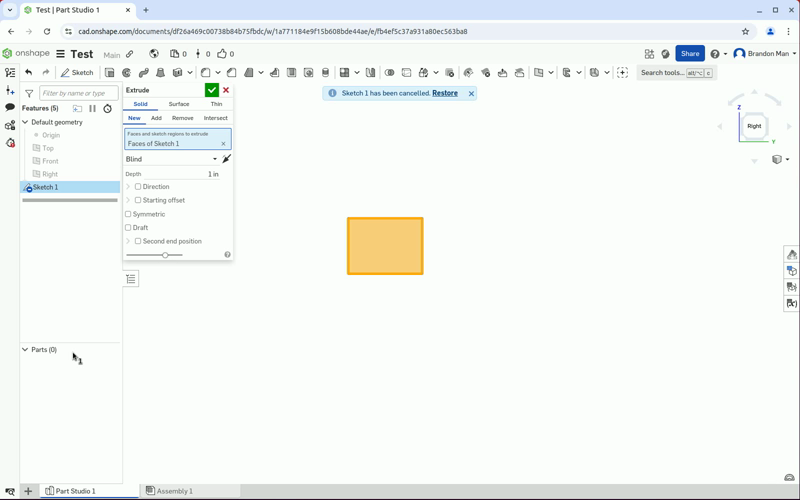
mouse_move(143, 106)
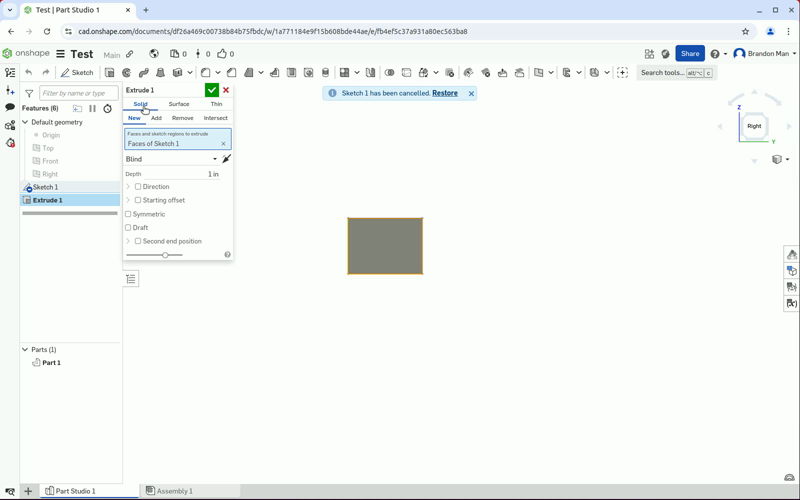
click(143, 106)
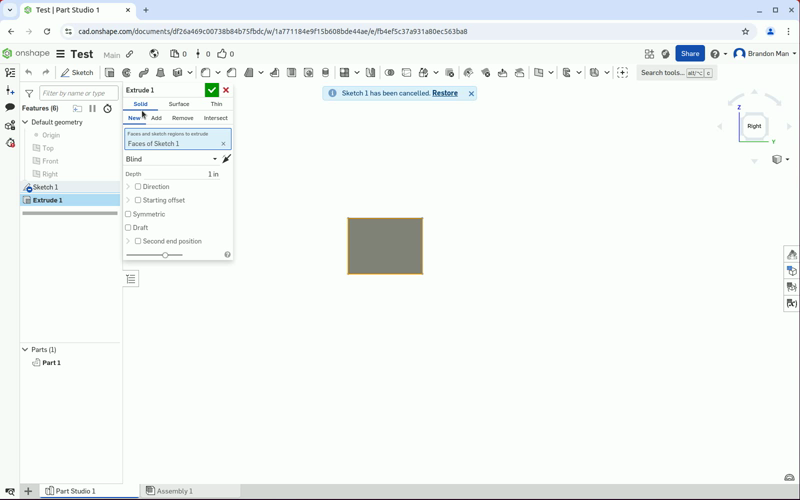
mouse_move(137, 120)
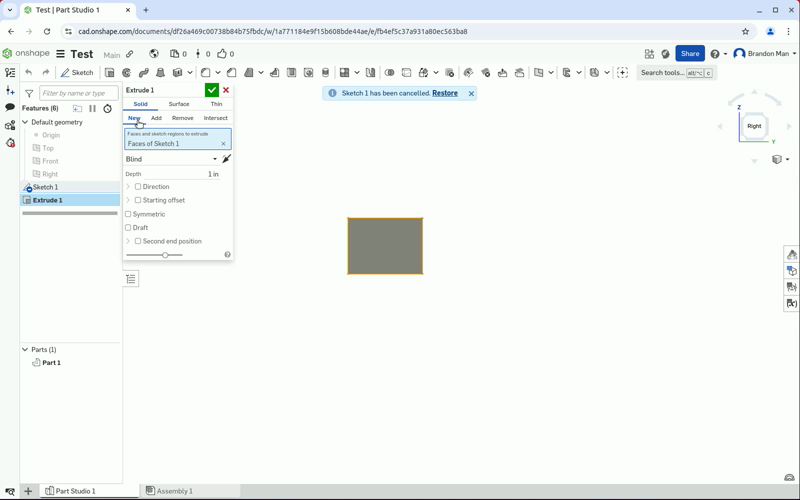
click(137, 120)
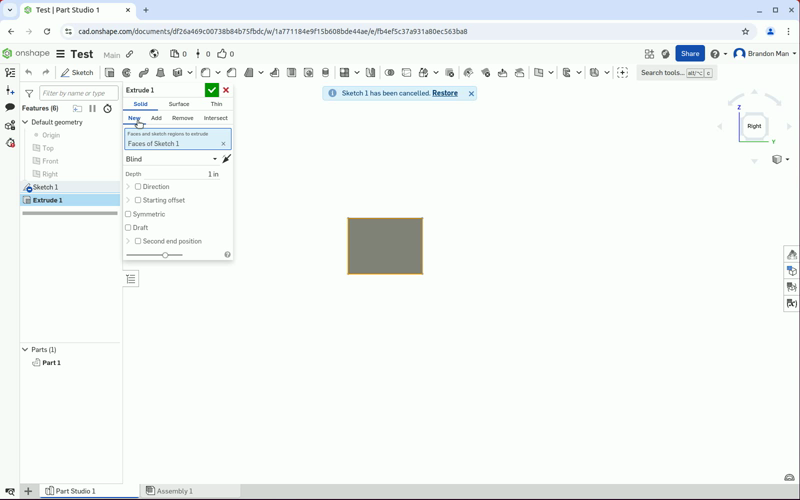
key(tab, 4)
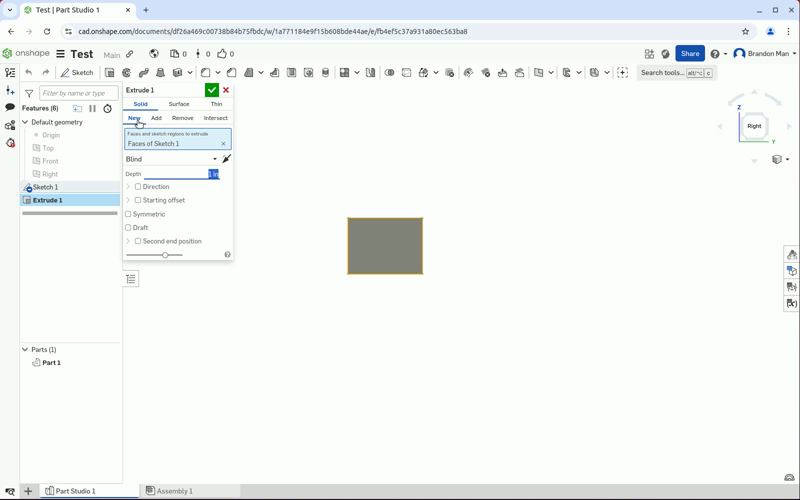
text(1.926)
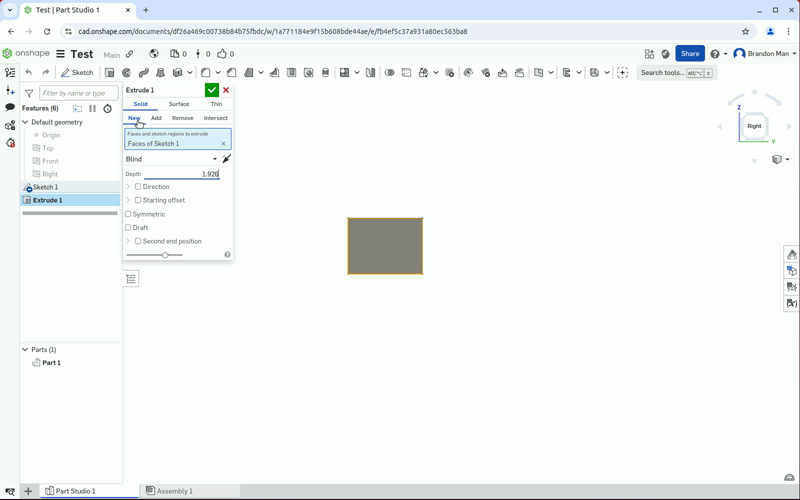
key(enter)
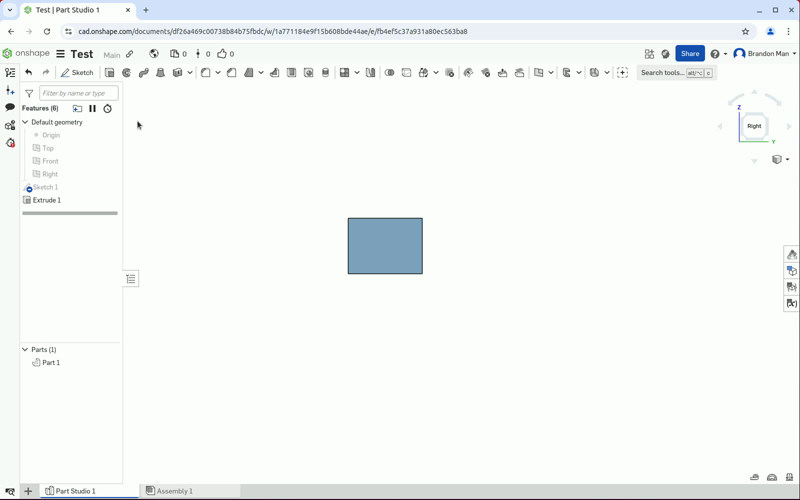
key(shift+h)
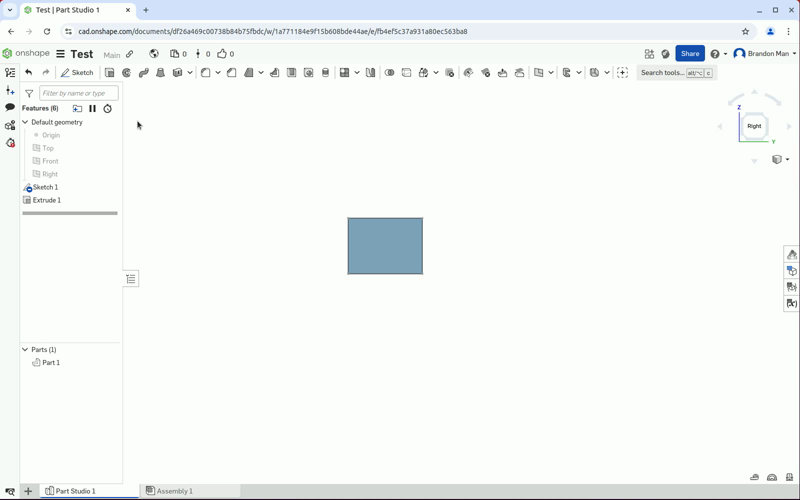
key(shift+h)
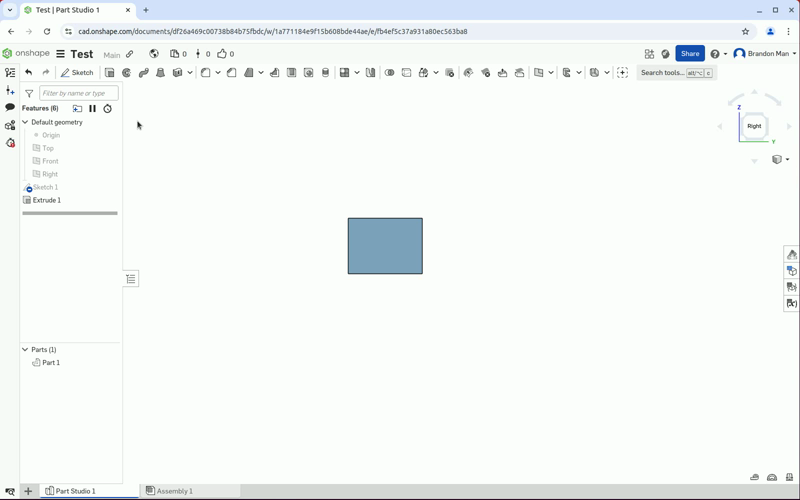
mouse_move(73, 189)
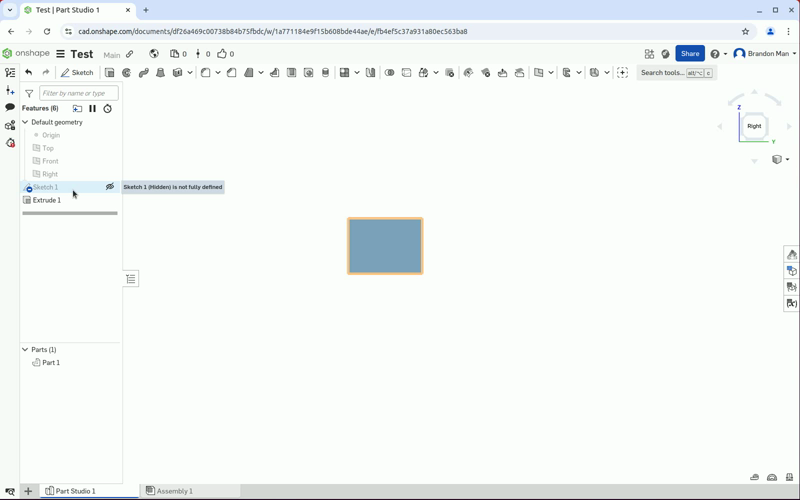
click(73, 189)
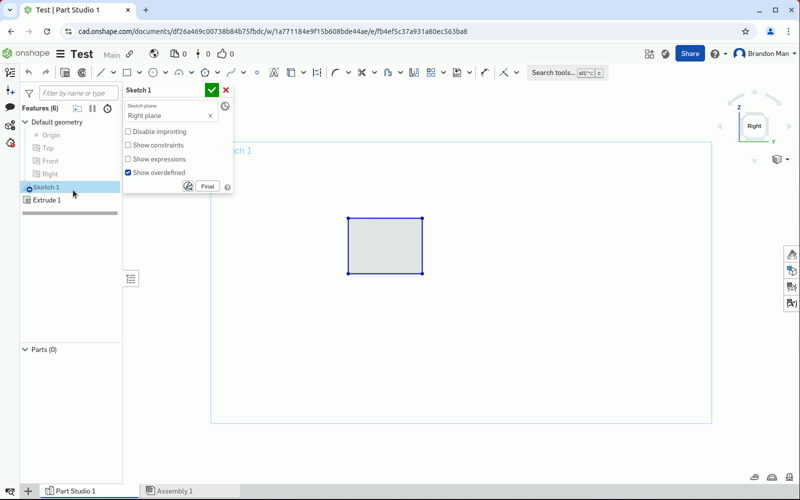
mouse_move(229, 92)
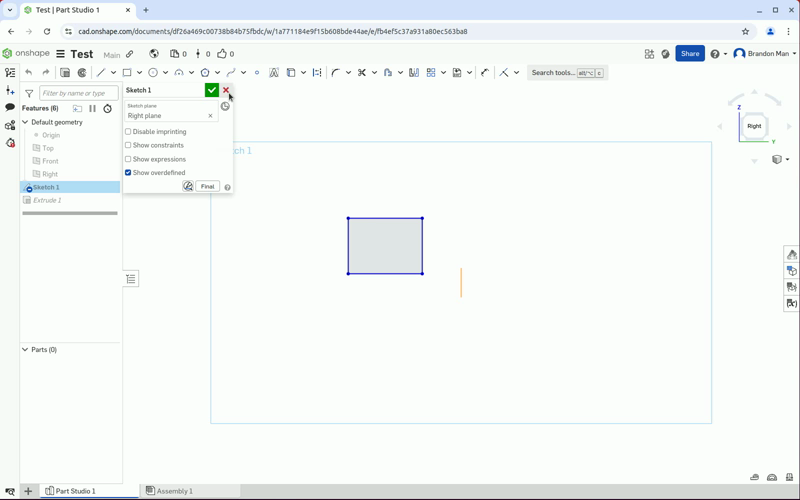
click(229, 92)
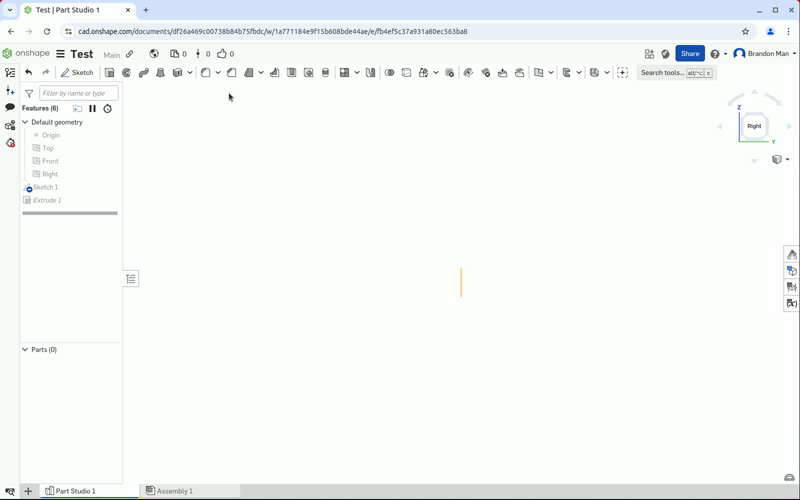
mouse_move(541, 75)
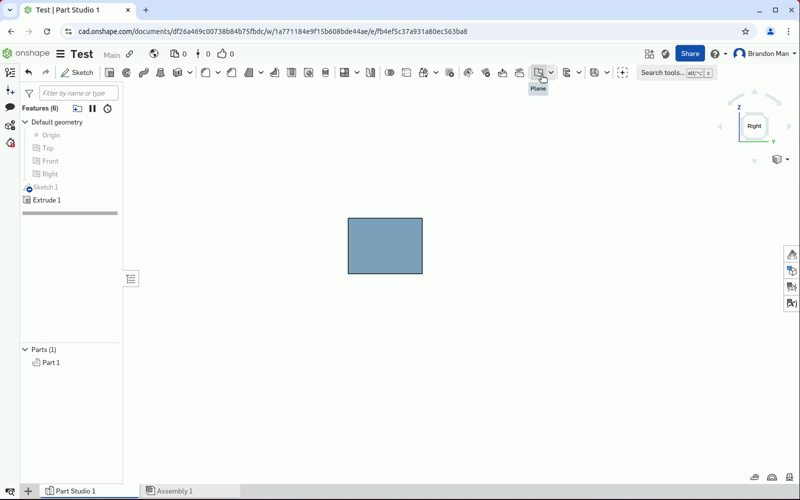
click(541, 75)
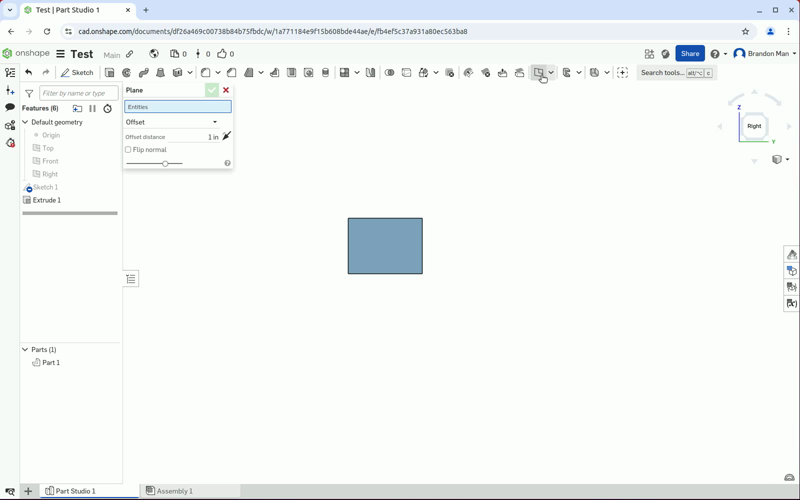
mouse_move(73, 176)
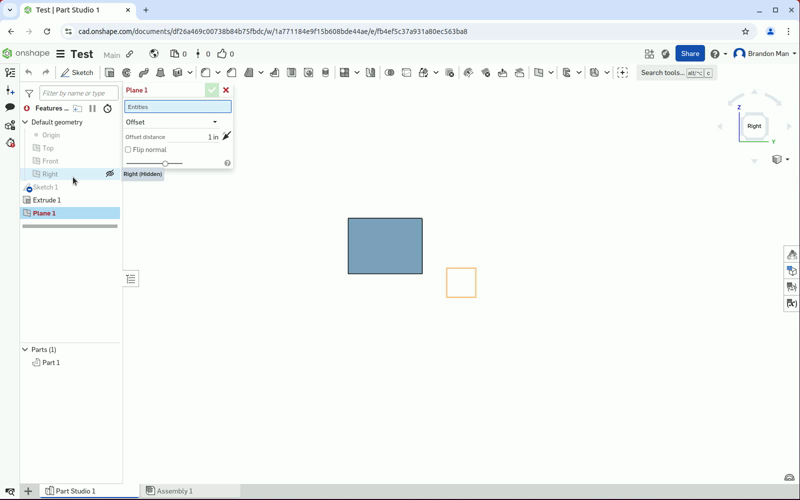
click(73, 176)
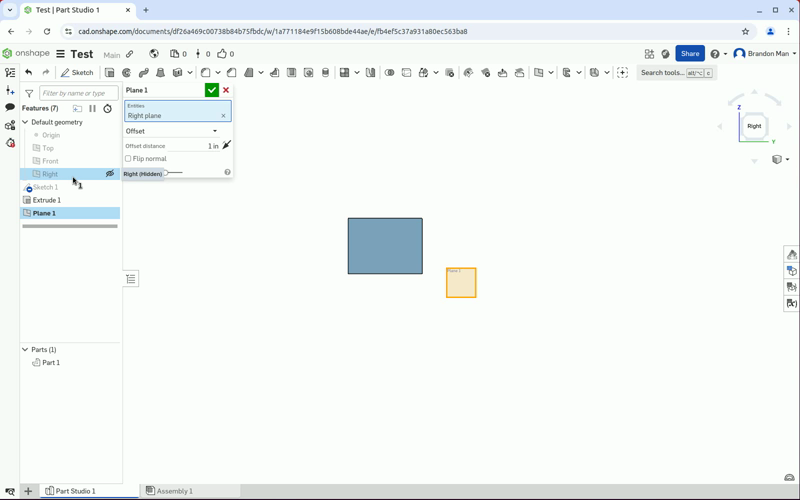
key(tab, 2)
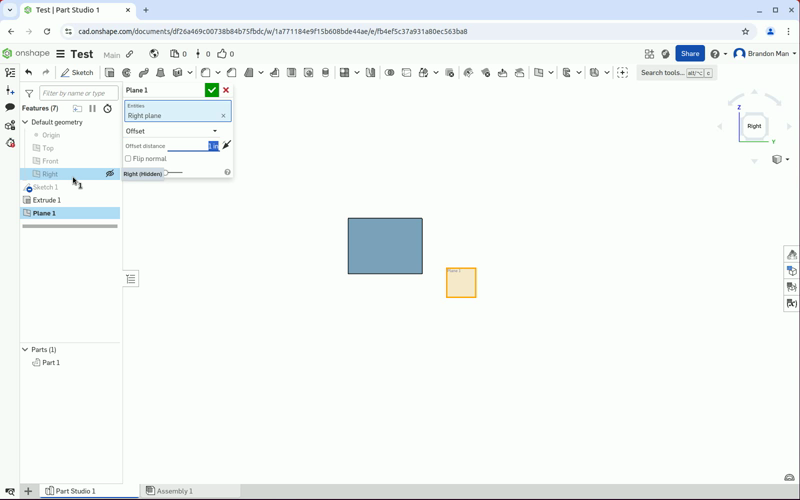
text(1.91)
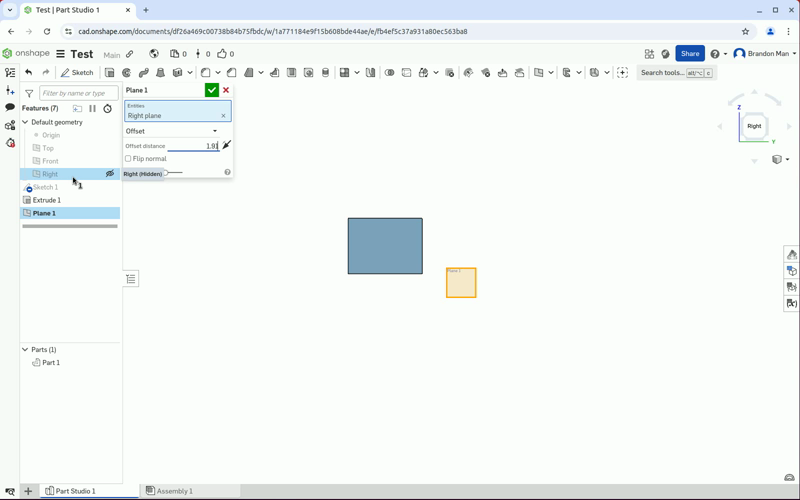
key(enter, 2)
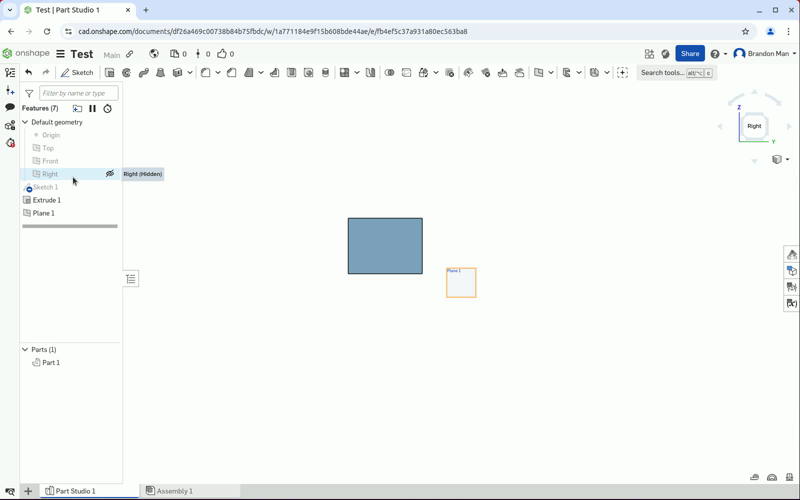
key(shift+s)
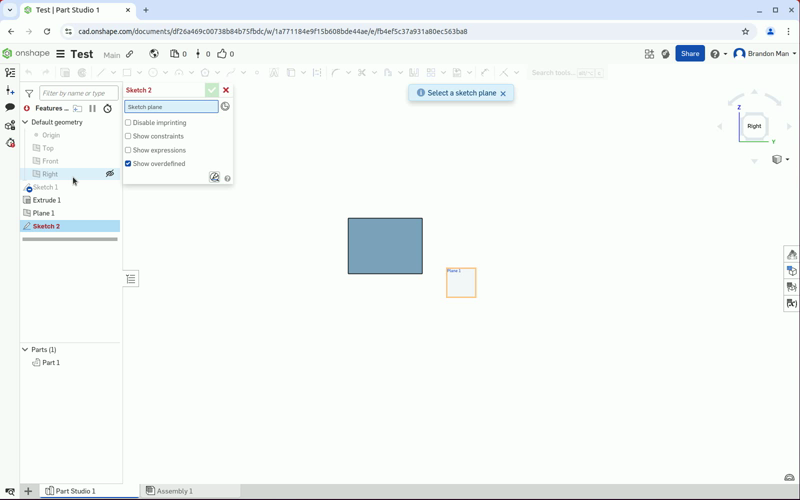
mouse_move(73, 215)
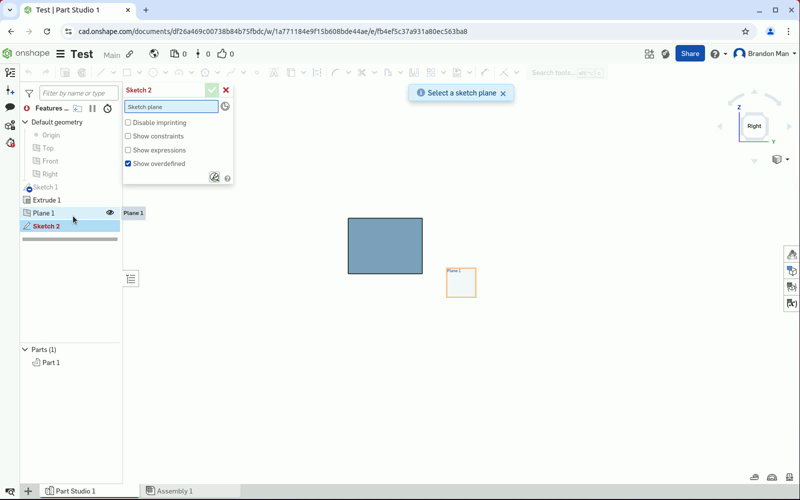
click(73, 215)
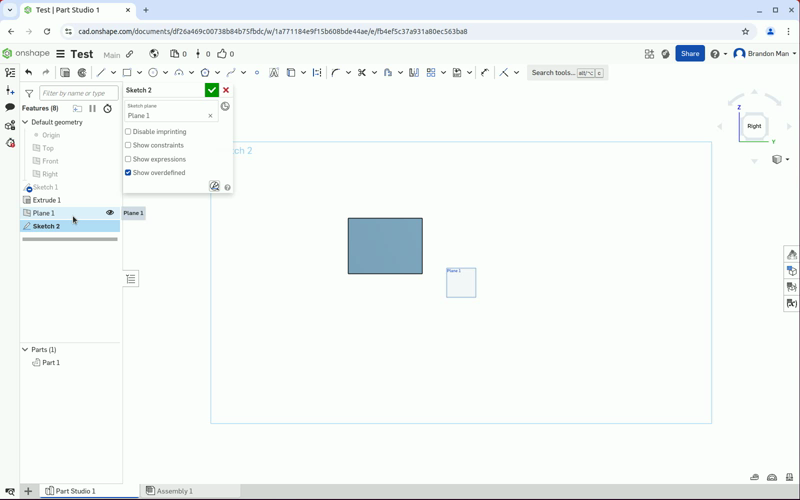
mouse_move(73, 352)
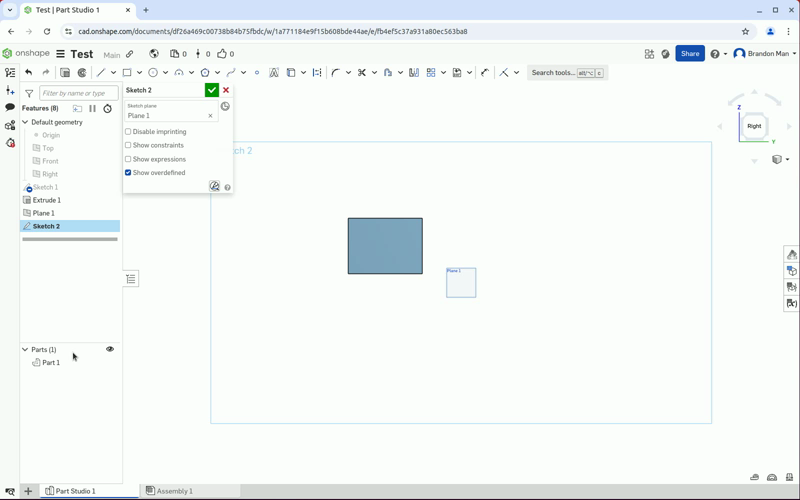
key(y)
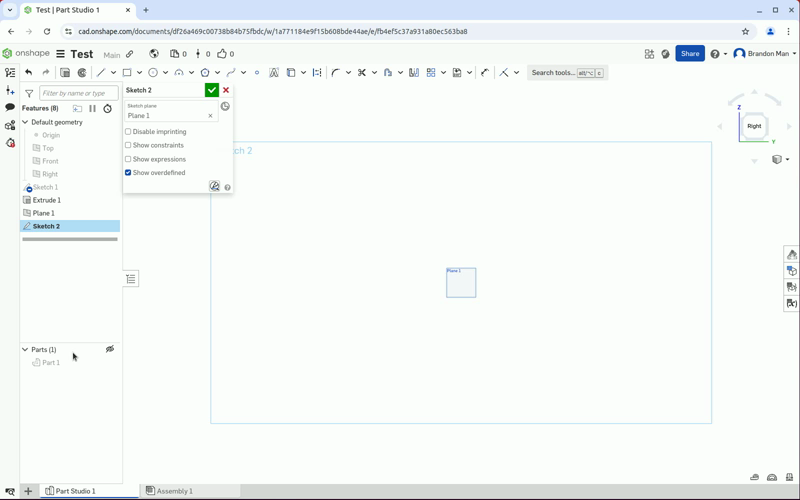
key(l)
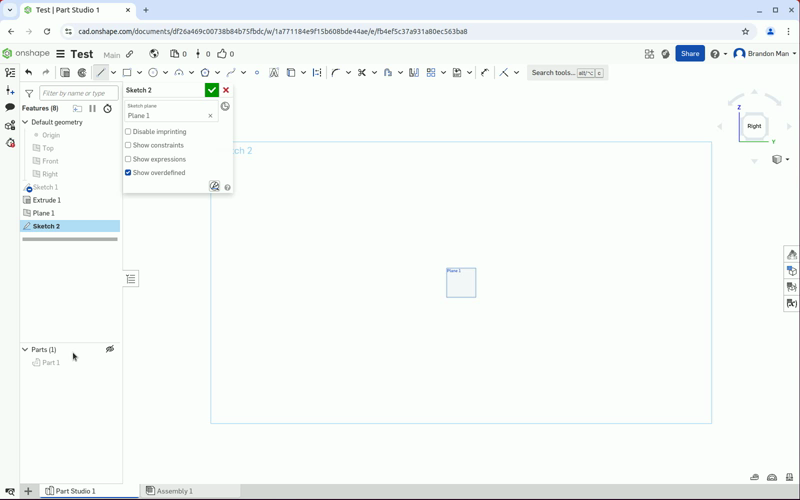
key_down(shift)
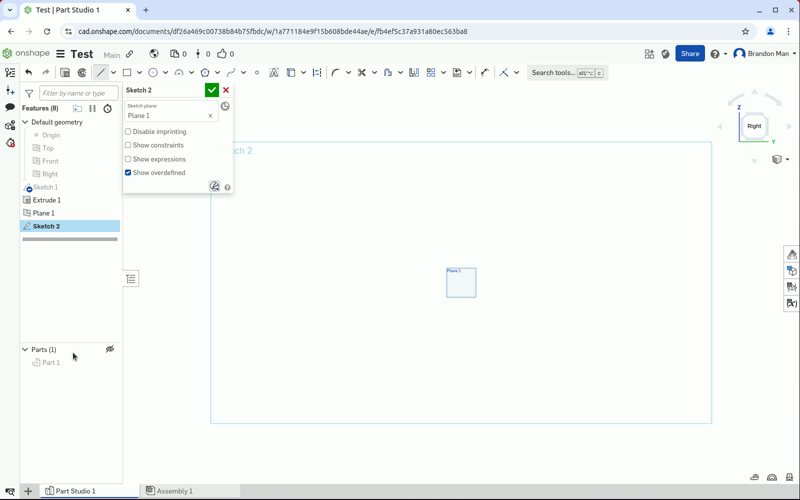
mouse_move(348, 236)
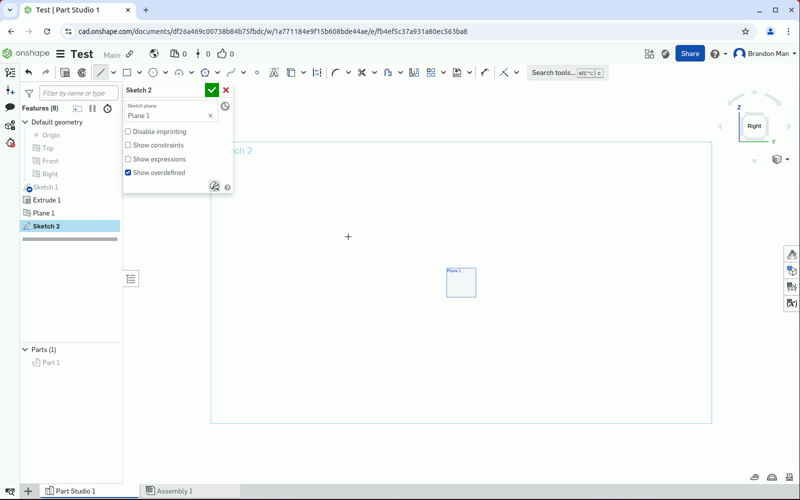
click(348, 236)
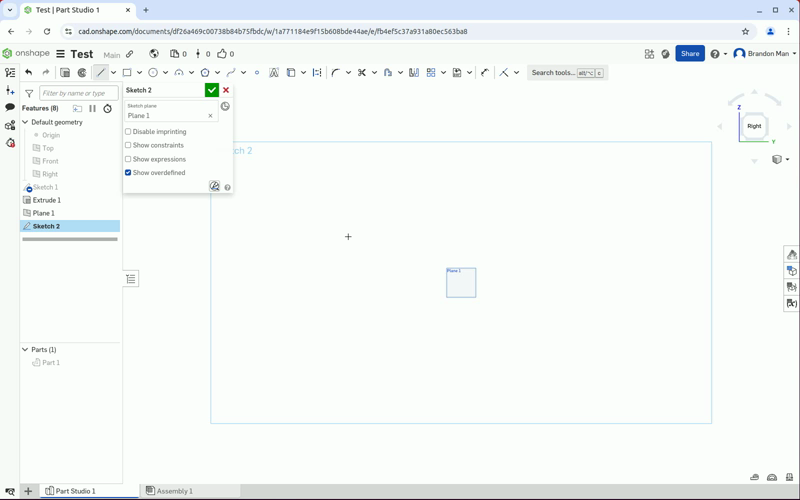
key_up(shift)
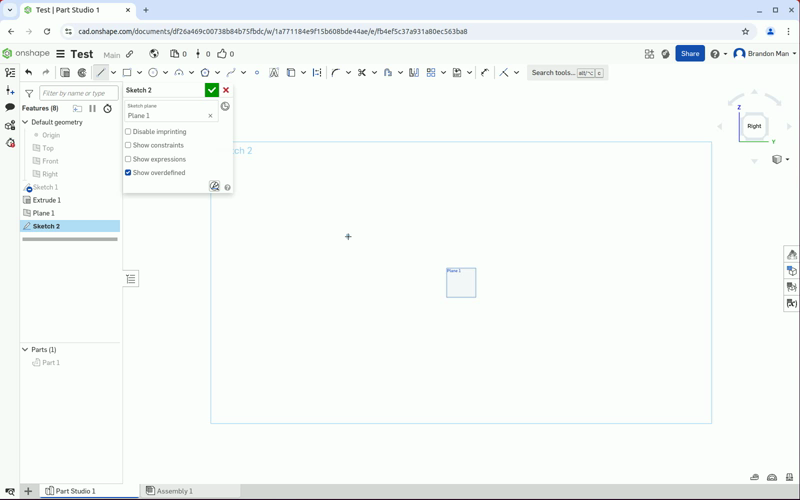
key_down(shift)
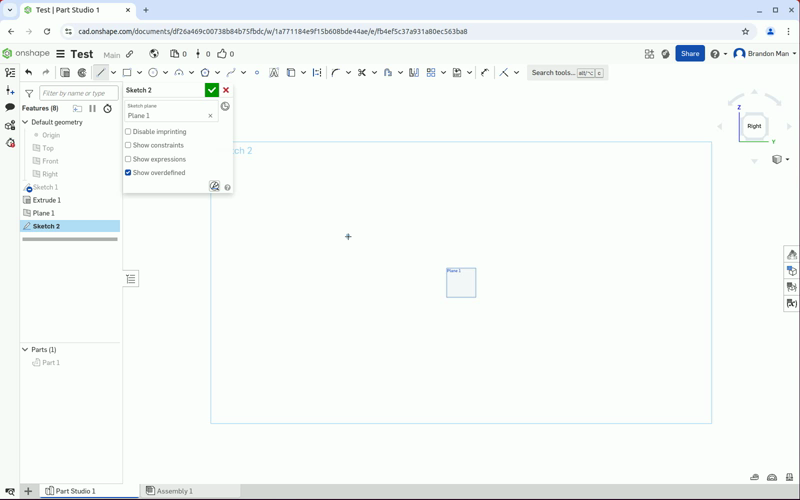
mouse_move(378, 236)
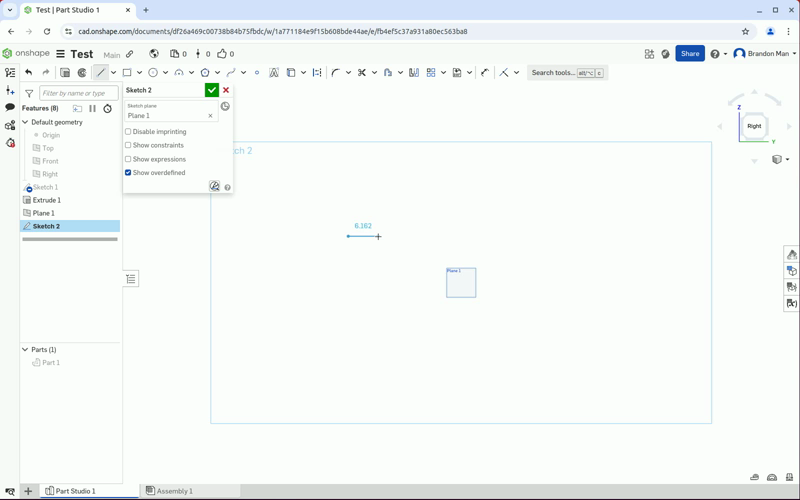
mouse_move(358, 236)
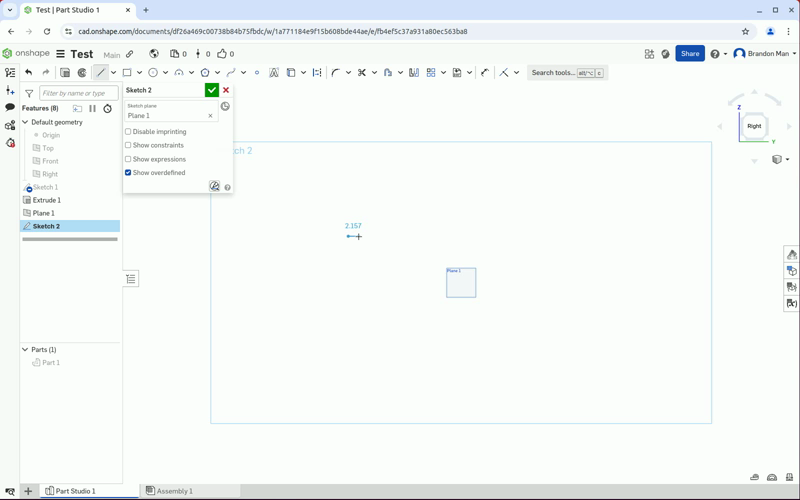
click(358, 236)
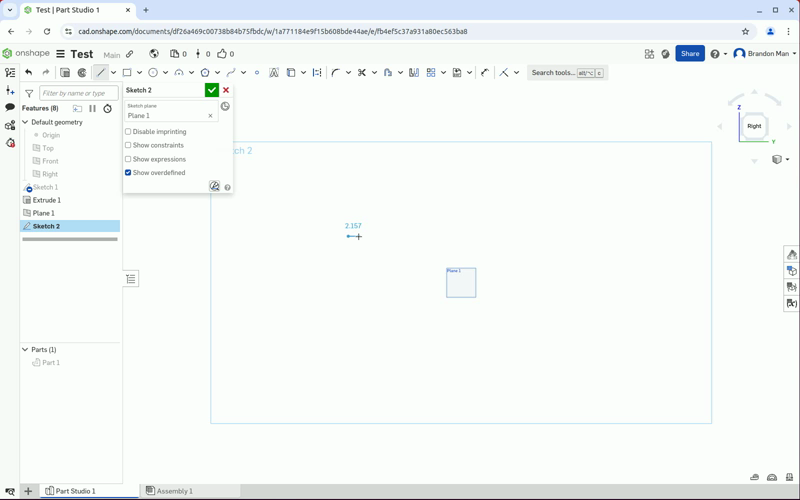
key_up(shift)
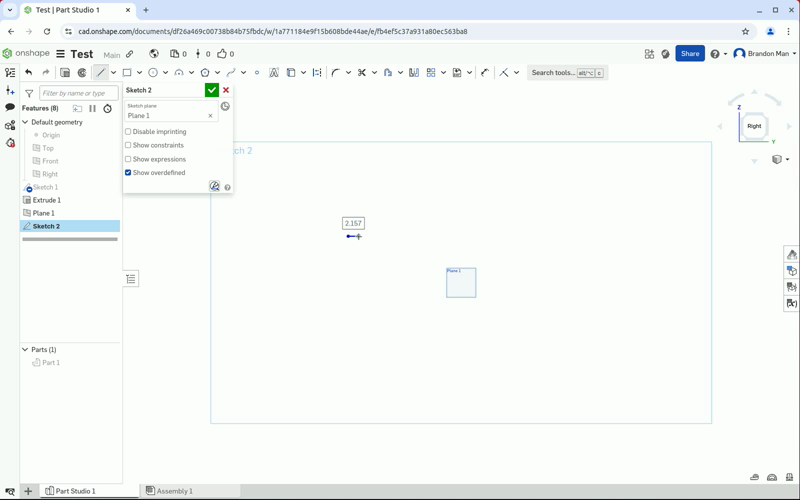
key_down(shift)
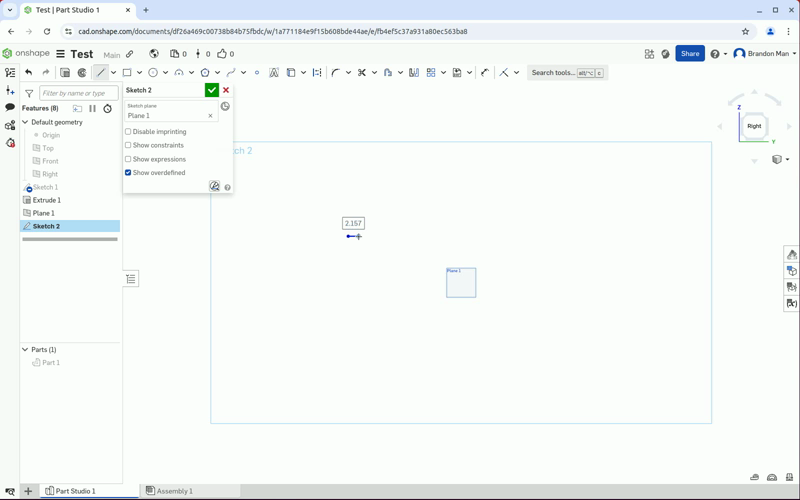
mouse_move(388, 236)
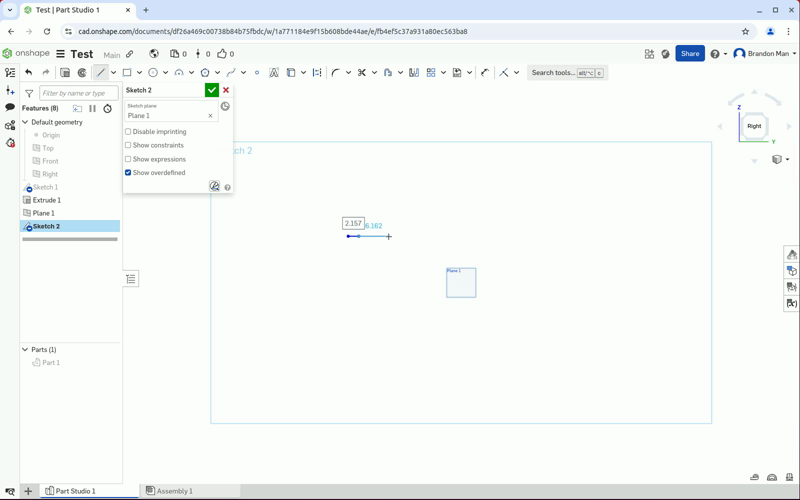
mouse_move(358, 225)
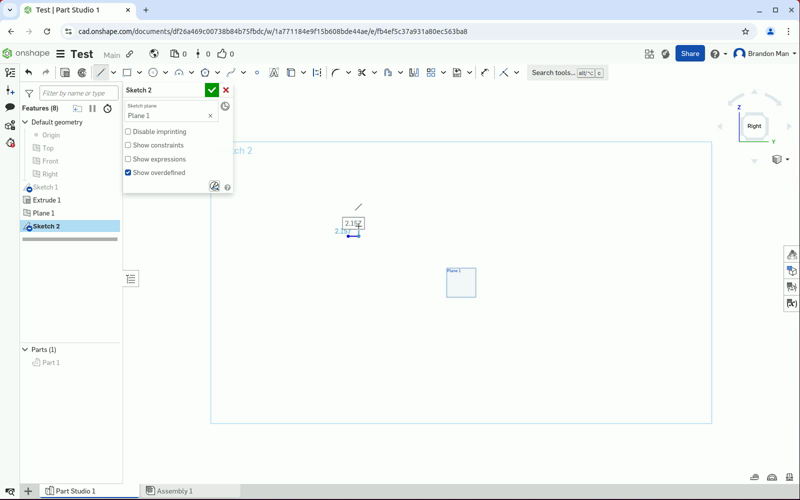
click(358, 225)
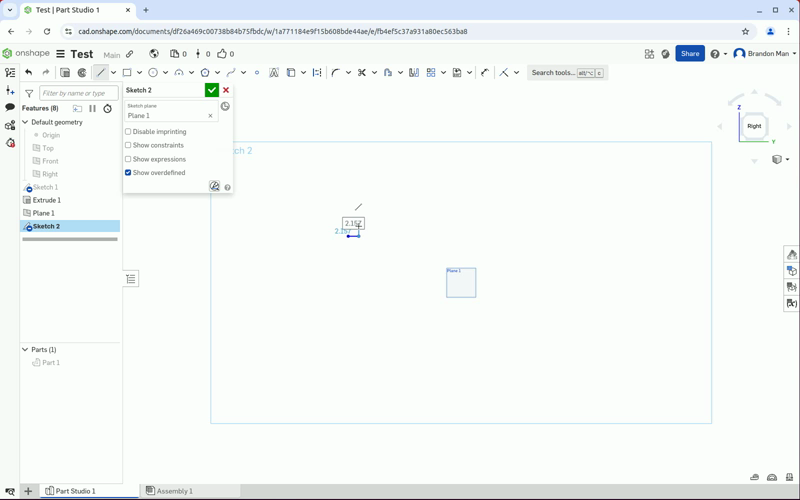
key_up(shift)
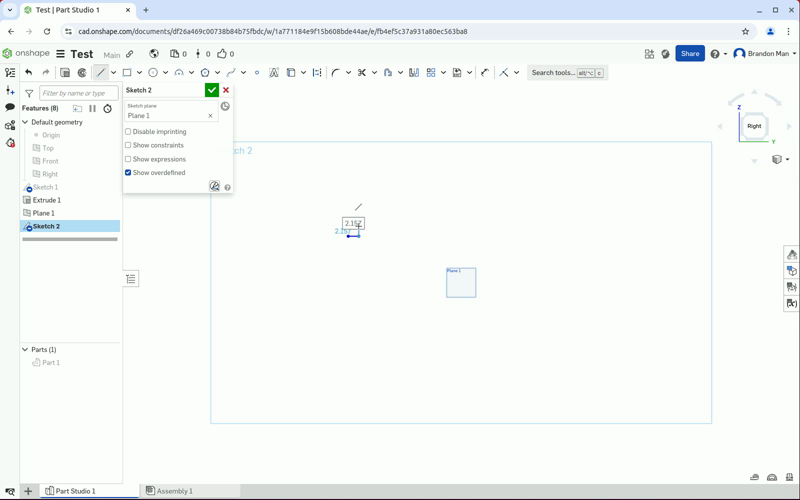
key_down(shift)
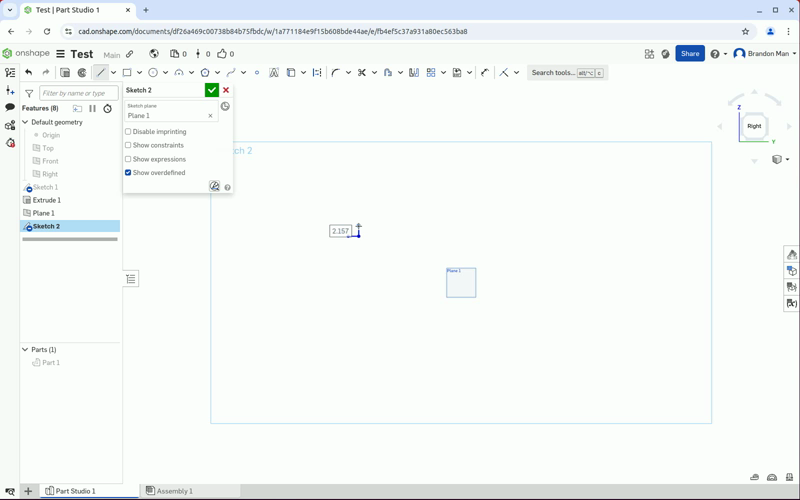
mouse_move(388, 225)
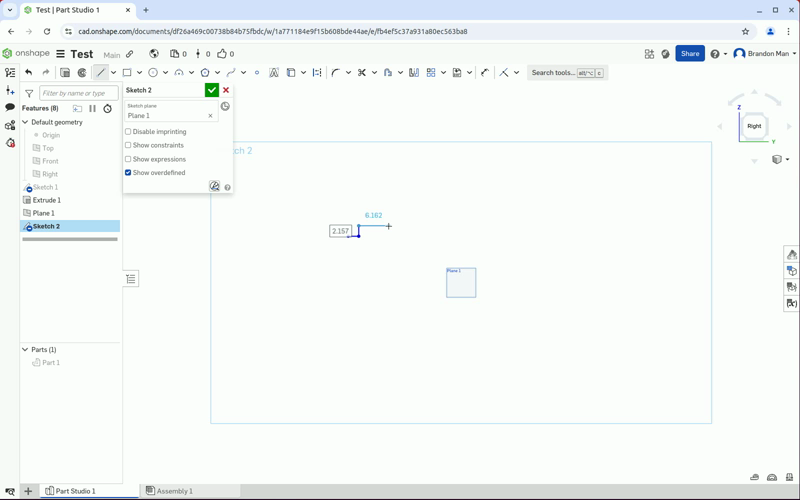
mouse_move(348, 225)
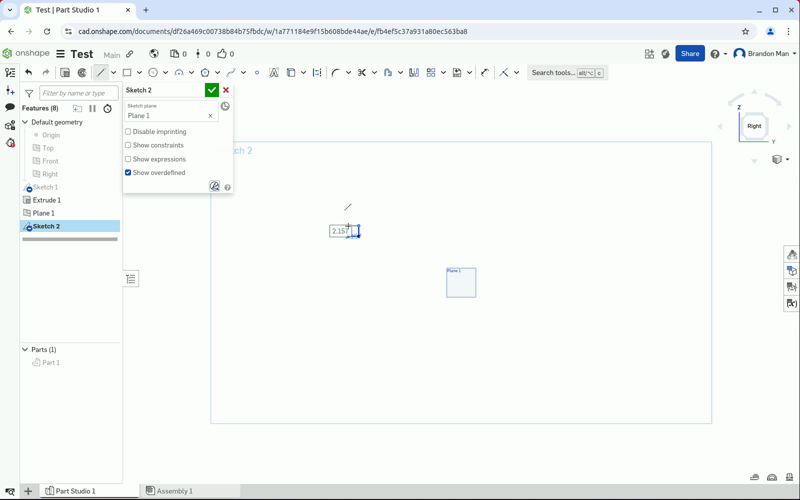
click(348, 225)
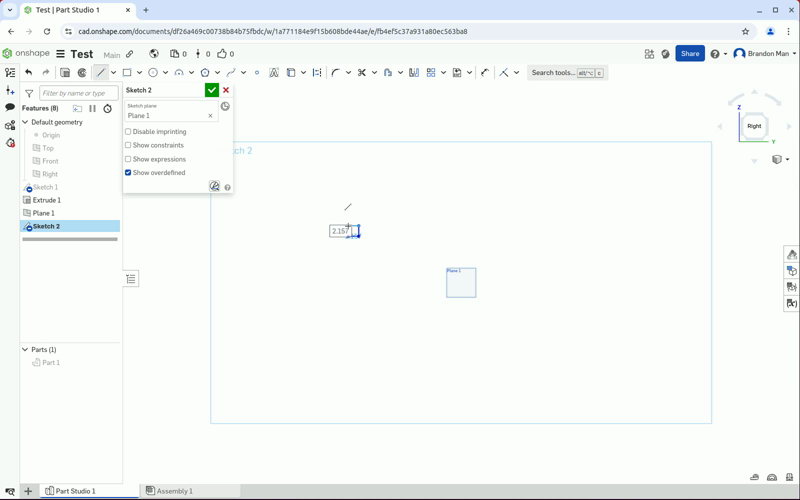
key_up(shift)
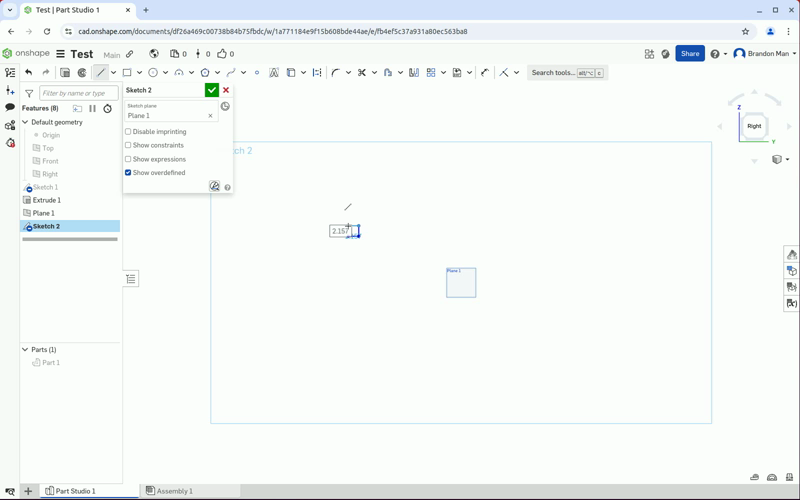
mouse_move(378, 225)
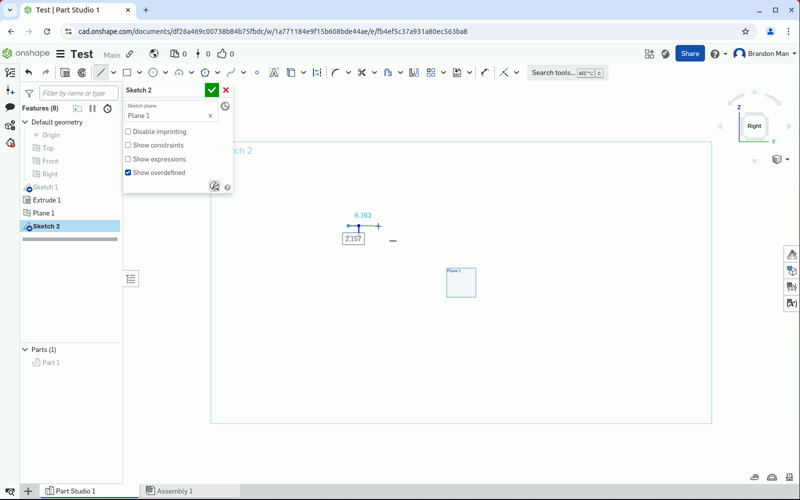
key_down(shift)
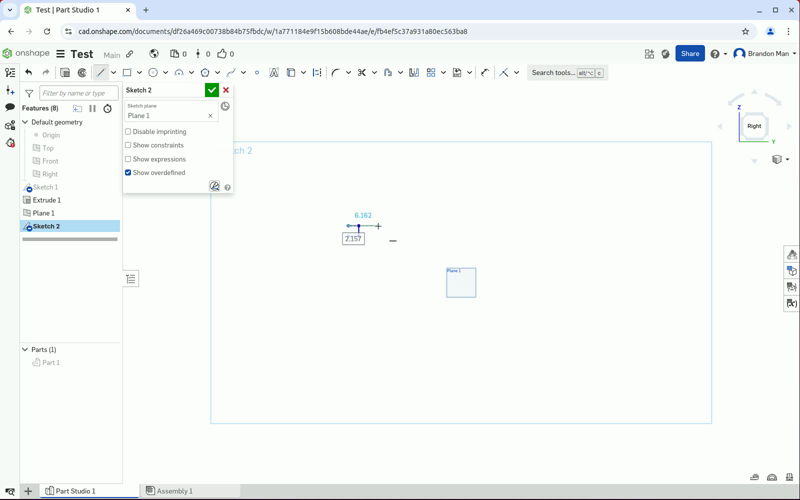
mouse_move(348, 236)
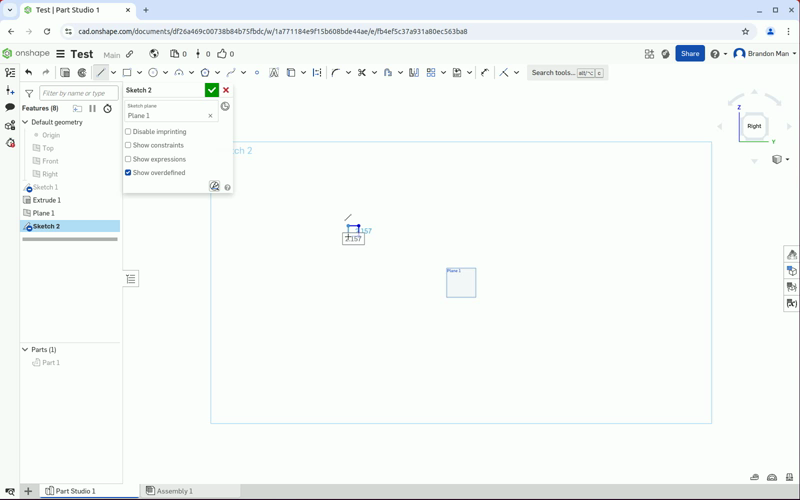
key_up(shift)
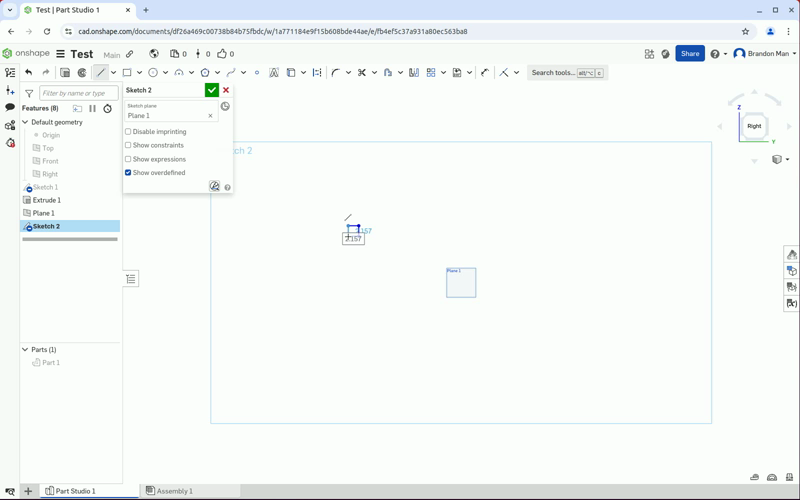
click(348, 236)
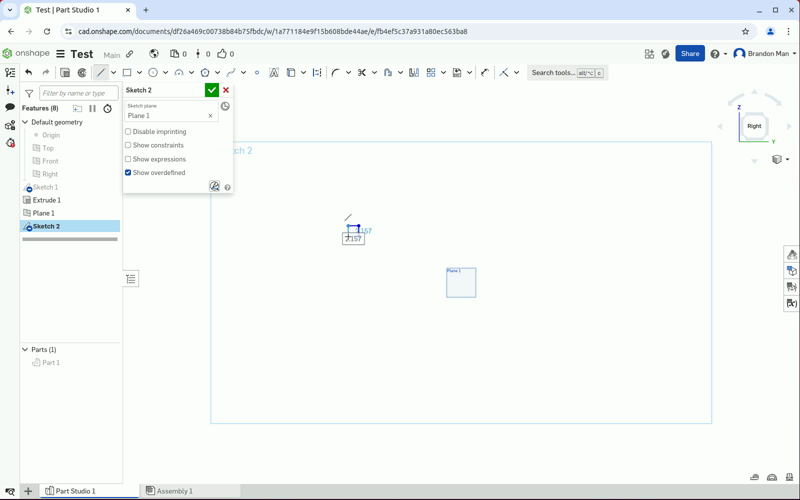
key(esc)
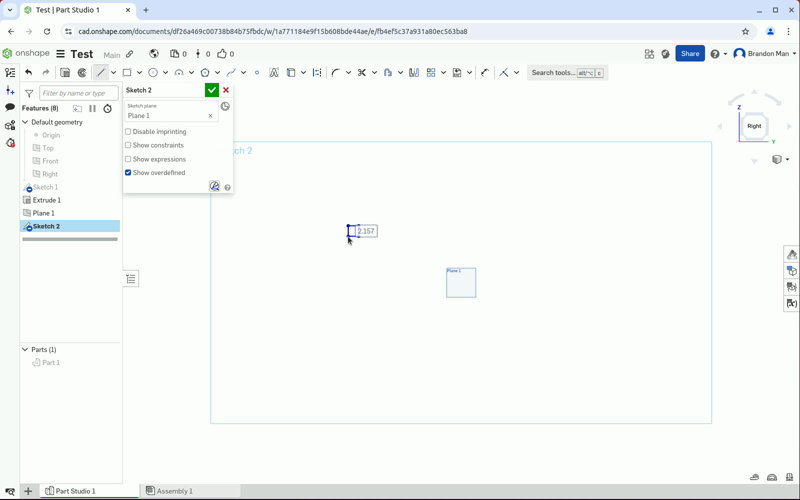
mouse_move(351, 228)
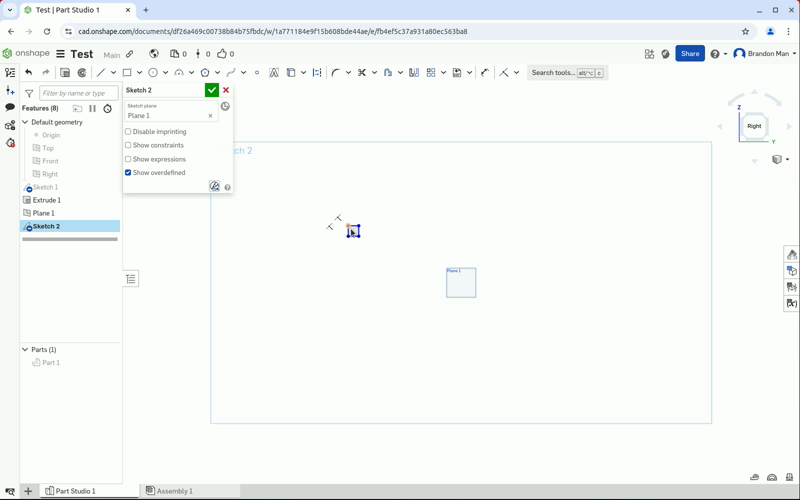
scroll(6)
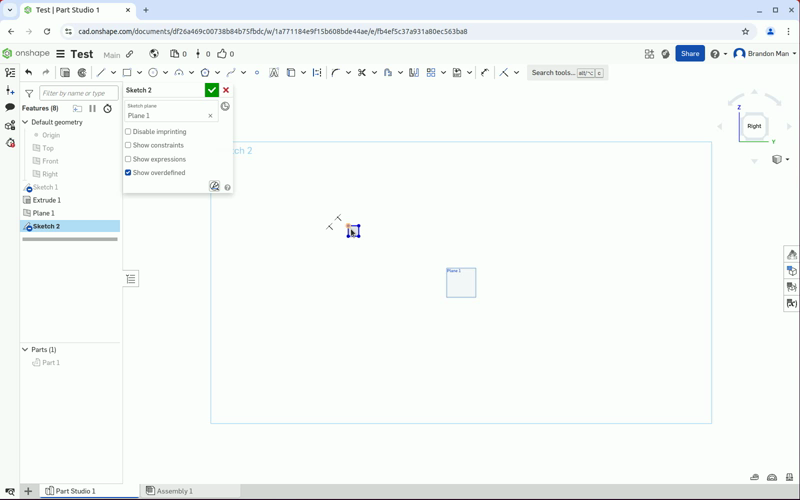
scroll(6)
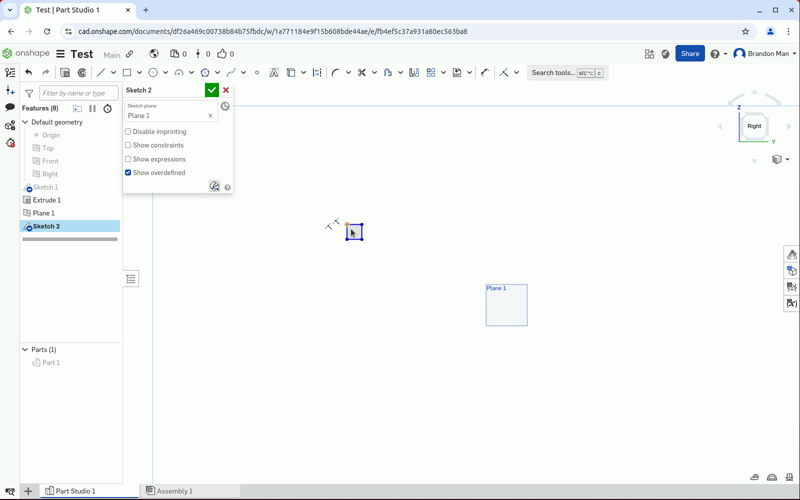
scroll(6)
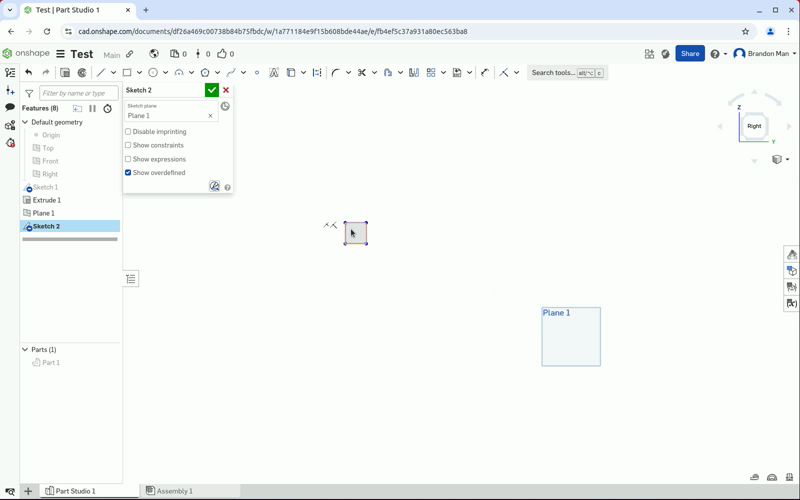
scroll(6)
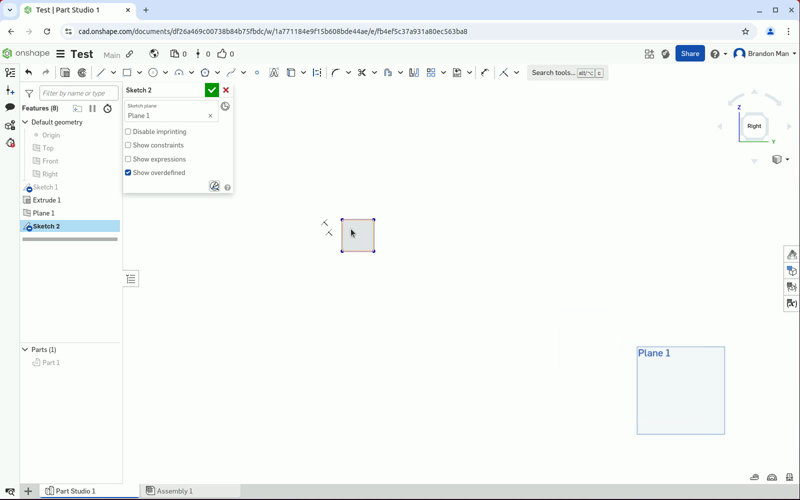
scroll(6)
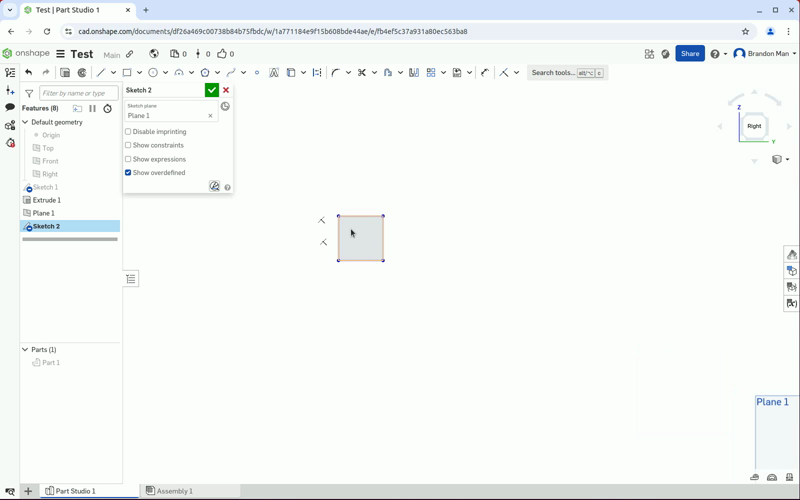
scroll(6)
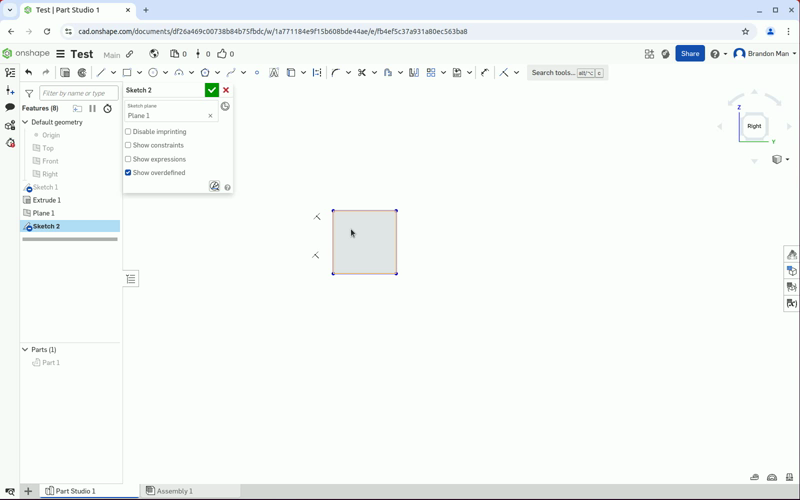
scroll(6)
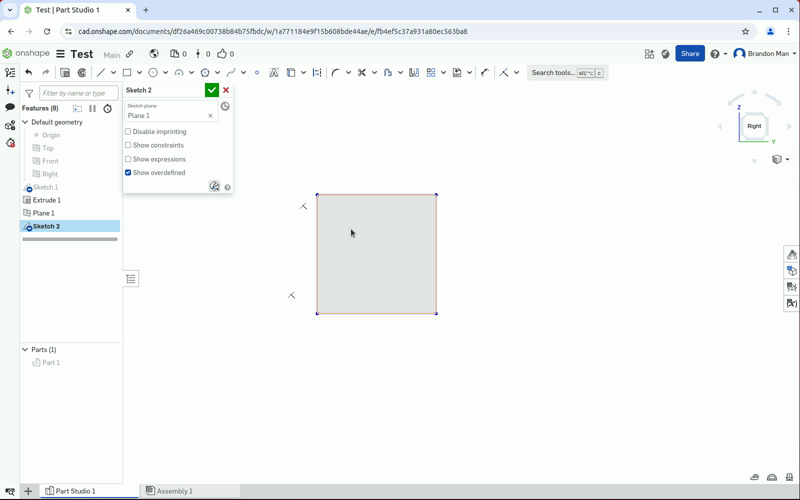
click(351, 228)
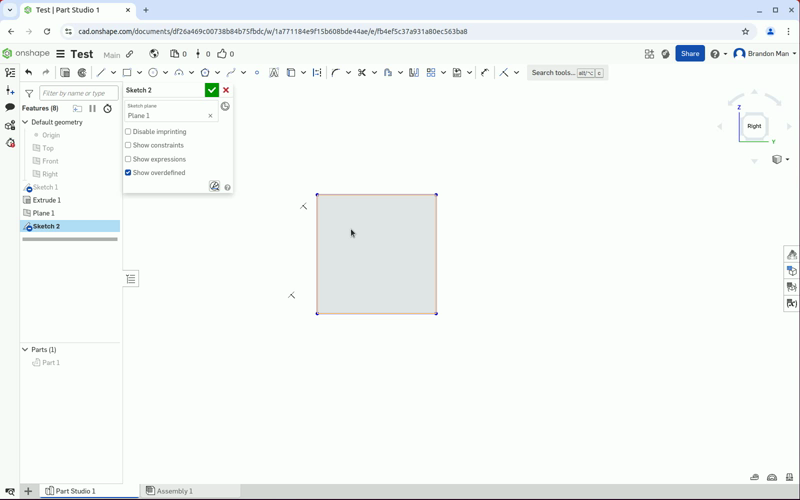
scroll(-6)
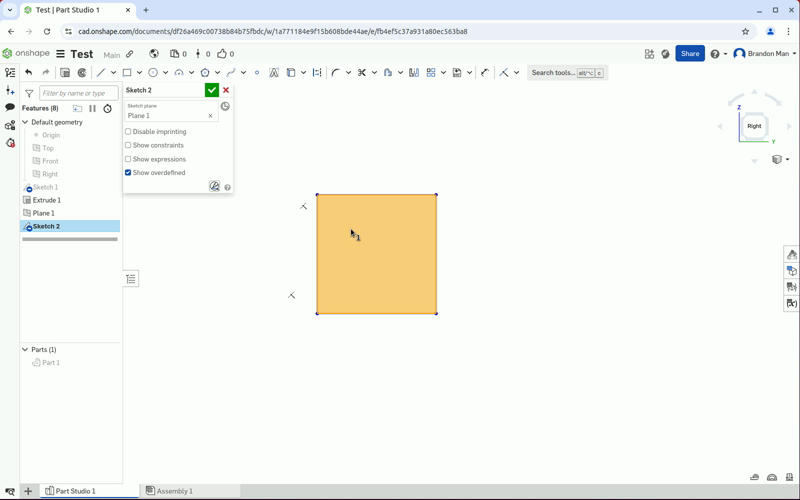
scroll(-6)
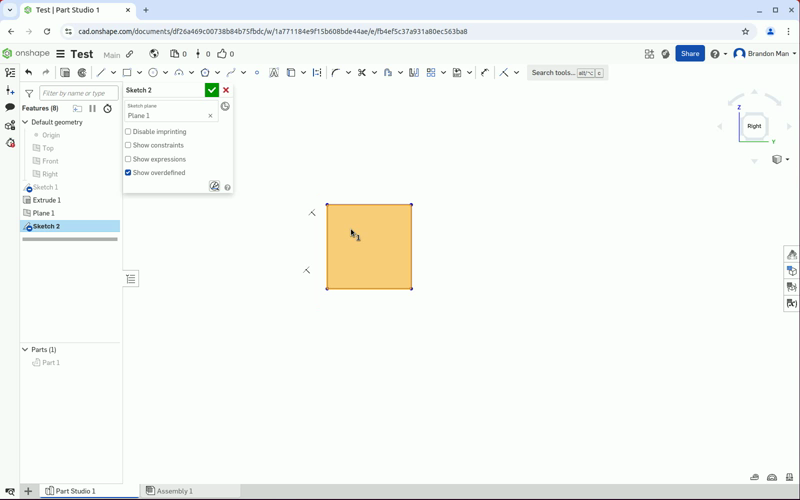
scroll(-6)
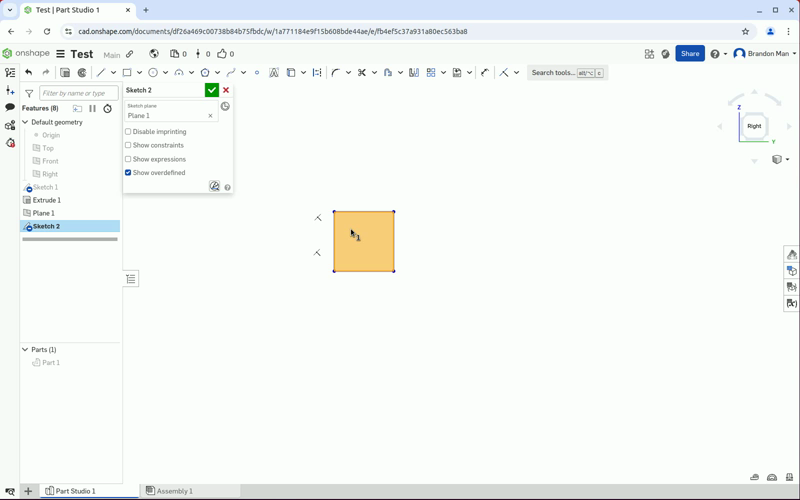
scroll(-6)
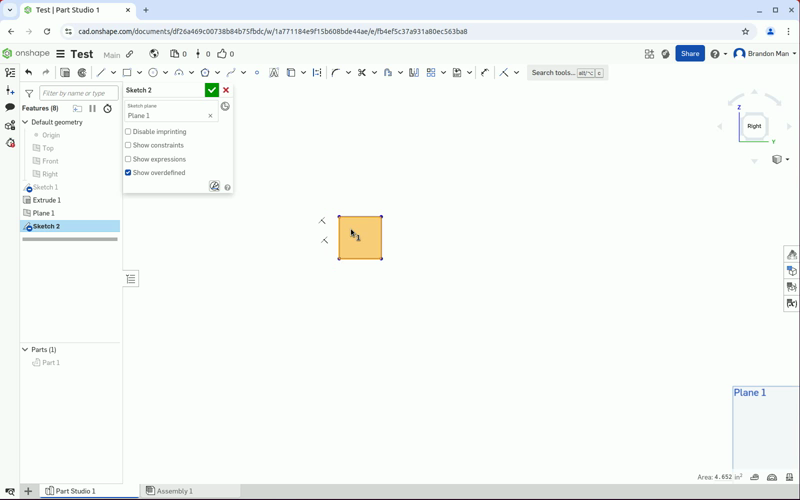
scroll(-6)
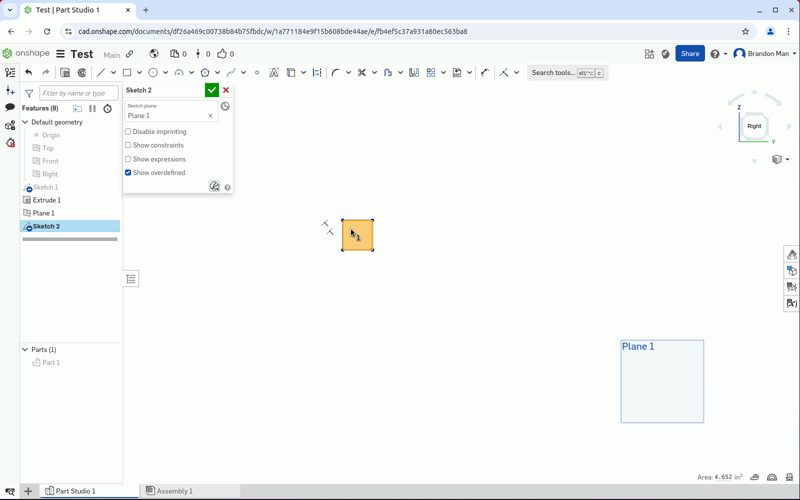
scroll(-6)
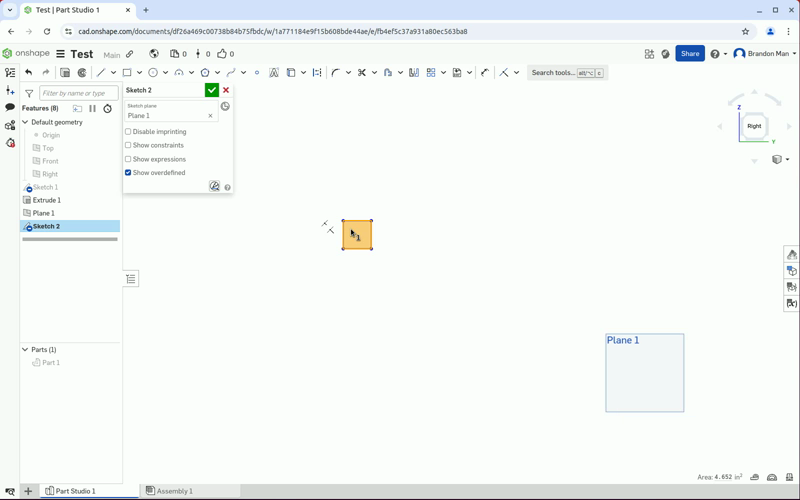
scroll(-6)
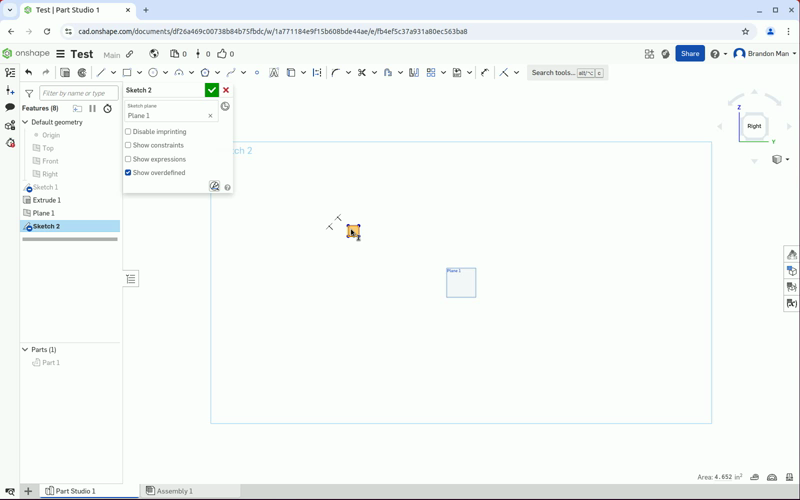
mouse_move(73, 352)
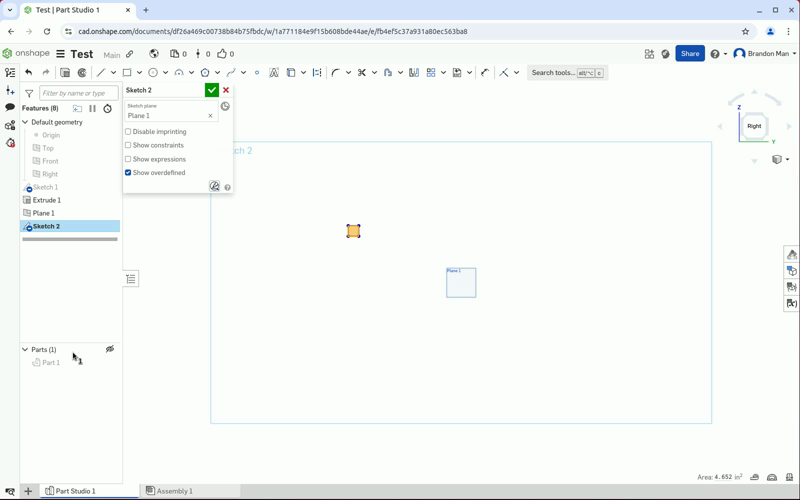
key(shift+y)
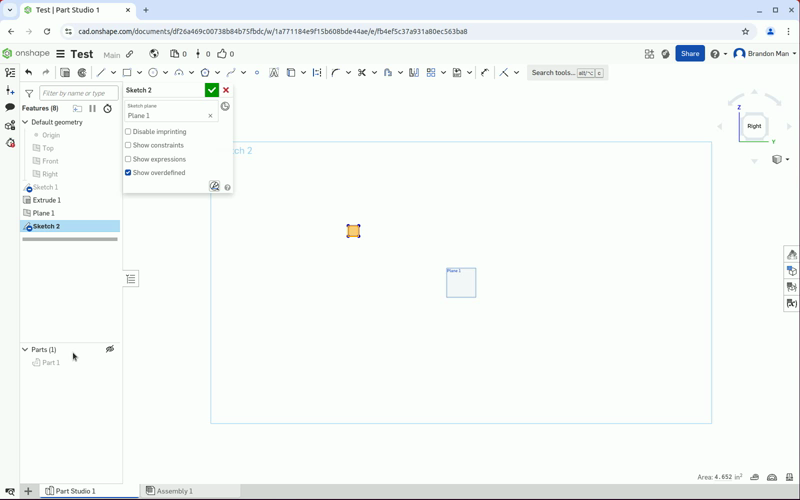
key(shift+e)
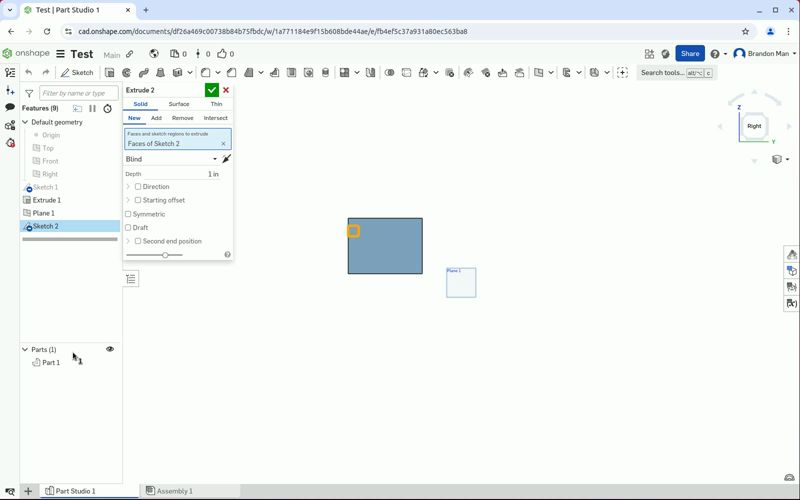
mouse_move(143, 106)
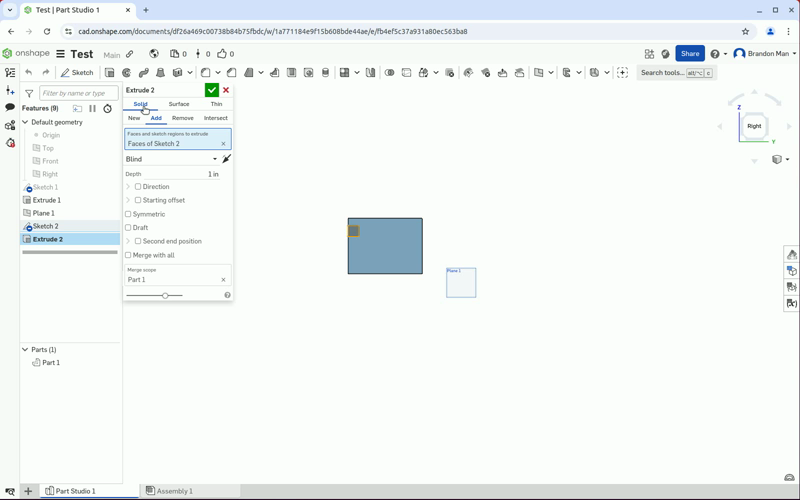
click(143, 106)
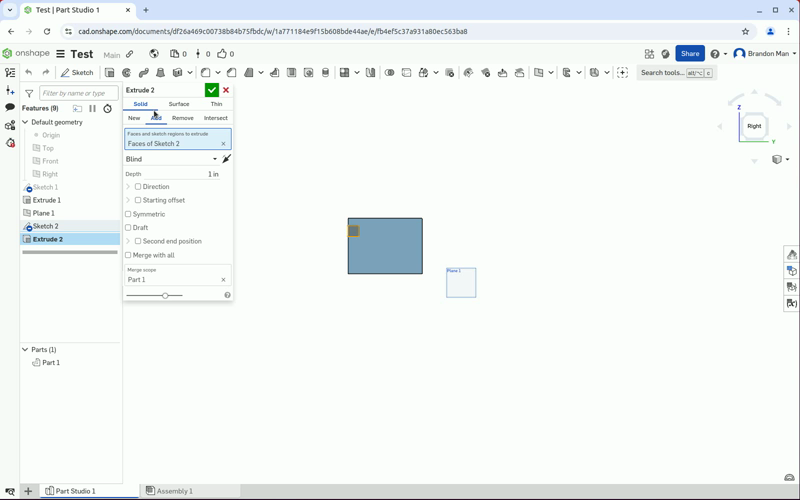
mouse_move(186, 120)
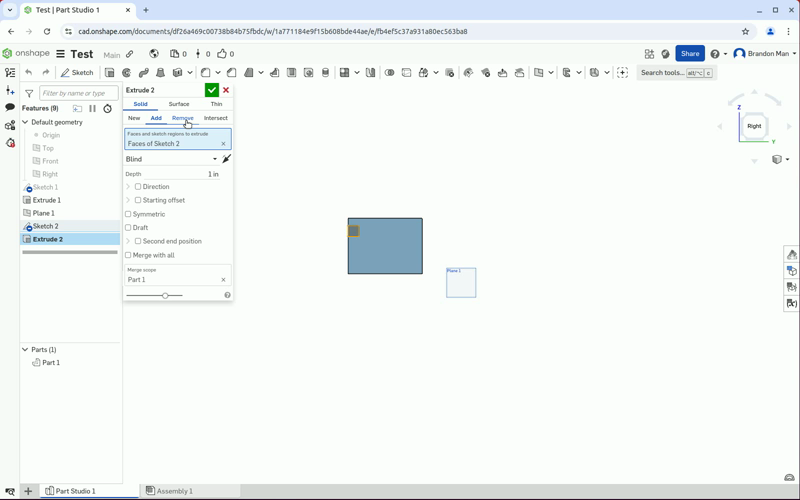
click(186, 120)
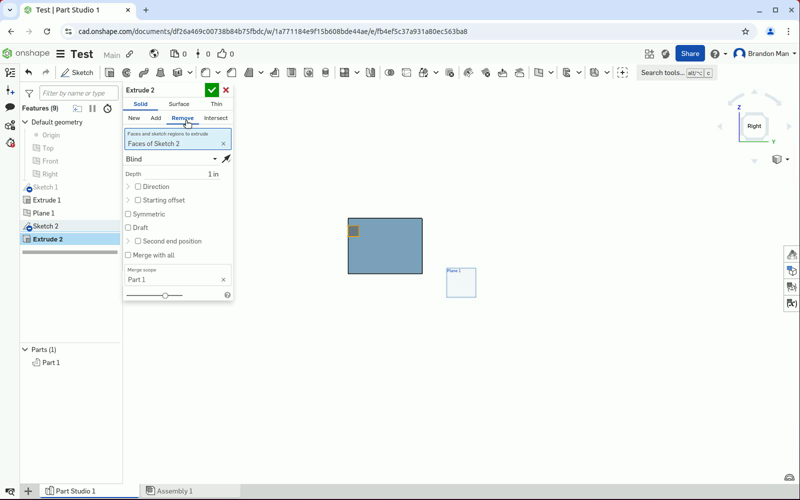
key(tab, 4)
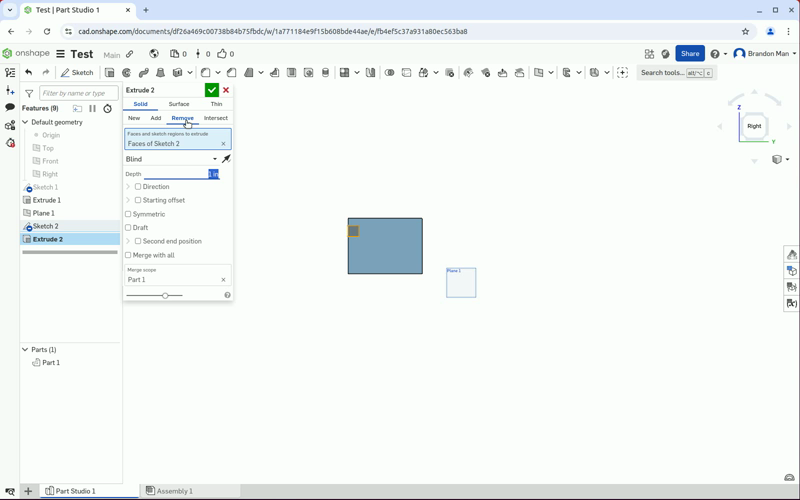
text(1.926)
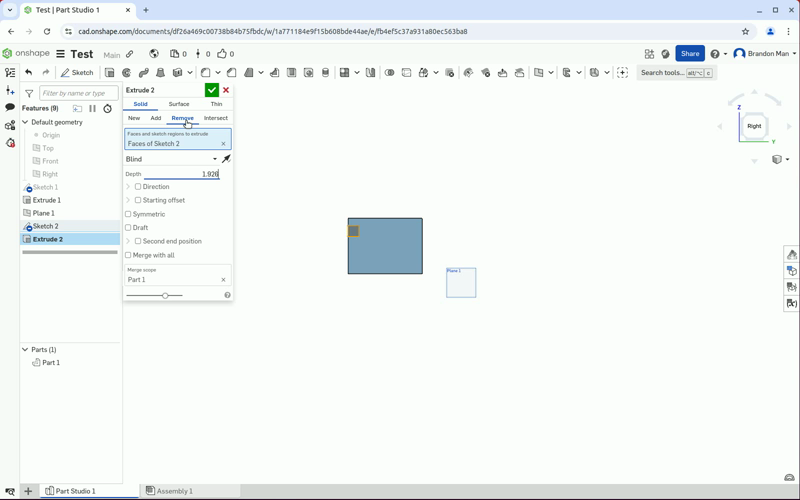
key(tab, 6)
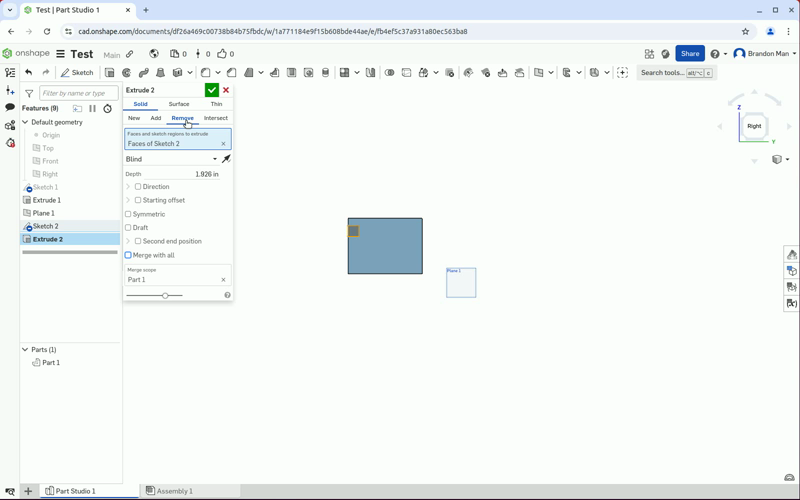
key(space)
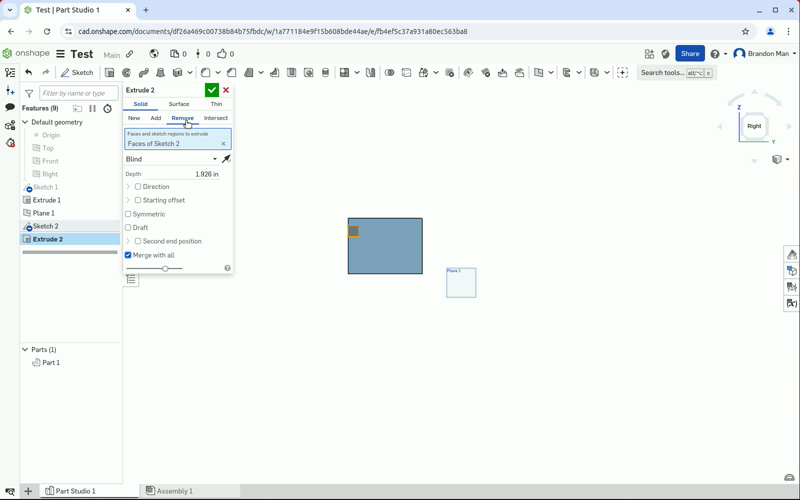
key(enter)
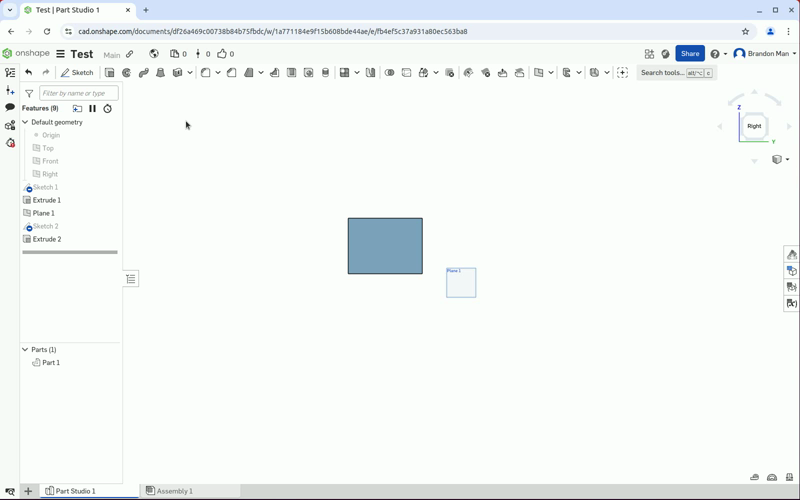
key(shift+h)
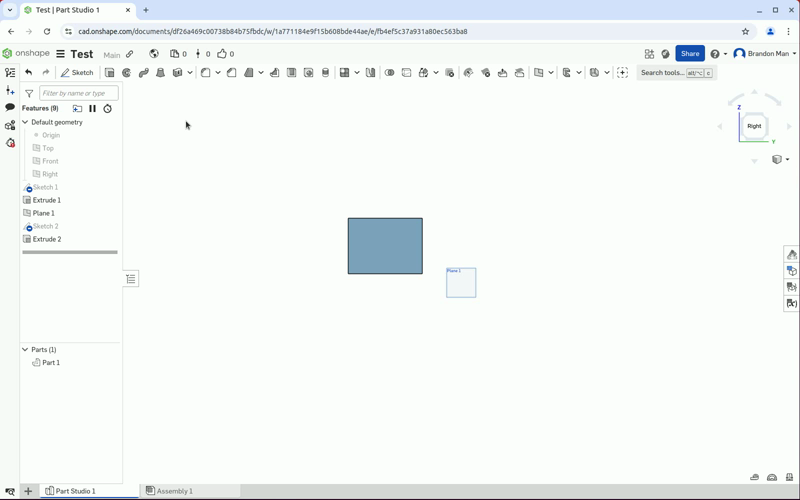
key(shift+h)
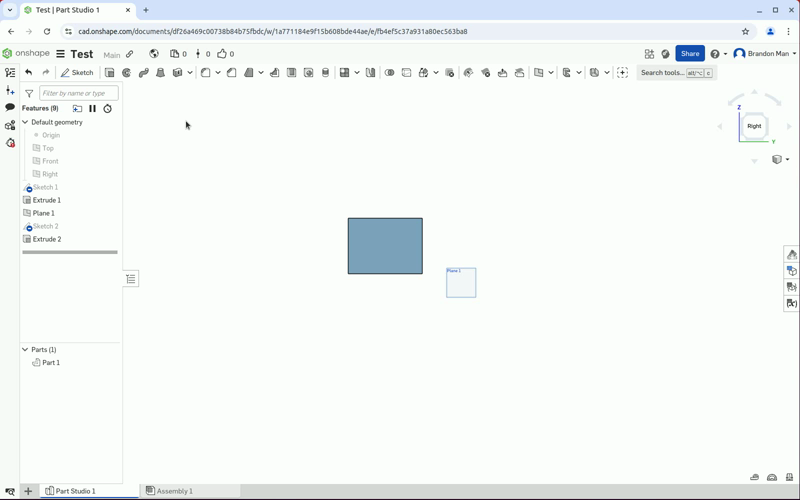
mouse_move(73, 189)
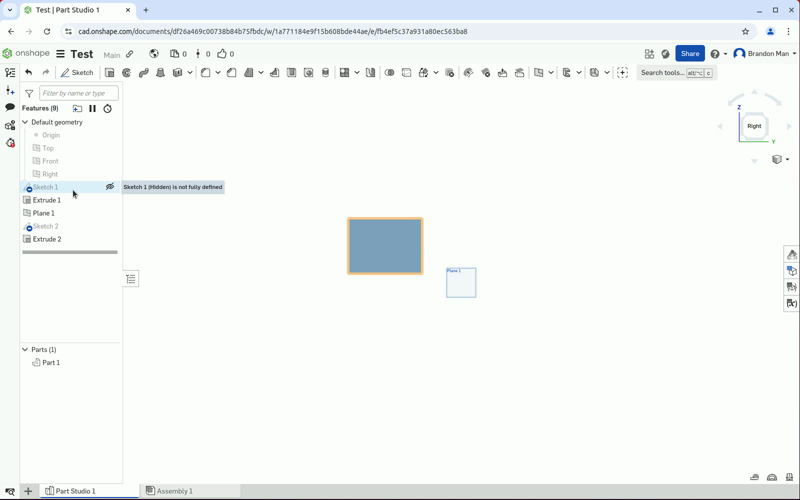
click(73, 189)
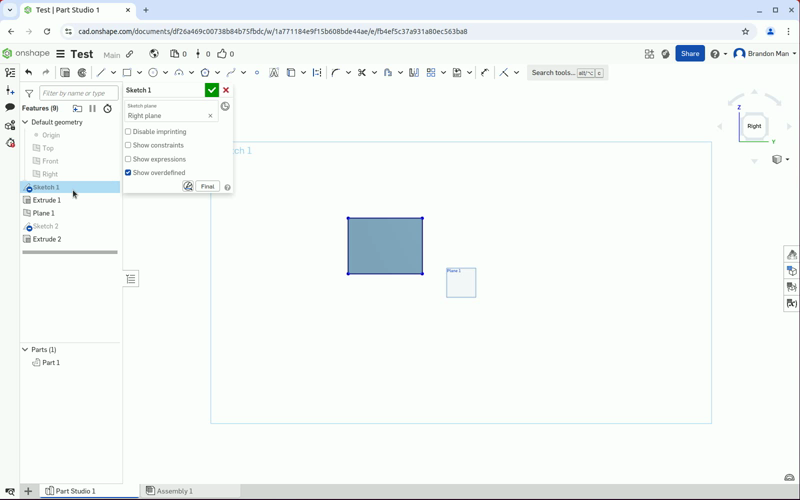
mouse_move(229, 92)
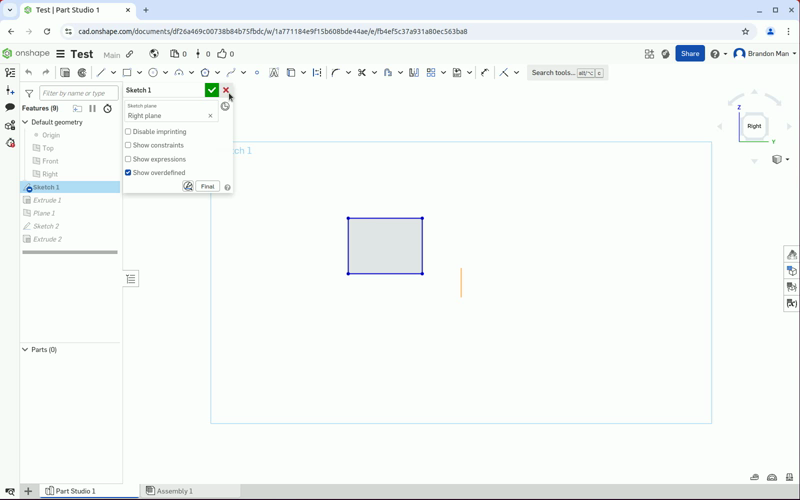
click(229, 92)
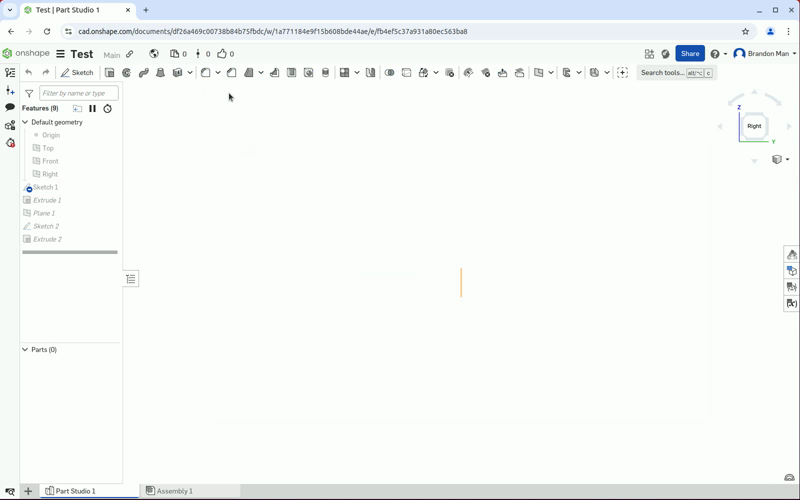
key(shift+s)
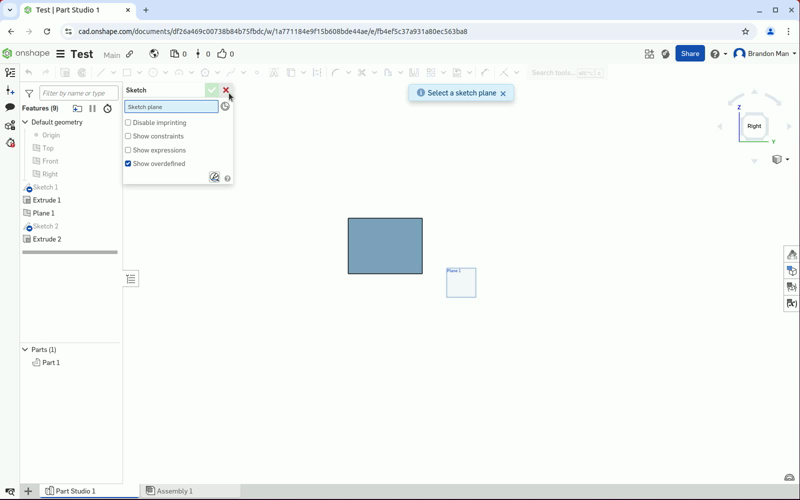
mouse_move(73, 215)
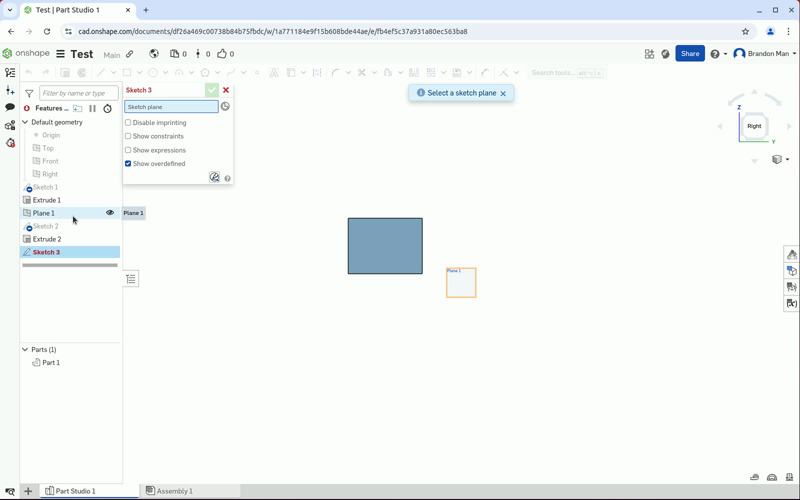
click(73, 215)
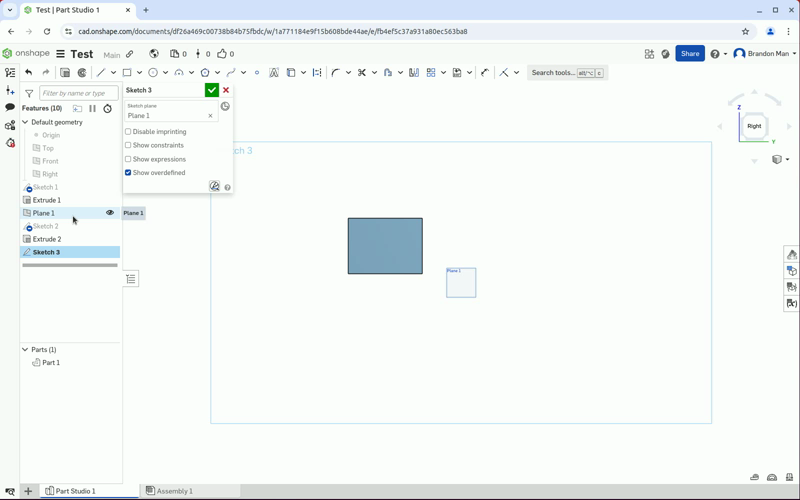
mouse_move(73, 352)
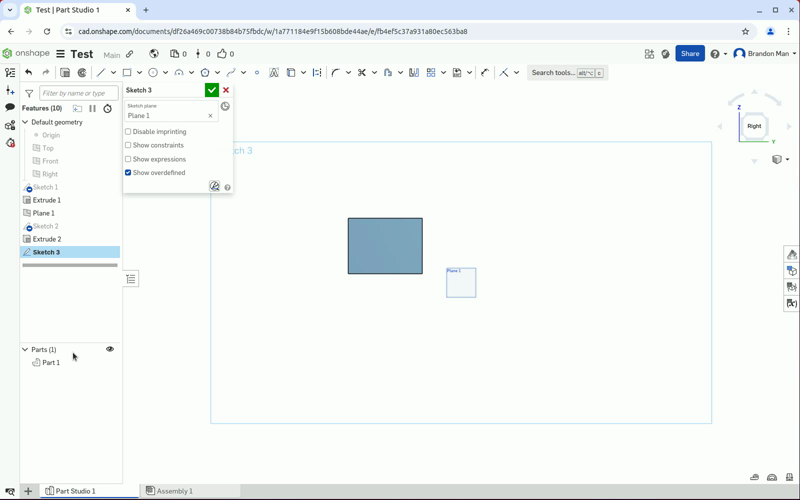
key(y)
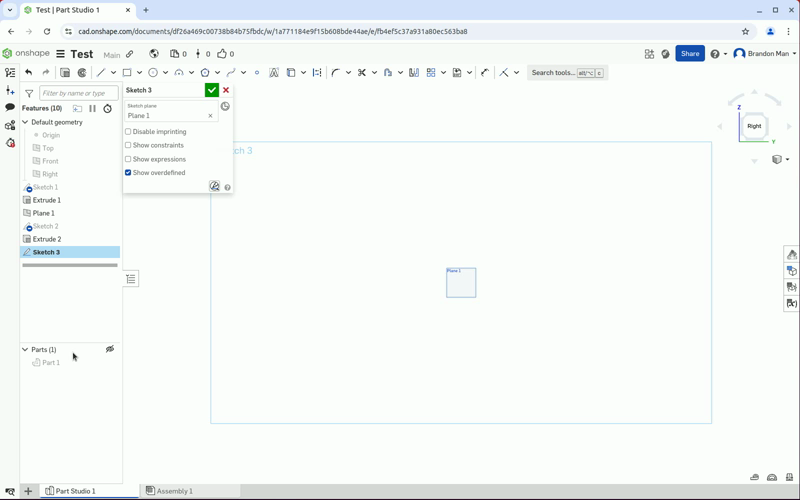
key(l)
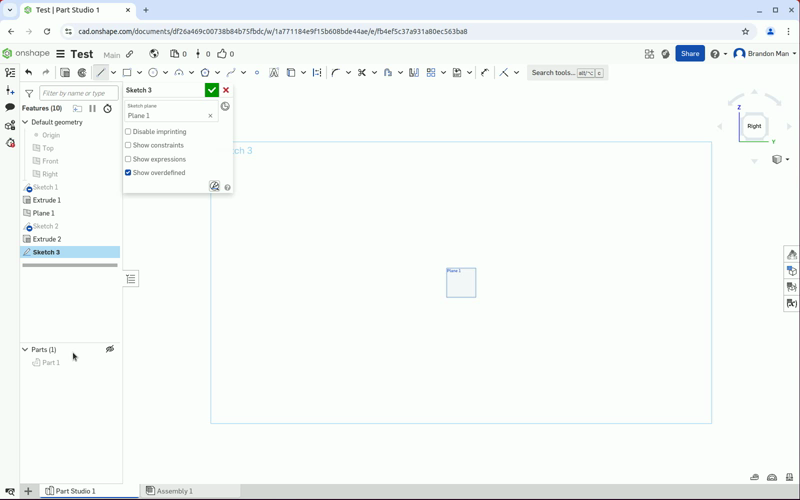
key_down(shift)
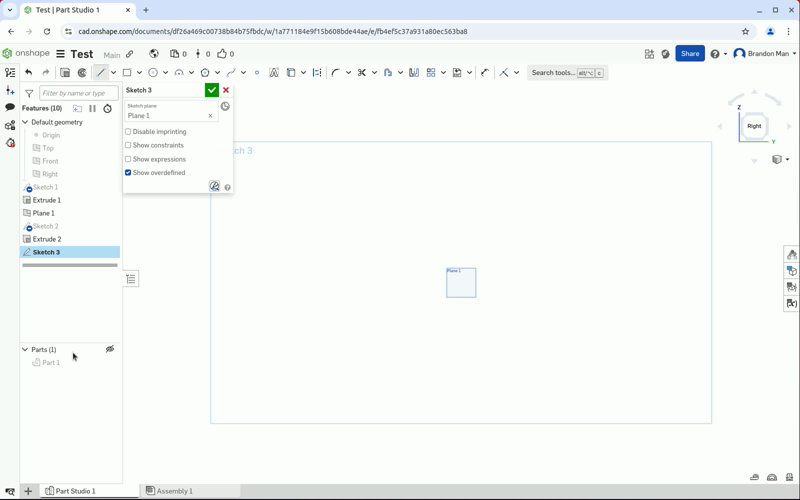
mouse_move(348, 254)
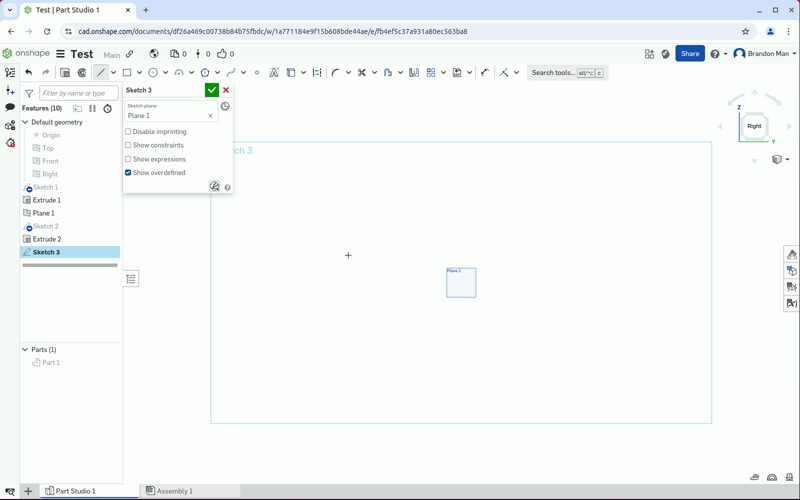
click(348, 254)
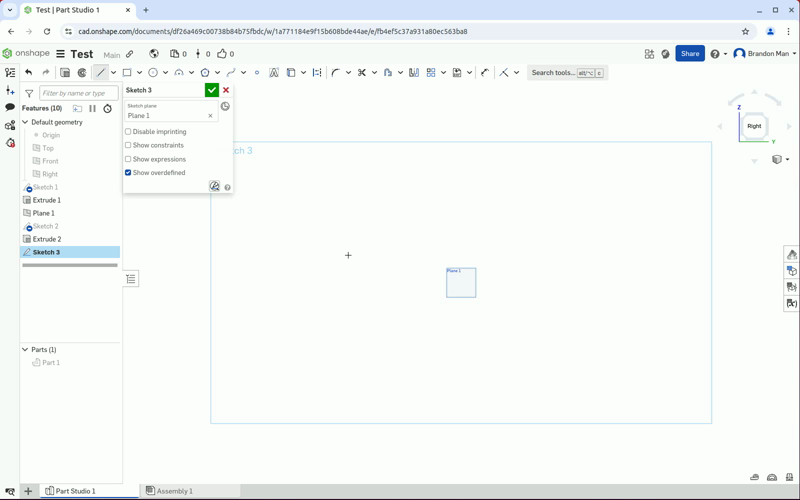
key_up(shift)
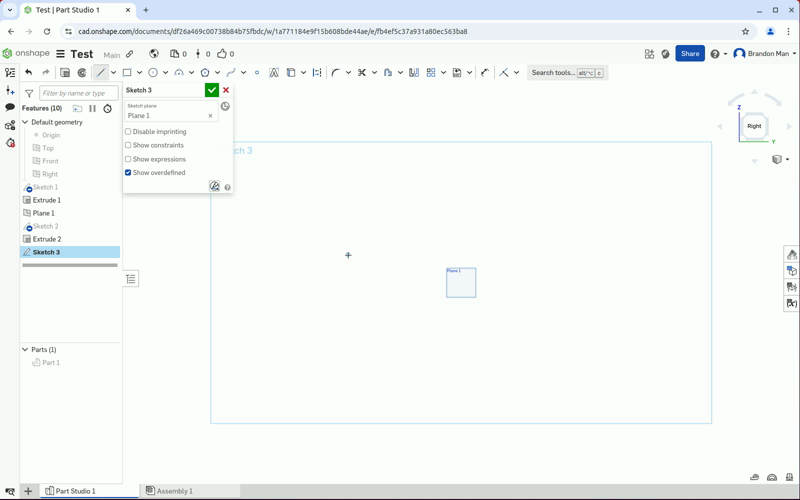
key_down(shift)
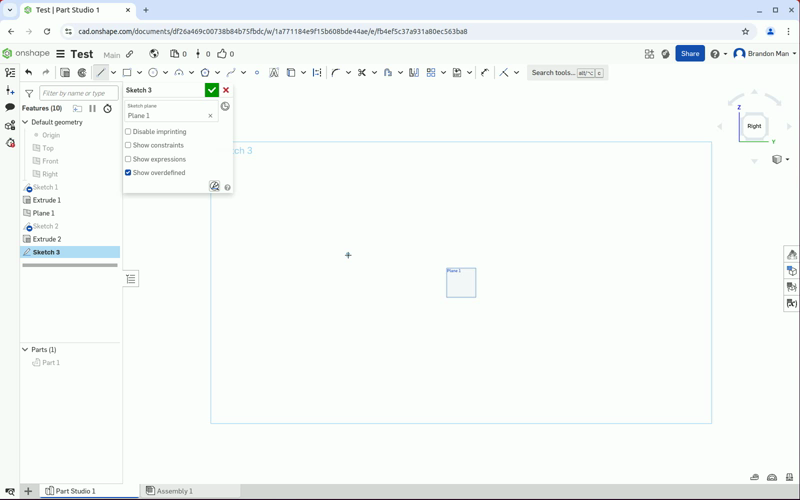
mouse_move(378, 254)
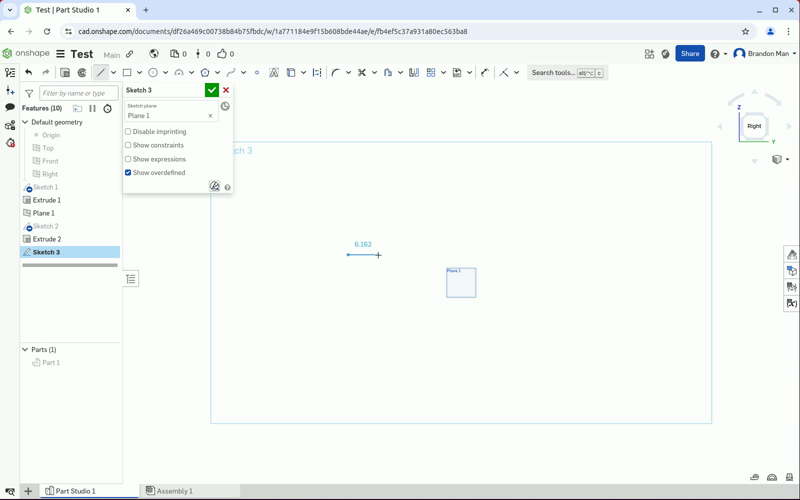
mouse_move(358, 254)
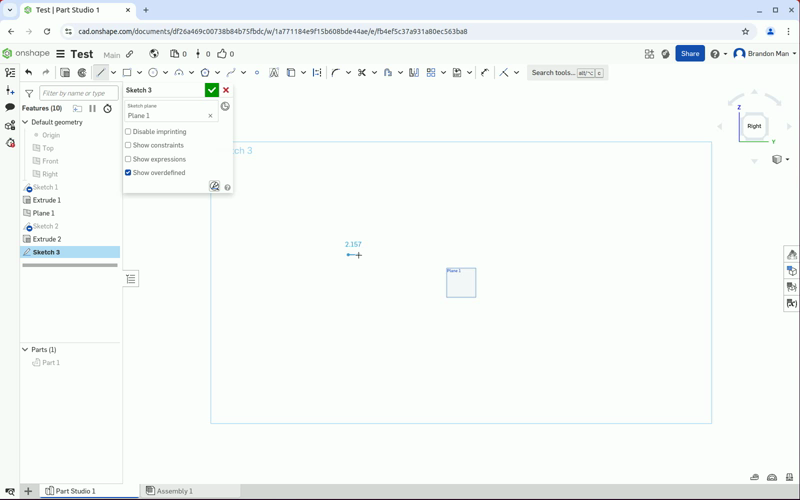
click(358, 254)
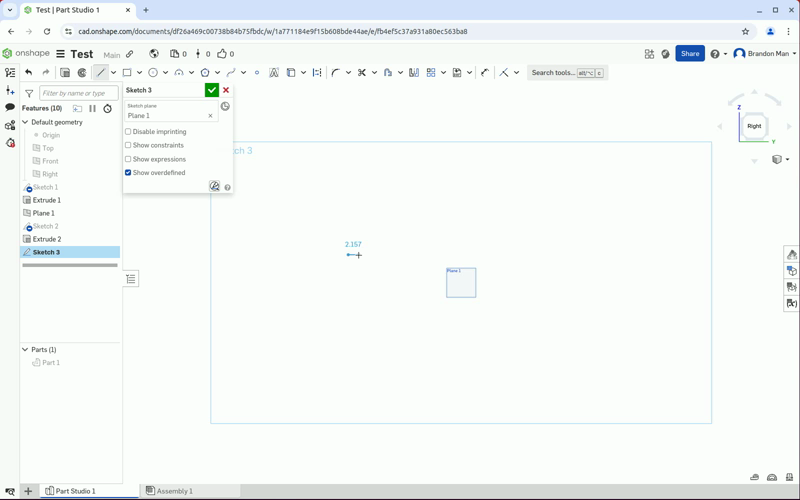
key_up(shift)
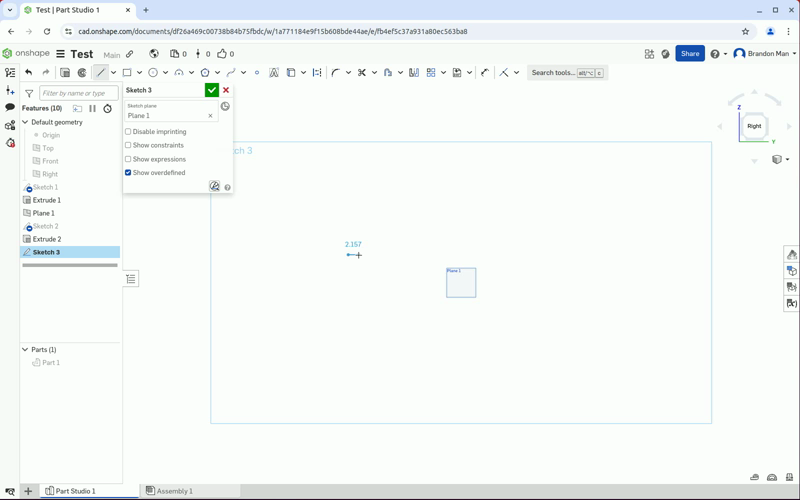
key_down(shift)
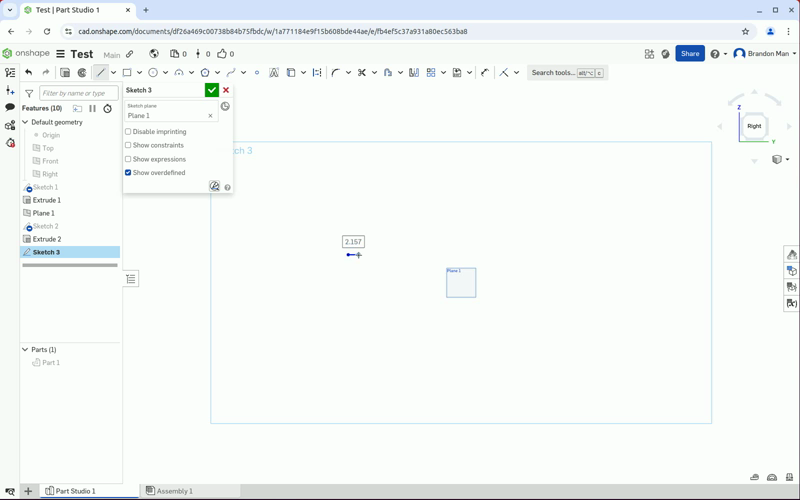
mouse_move(388, 254)
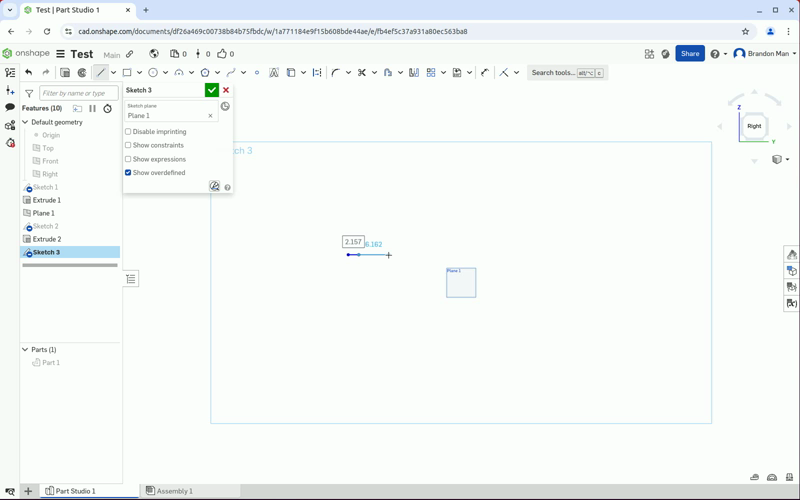
mouse_move(358, 244)
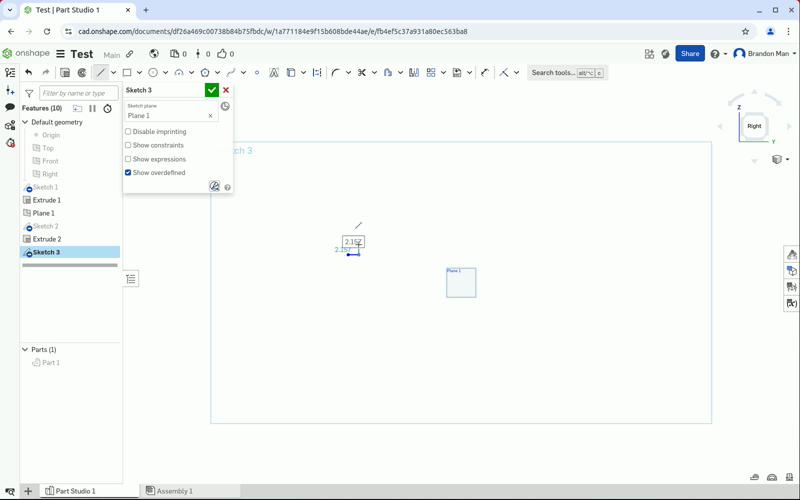
click(358, 244)
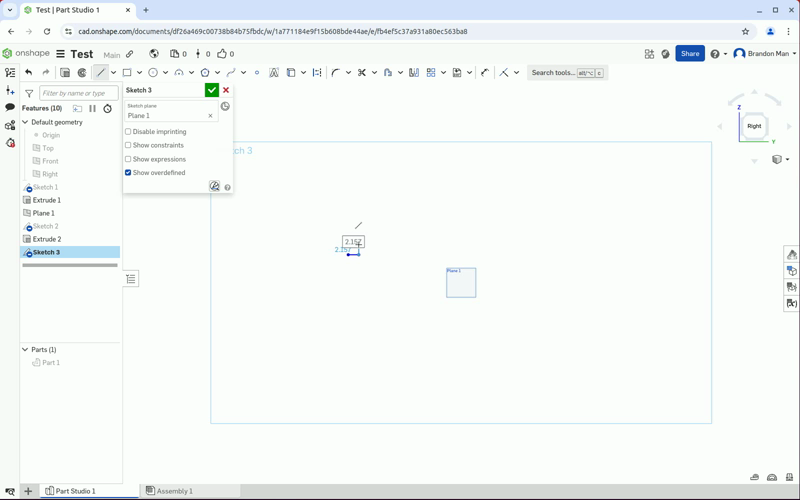
key_up(shift)
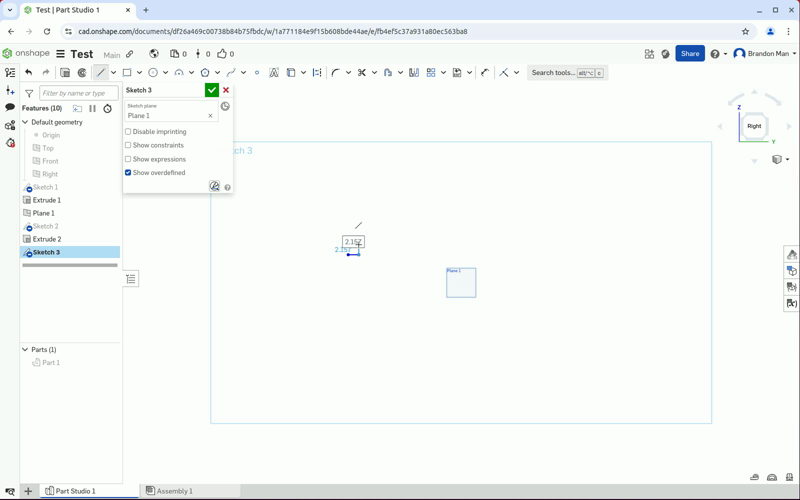
key_down(shift)
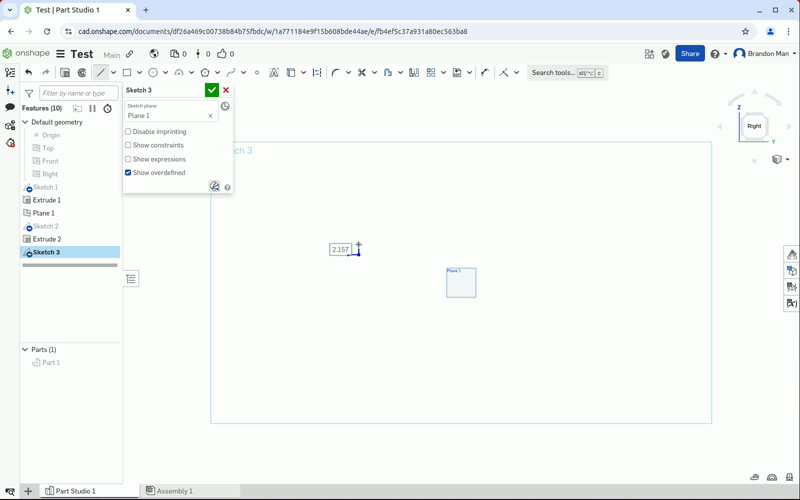
mouse_move(388, 244)
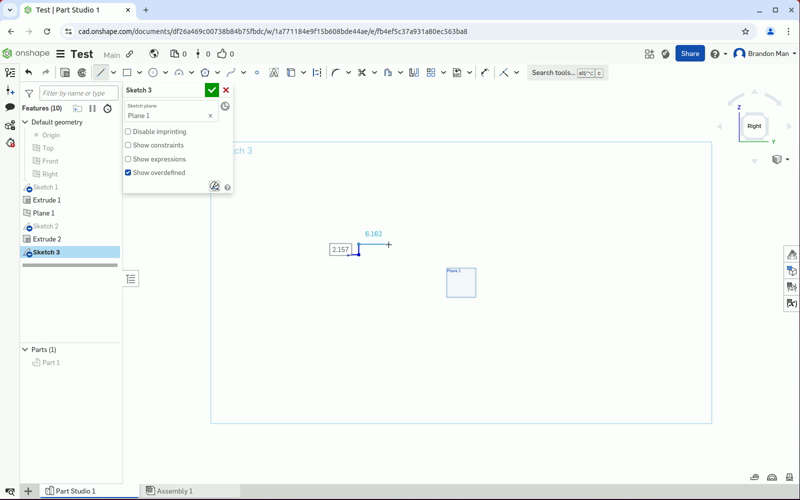
mouse_move(348, 244)
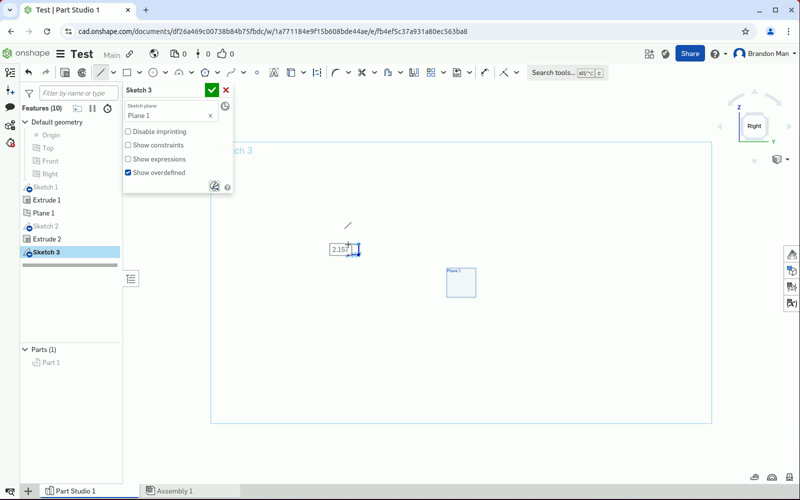
click(348, 244)
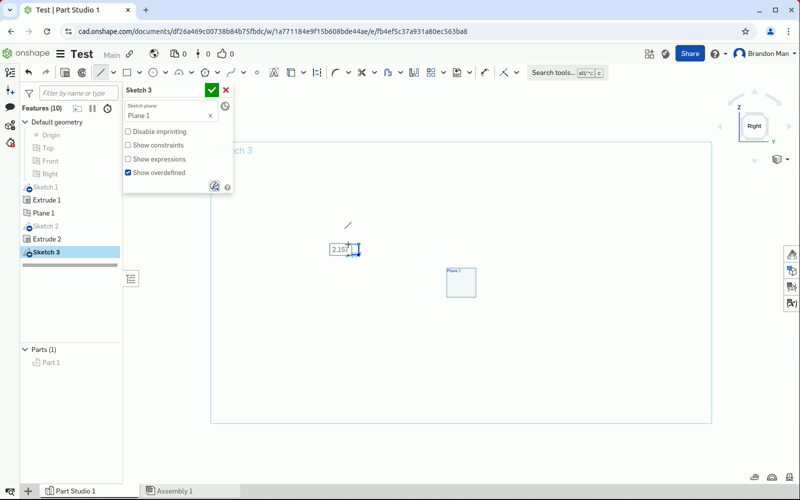
key_up(shift)
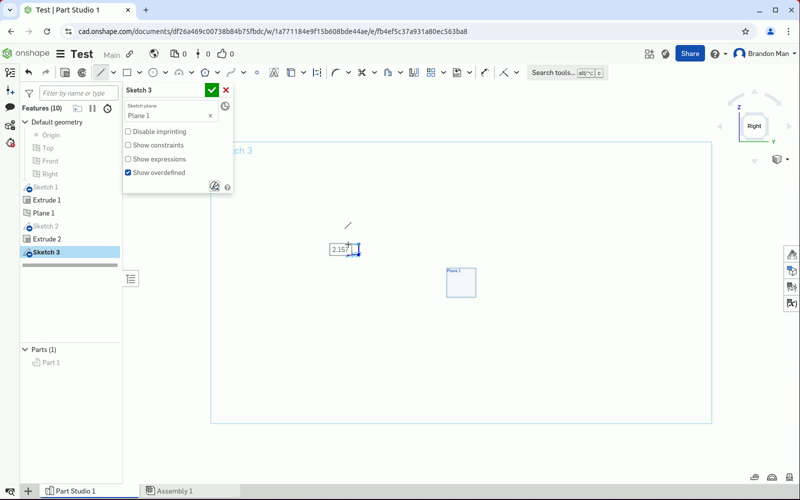
mouse_move(378, 244)
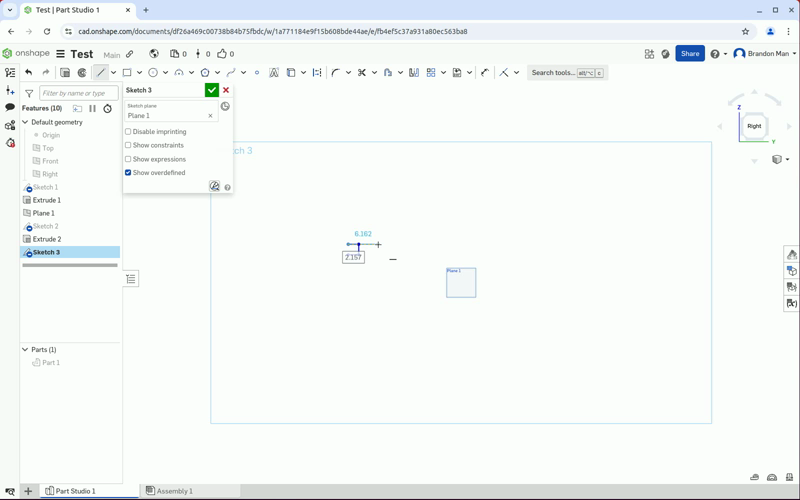
key_down(shift)
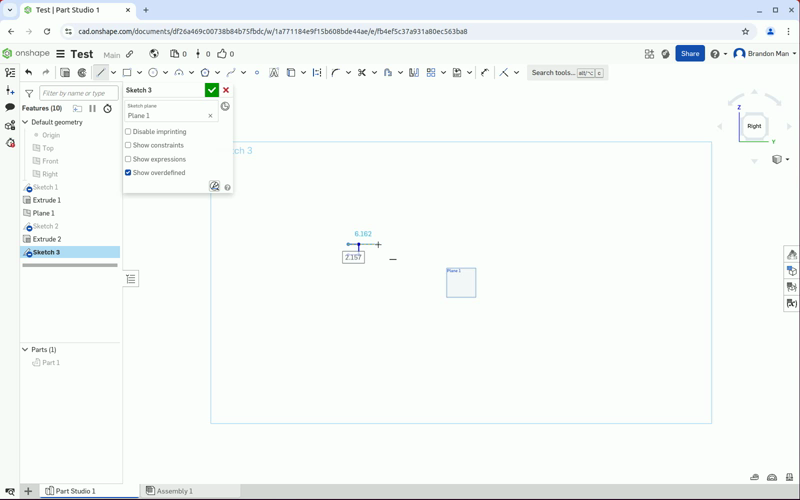
mouse_move(348, 254)
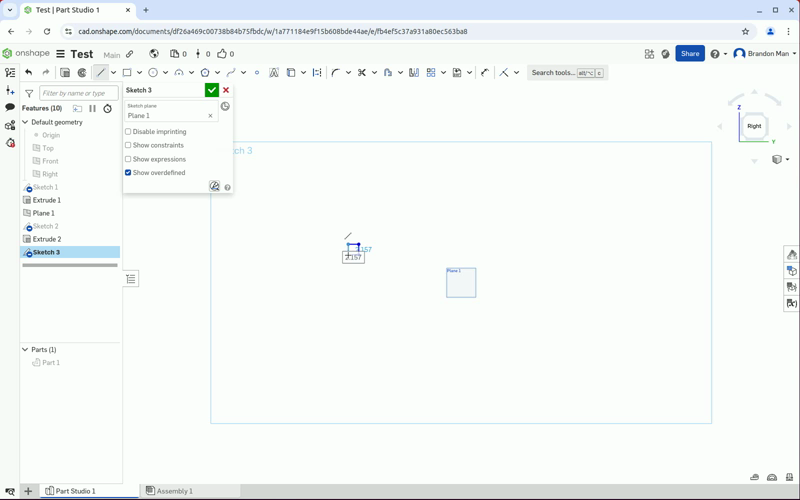
key_up(shift)
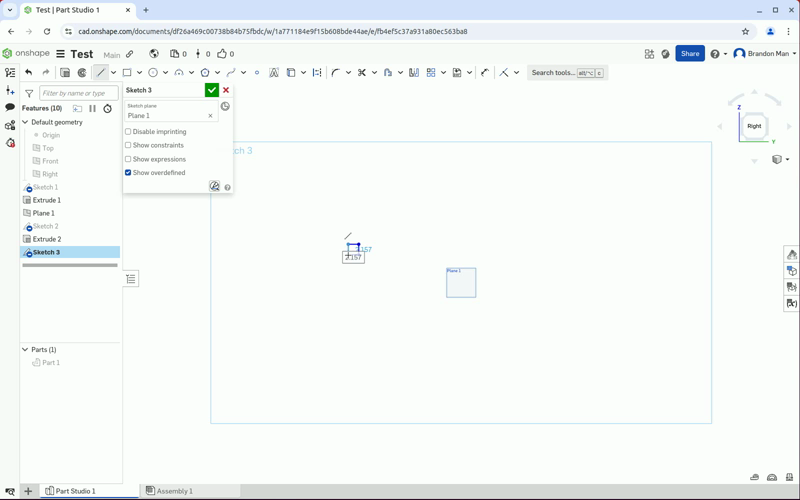
click(348, 254)
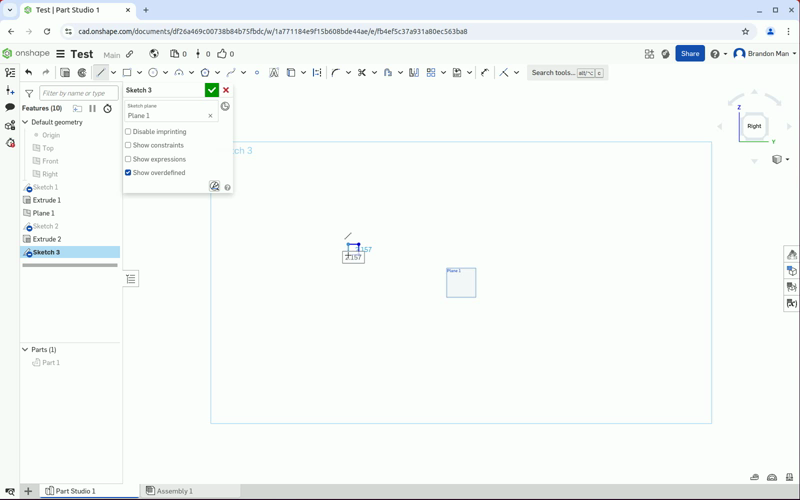
key(esc)
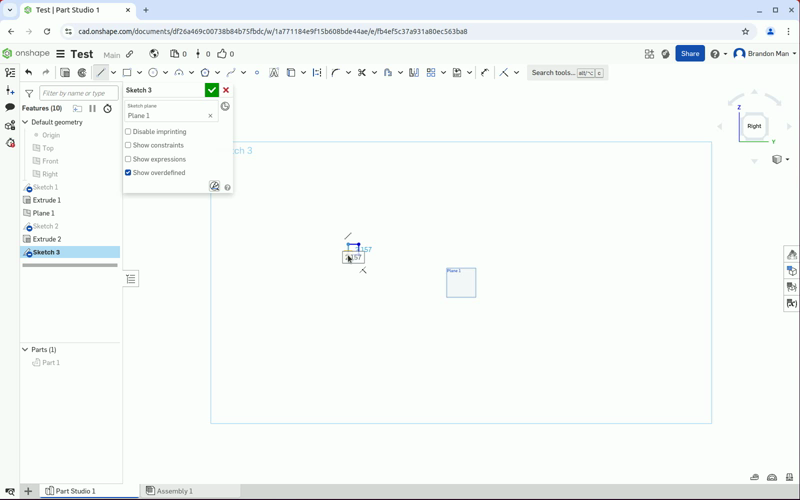
mouse_move(350, 248)
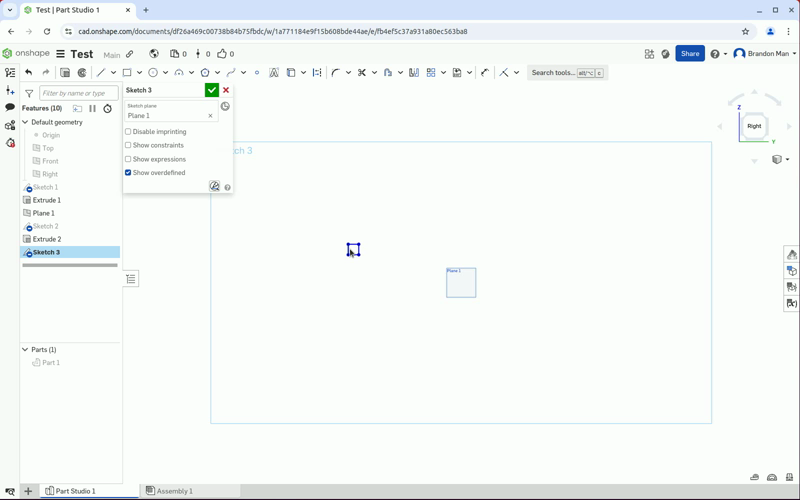
scroll(6)
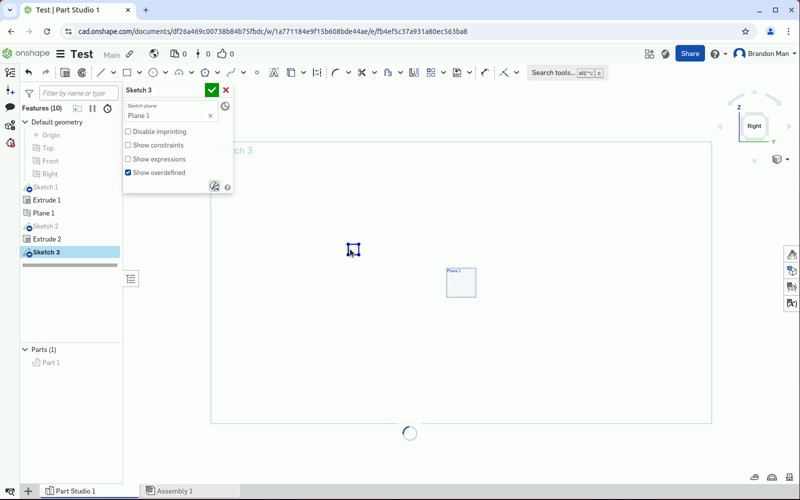
scroll(6)
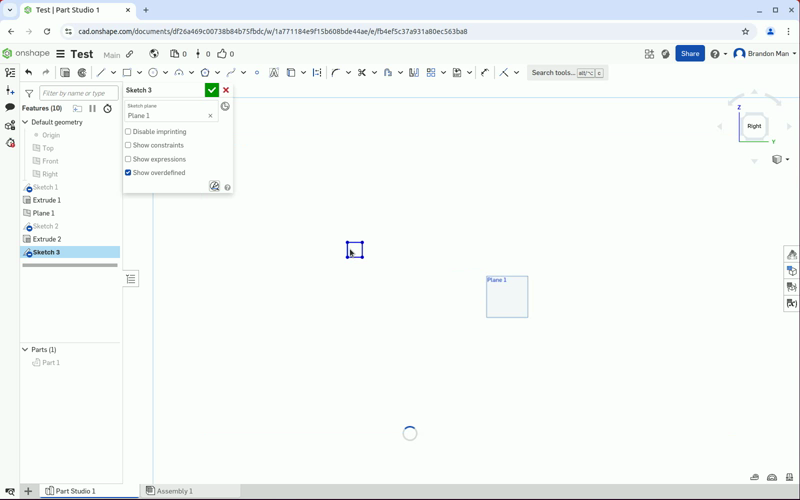
scroll(6)
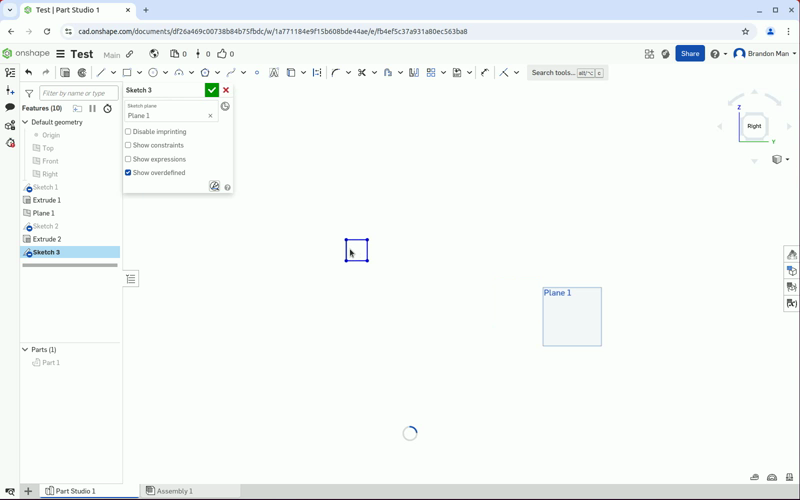
scroll(6)
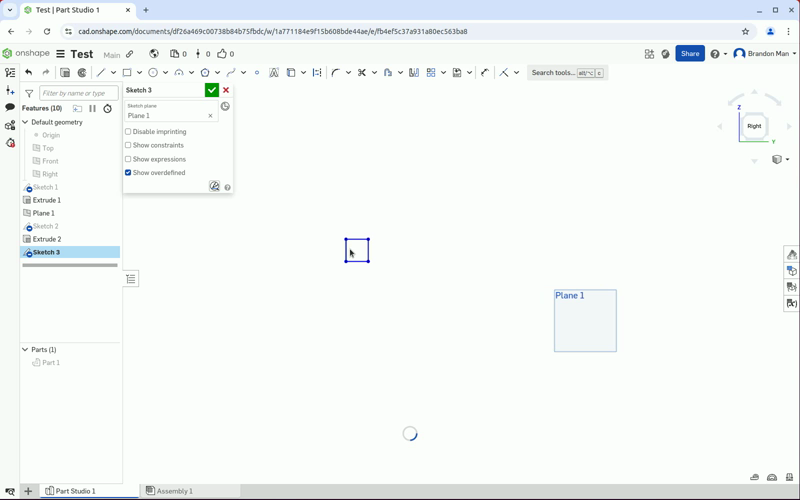
scroll(6)
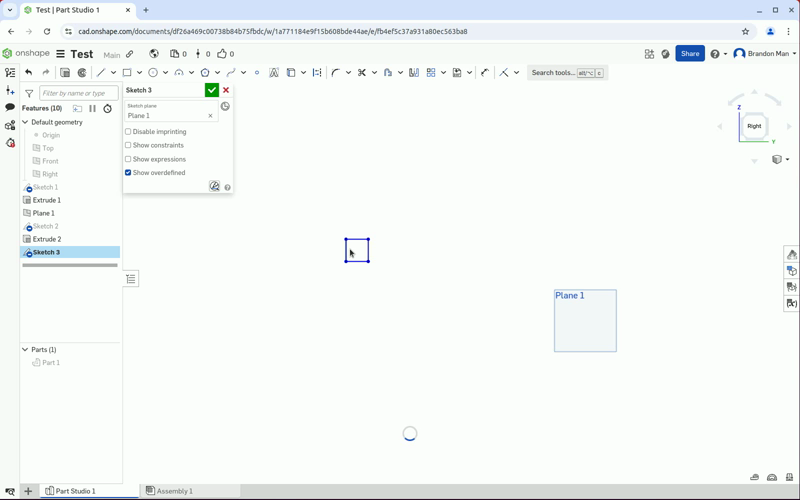
scroll(6)
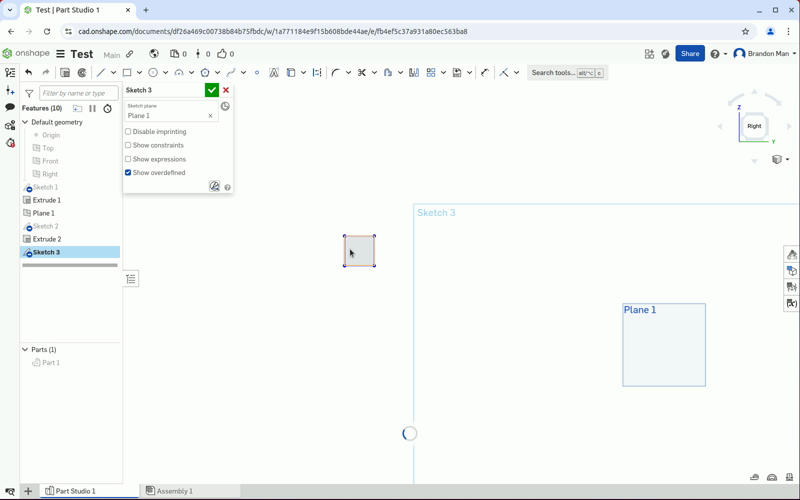
scroll(6)
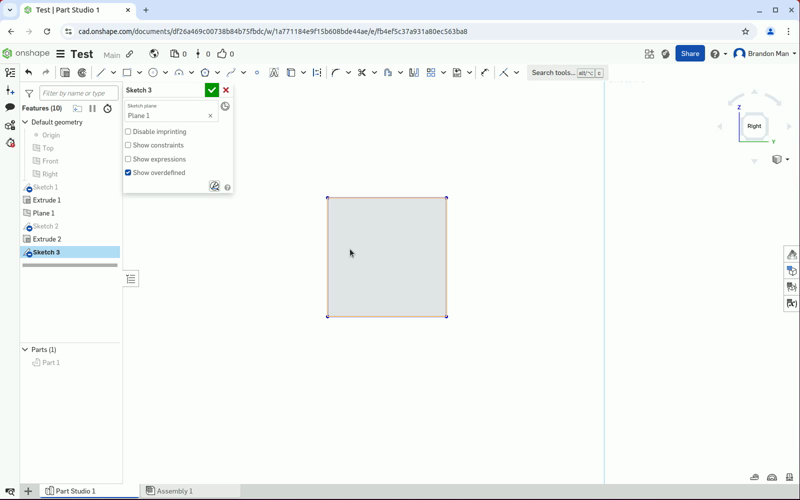
click(350, 248)
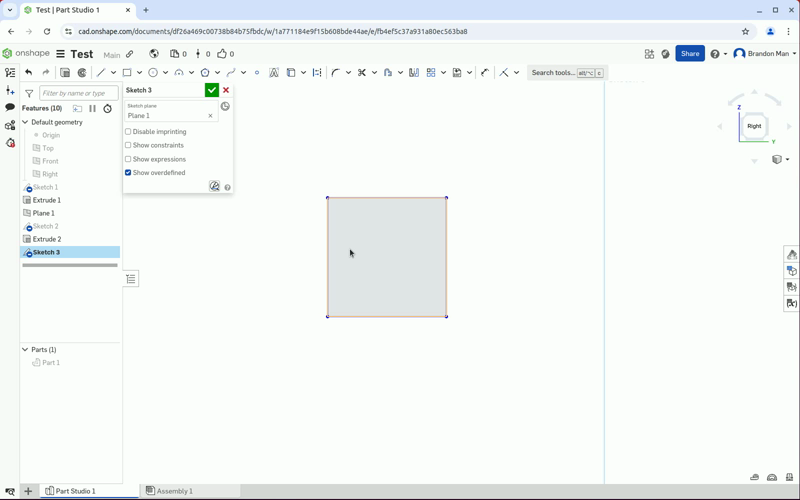
scroll(-6)
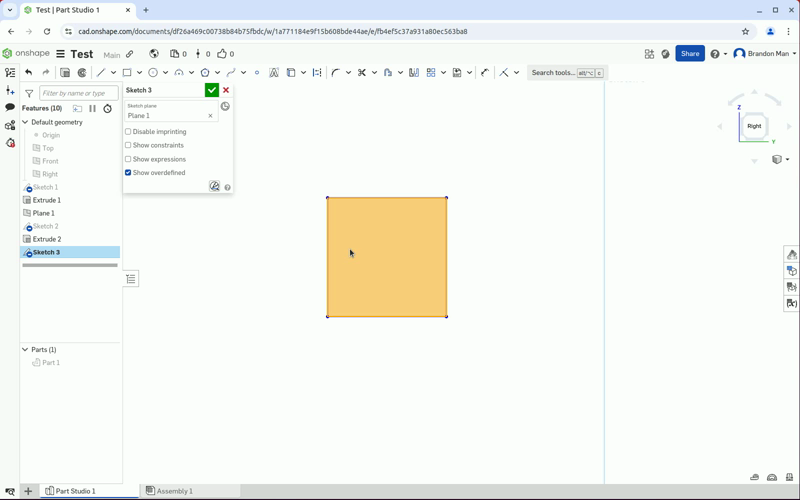
scroll(-6)
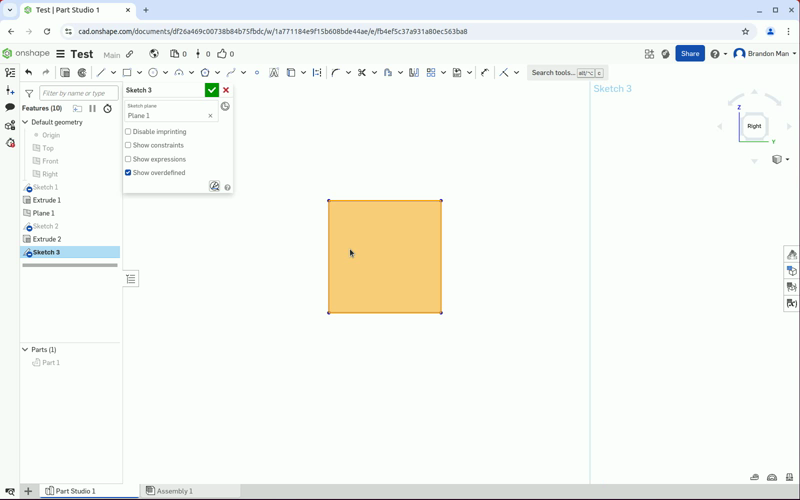
scroll(-6)
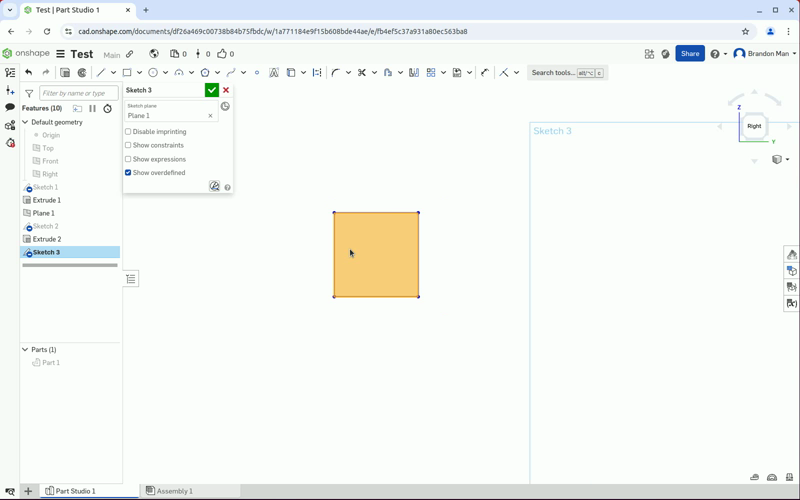
scroll(-6)
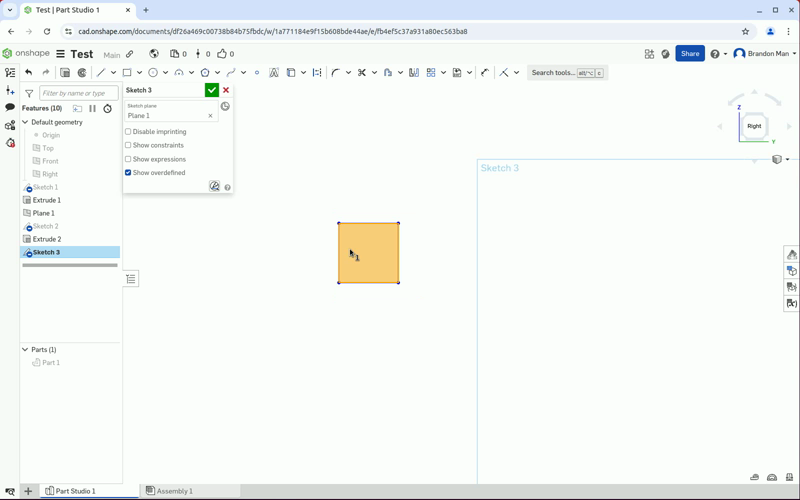
scroll(-6)
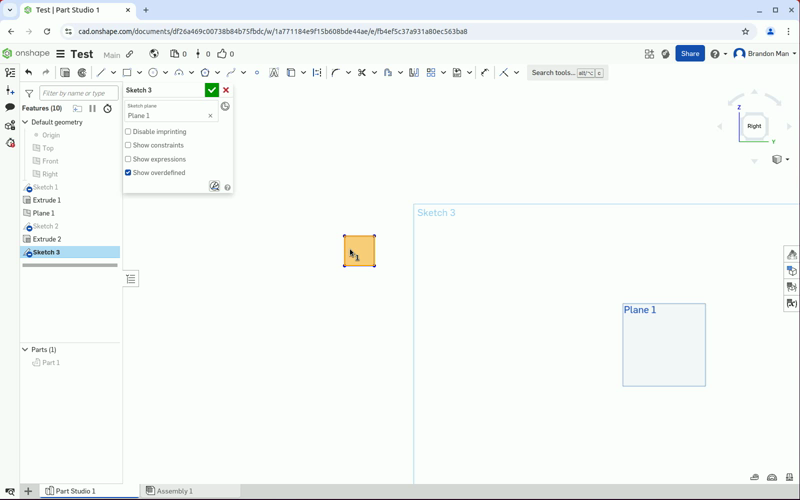
scroll(-6)
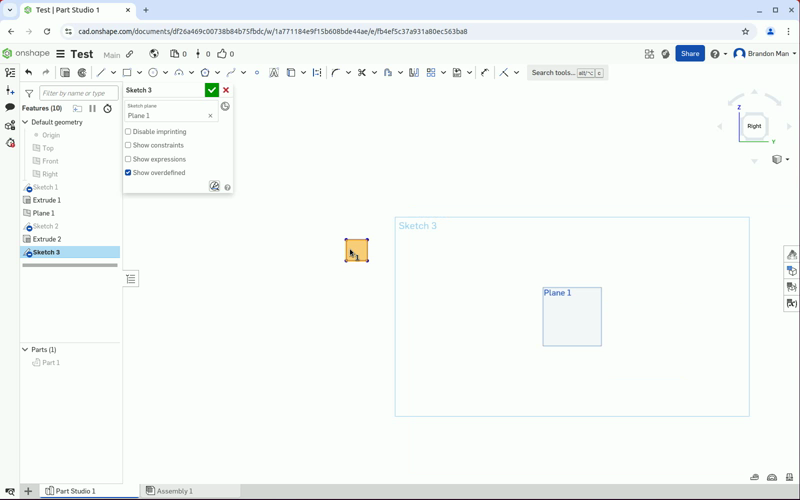
scroll(-6)
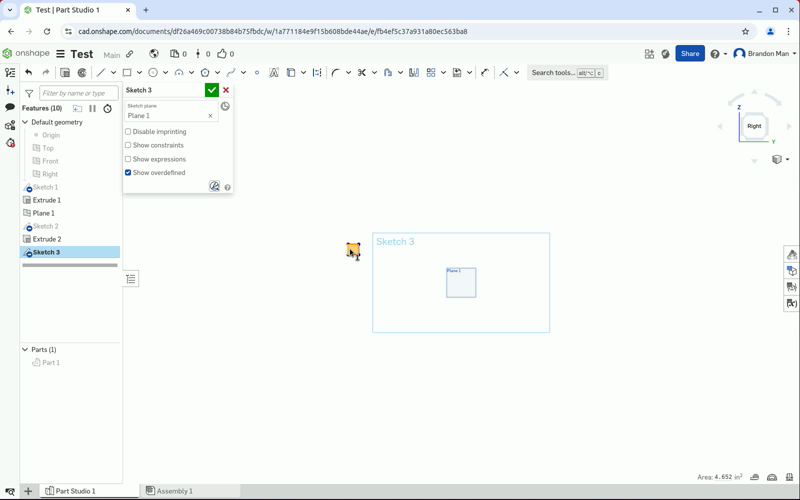
mouse_move(73, 352)
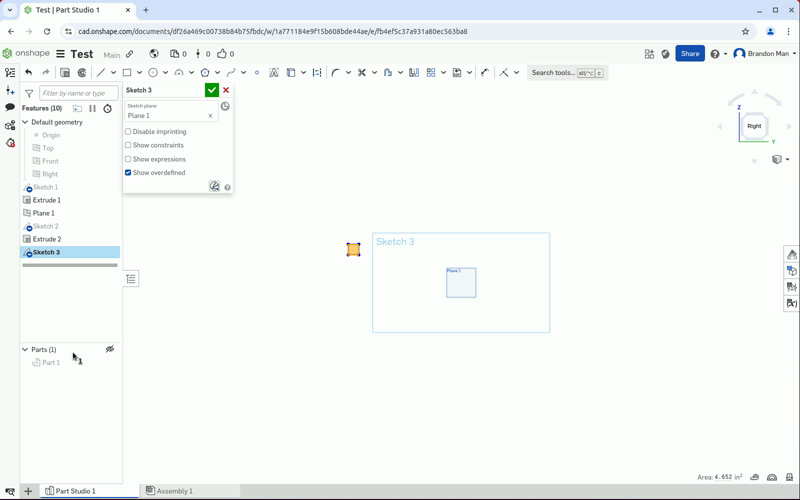
key(shift+y)
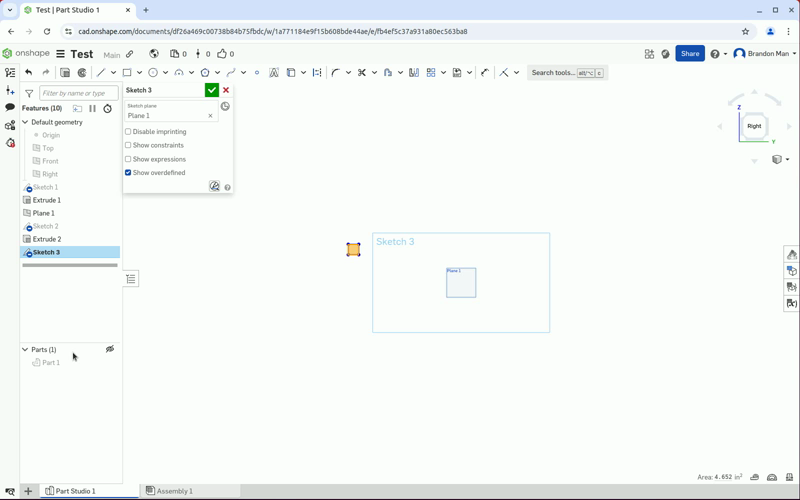
key(shift+e)
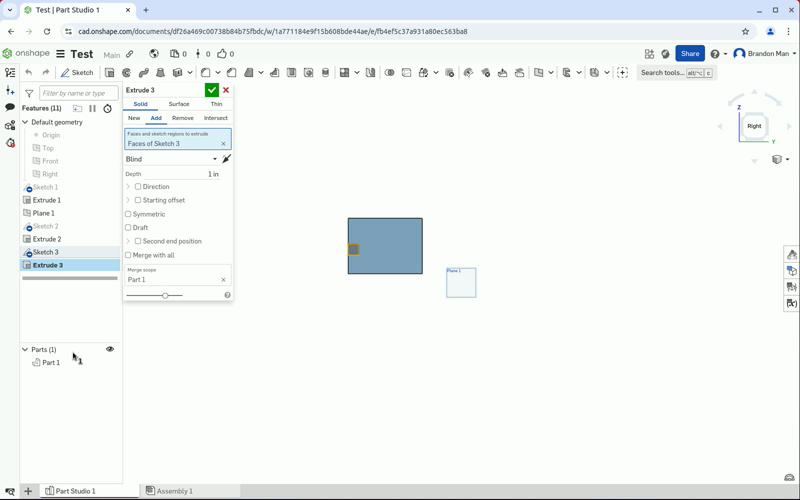
mouse_move(143, 106)
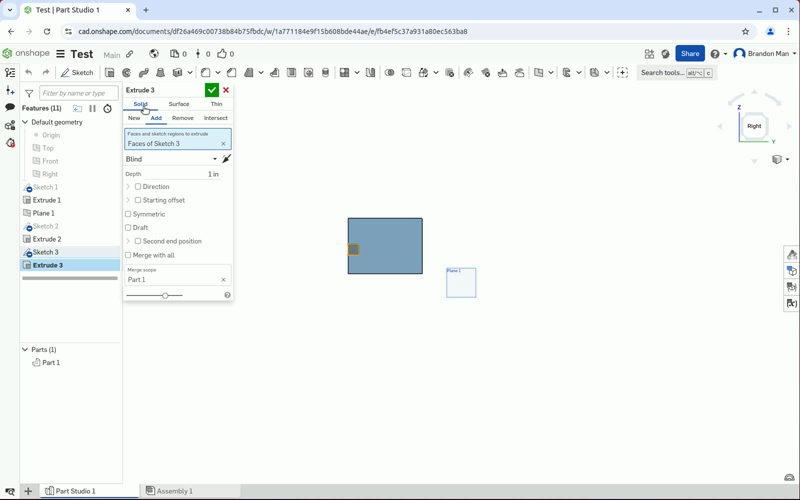
click(143, 106)
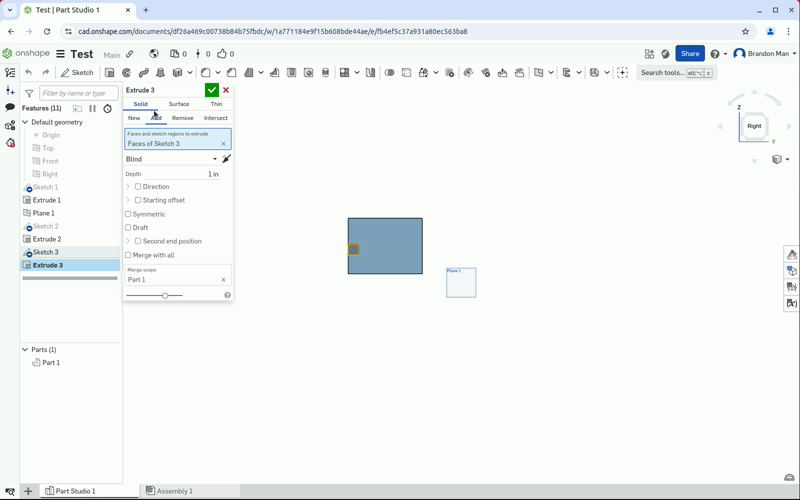
mouse_move(186, 120)
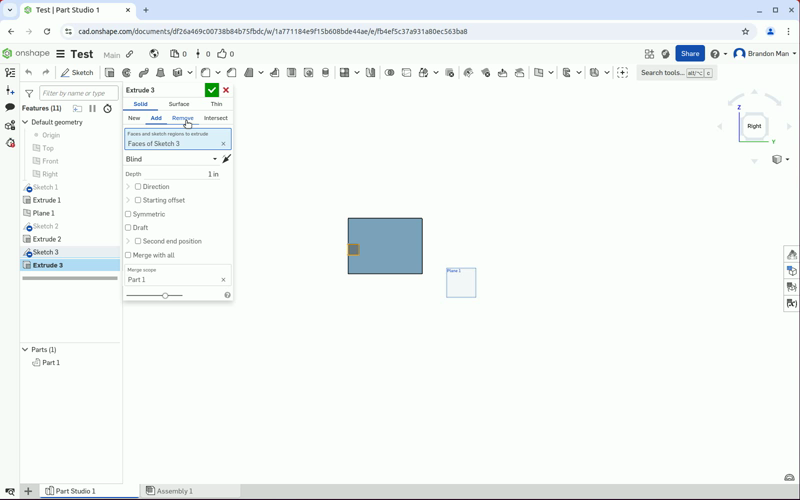
click(186, 120)
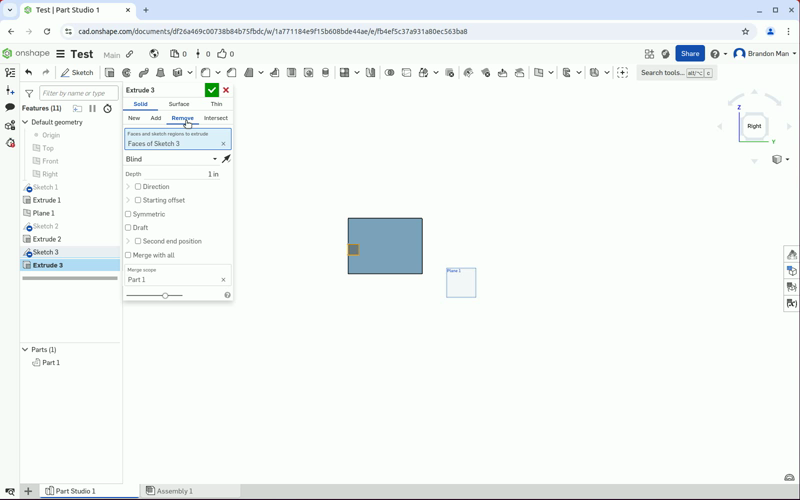
key(tab, 4)
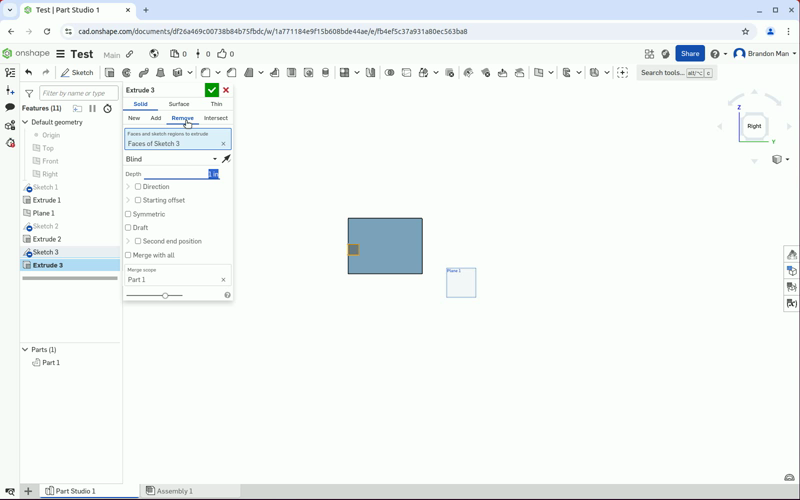
text(1.926)
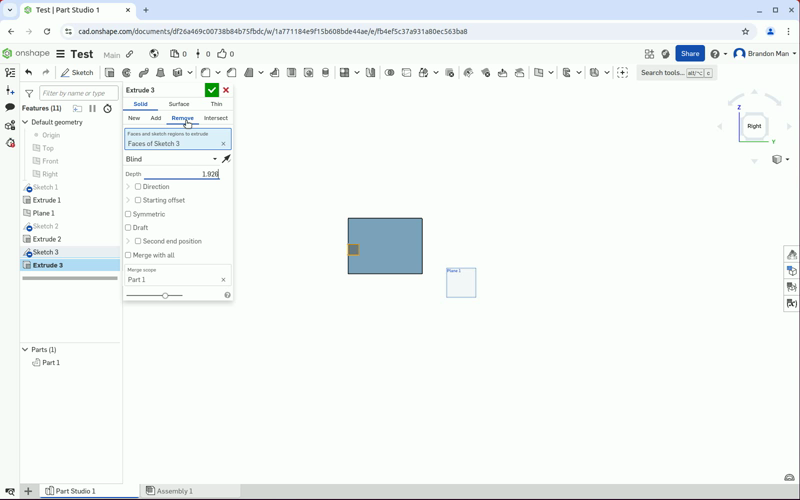
key(tab, 6)
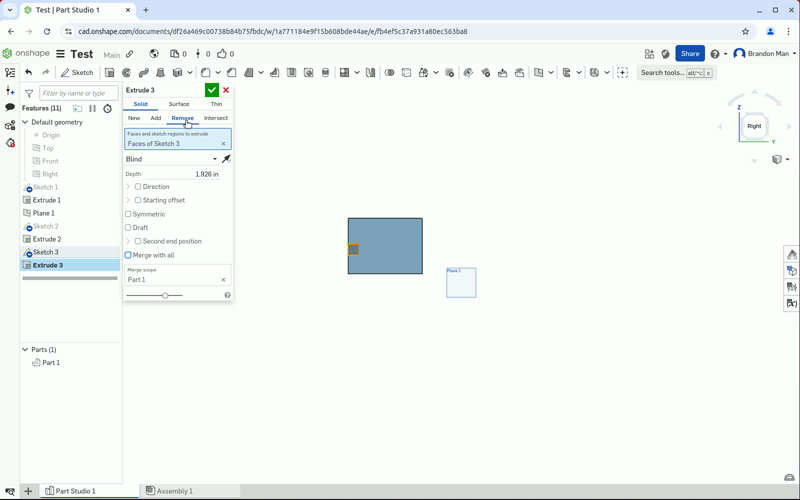
key(space)
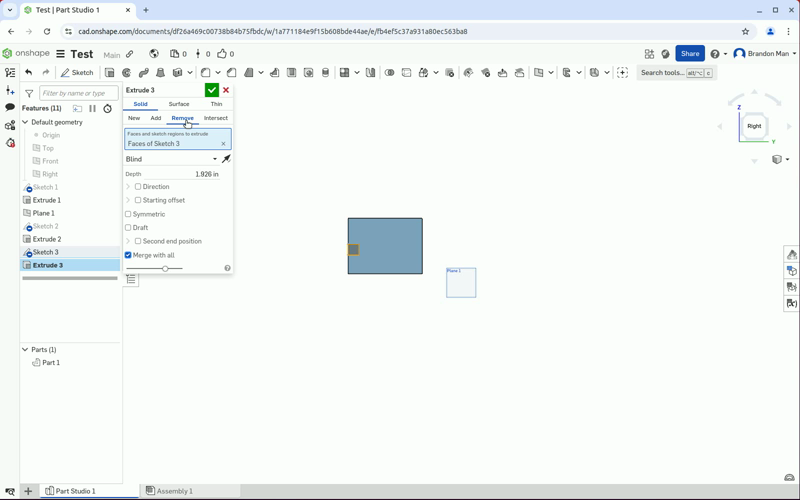
key(enter)
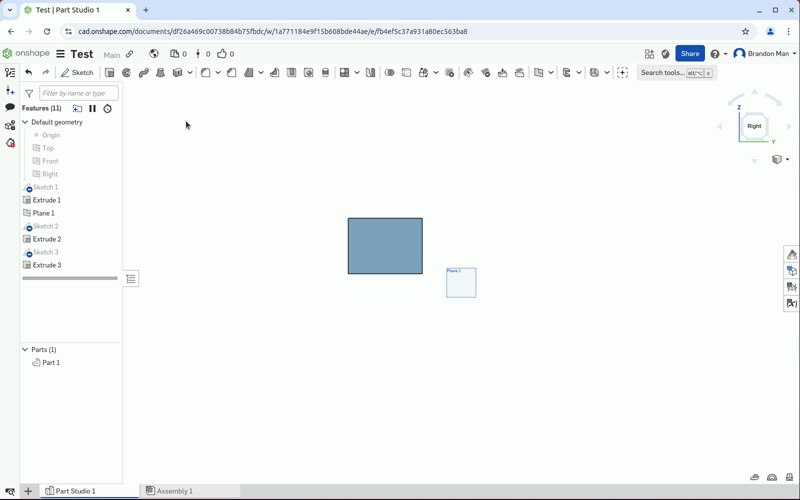
key(shift+h)
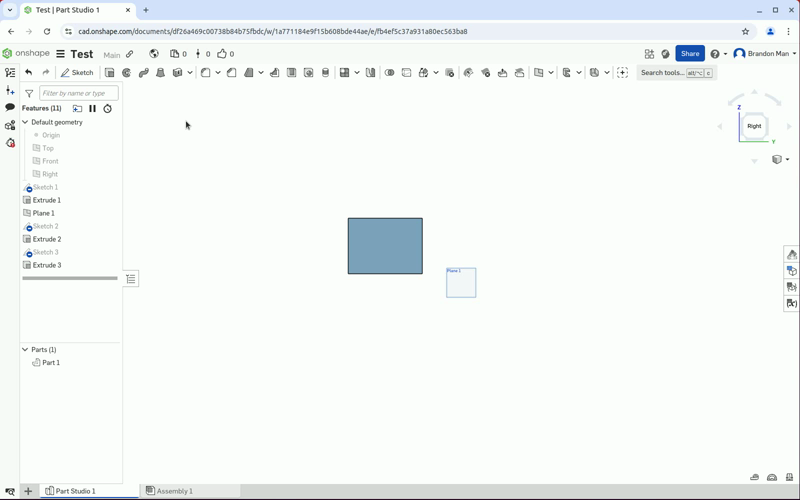
key(shift+h)
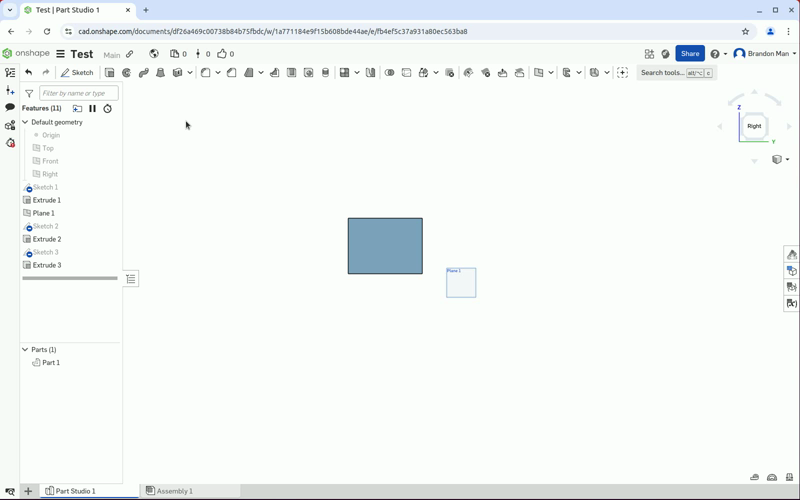
mouse_move(73, 189)
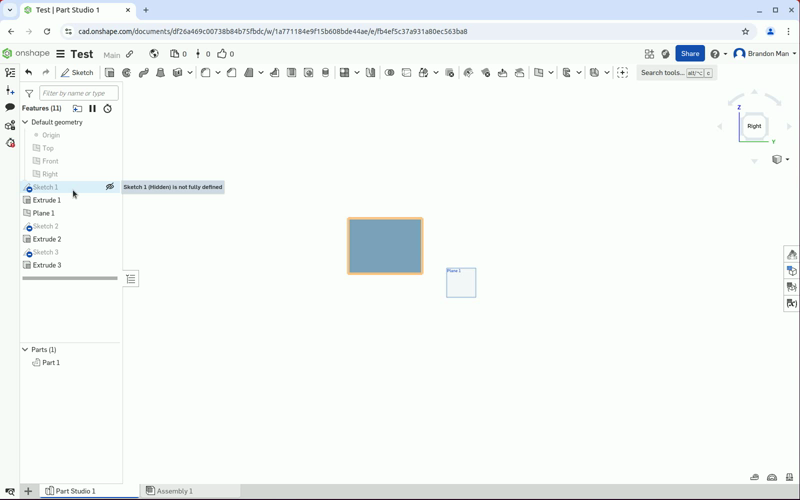
click(73, 189)
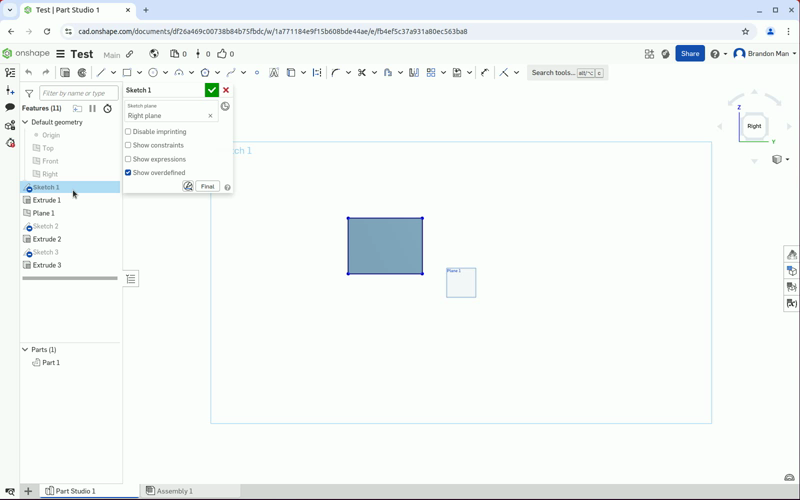
mouse_move(229, 92)
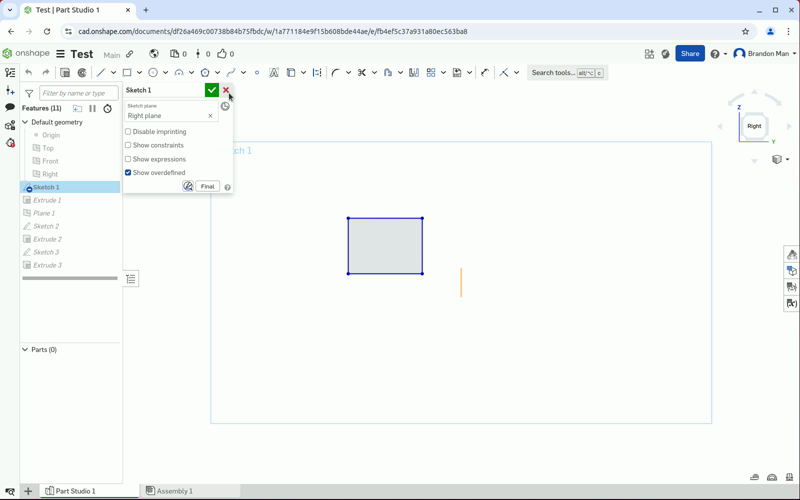
click(229, 92)
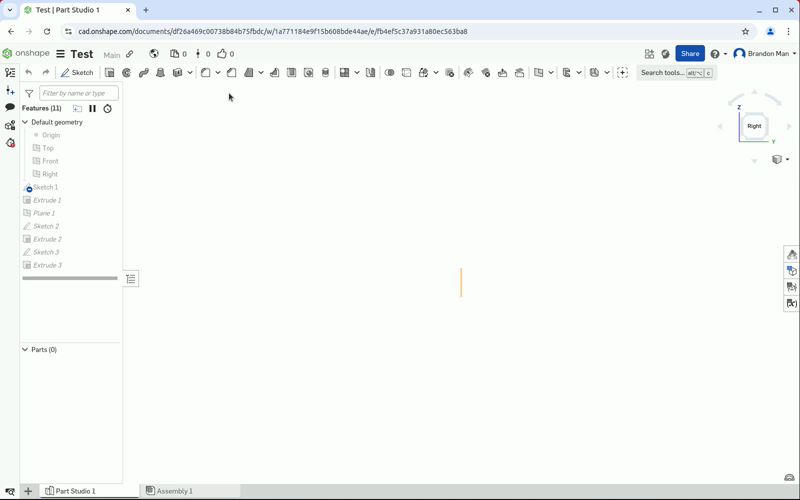
key(shift+s)
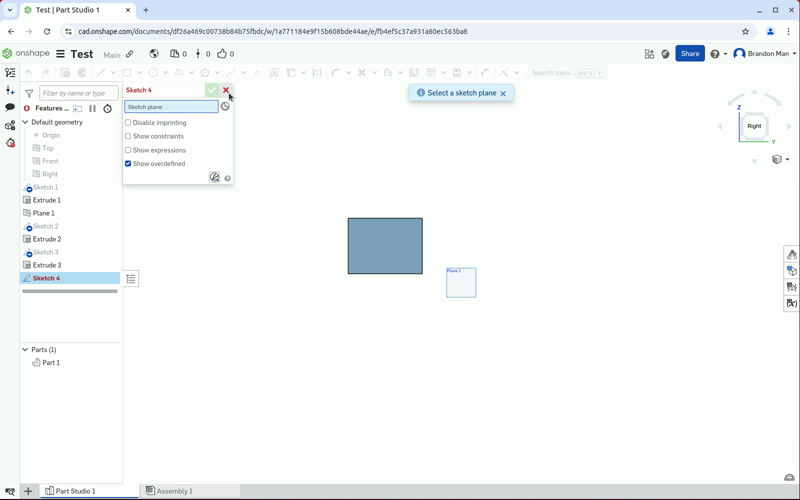
mouse_move(73, 215)
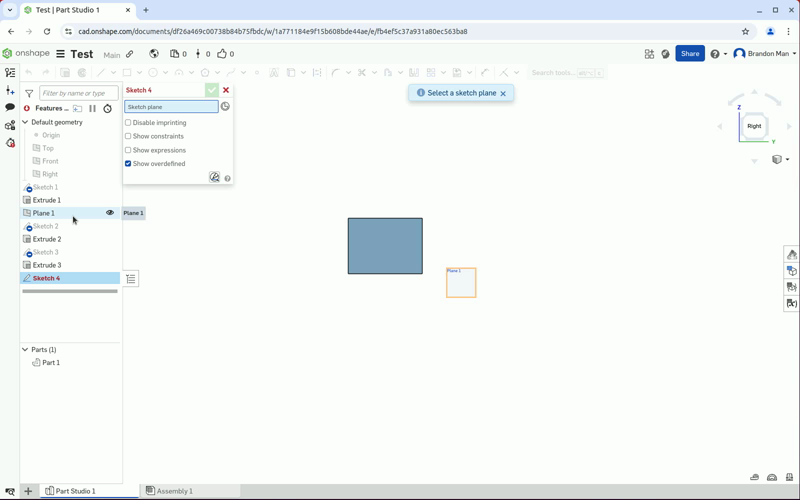
click(73, 215)
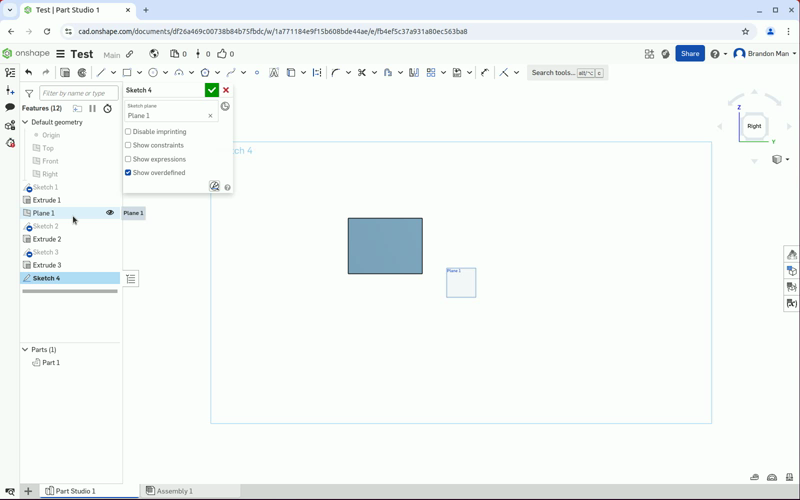
mouse_move(73, 352)
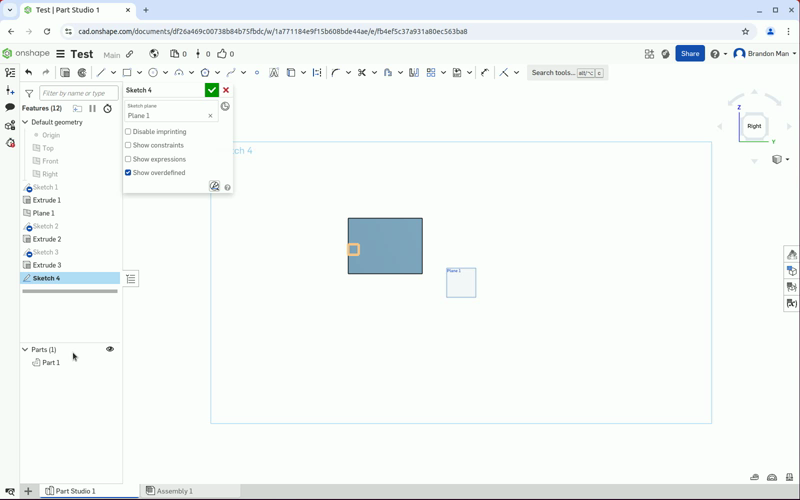
key(y)
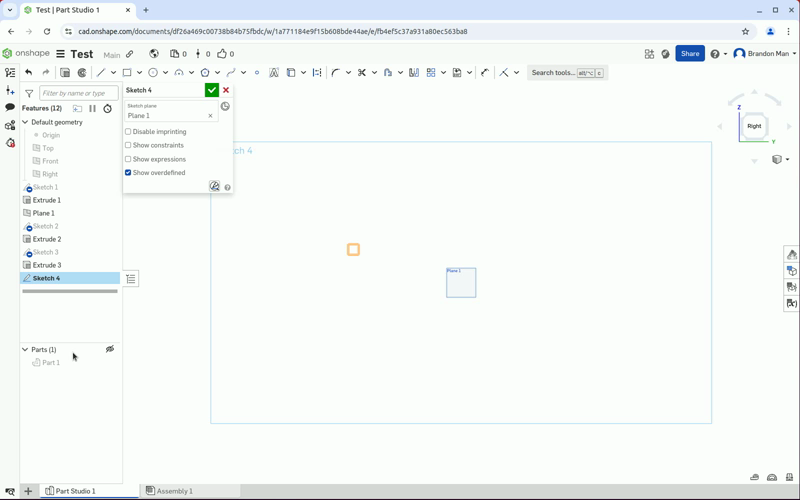
key(l)
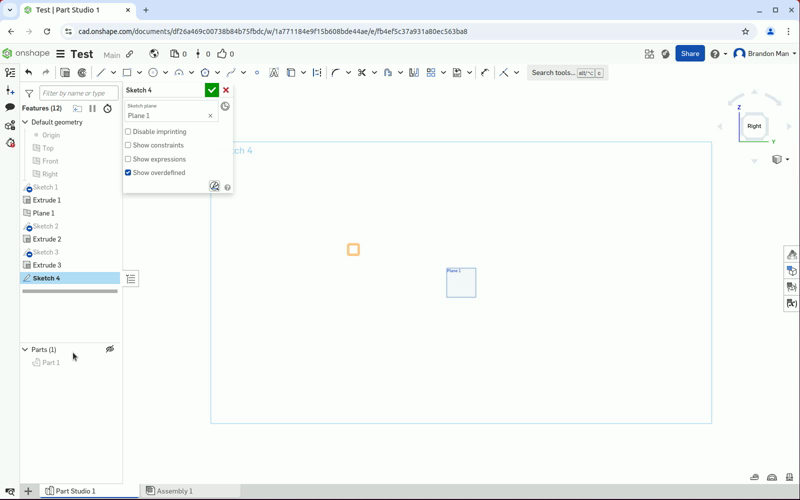
key_down(shift)
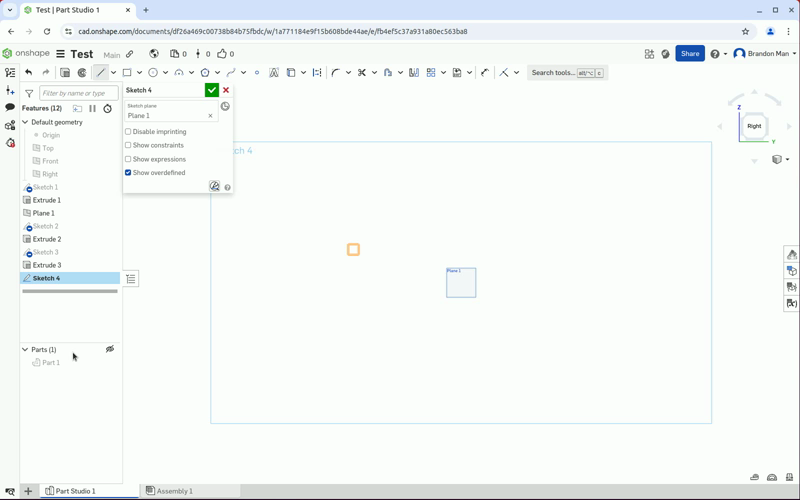
mouse_move(348, 273)
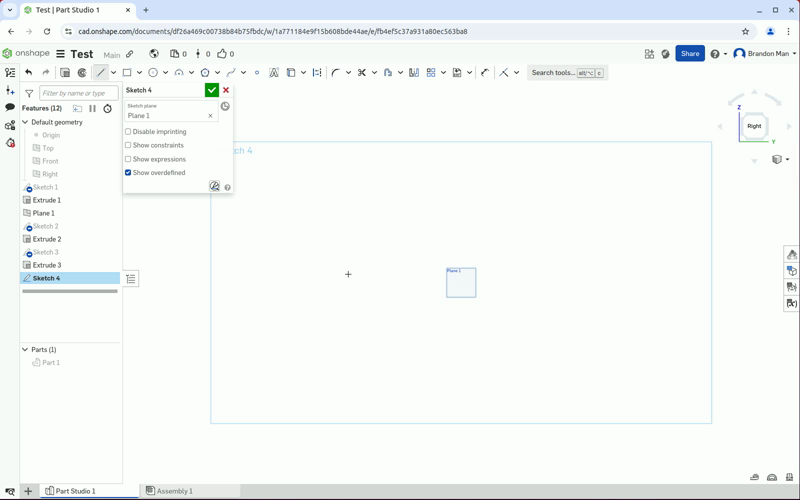
click(348, 273)
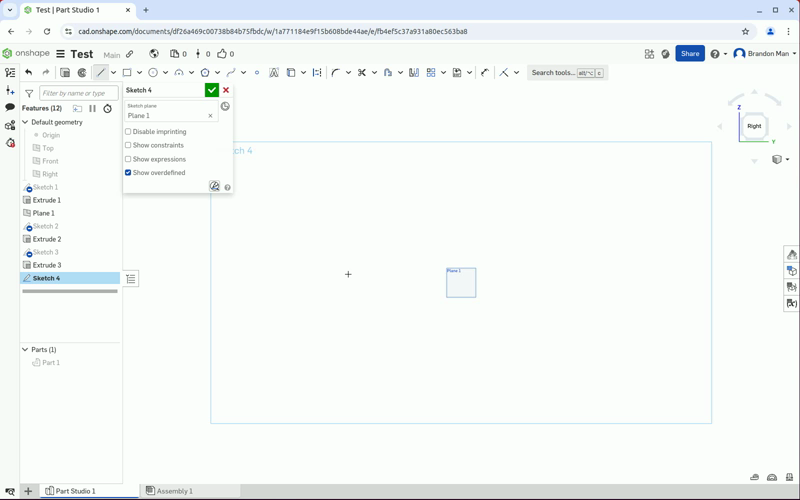
key_up(shift)
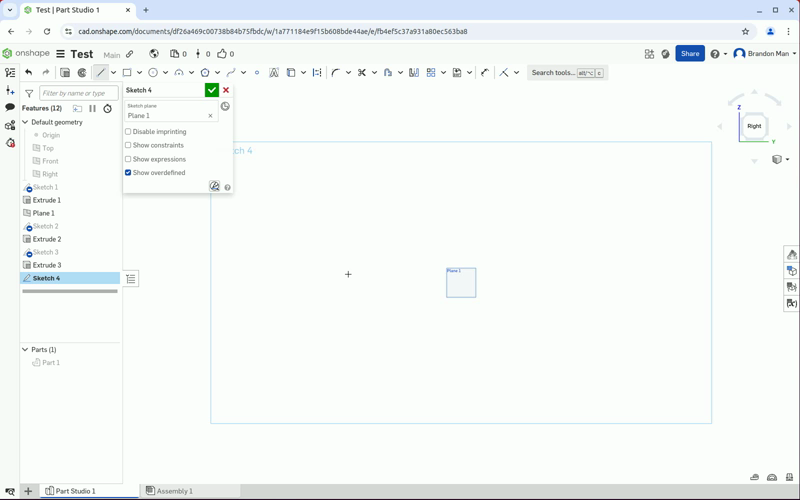
key_down(shift)
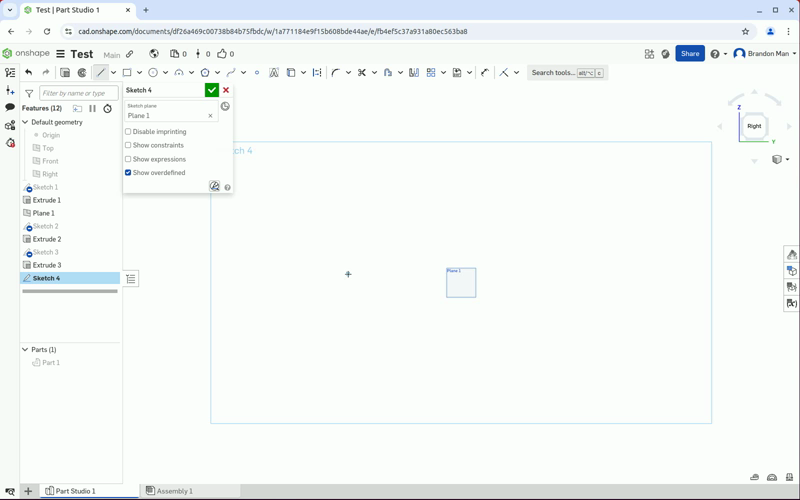
mouse_move(378, 273)
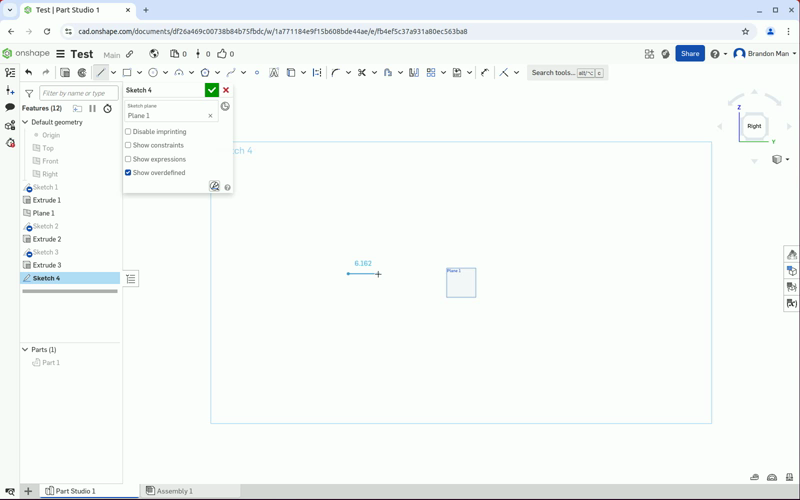
mouse_move(358, 273)
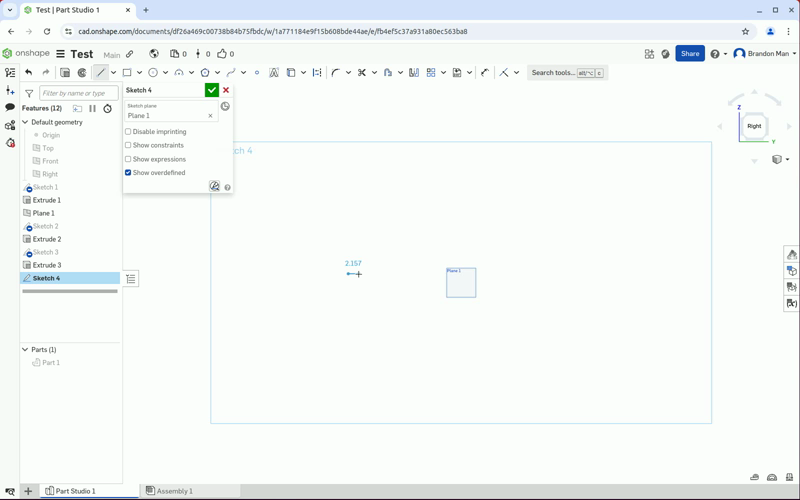
click(358, 273)
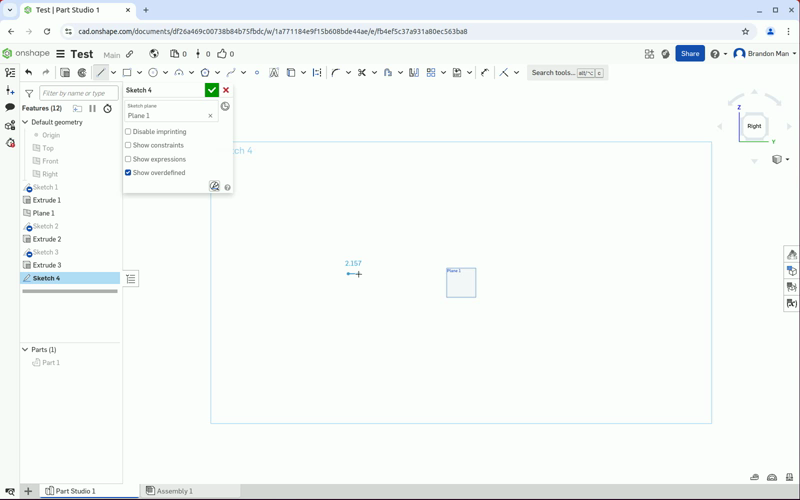
key_up(shift)
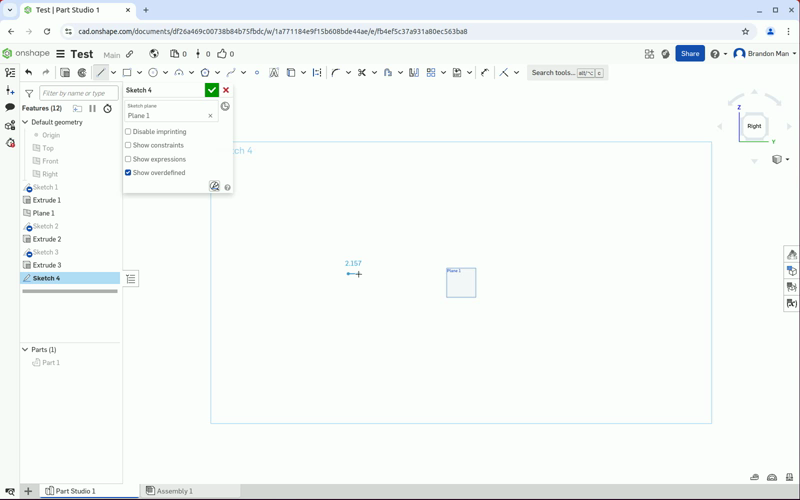
key_down(shift)
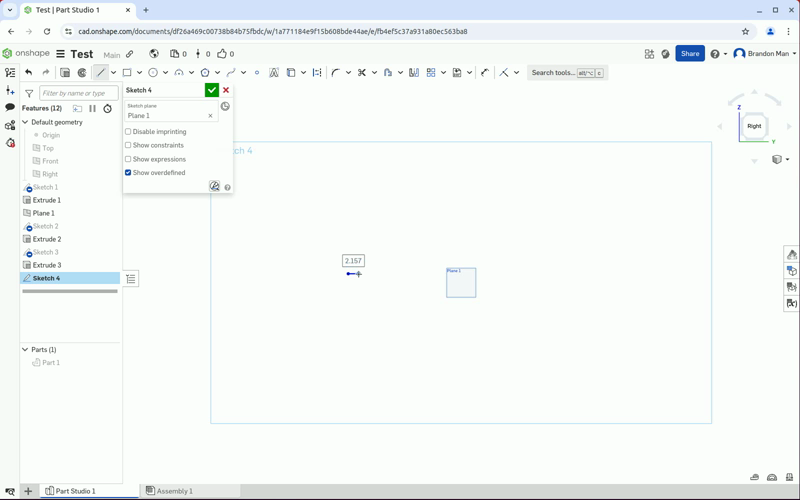
mouse_move(388, 273)
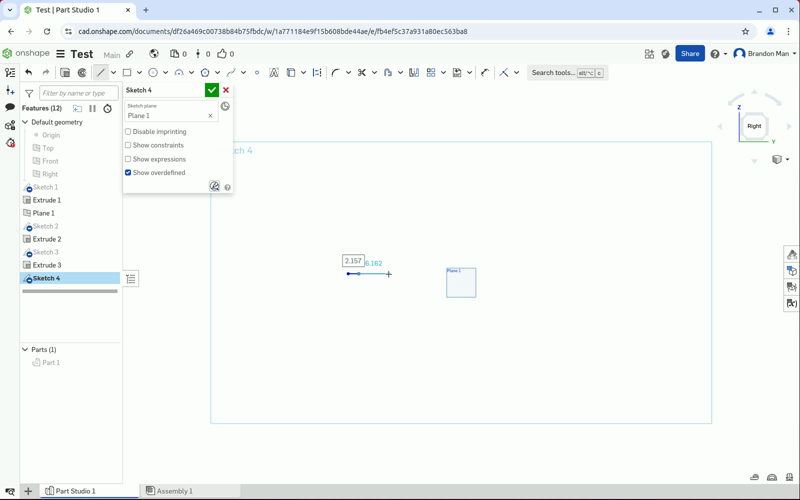
mouse_move(358, 263)
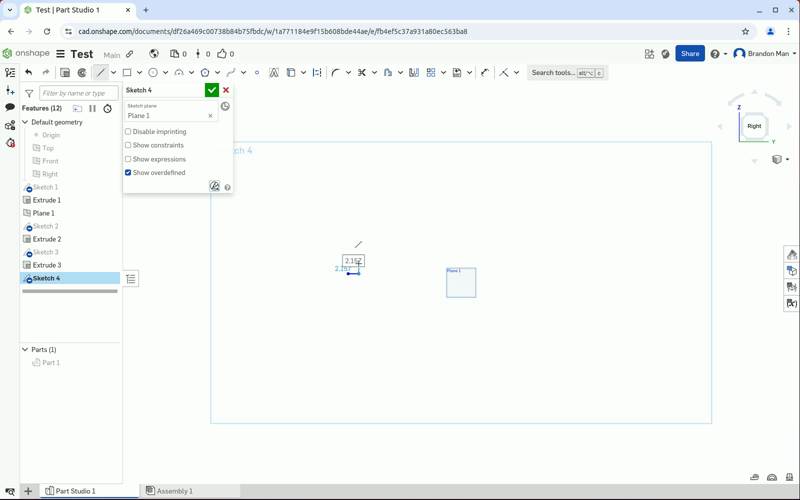
click(358, 263)
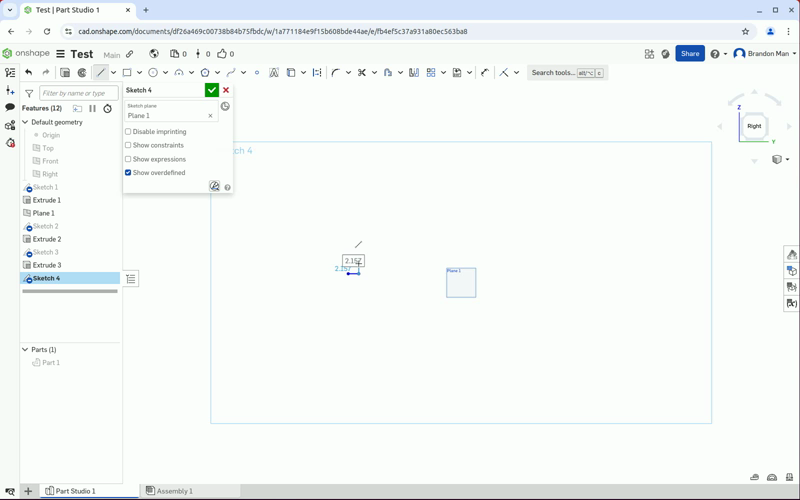
key_up(shift)
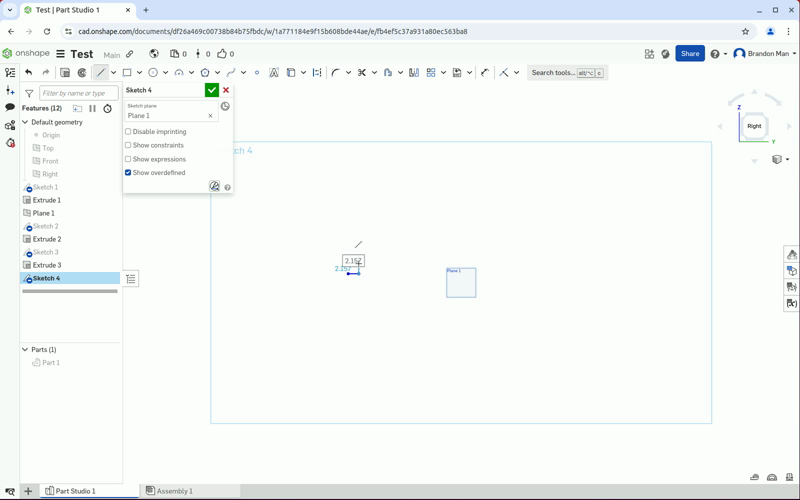
key_down(shift)
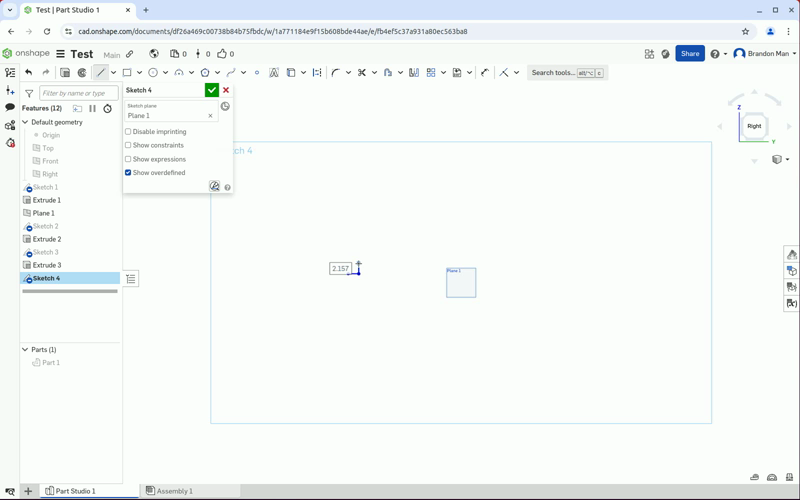
mouse_move(388, 263)
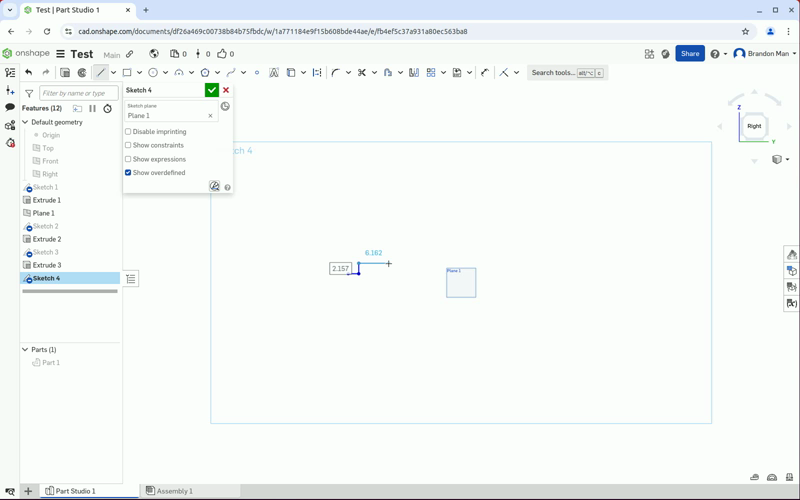
mouse_move(348, 263)
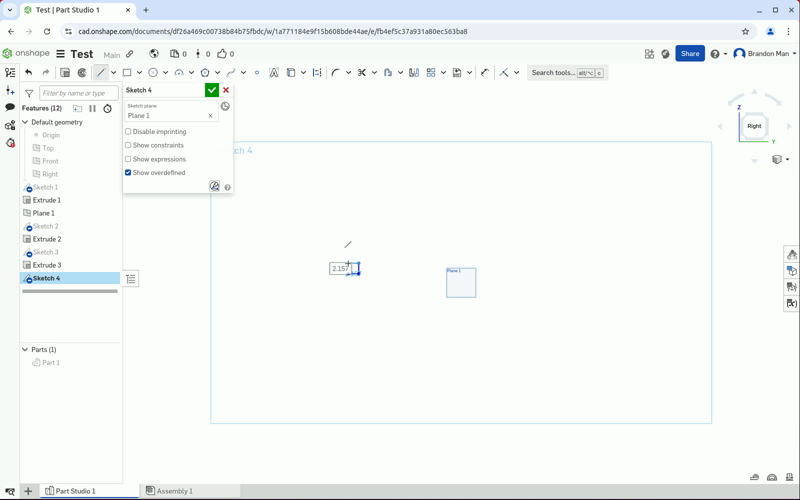
click(348, 263)
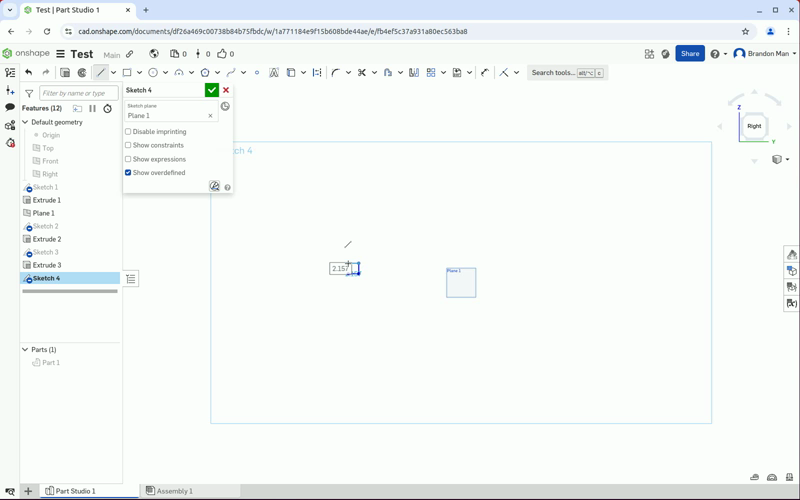
key_up(shift)
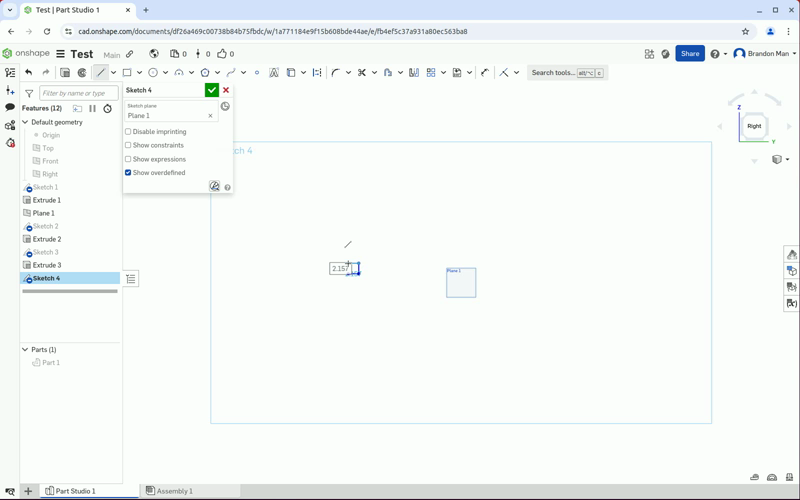
mouse_move(378, 263)
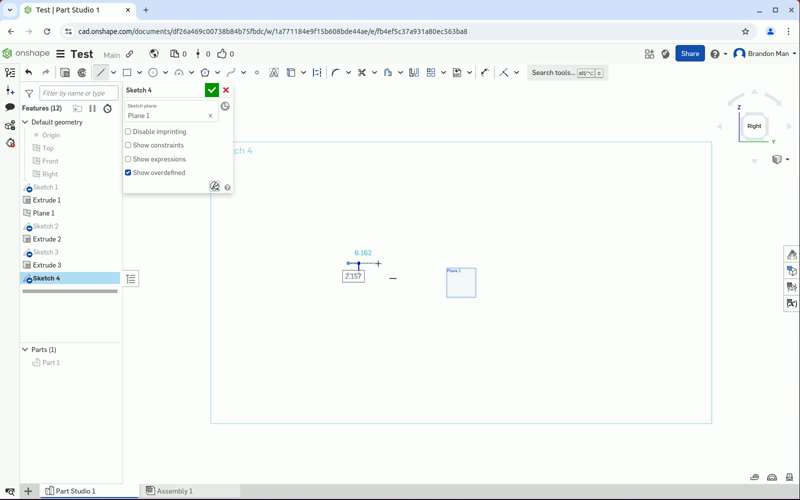
key_down(shift)
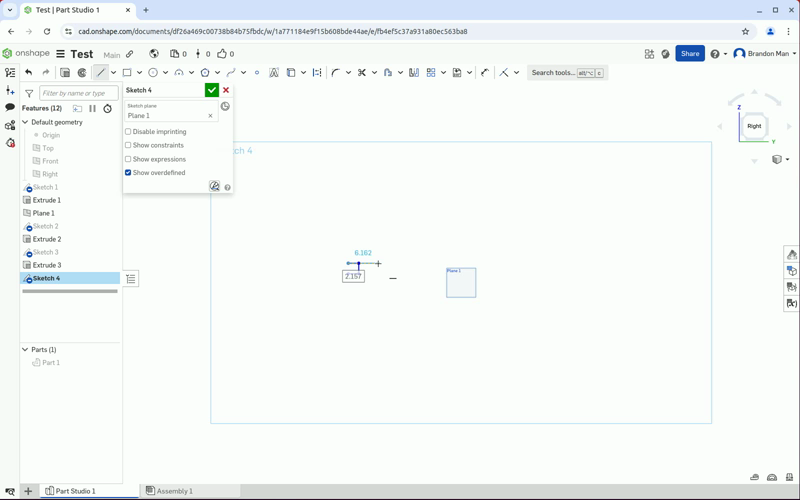
mouse_move(348, 273)
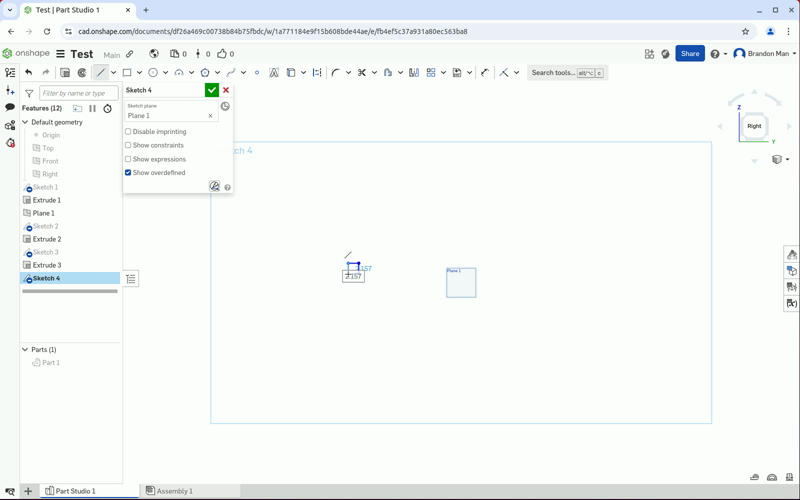
key_up(shift)
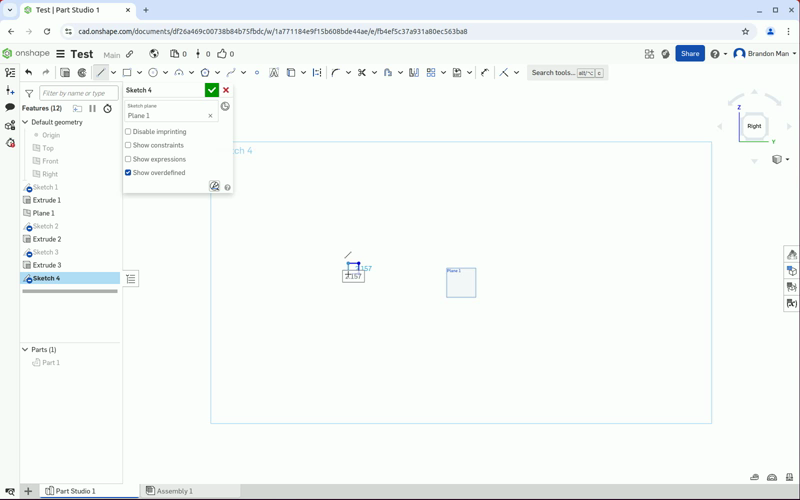
click(348, 273)
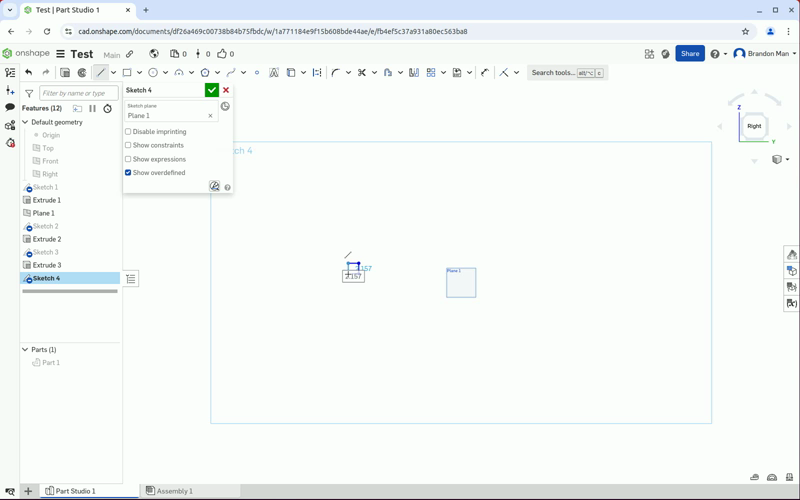
key(esc)
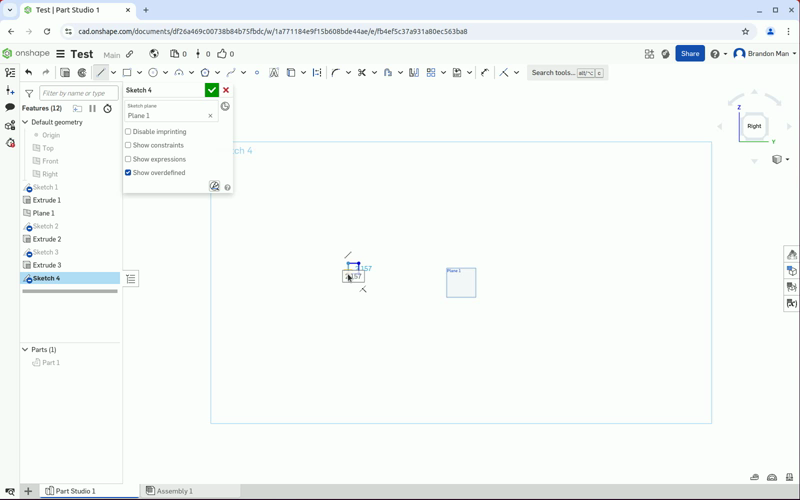
mouse_move(350, 264)
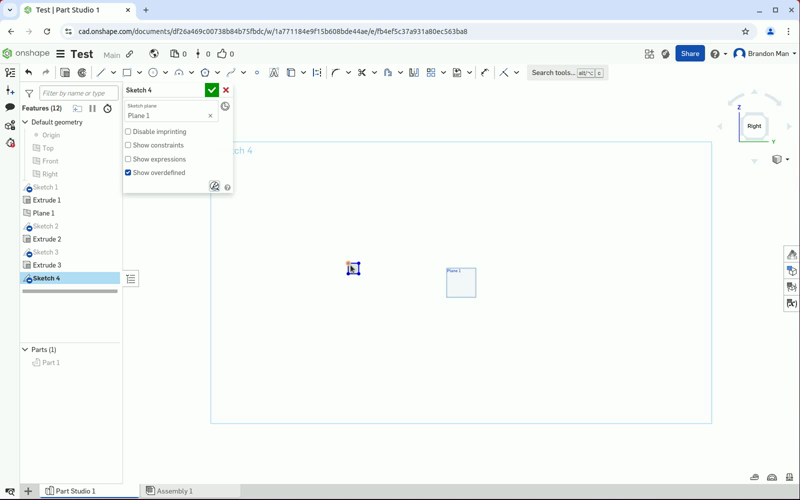
scroll(6)
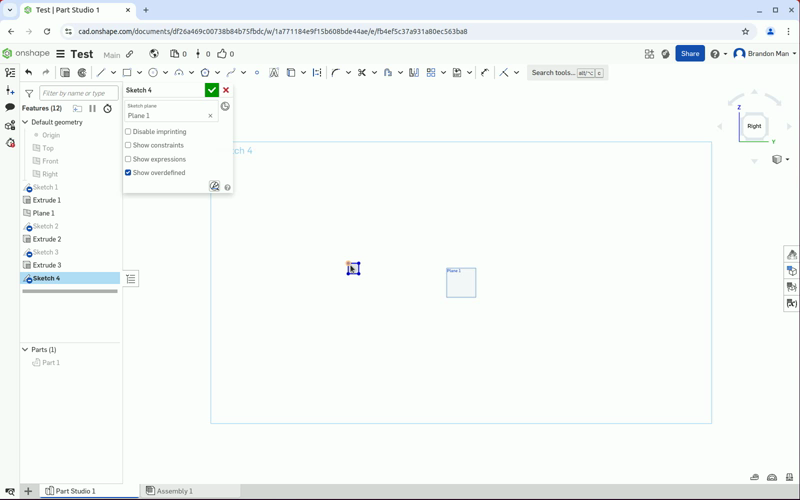
scroll(6)
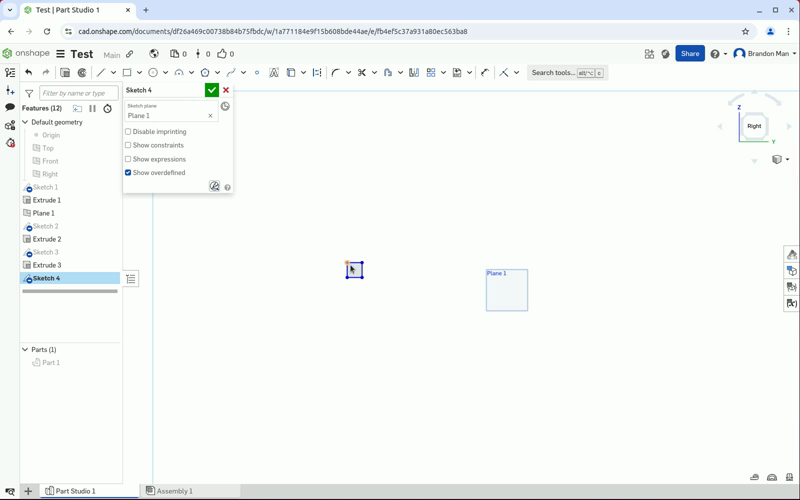
scroll(6)
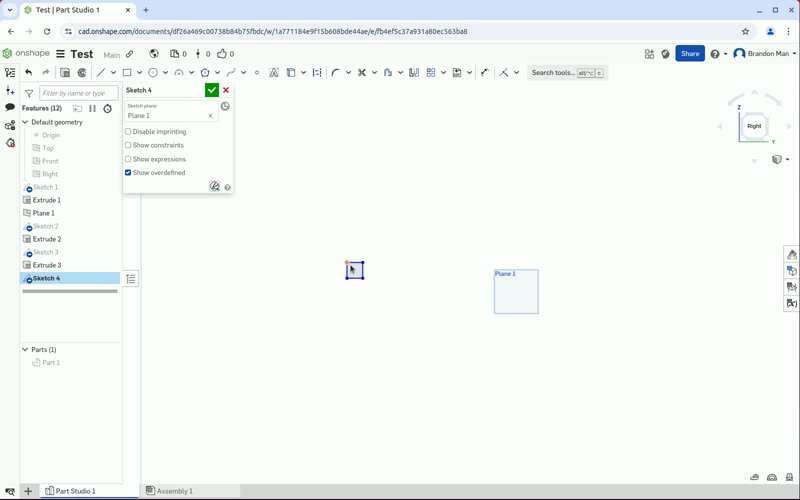
scroll(6)
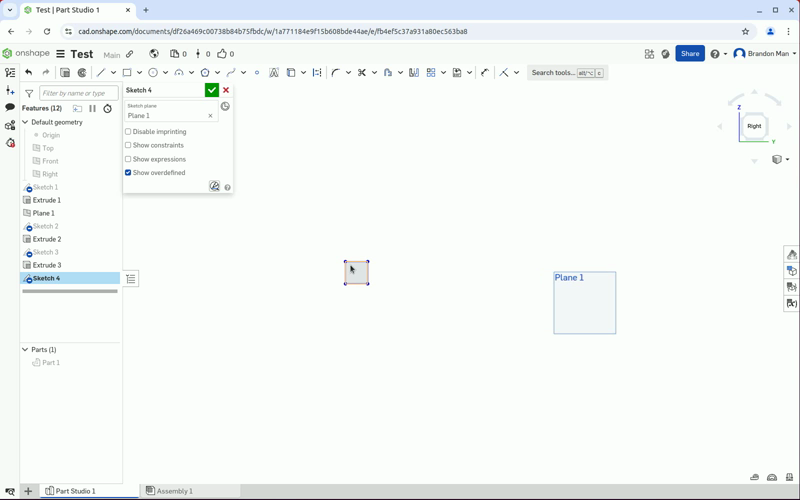
scroll(6)
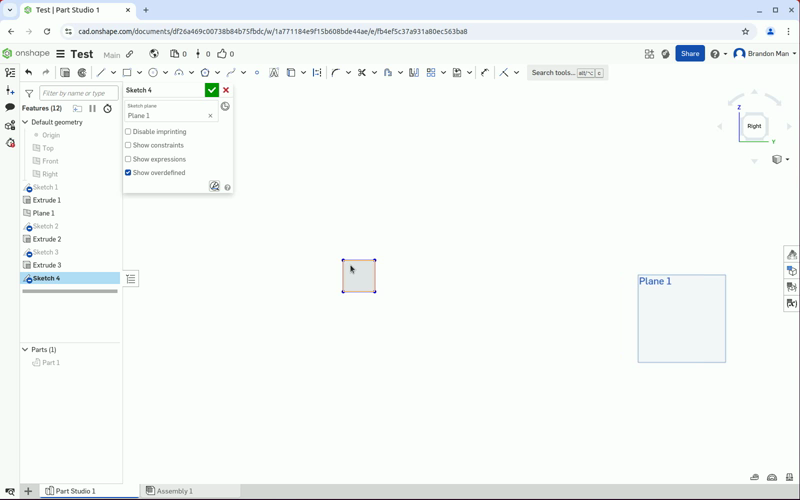
scroll(6)
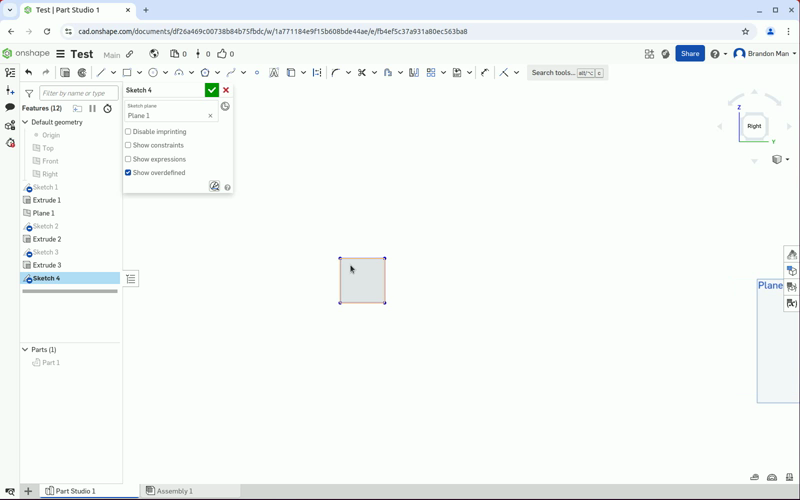
scroll(6)
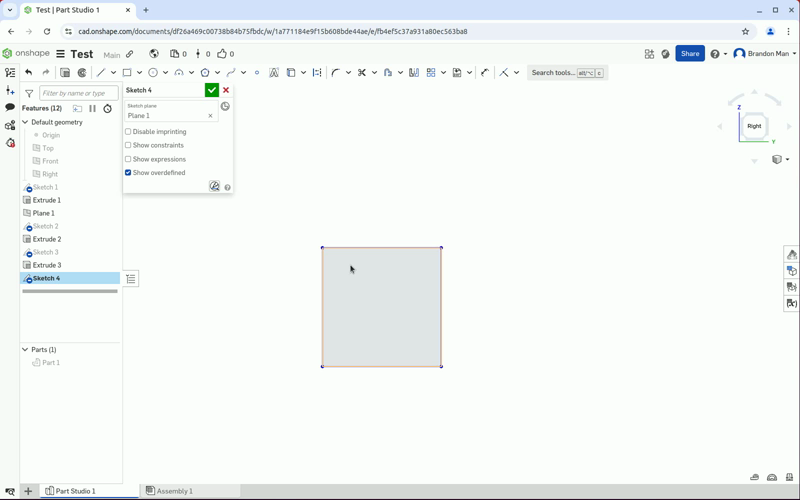
click(350, 264)
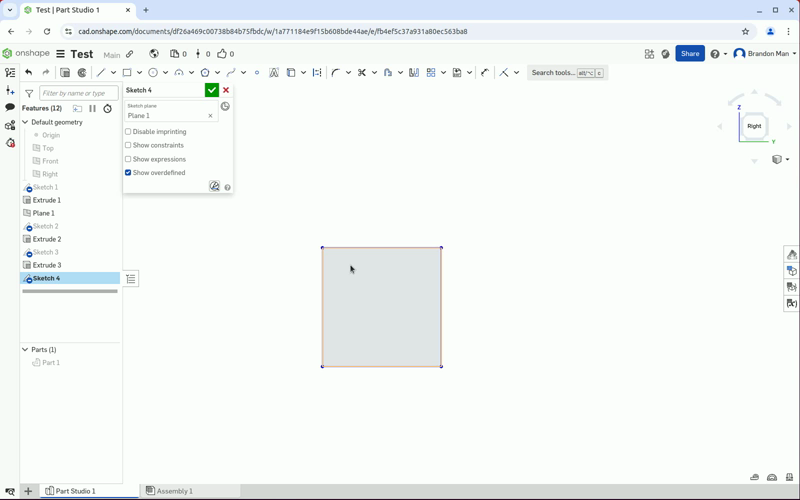
scroll(-6)
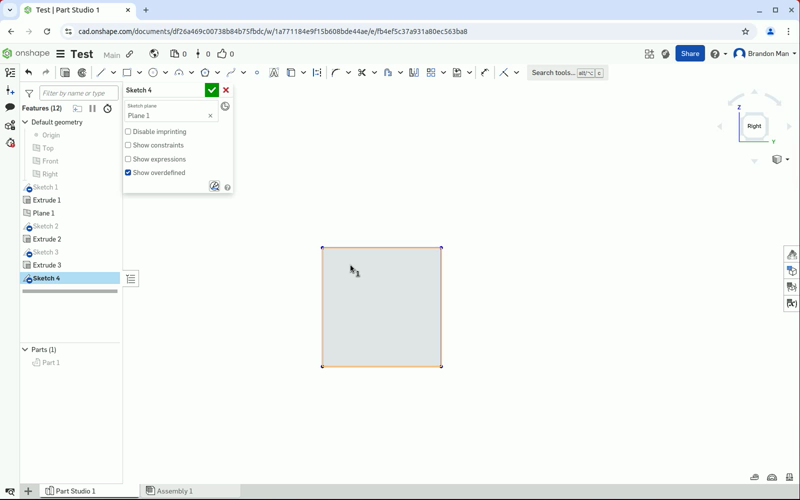
scroll(-6)
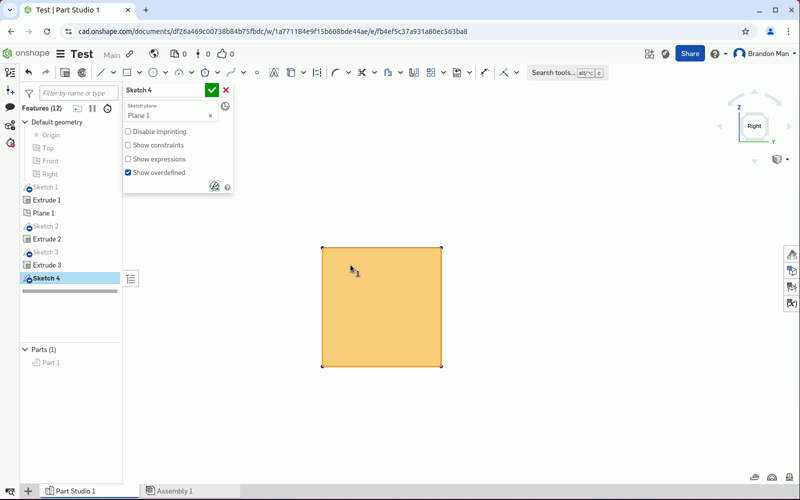
scroll(-6)
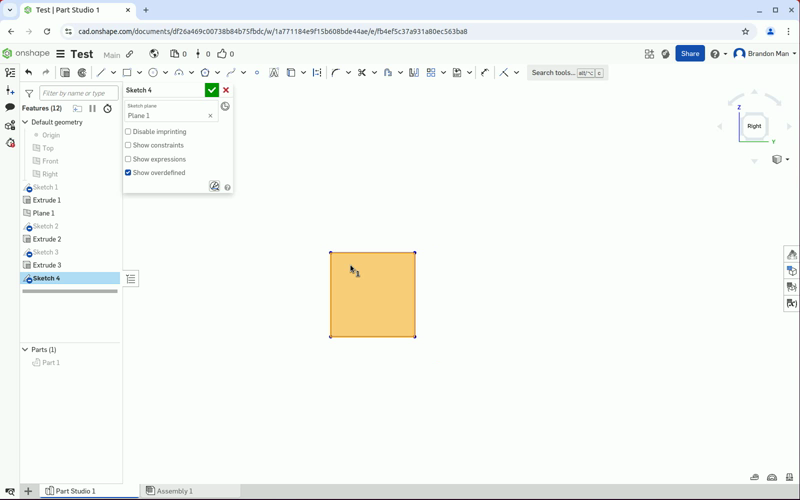
scroll(-6)
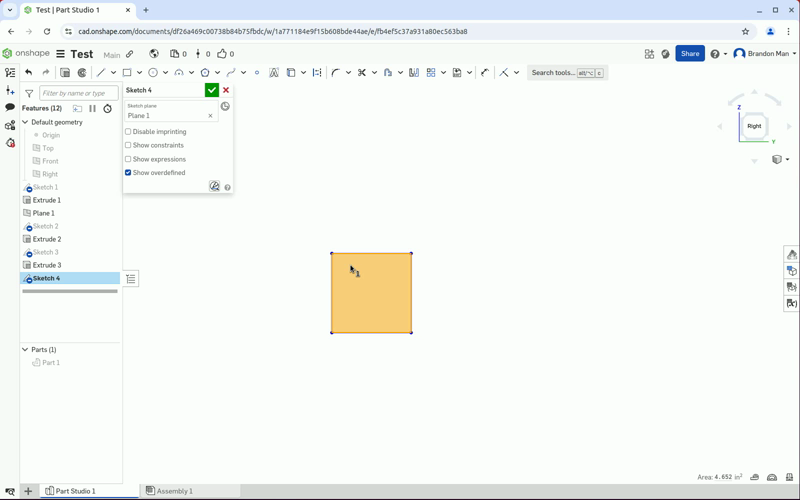
scroll(-6)
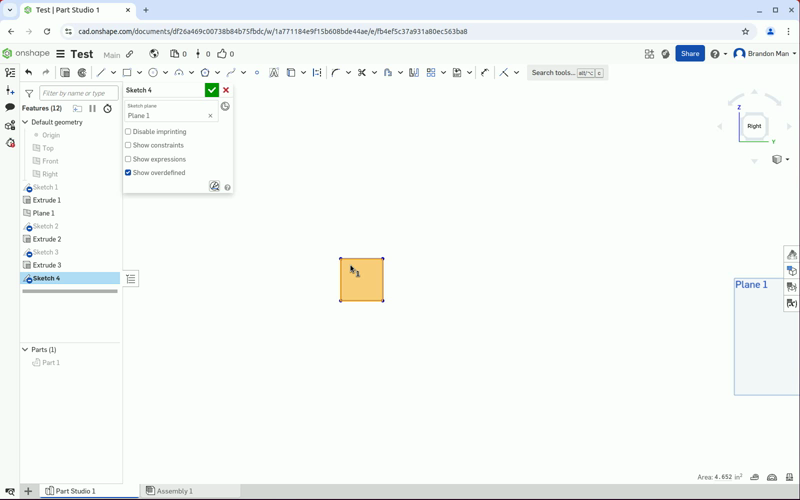
scroll(-6)
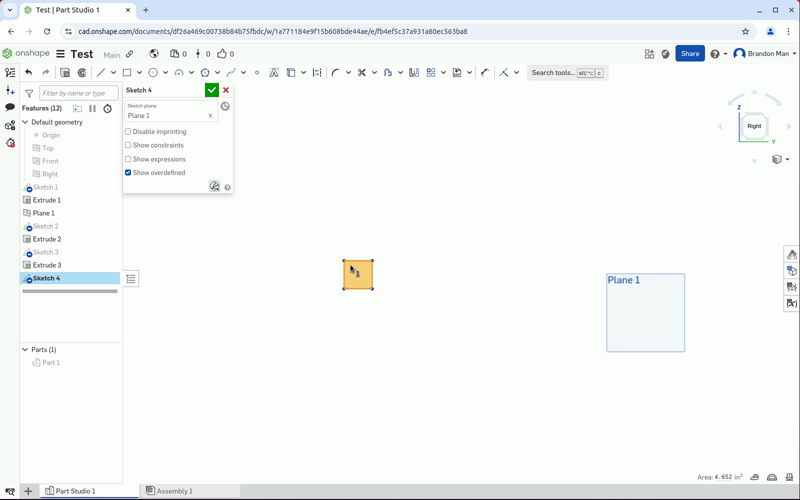
scroll(-6)
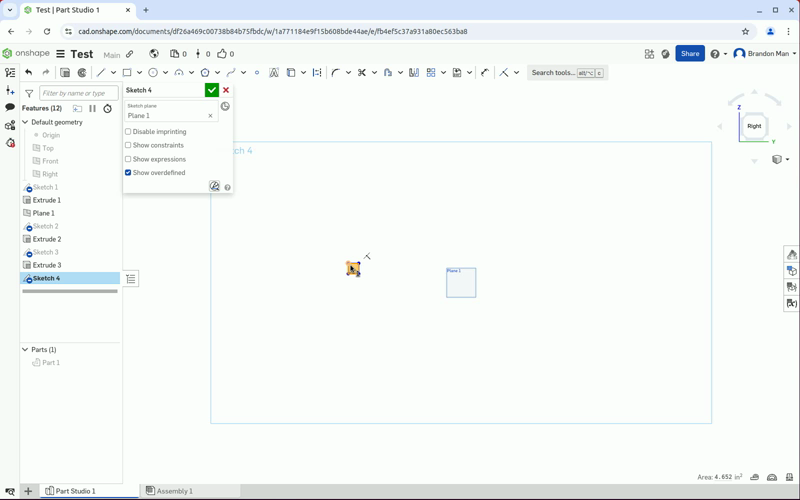
mouse_move(73, 352)
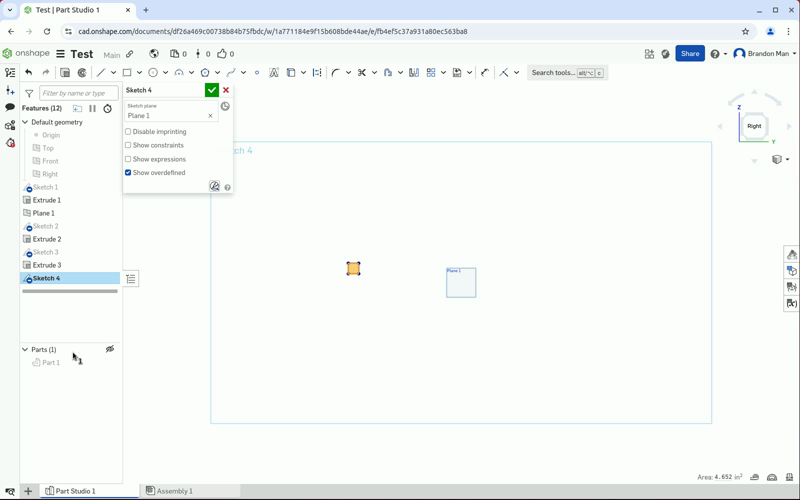
key(shift+y)
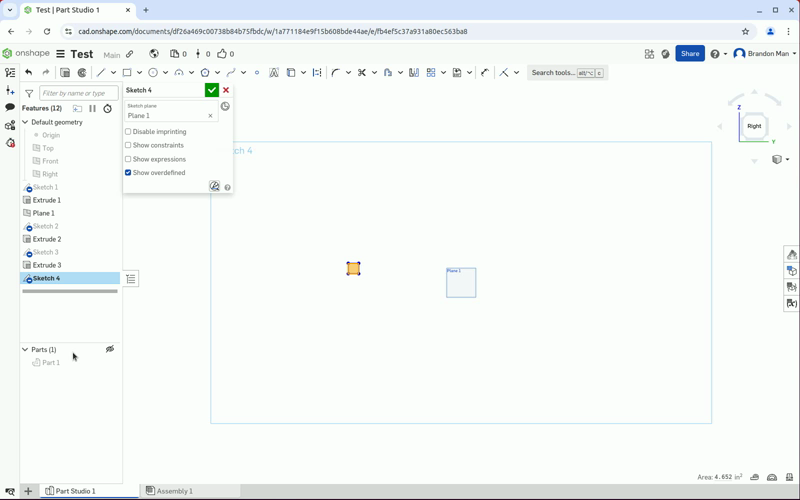
key(shift+e)
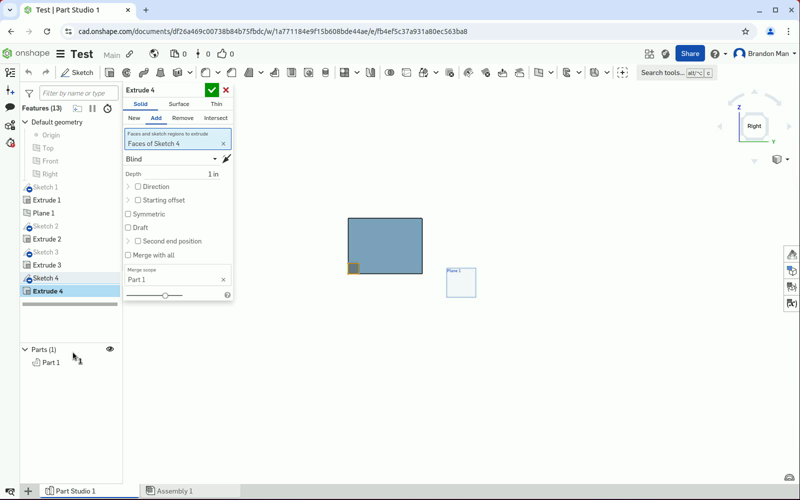
mouse_move(143, 106)
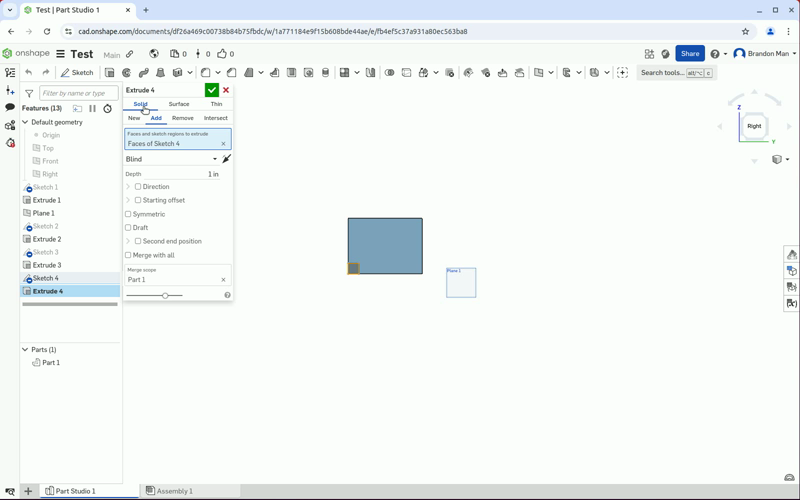
click(143, 106)
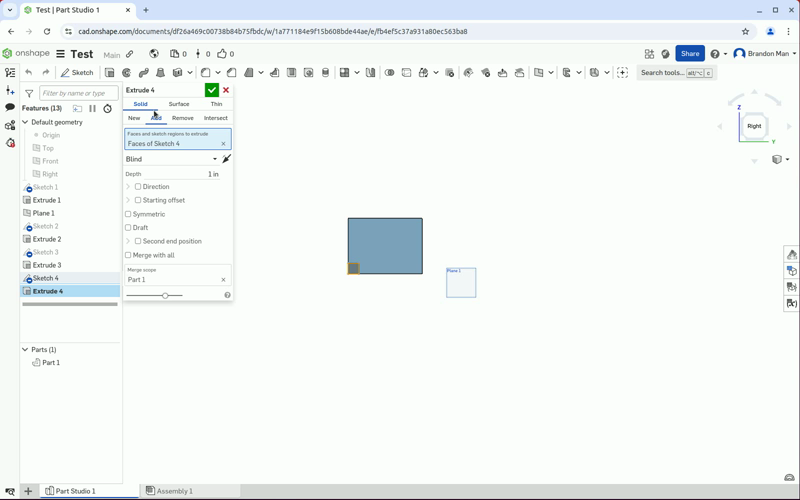
mouse_move(186, 120)
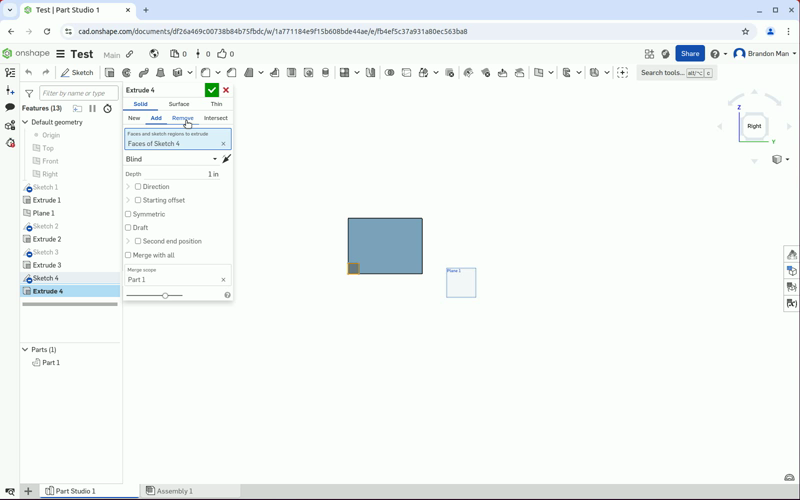
click(186, 120)
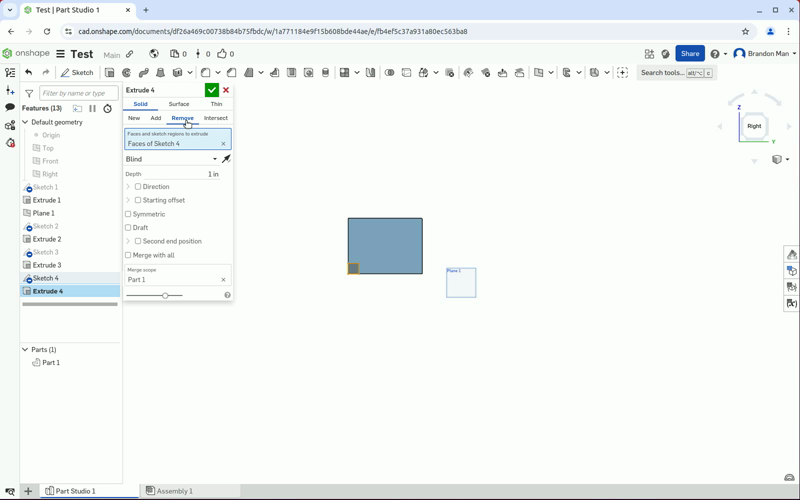
key(tab, 4)
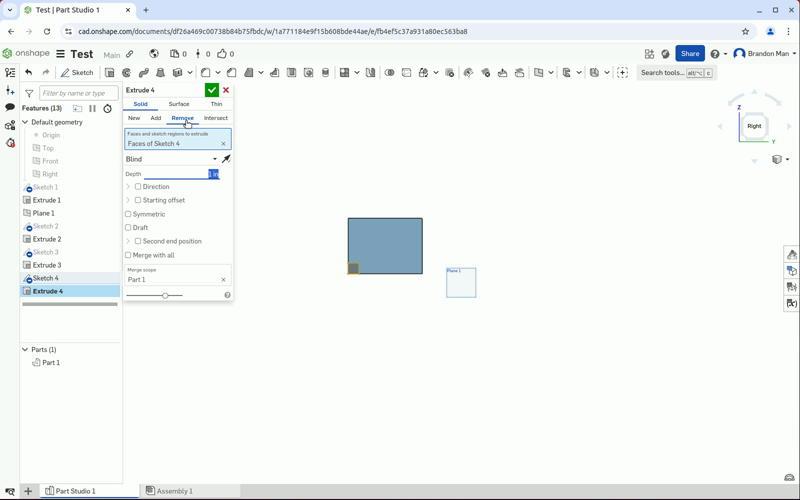
text(1.926)
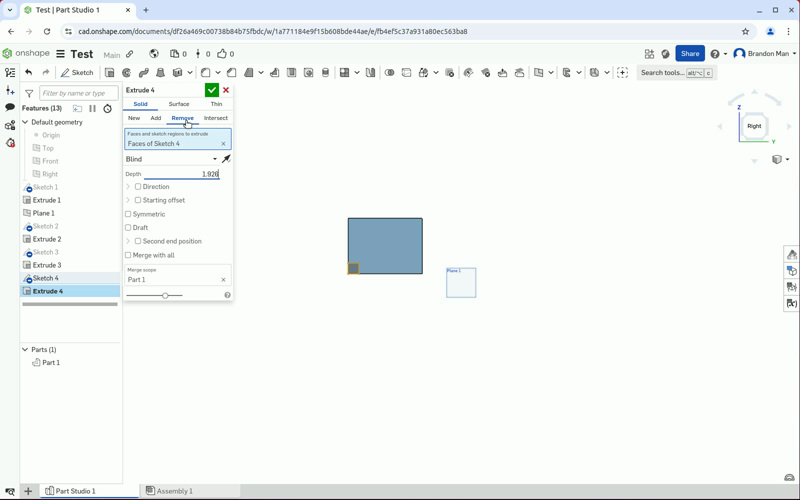
key(tab, 6)
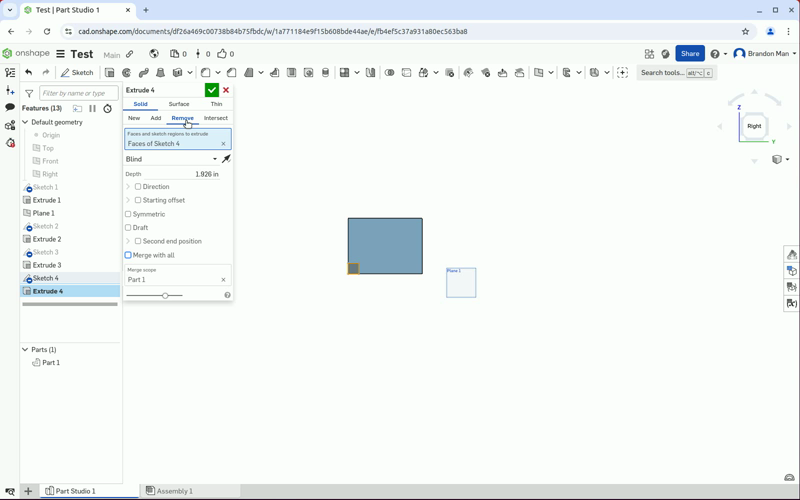
key(space)
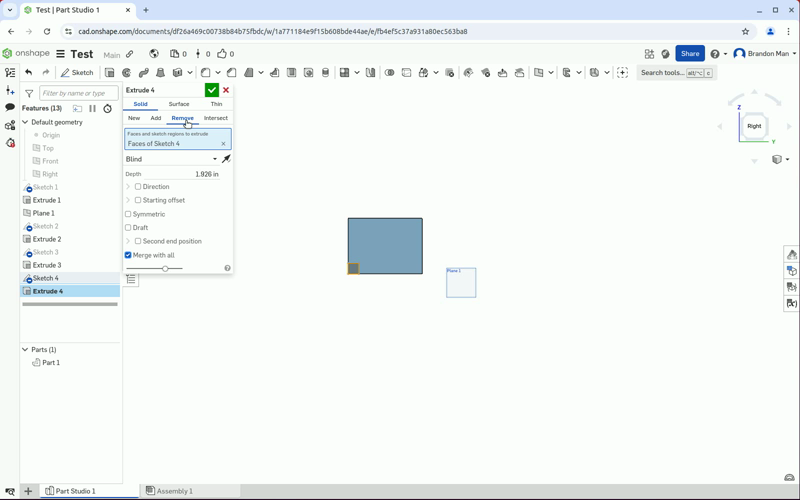
key(enter)
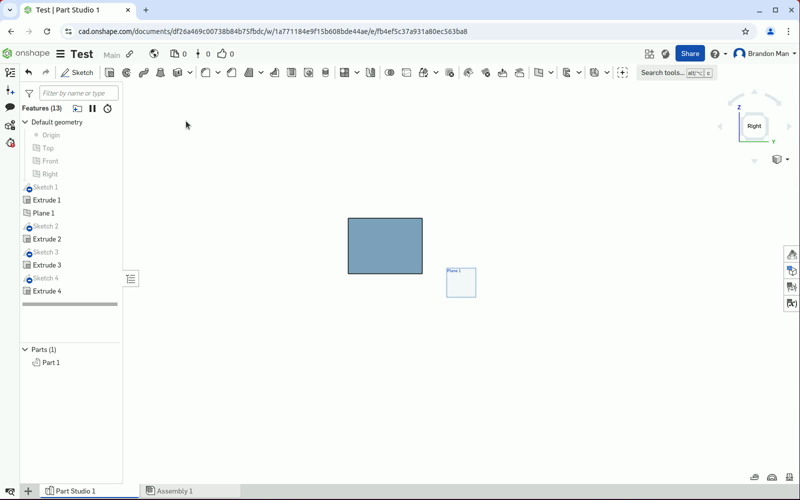
key(shift+h)
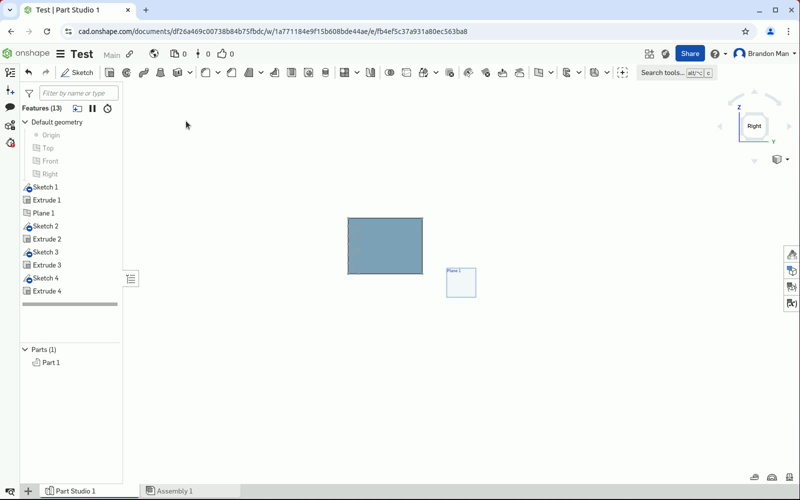
key(shift+h)
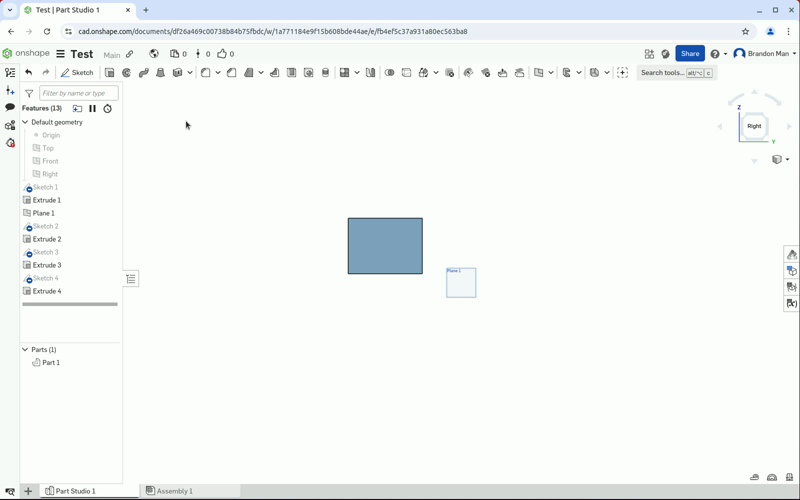
mouse_move(73, 189)
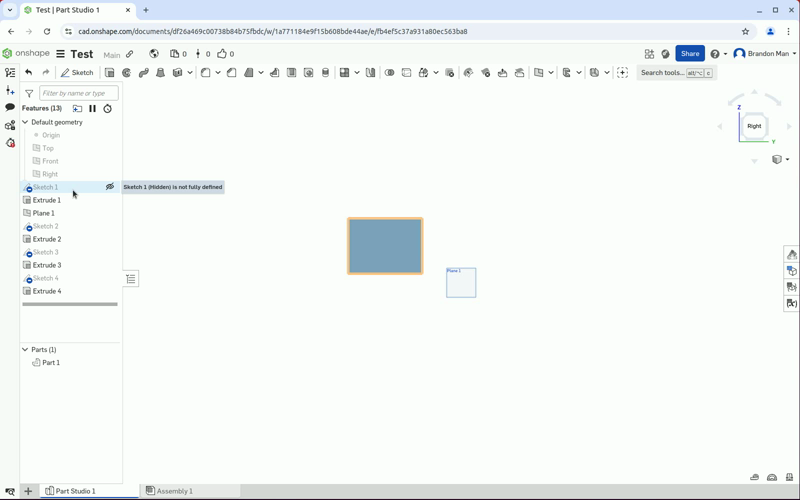
click(73, 189)
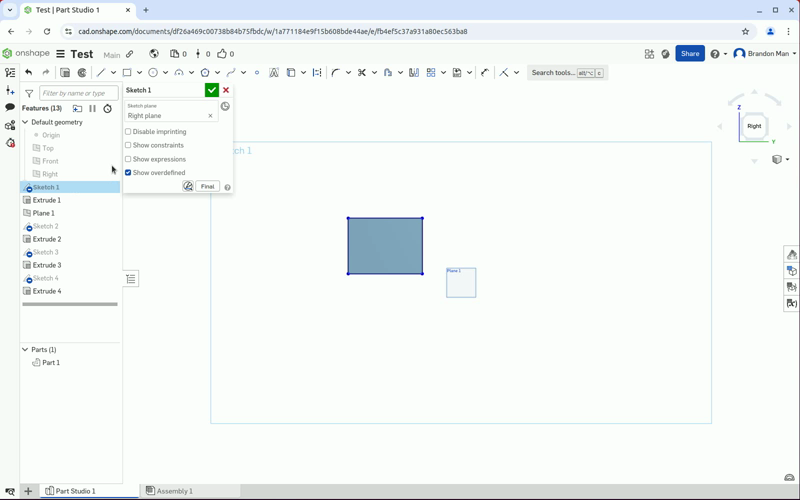
mouse_move(229, 92)
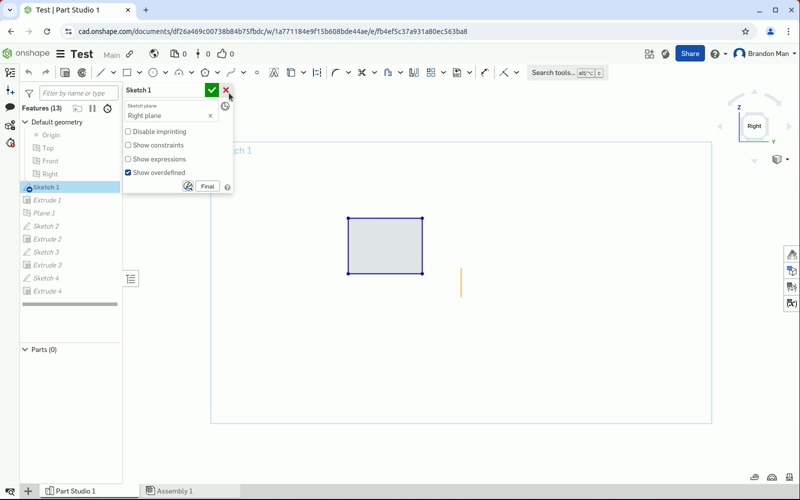
click(229, 92)
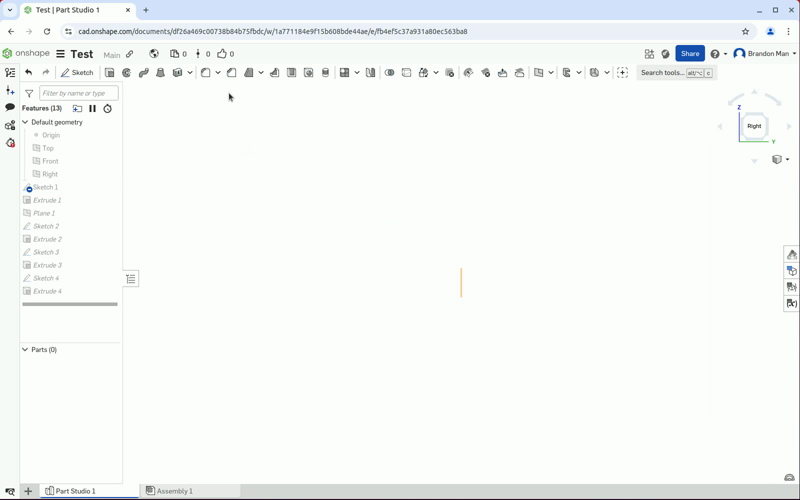
key(shift+s)
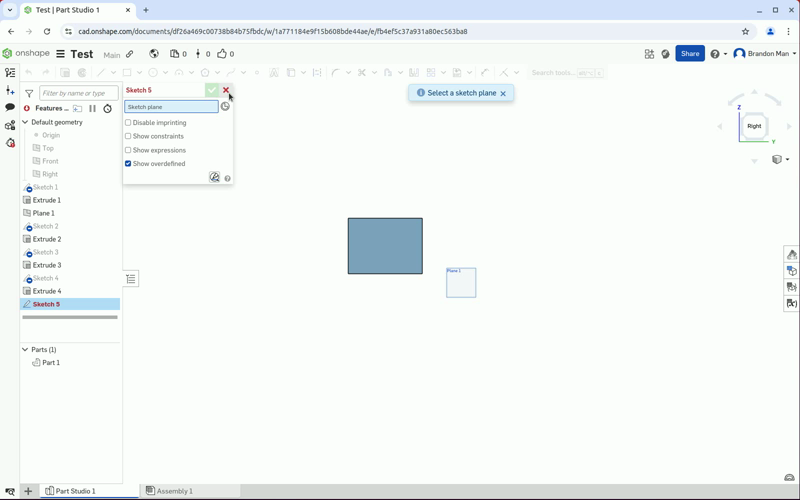
mouse_move(73, 215)
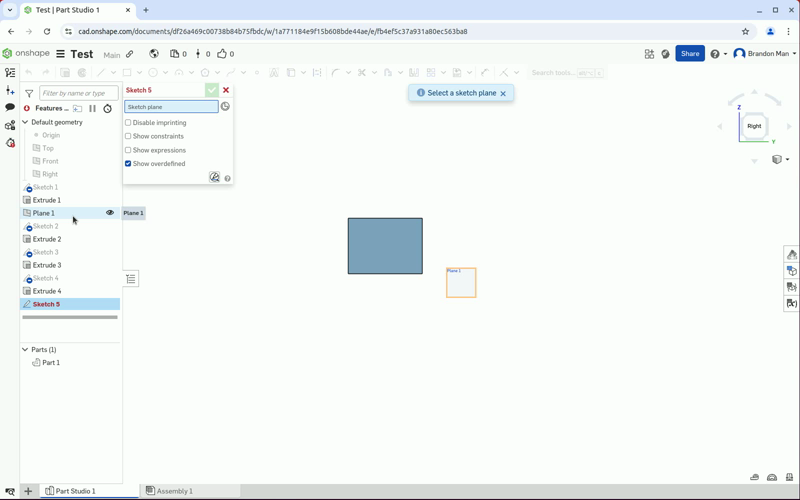
click(73, 215)
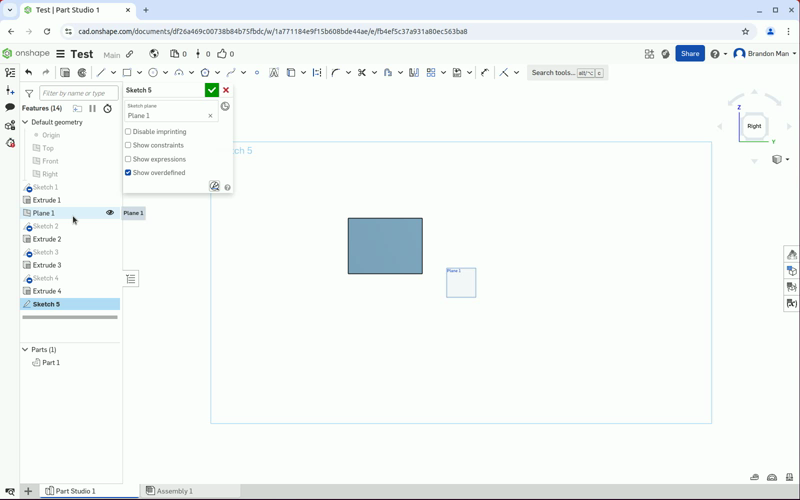
mouse_move(73, 352)
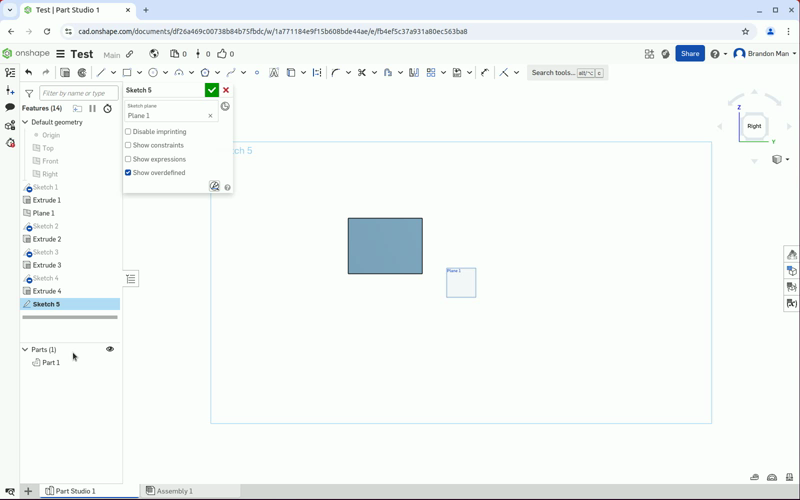
key(y)
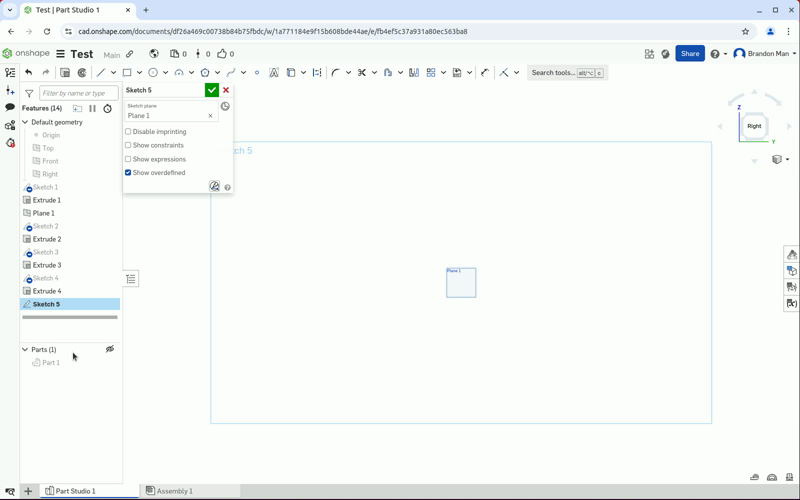
key(l)
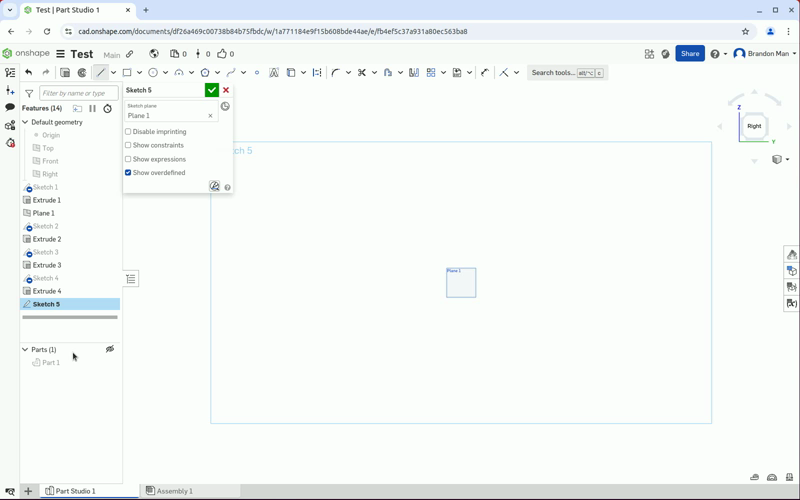
key_down(shift)
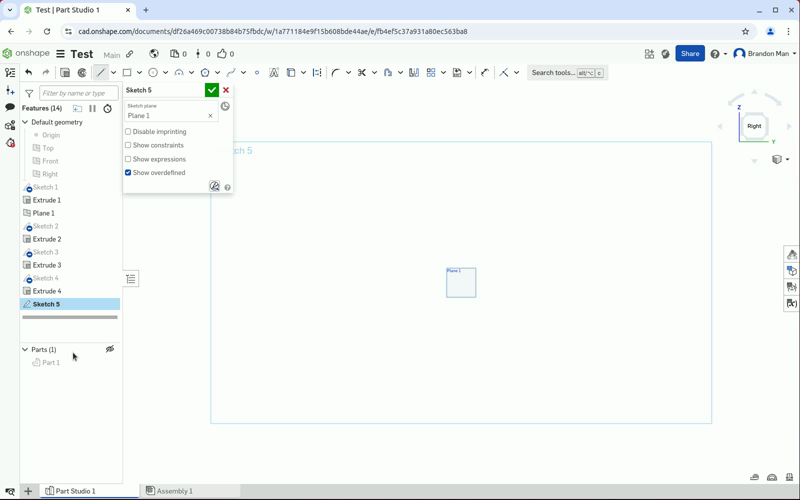
mouse_move(412, 227)
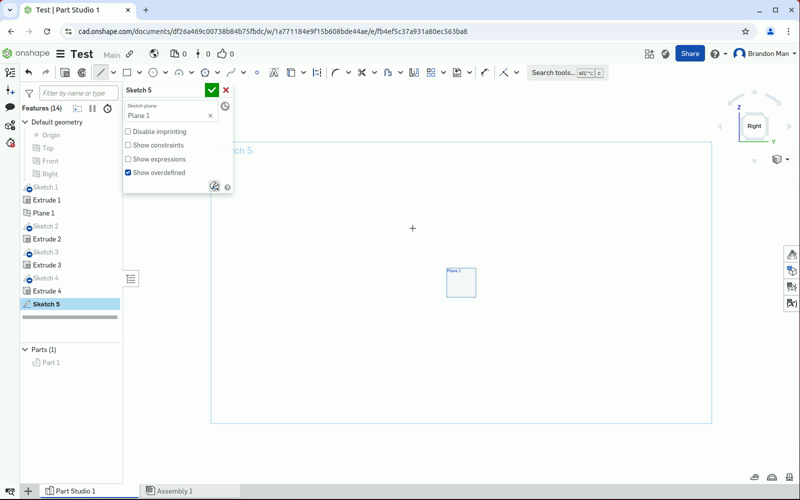
click(412, 227)
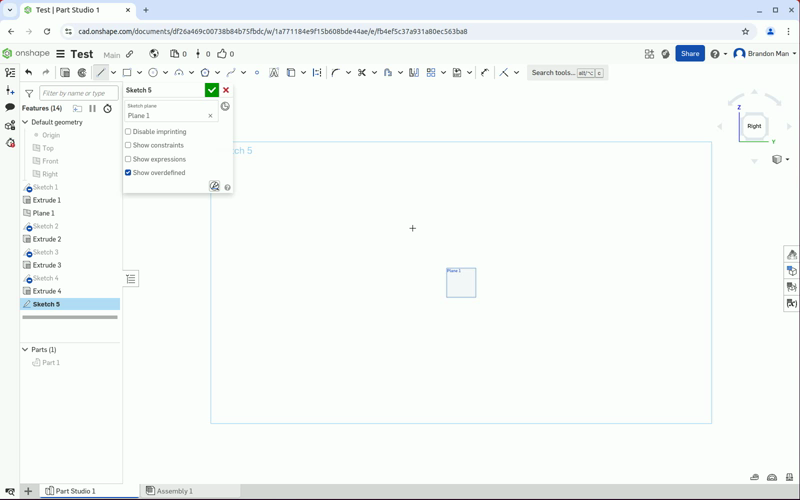
key_up(shift)
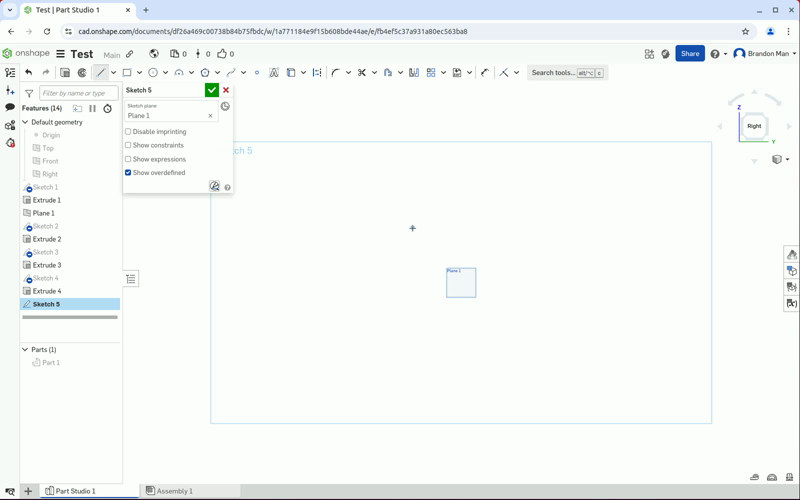
key_down(shift)
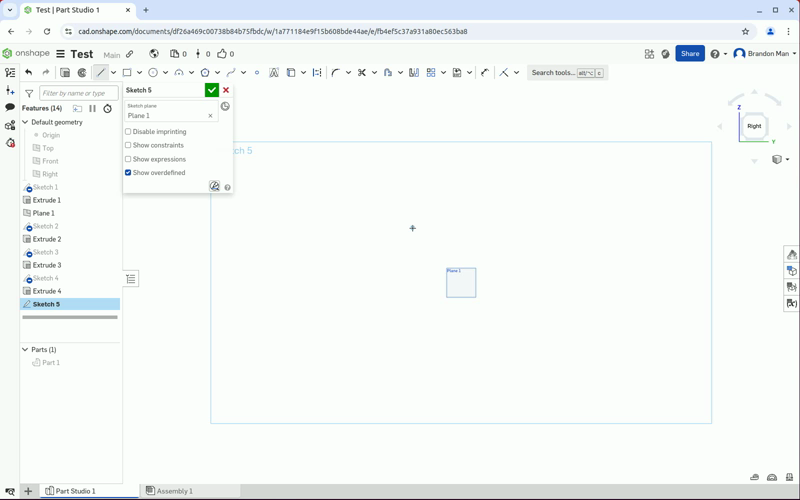
mouse_move(442, 227)
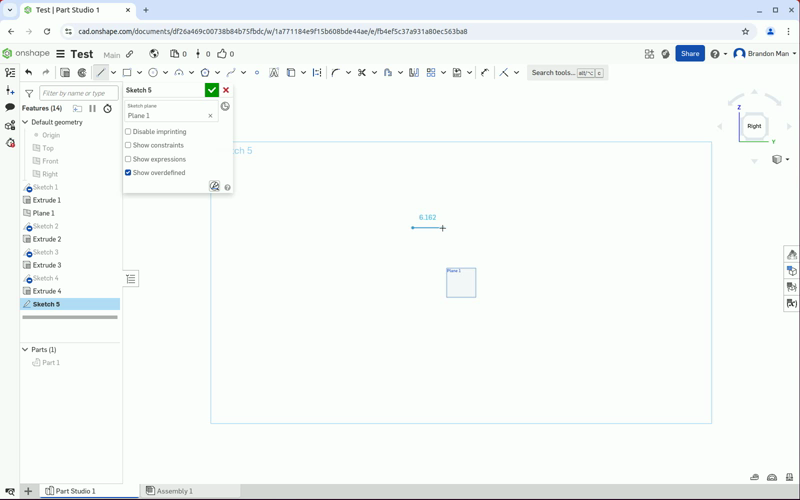
mouse_move(423, 227)
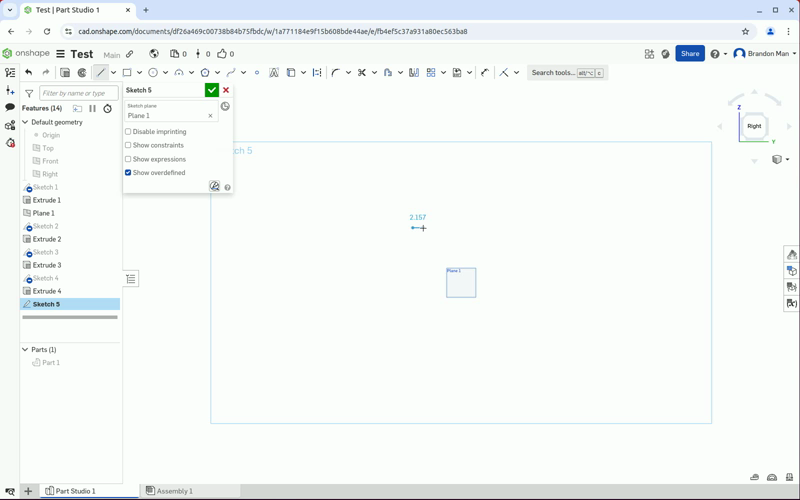
click(423, 227)
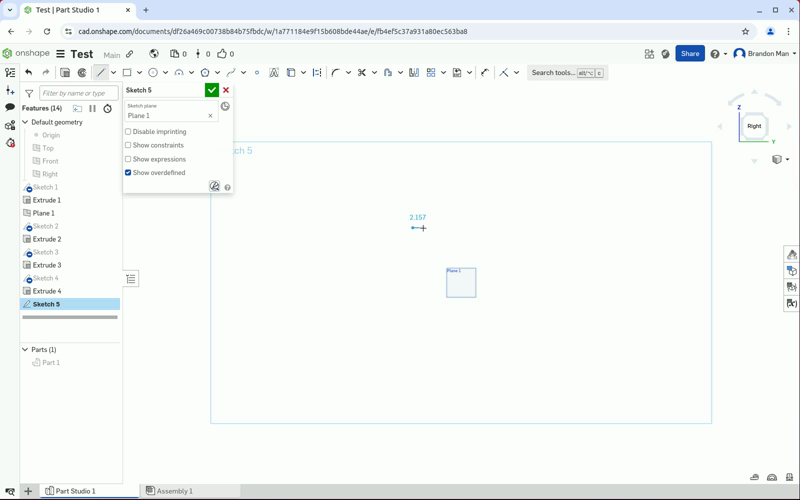
key_up(shift)
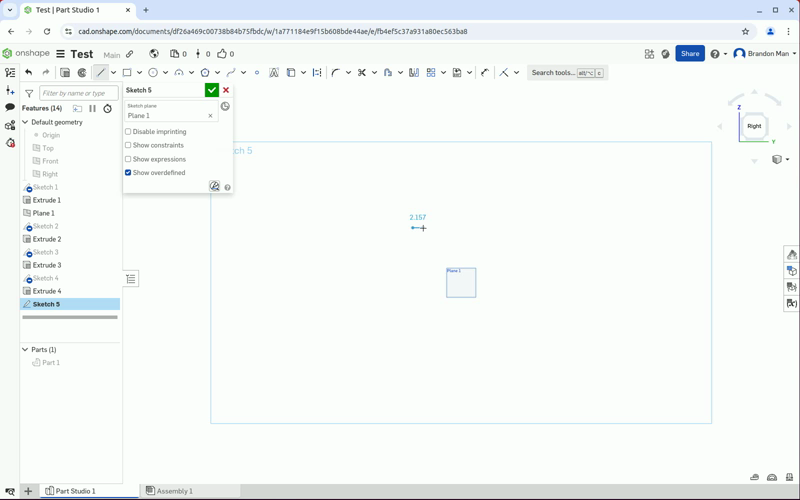
key_down(shift)
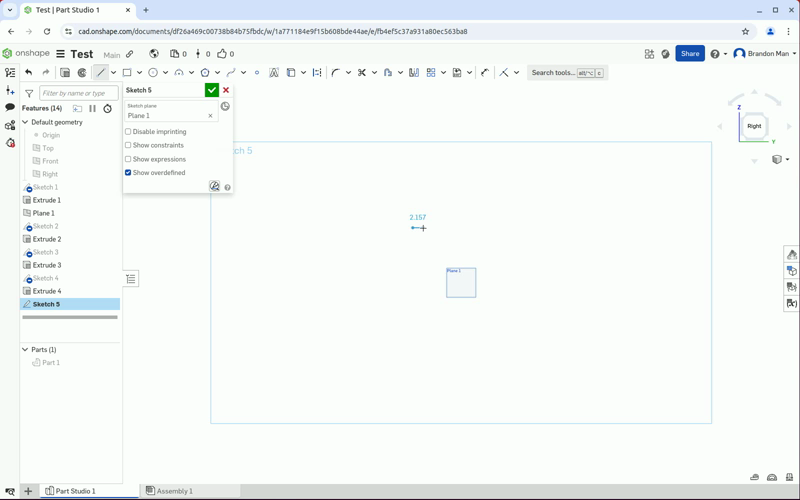
mouse_move(453, 227)
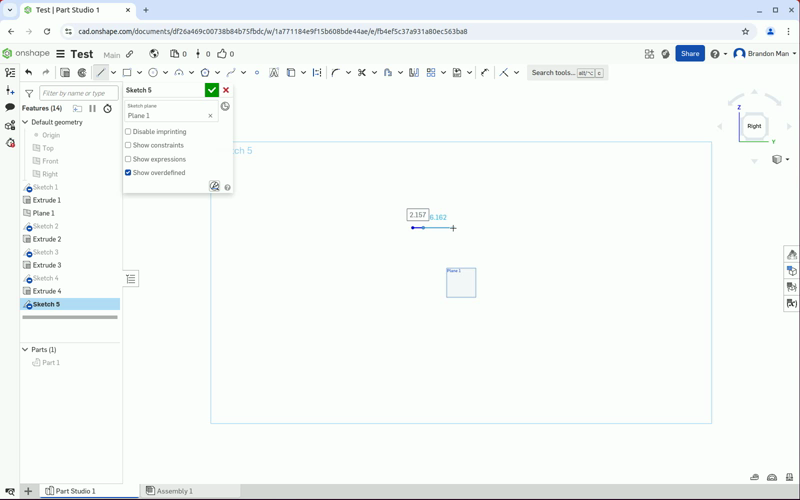
mouse_move(423, 217)
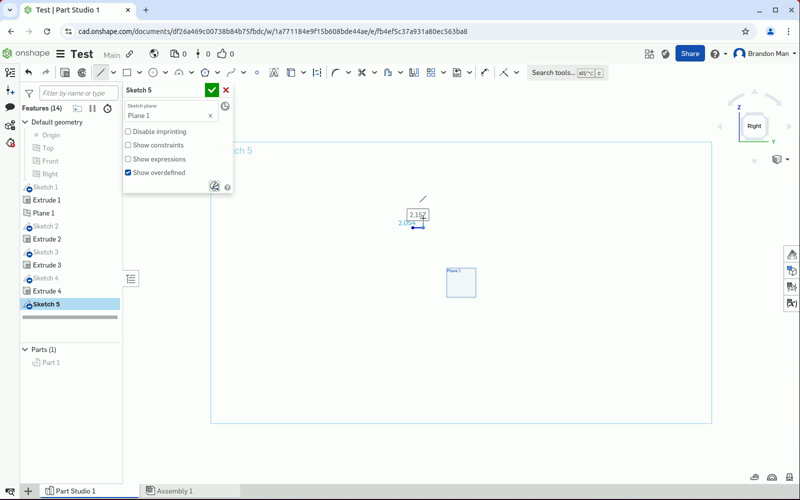
click(423, 217)
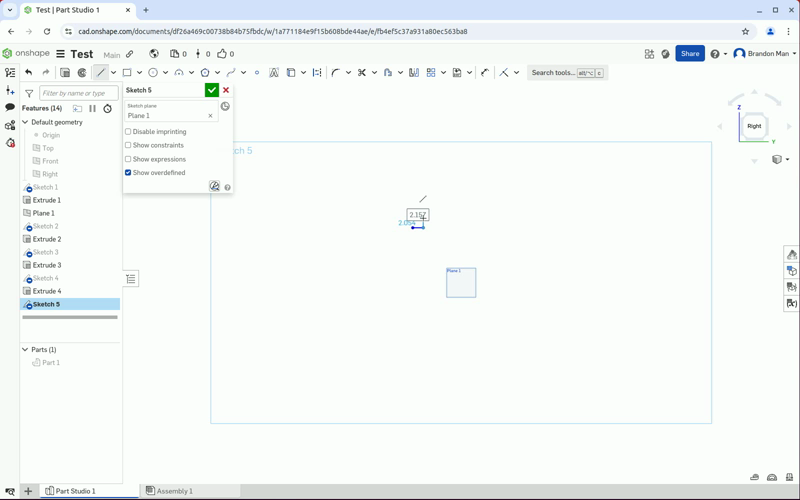
key_up(shift)
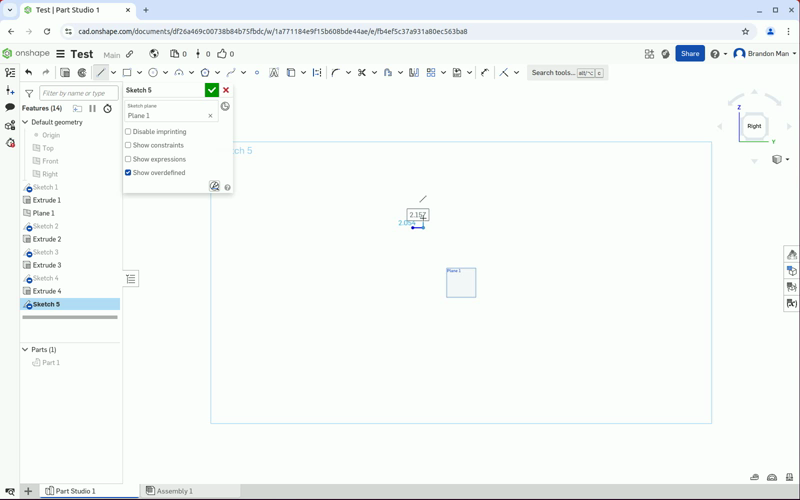
key_down(shift)
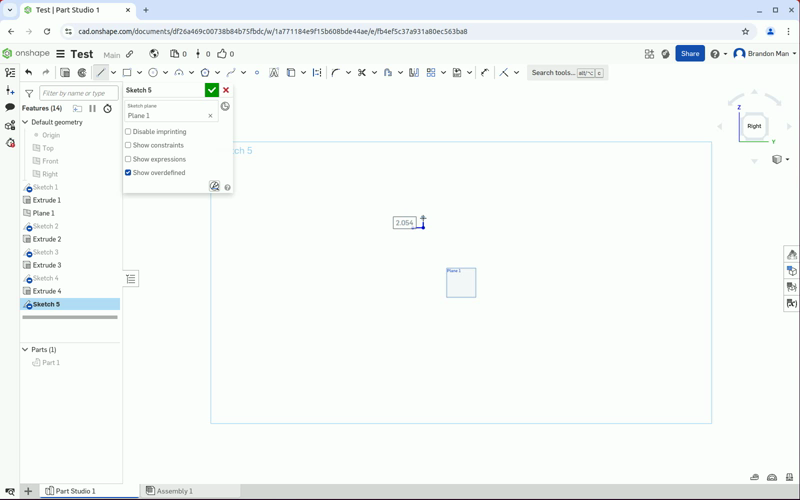
mouse_move(453, 217)
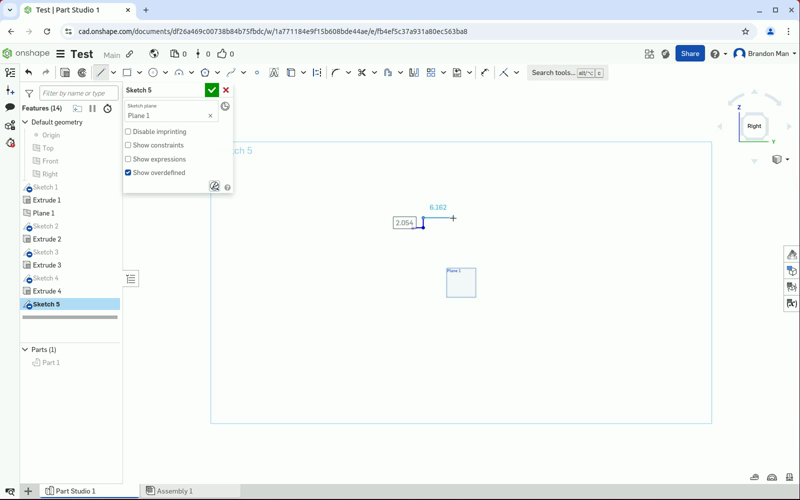
mouse_move(412, 217)
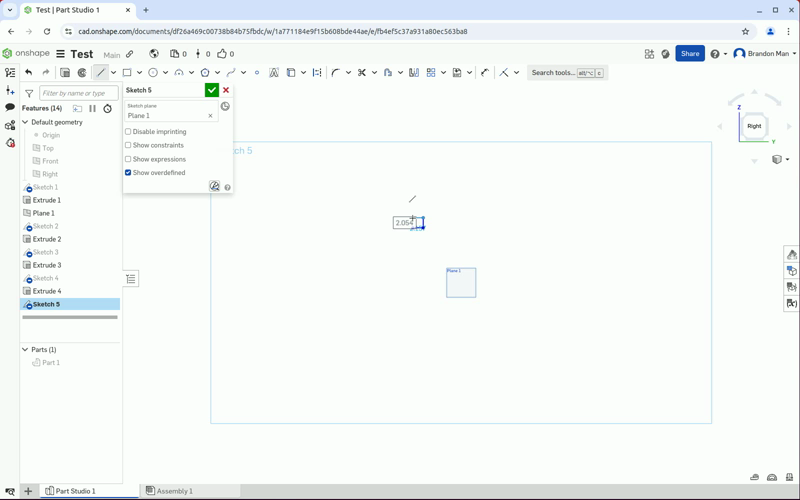
click(412, 217)
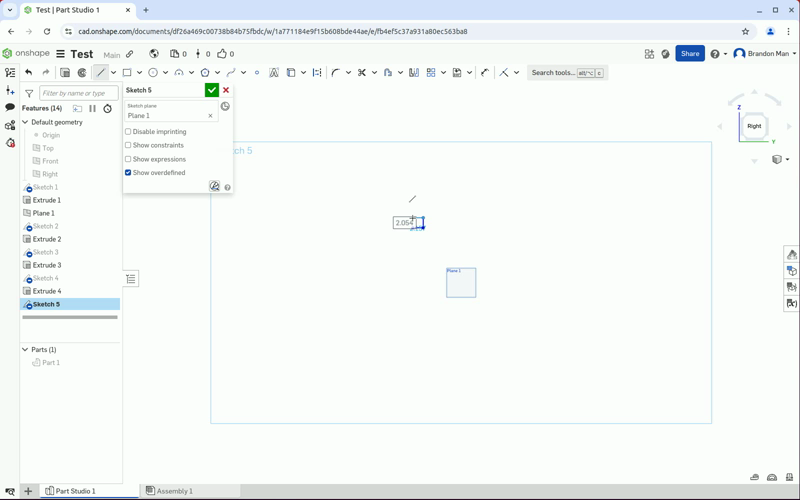
key_up(shift)
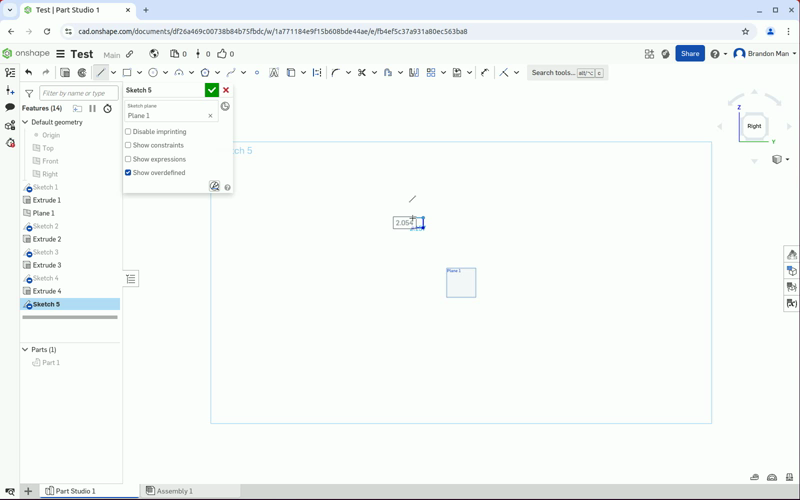
mouse_move(442, 217)
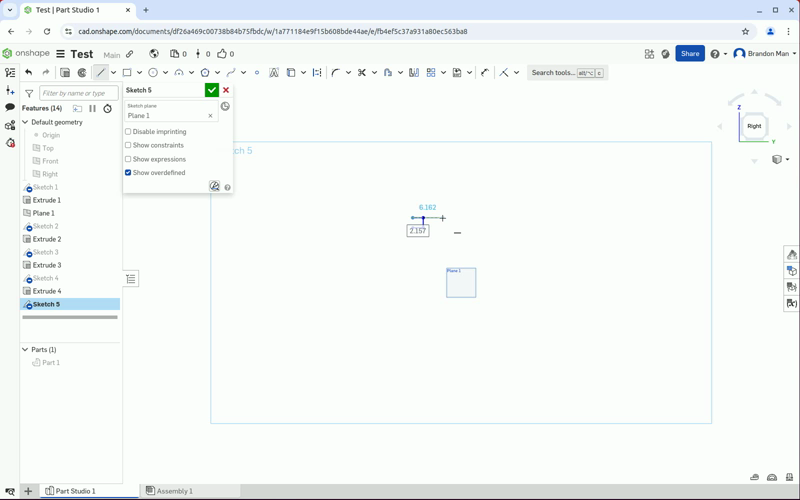
key_down(shift)
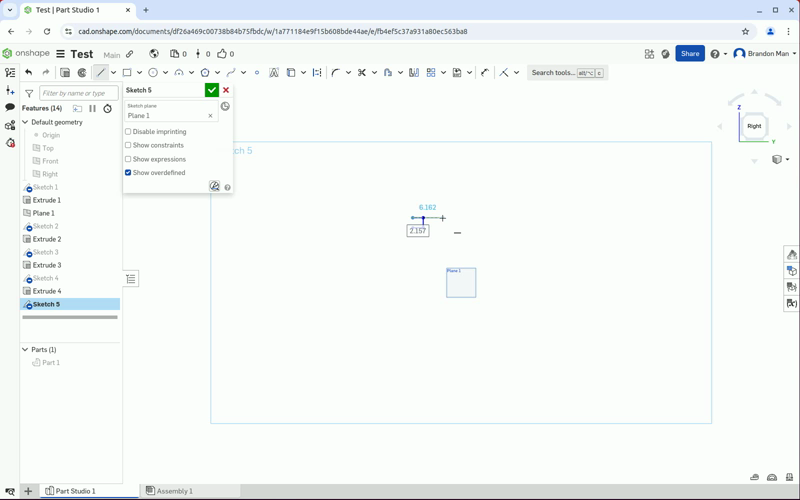
mouse_move(412, 227)
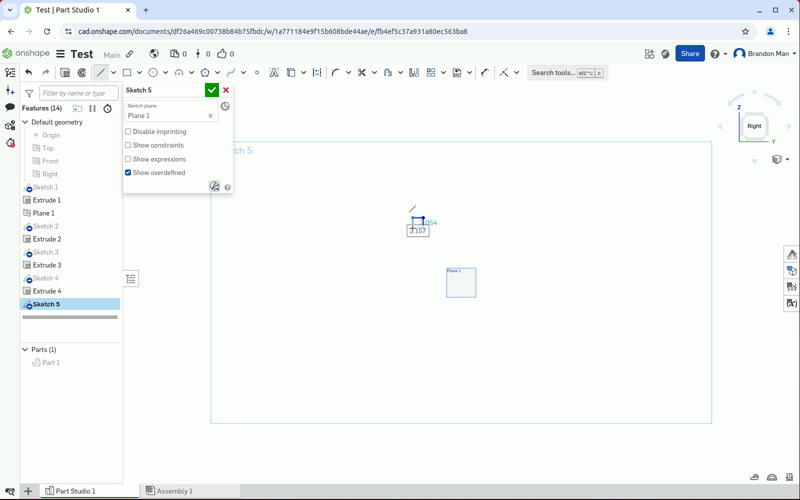
key_up(shift)
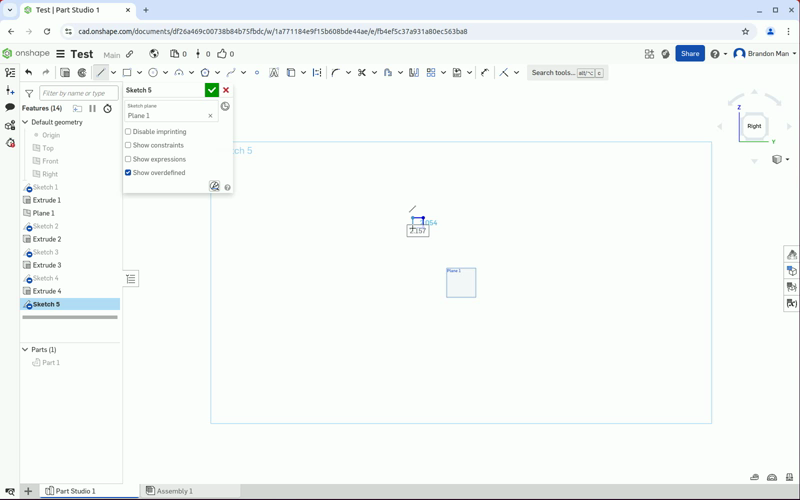
click(412, 227)
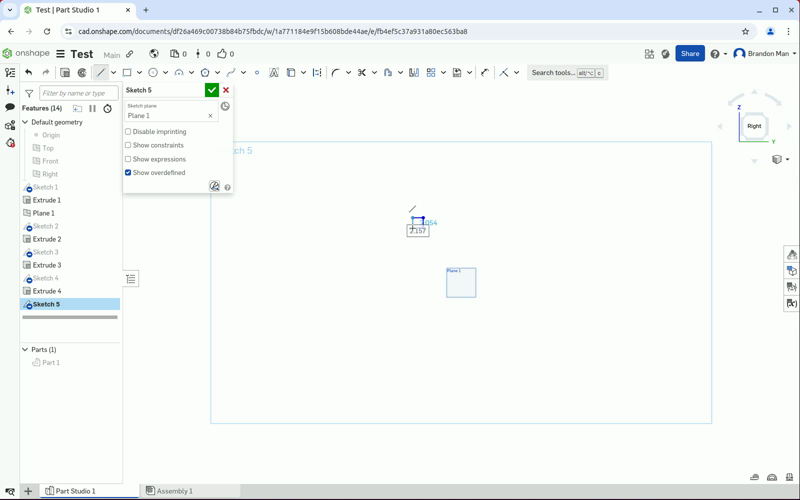
key(esc)
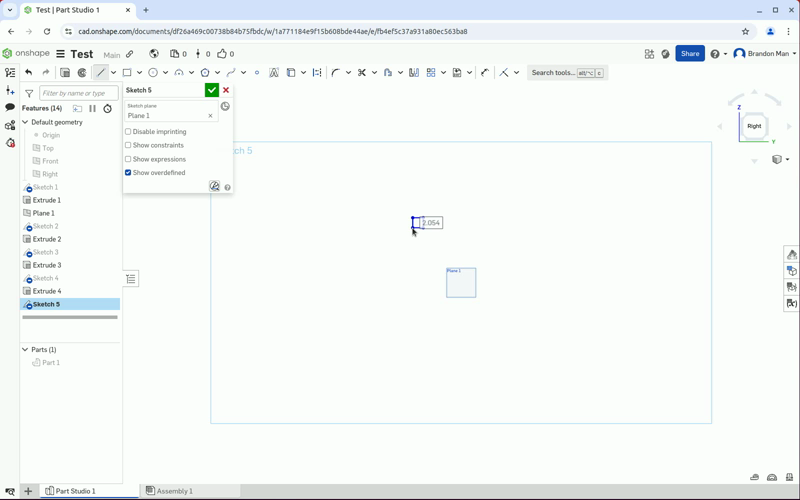
mouse_move(420, 225)
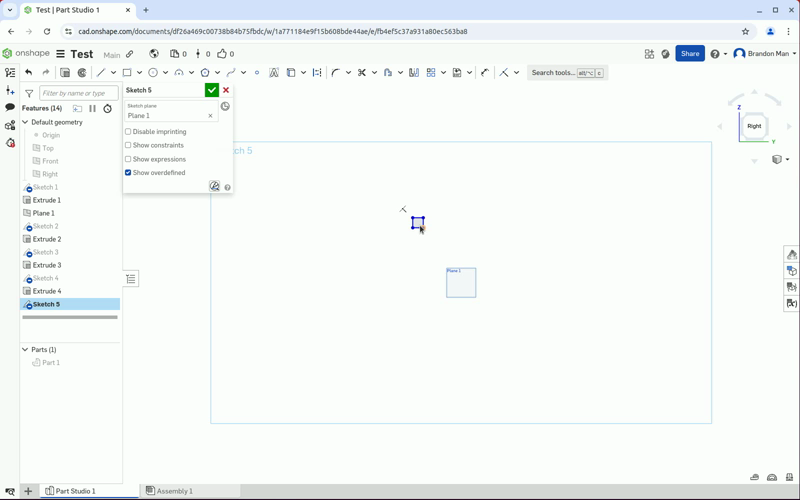
scroll(6)
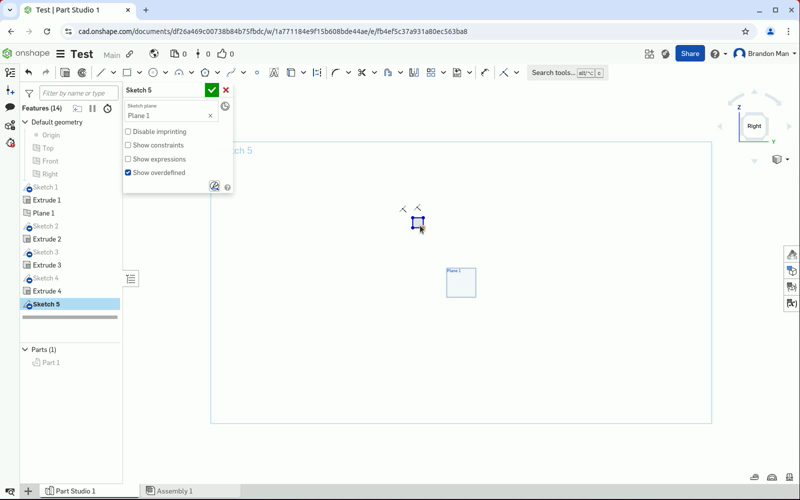
scroll(6)
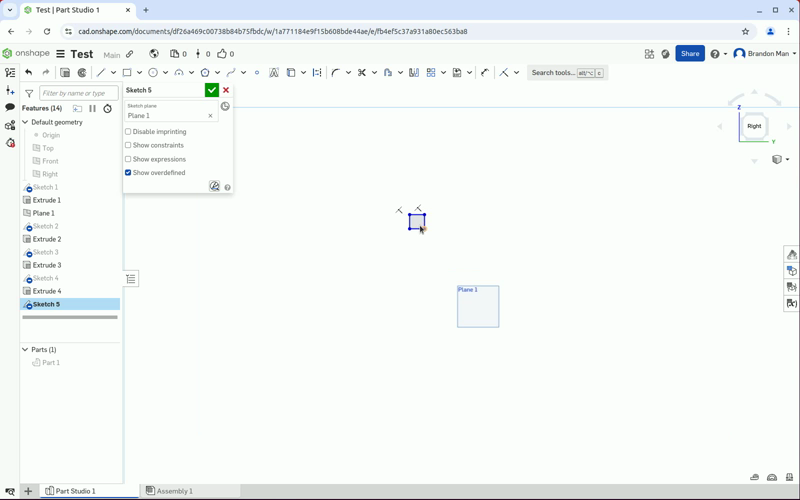
scroll(6)
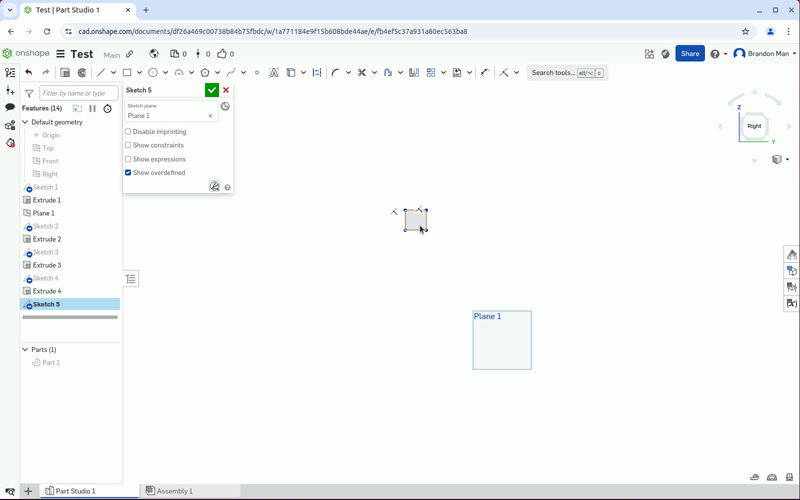
scroll(6)
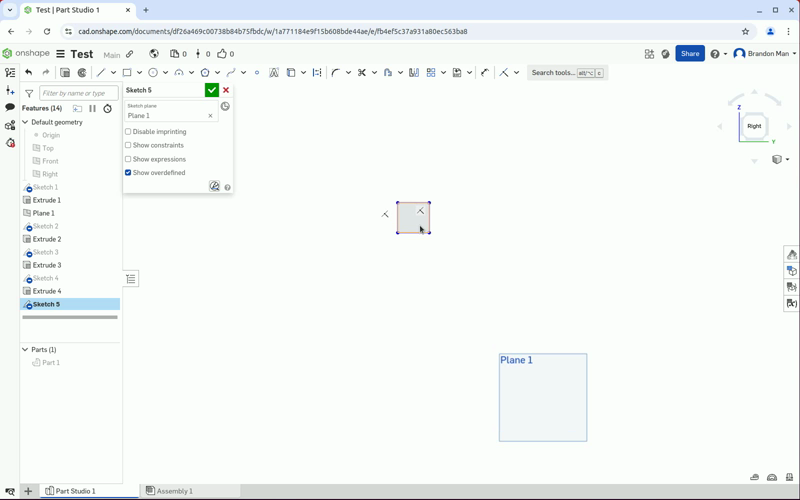
scroll(6)
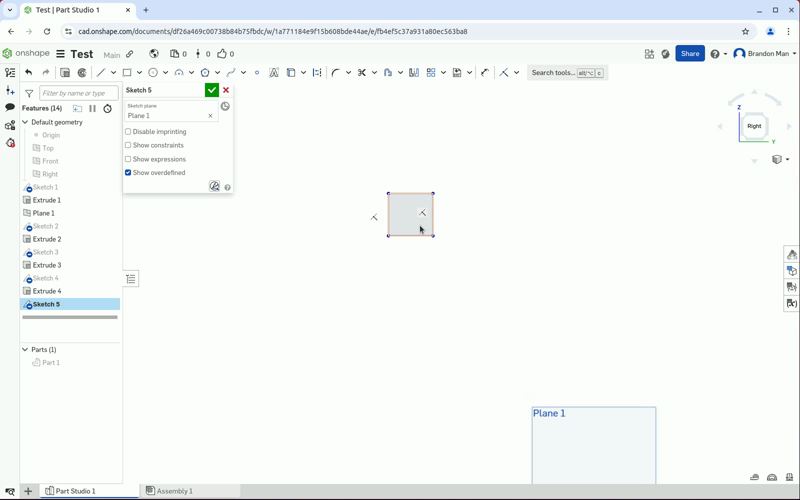
scroll(6)
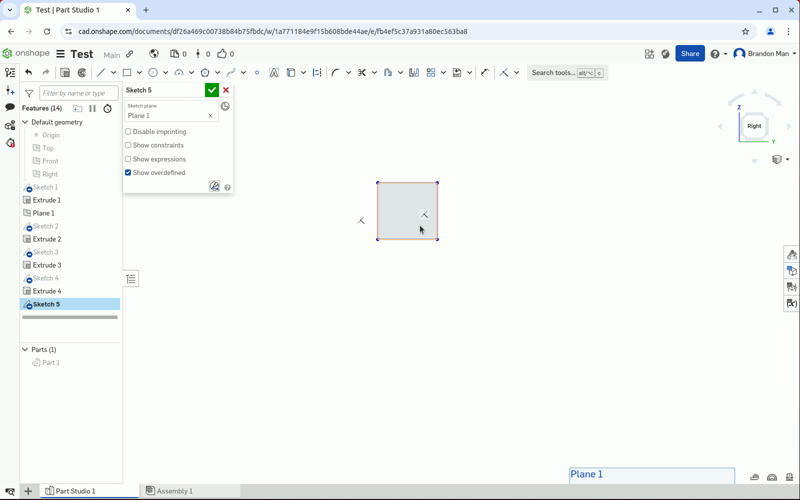
scroll(6)
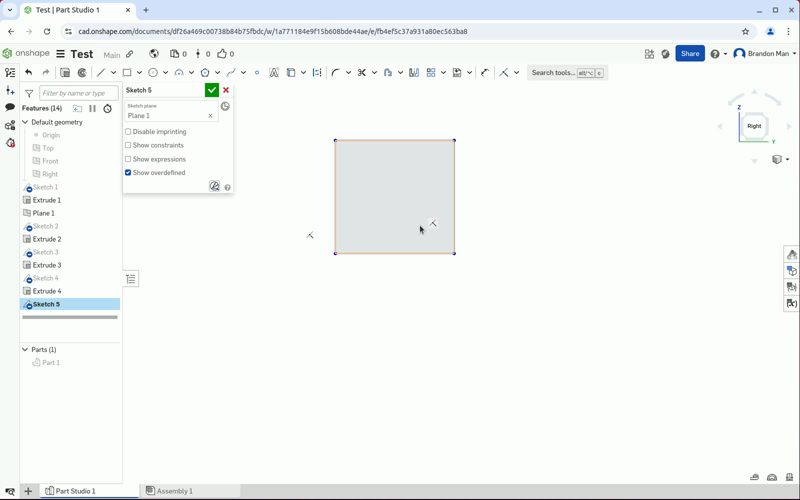
click(420, 225)
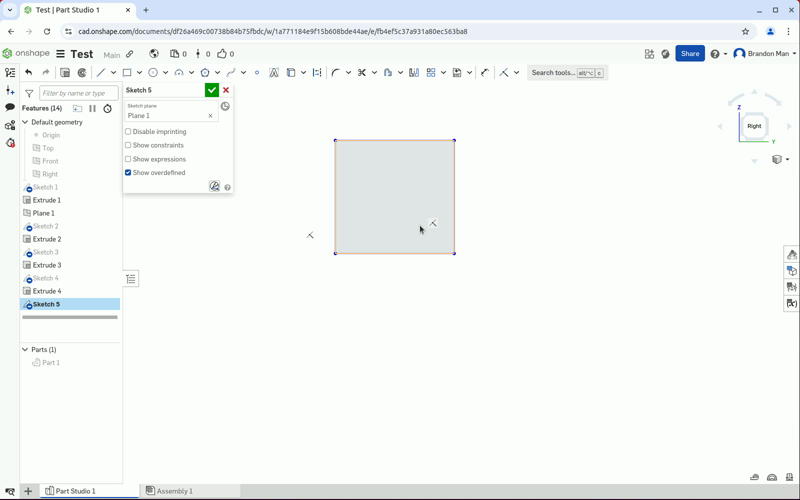
scroll(-6)
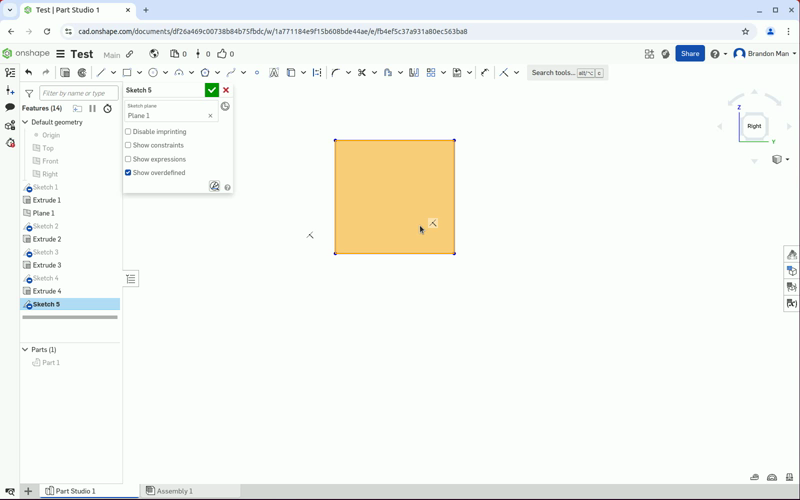
scroll(-6)
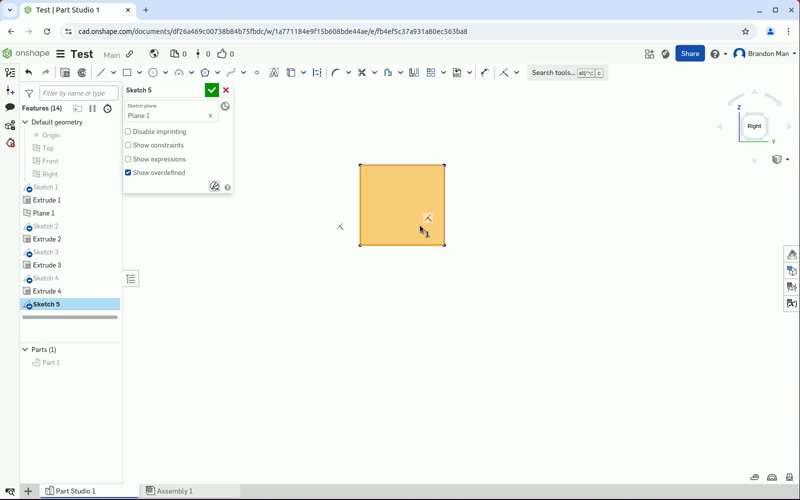
scroll(-6)
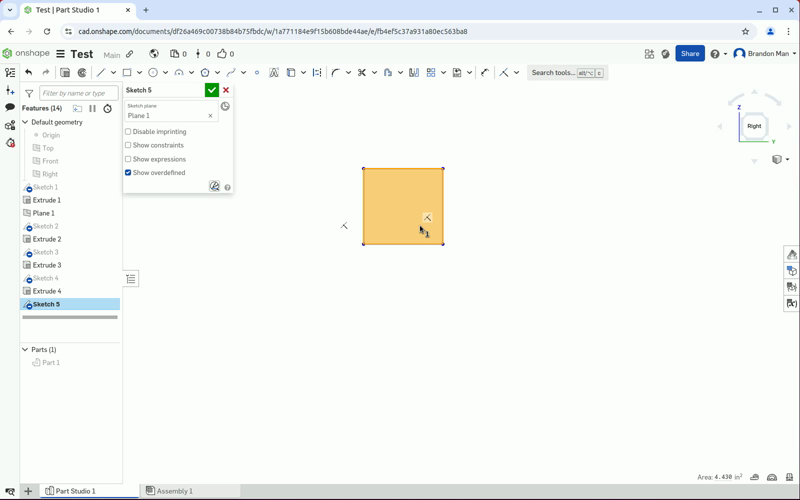
scroll(-6)
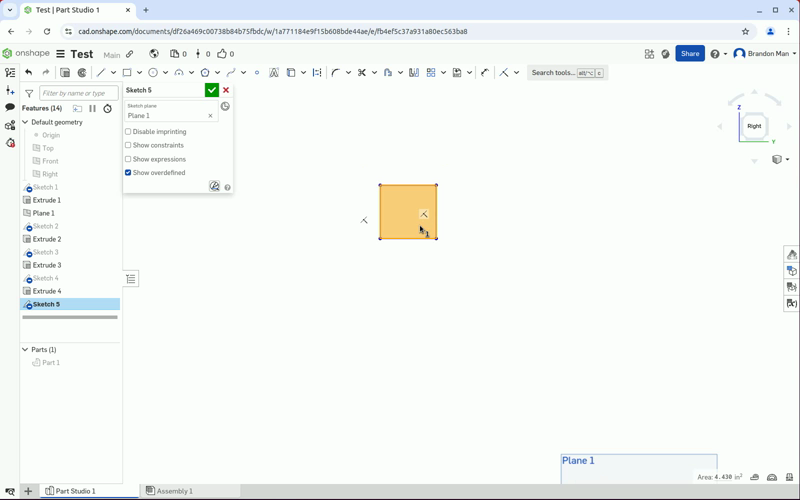
scroll(-6)
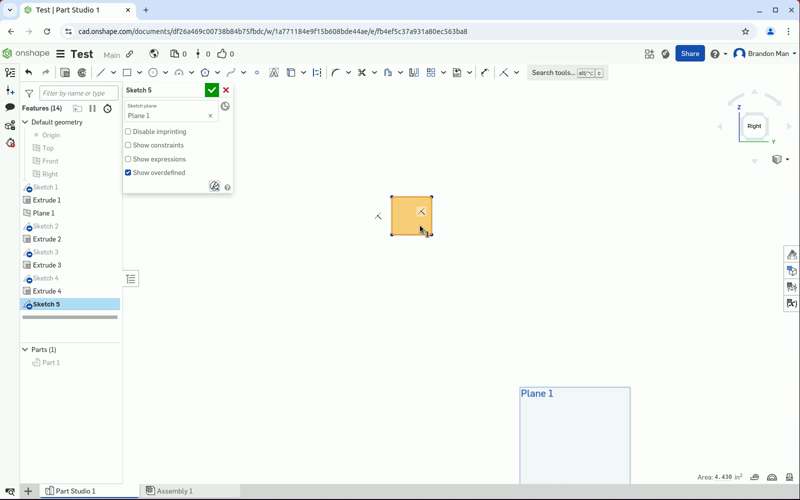
scroll(-6)
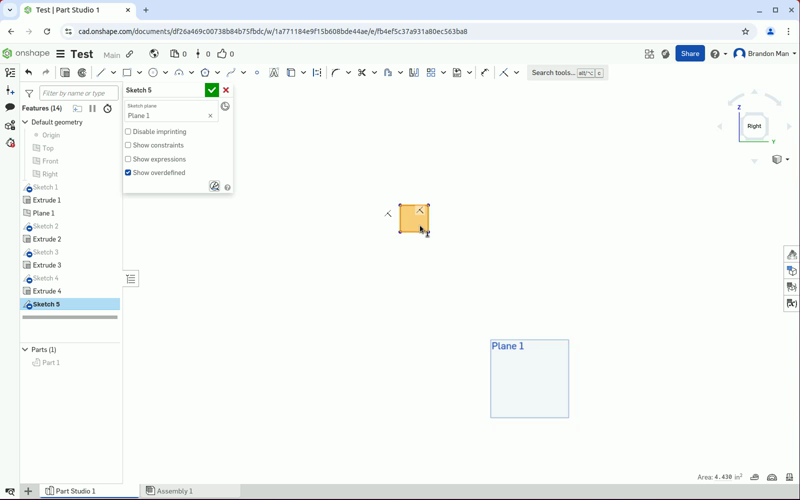
scroll(-6)
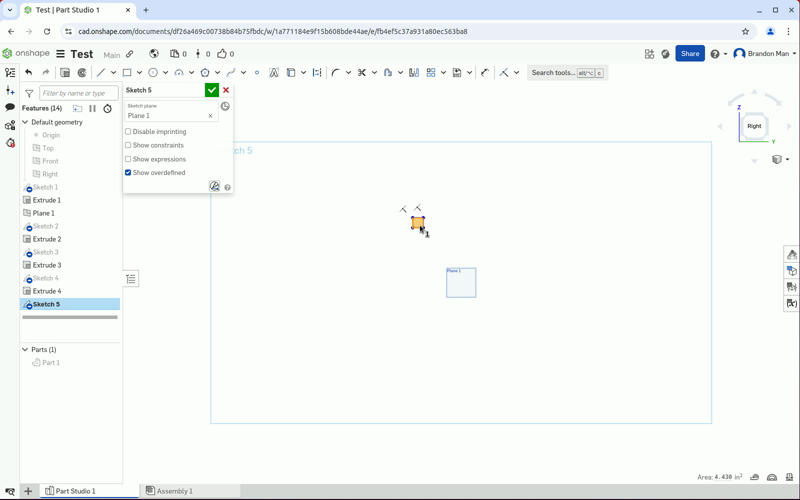
mouse_move(73, 352)
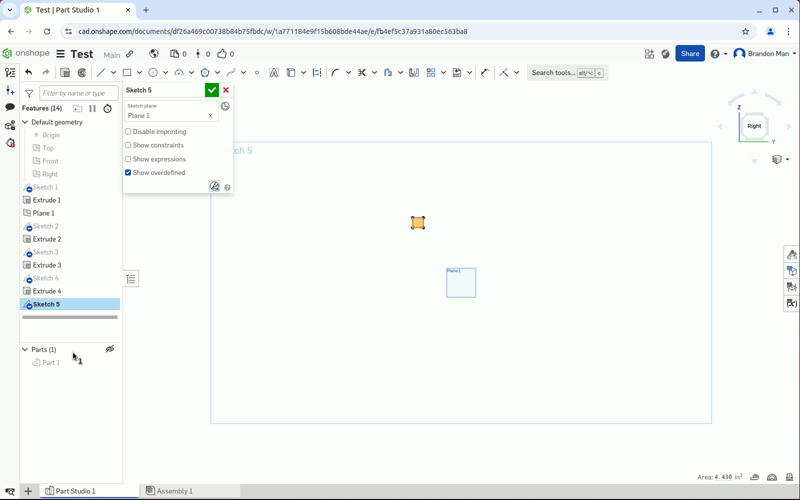
key(shift+y)
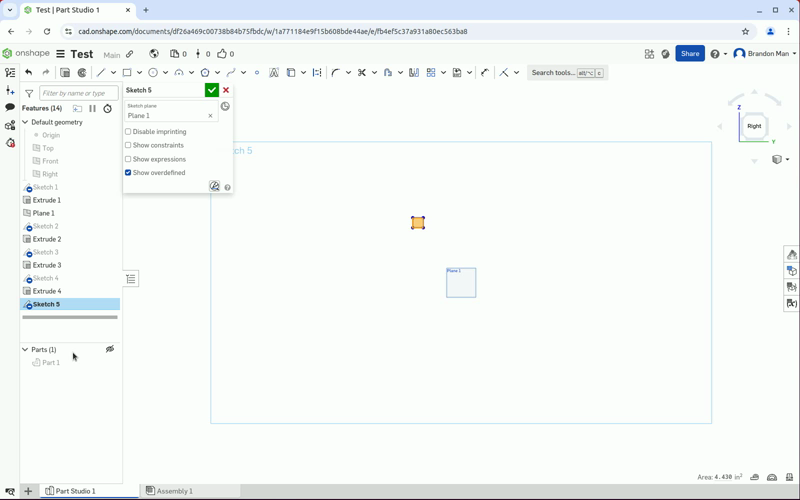
key(shift+e)
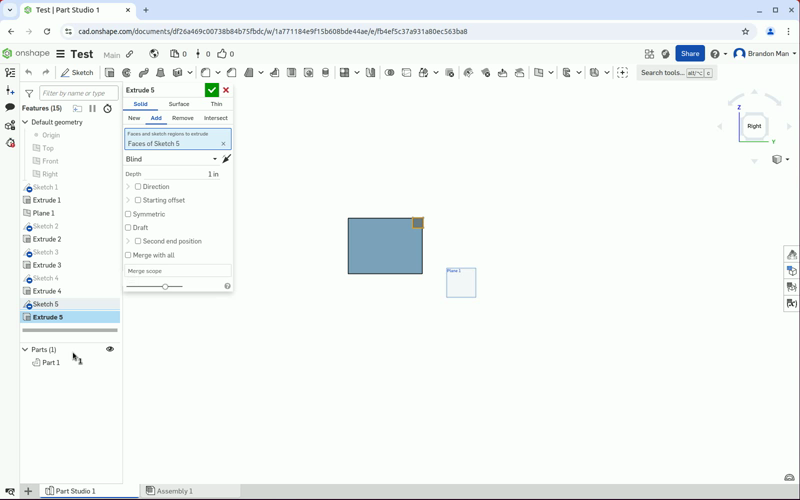
mouse_move(143, 106)
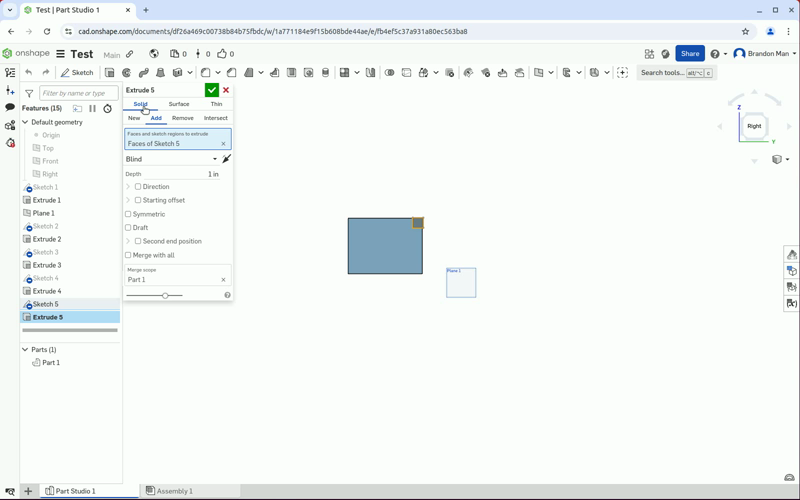
click(143, 106)
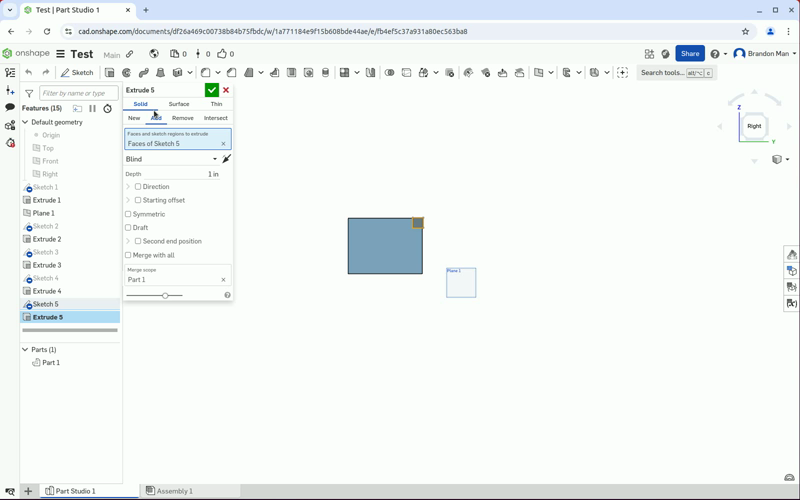
mouse_move(186, 120)
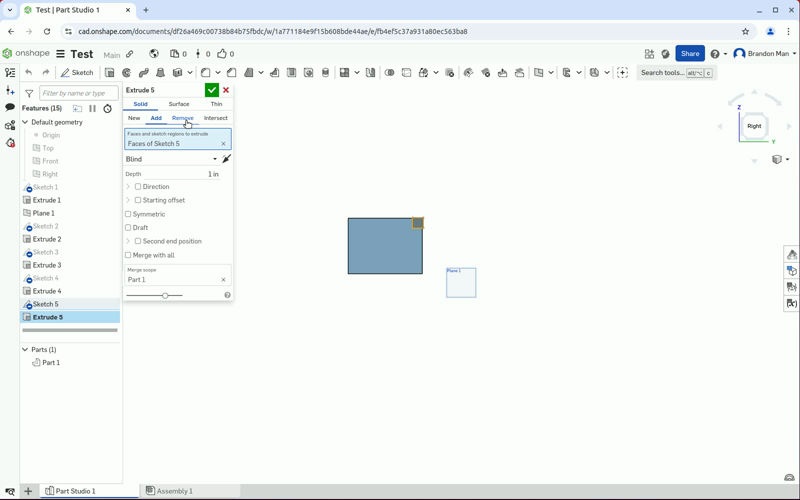
click(186, 120)
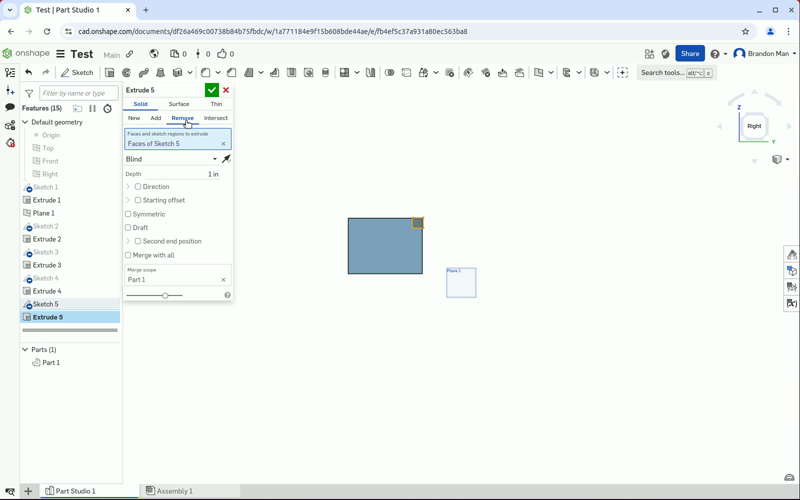
key(tab, 4)
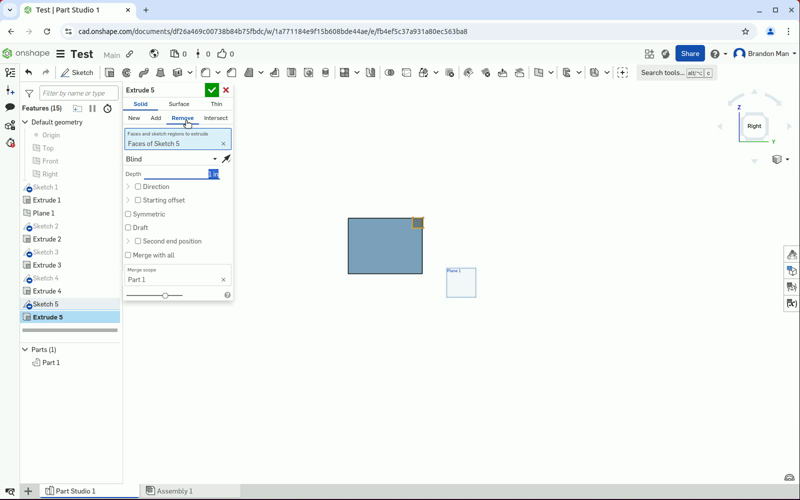
text(1.926)
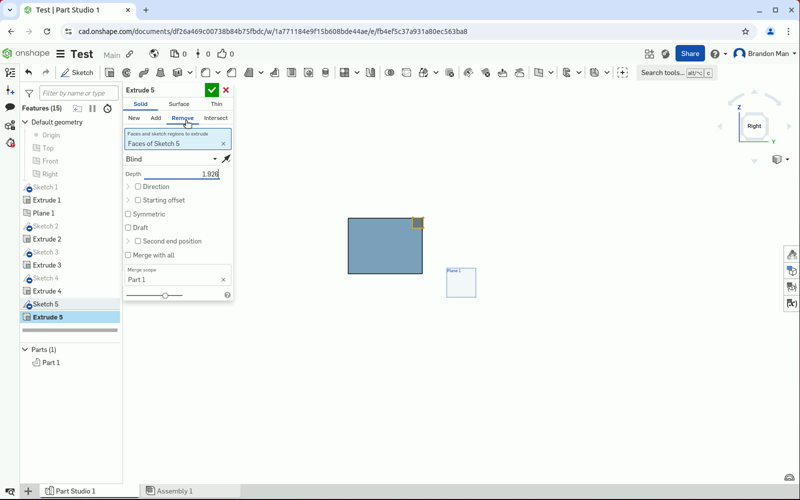
key(tab, 6)
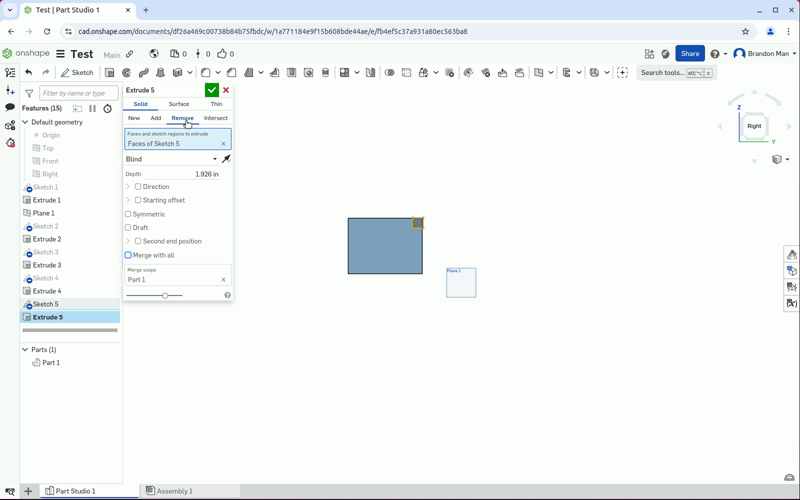
key(space)
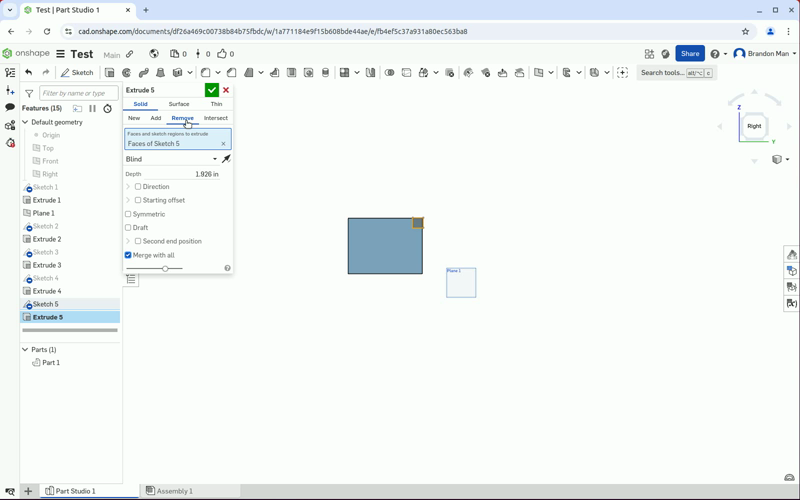
key(enter)
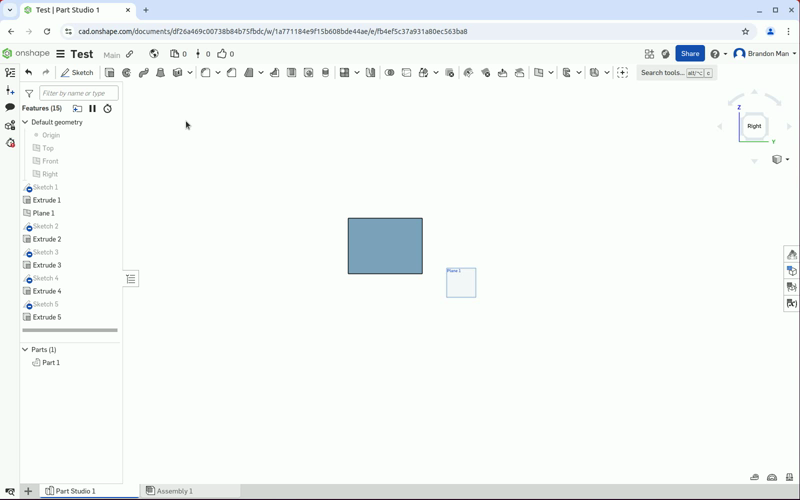
key(shift+h)
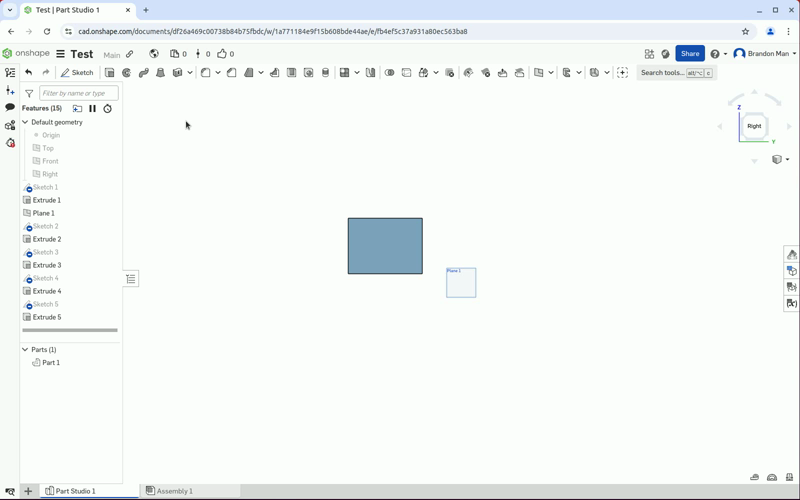
key(shift+h)
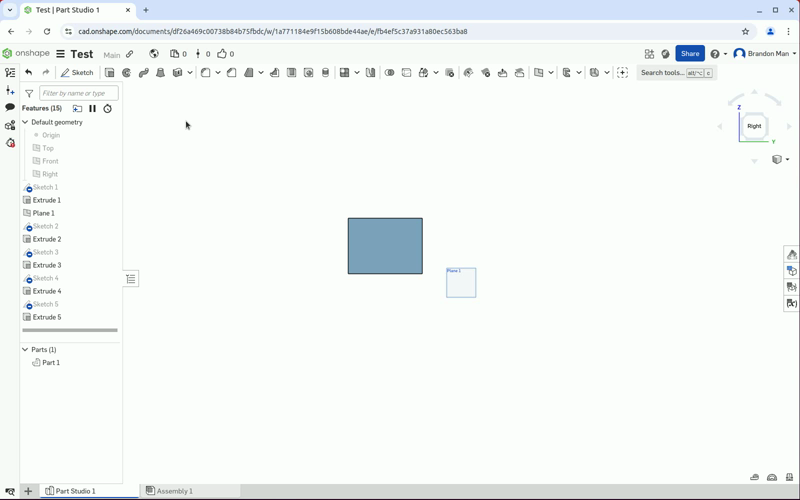
mouse_move(73, 189)
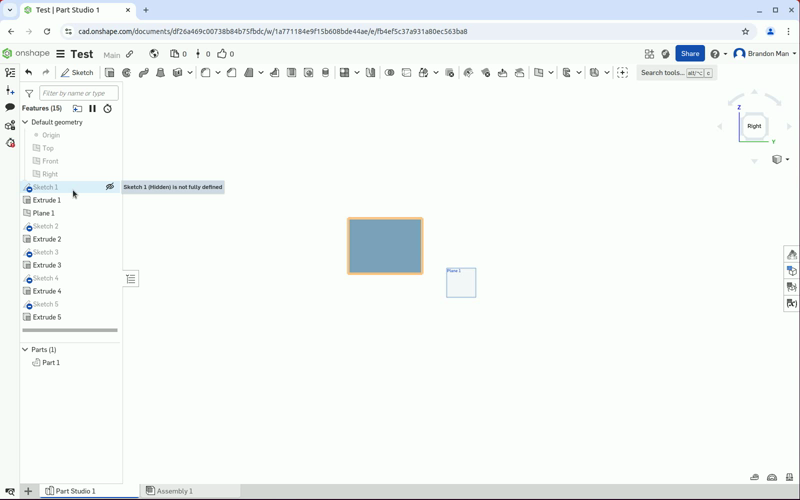
click(73, 189)
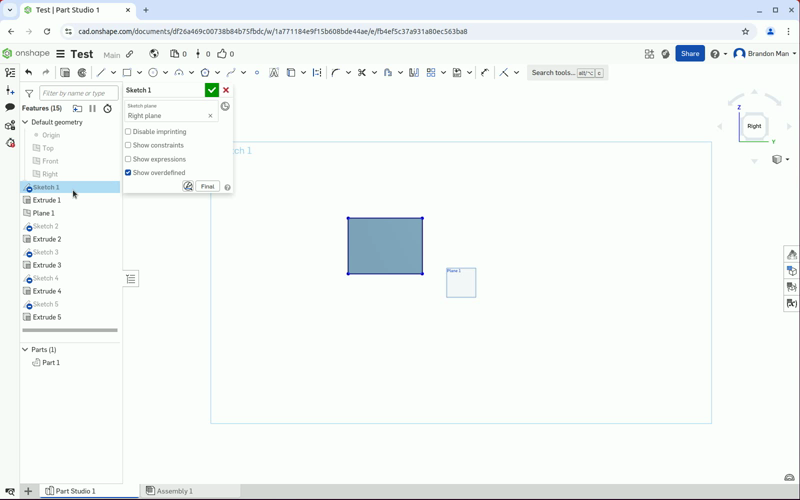
mouse_move(229, 92)
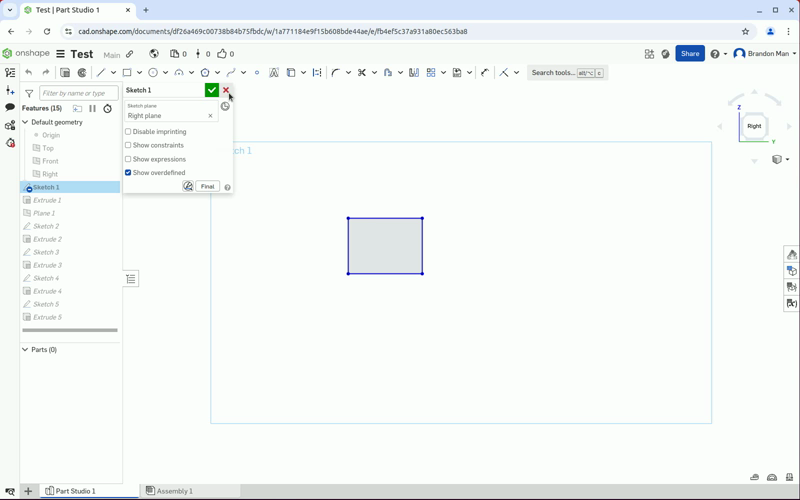
click(229, 92)
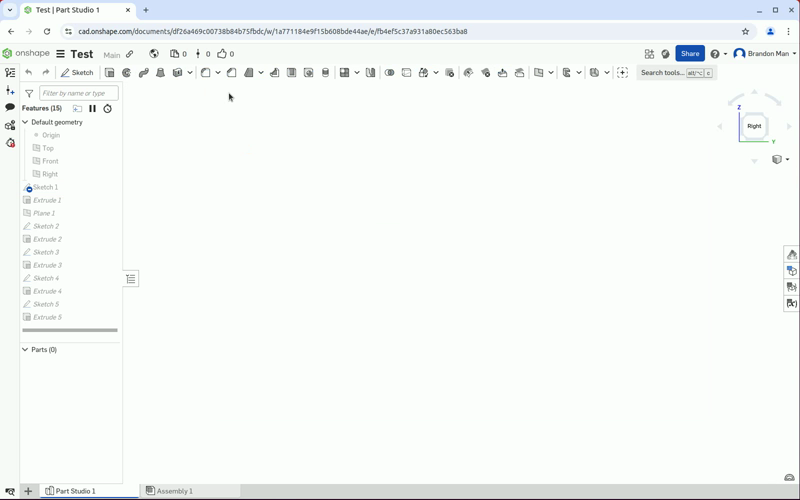
key(shift+s)
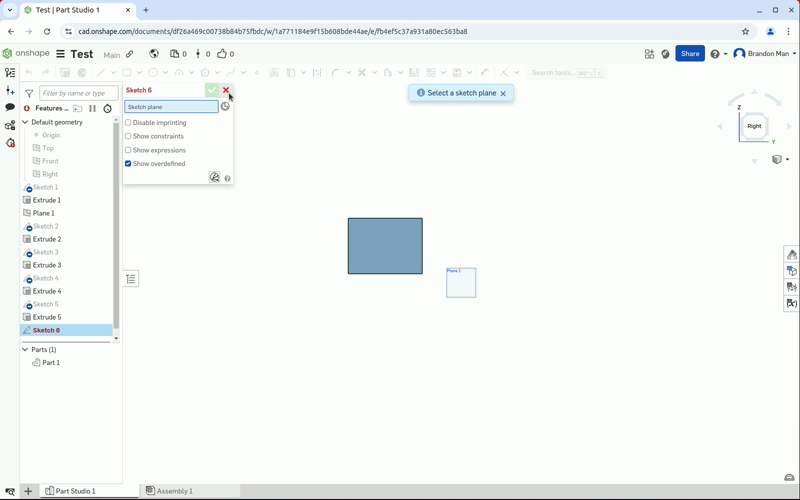
mouse_move(69, 215)
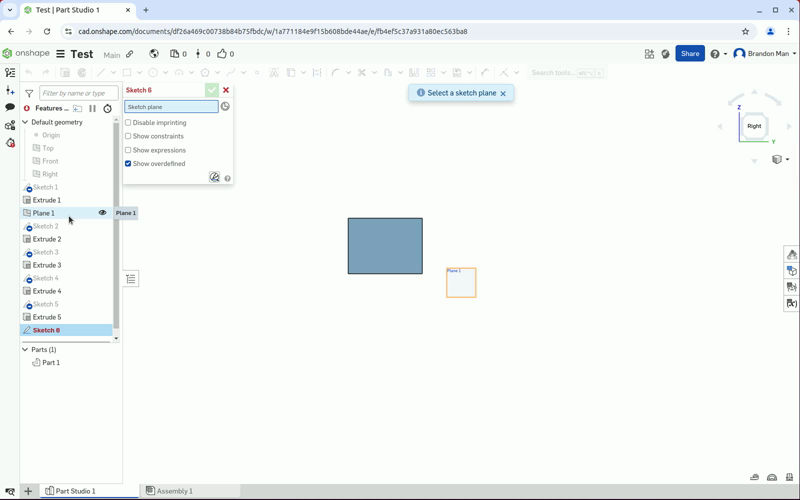
click(69, 215)
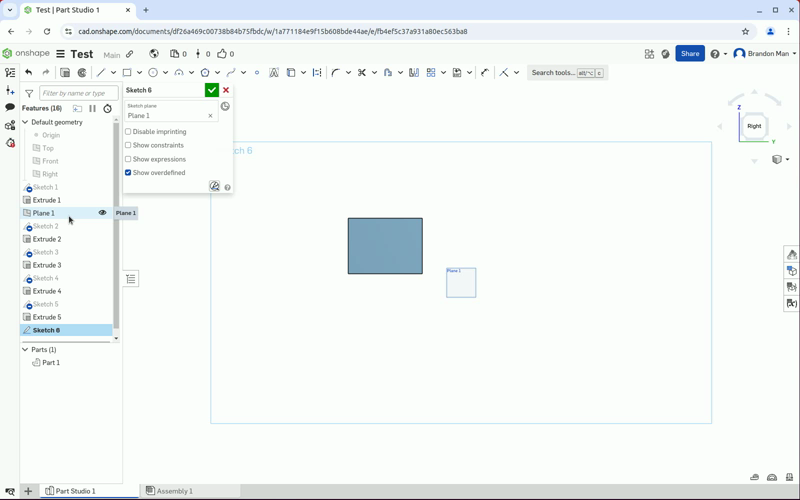
mouse_move(73, 352)
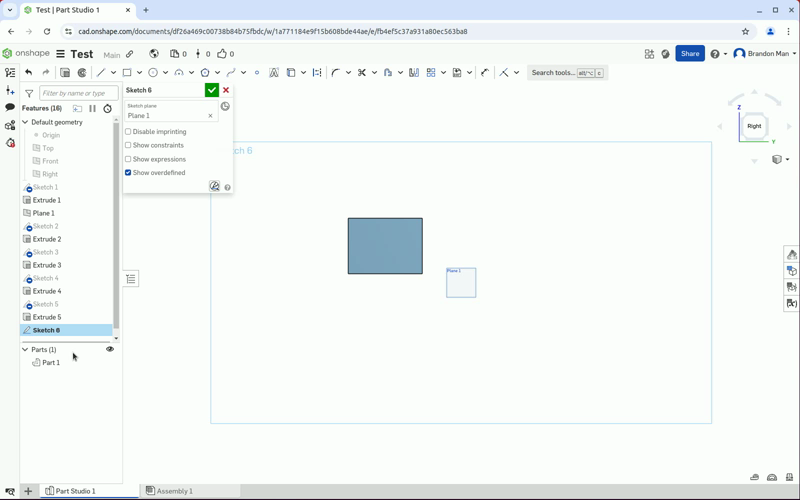
key(y)
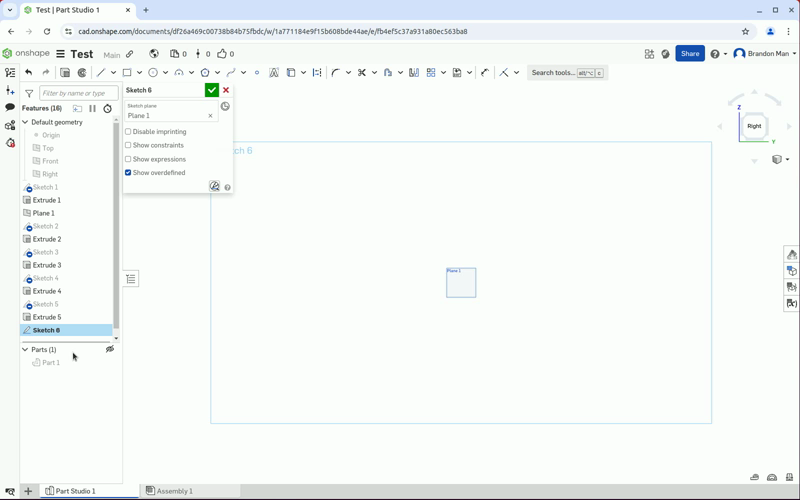
key(l)
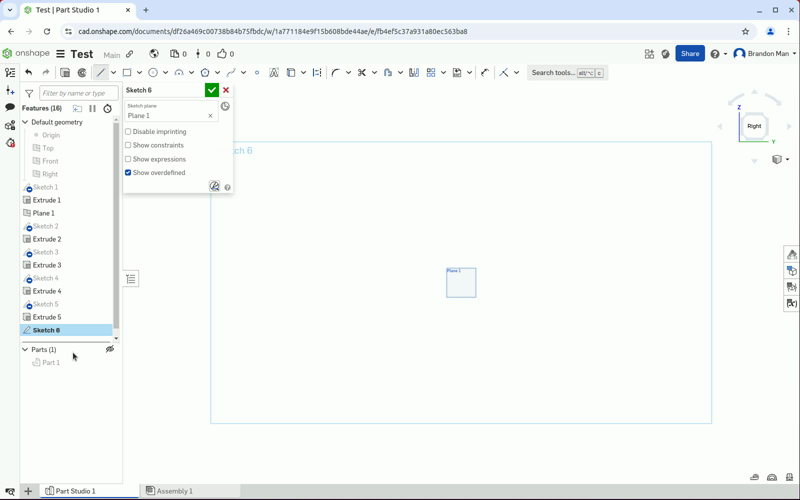
key_down(shift)
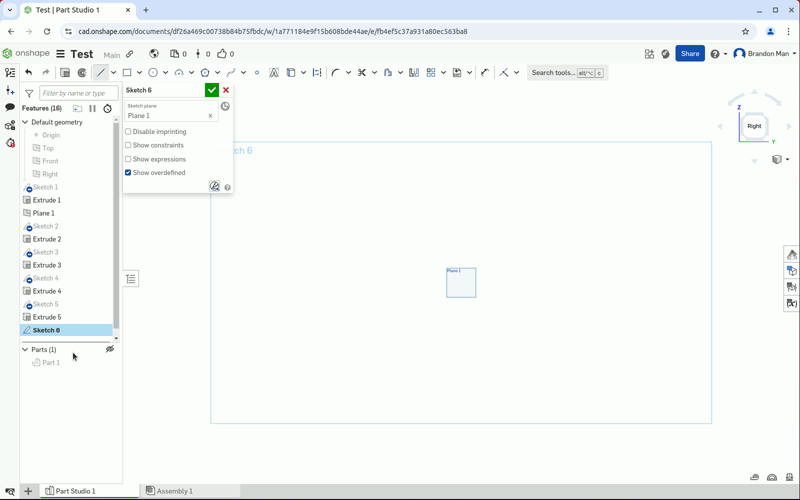
mouse_move(412, 245)
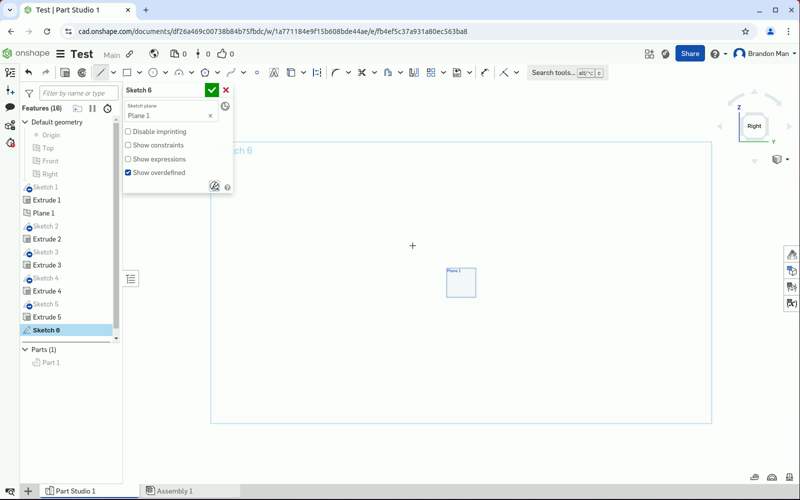
click(412, 245)
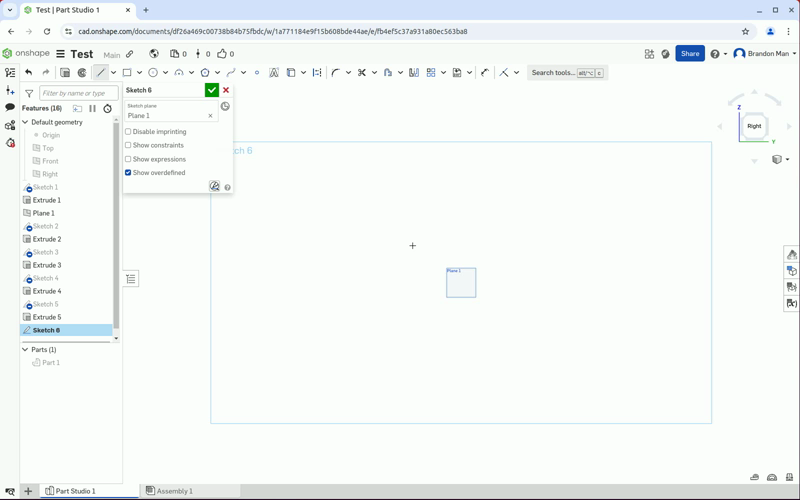
key_up(shift)
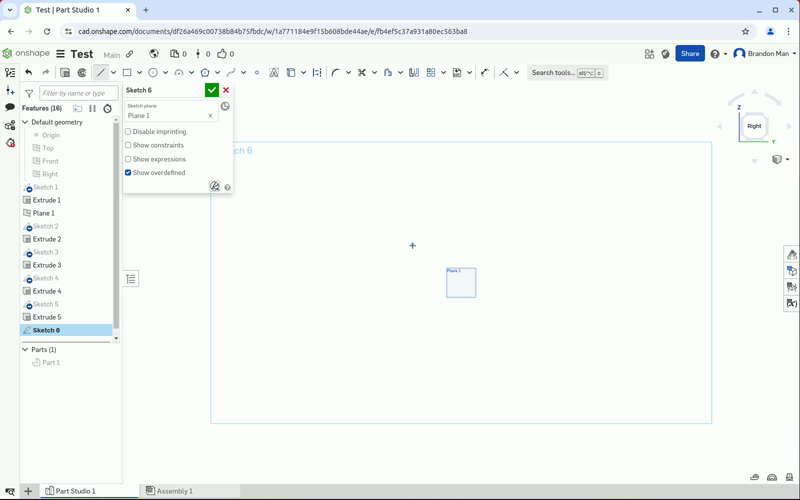
key_down(shift)
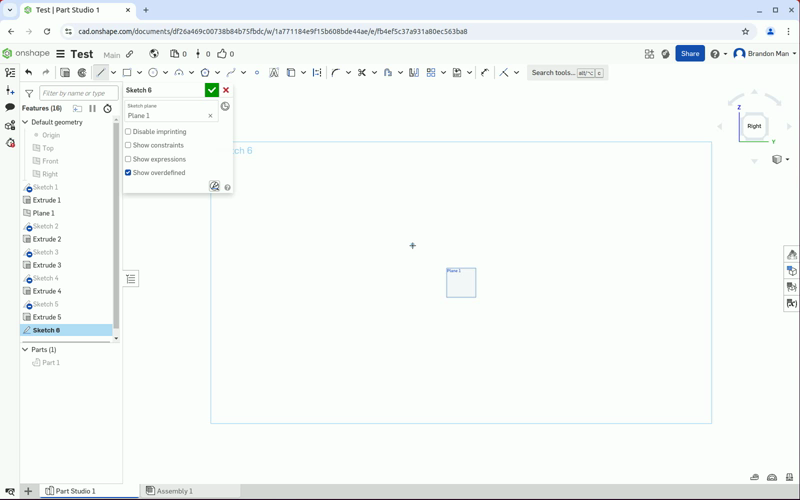
mouse_move(442, 245)
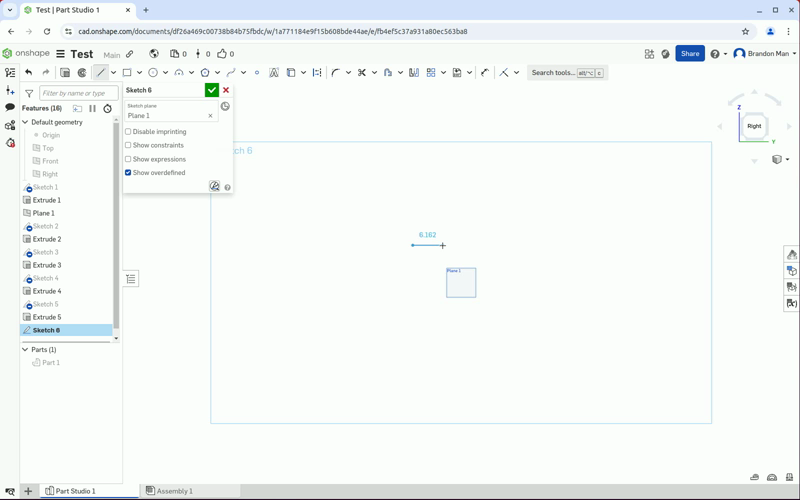
mouse_move(423, 245)
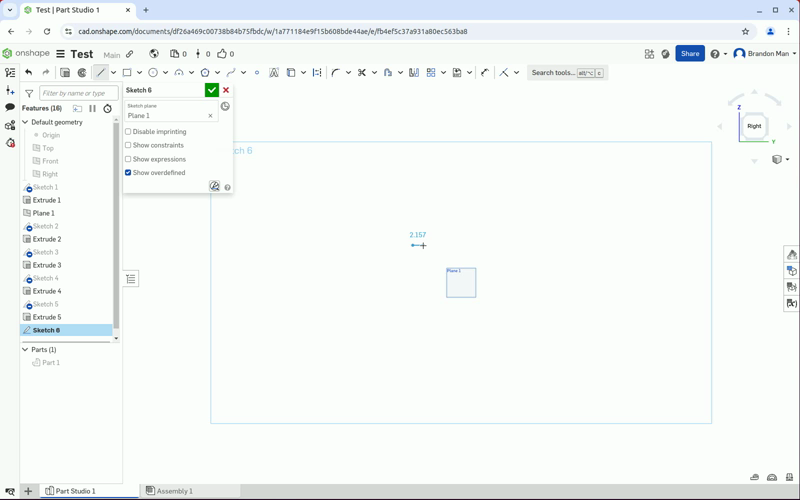
click(423, 245)
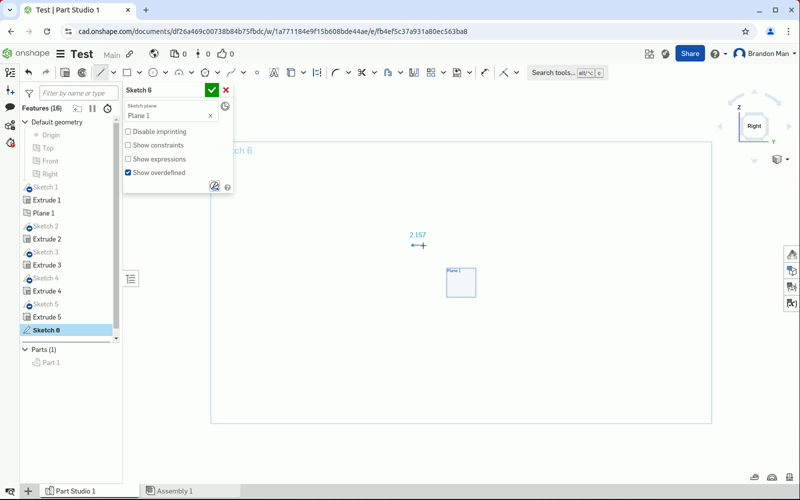
key_up(shift)
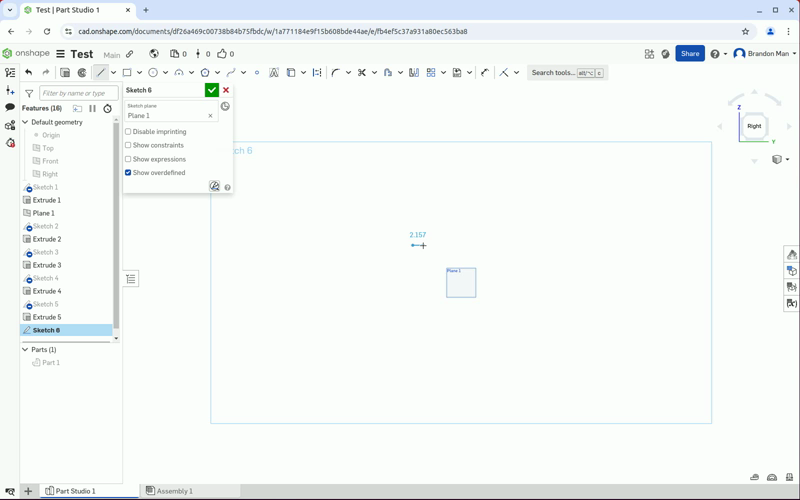
key_down(shift)
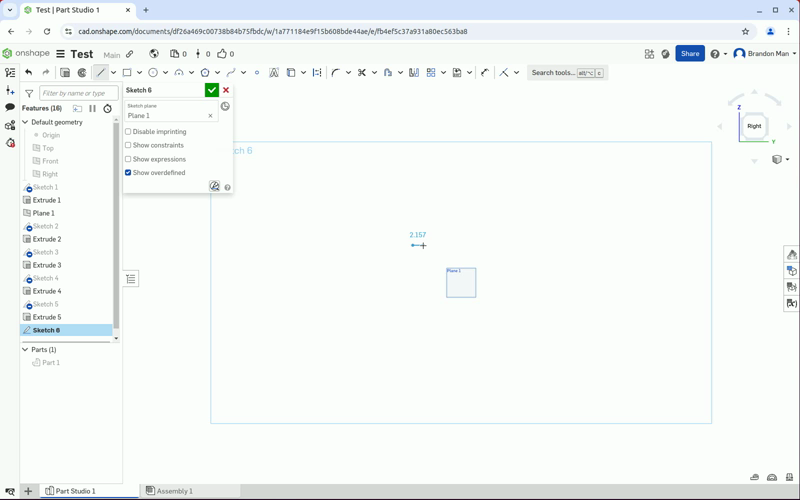
mouse_move(453, 245)
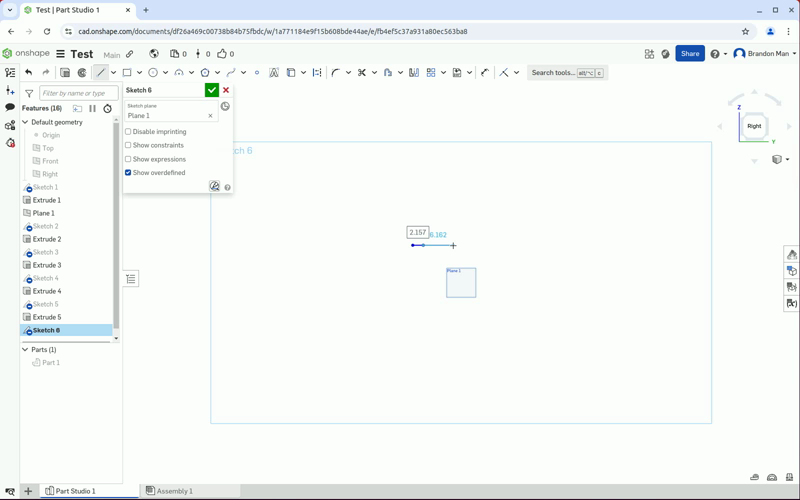
mouse_move(423, 234)
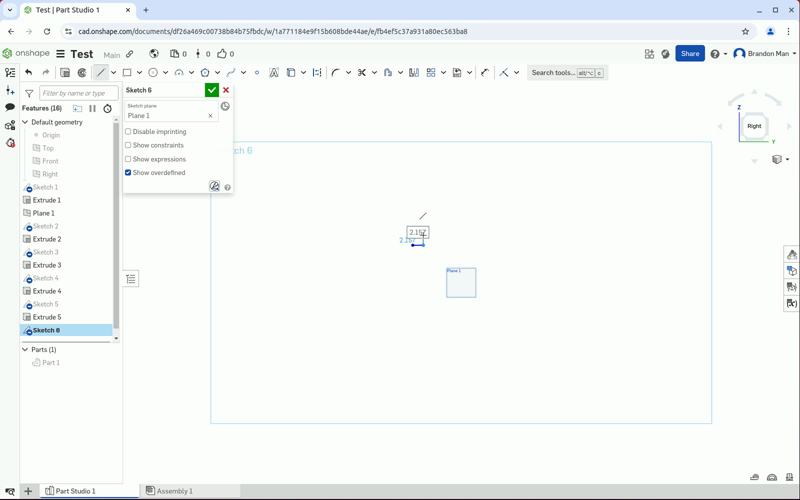
click(423, 234)
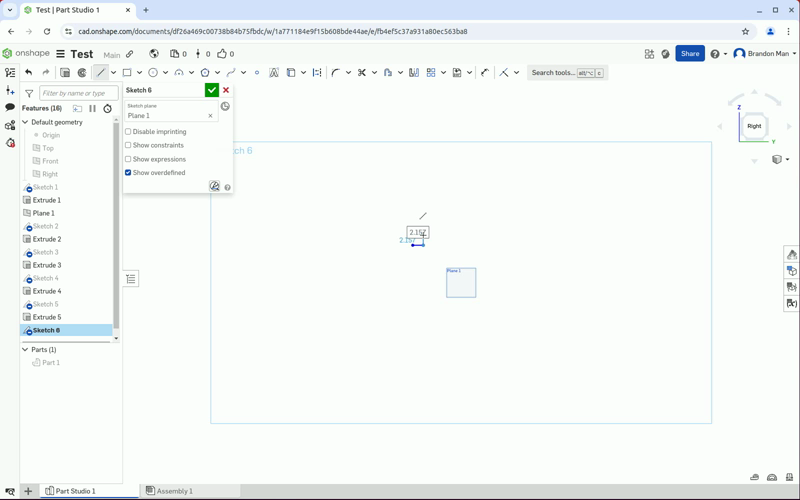
key_up(shift)
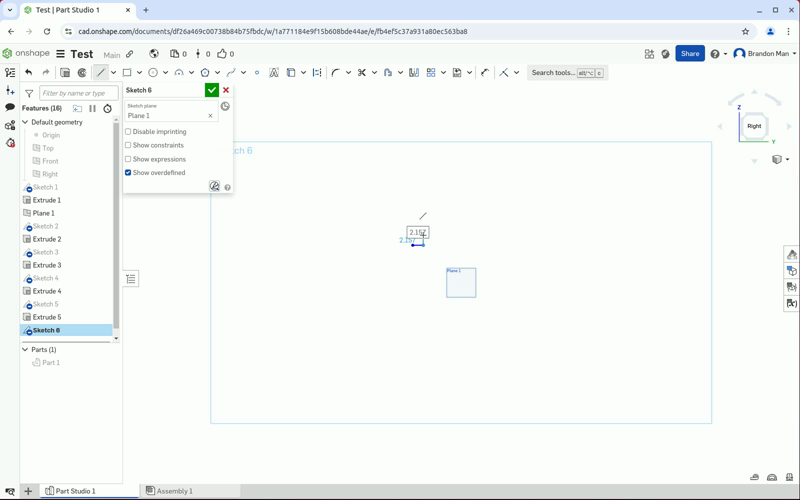
key_down(shift)
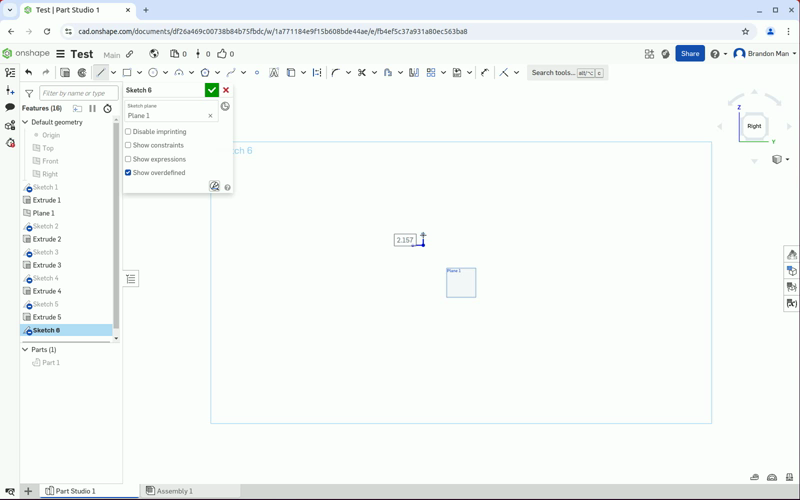
mouse_move(453, 234)
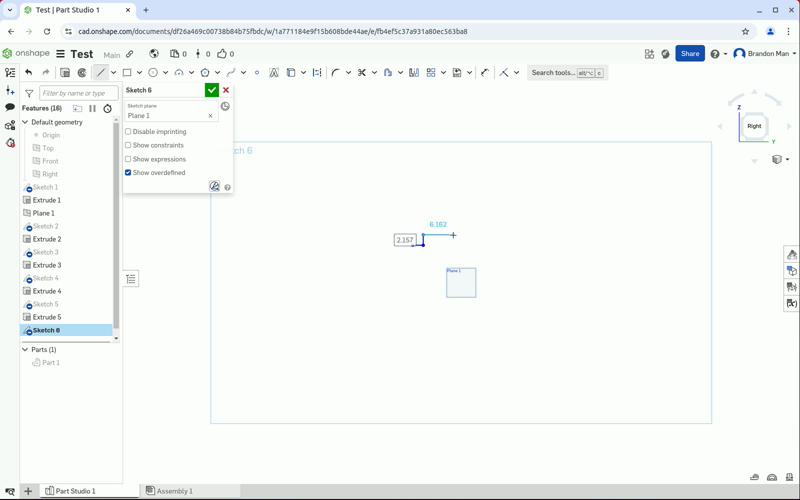
mouse_move(412, 234)
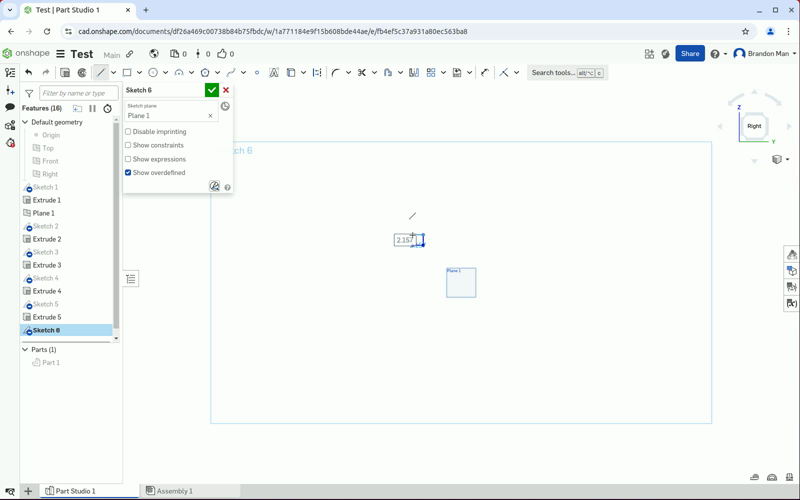
click(412, 234)
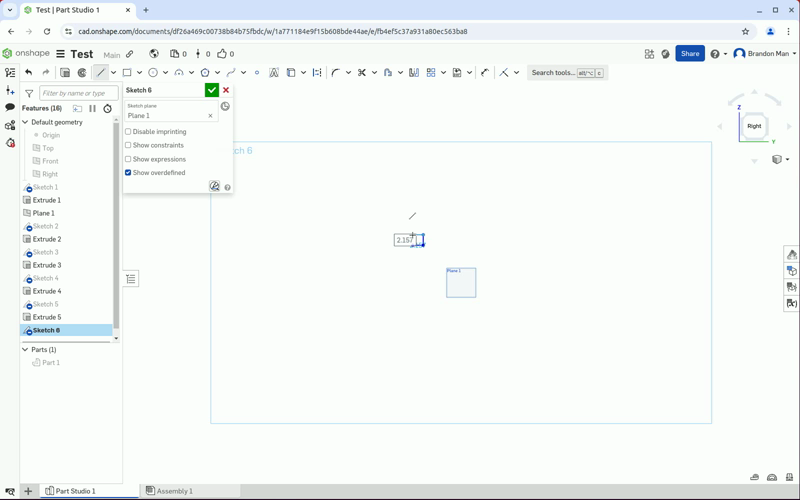
key_up(shift)
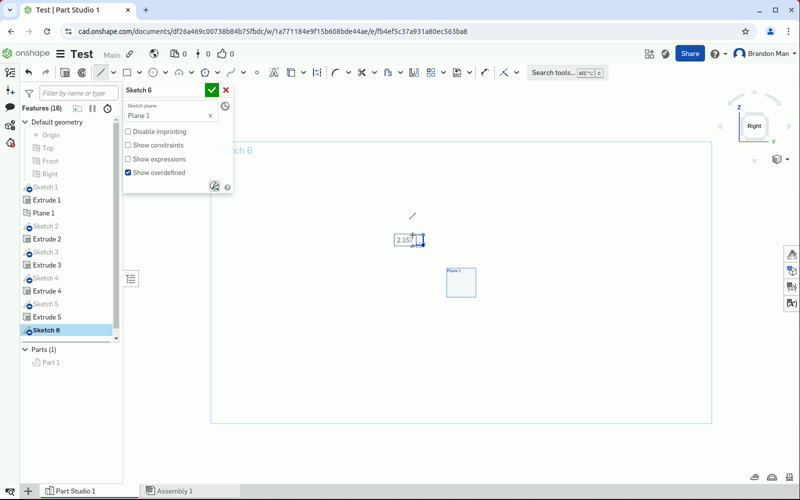
mouse_move(442, 234)
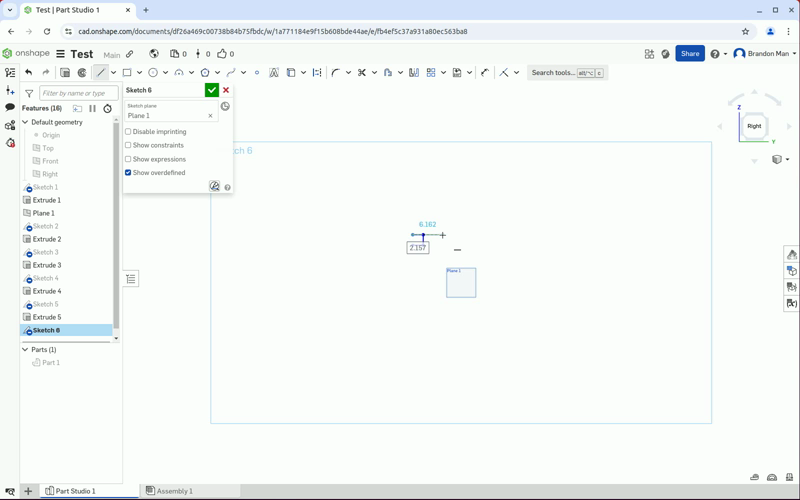
key_down(shift)
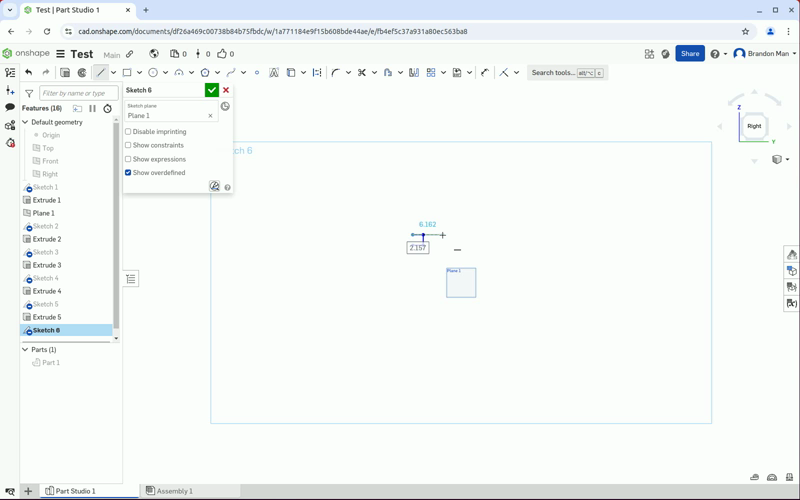
mouse_move(412, 245)
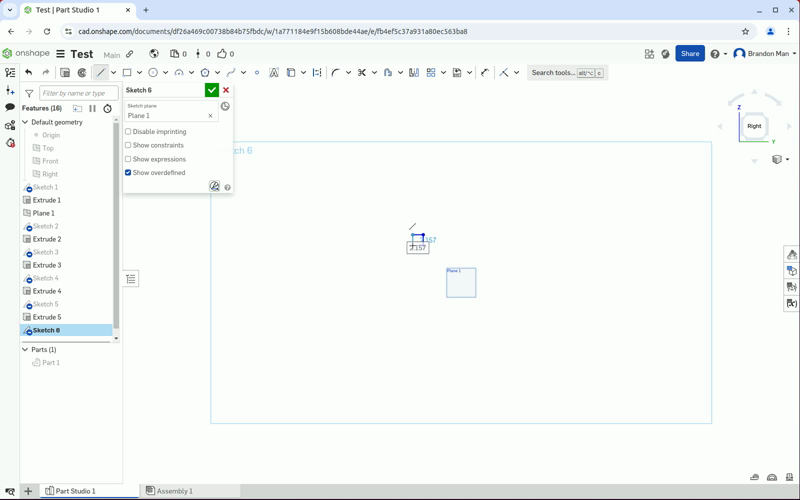
key_up(shift)
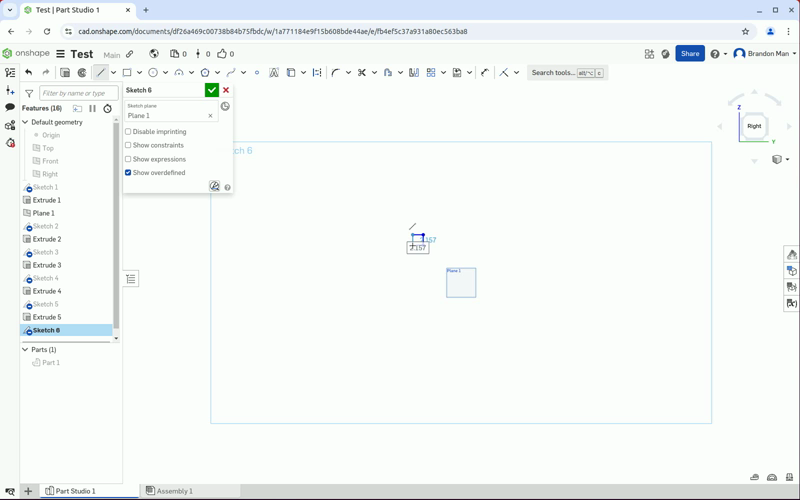
click(412, 245)
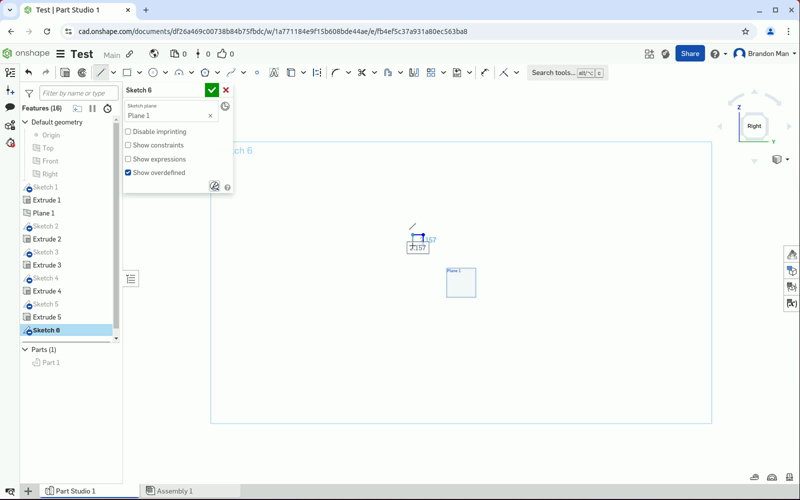
key(esc)
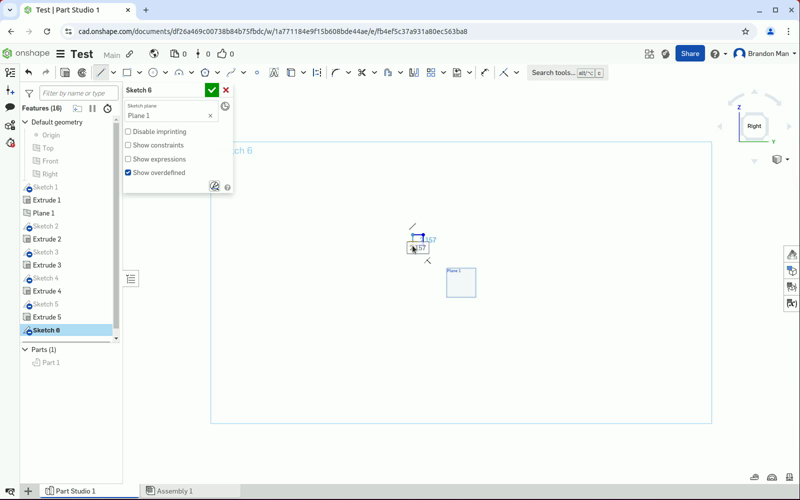
mouse_move(419, 238)
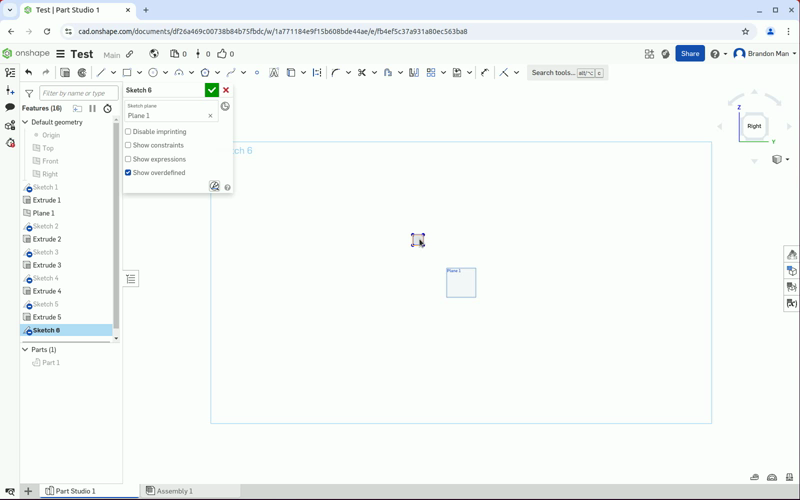
scroll(6)
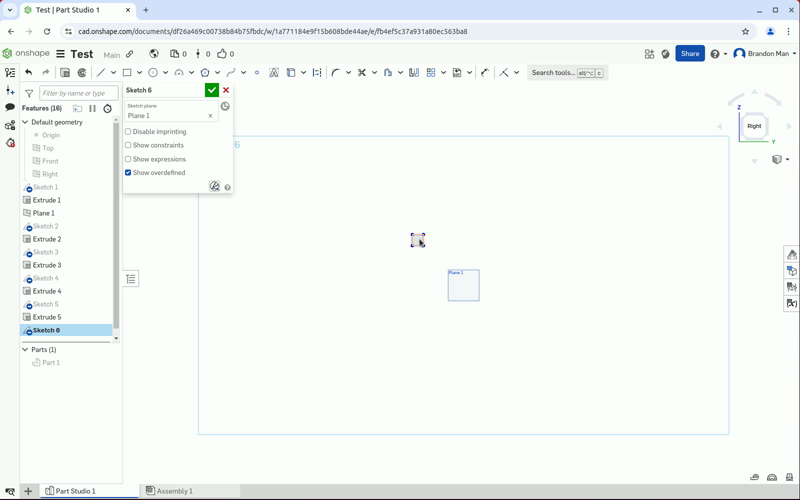
scroll(6)
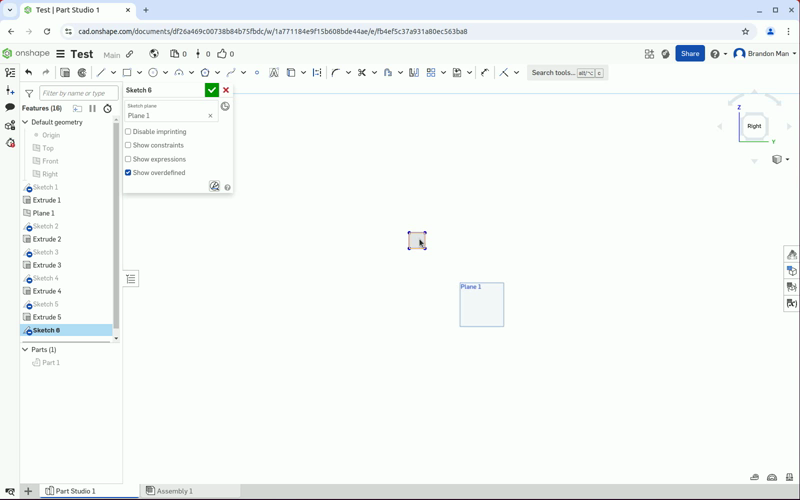
scroll(6)
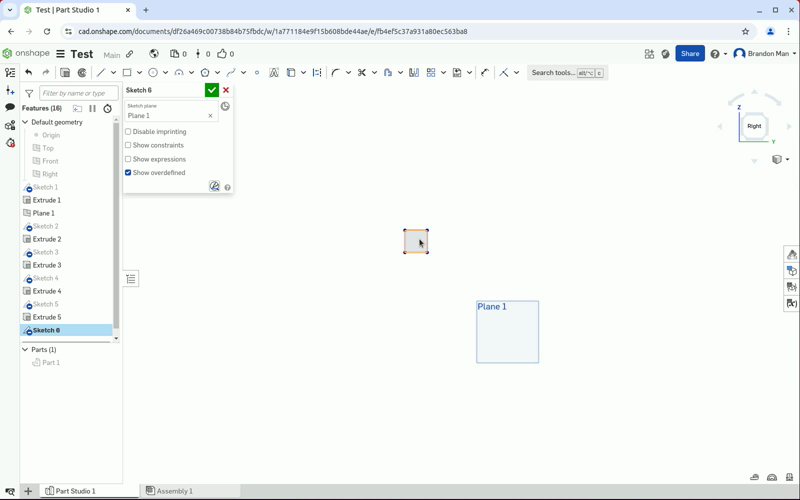
scroll(6)
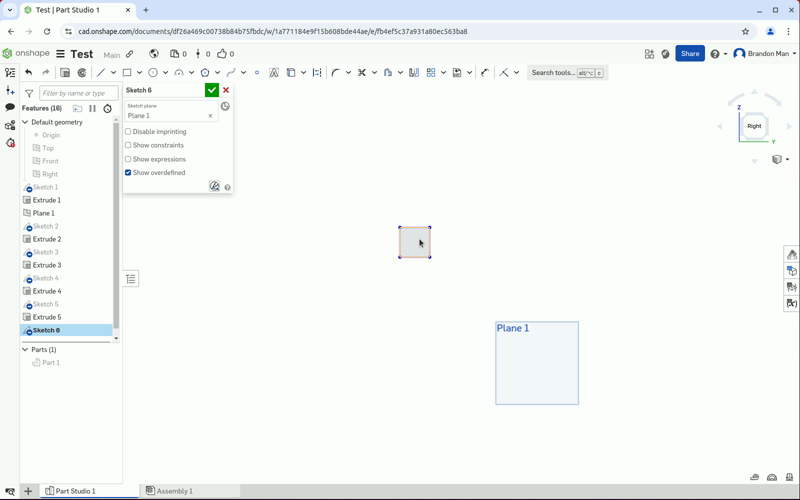
scroll(6)
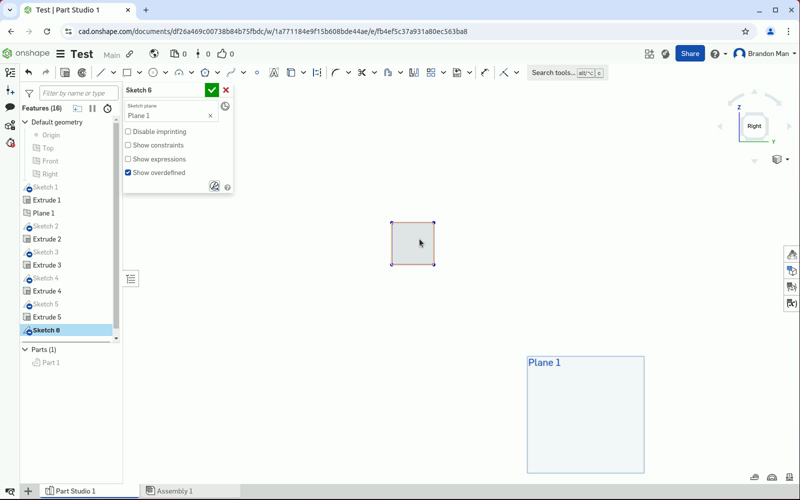
scroll(6)
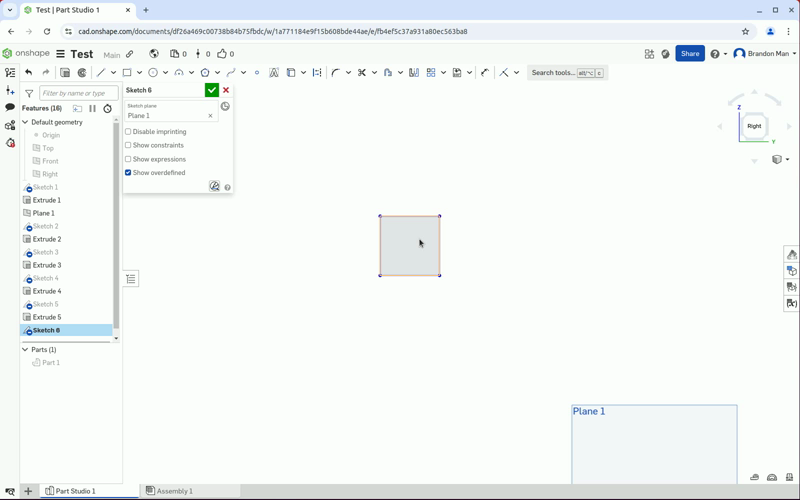
scroll(6)
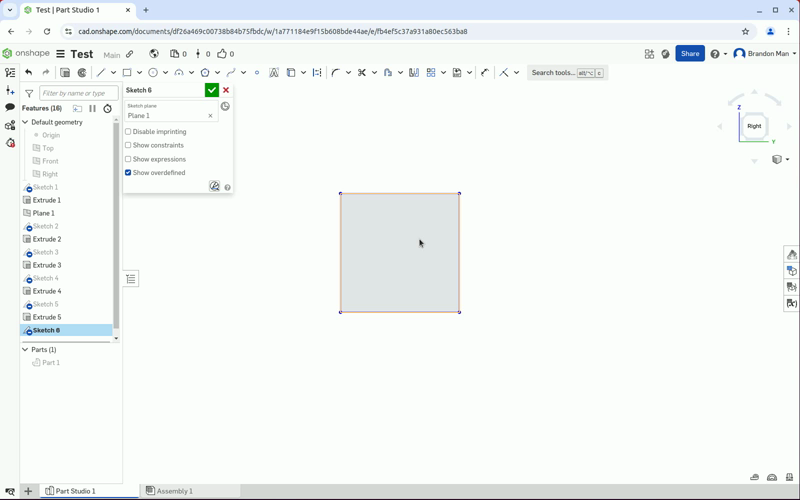
click(419, 238)
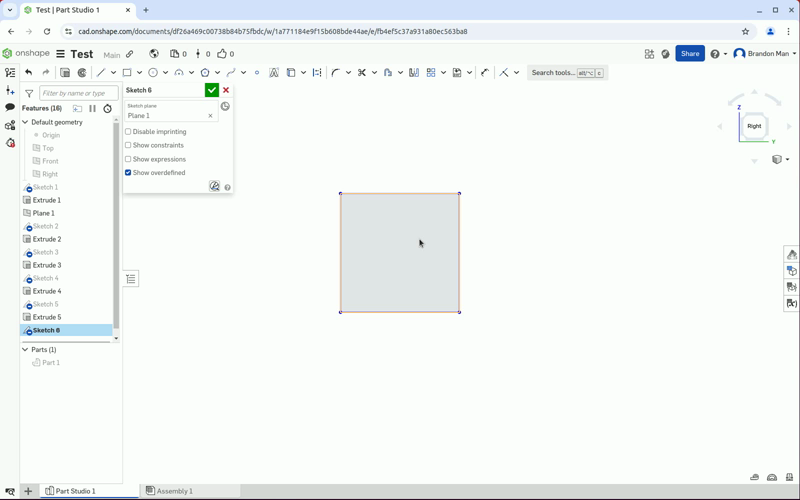
scroll(-6)
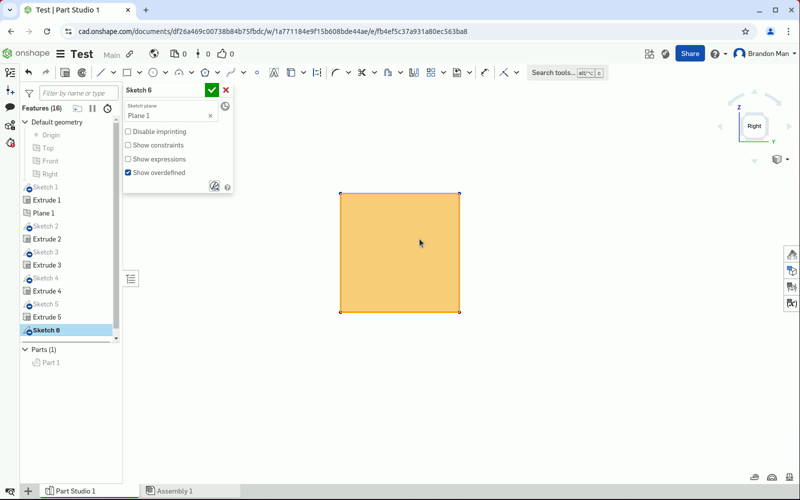
scroll(-6)
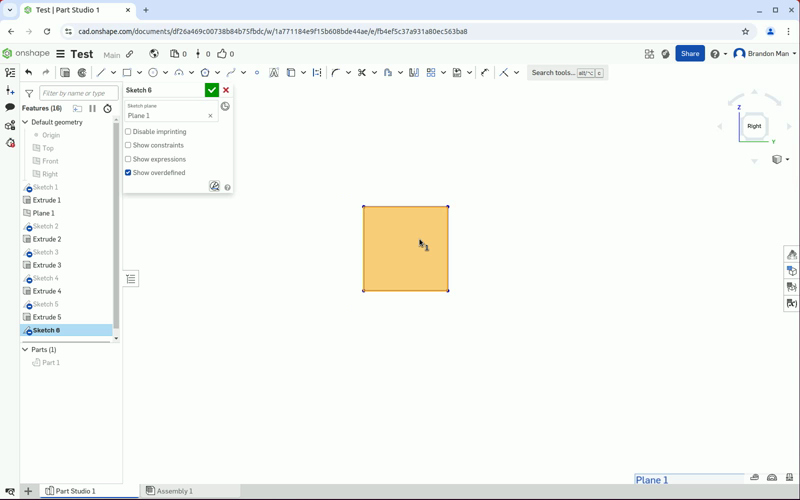
scroll(-6)
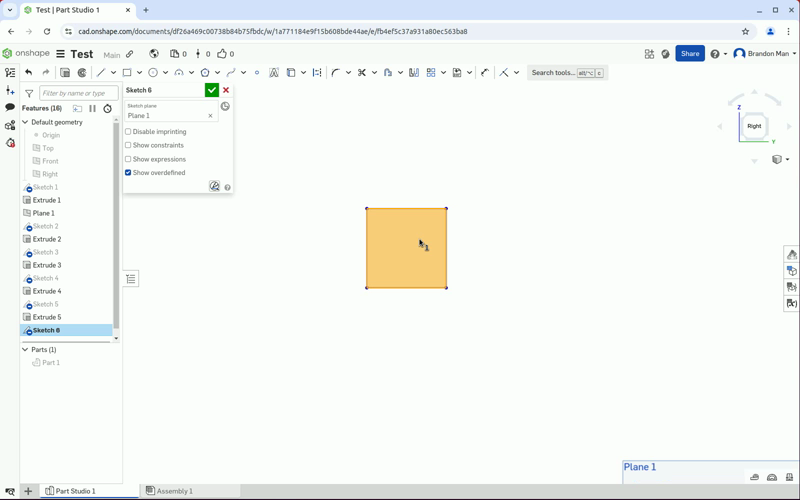
scroll(-6)
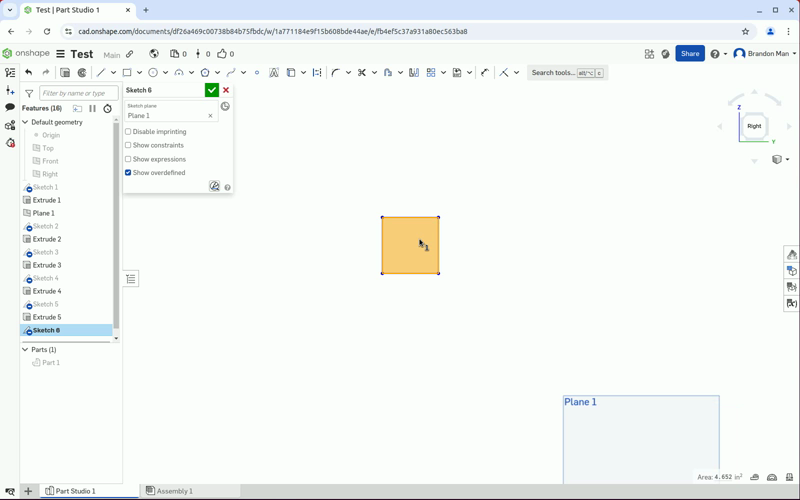
scroll(-6)
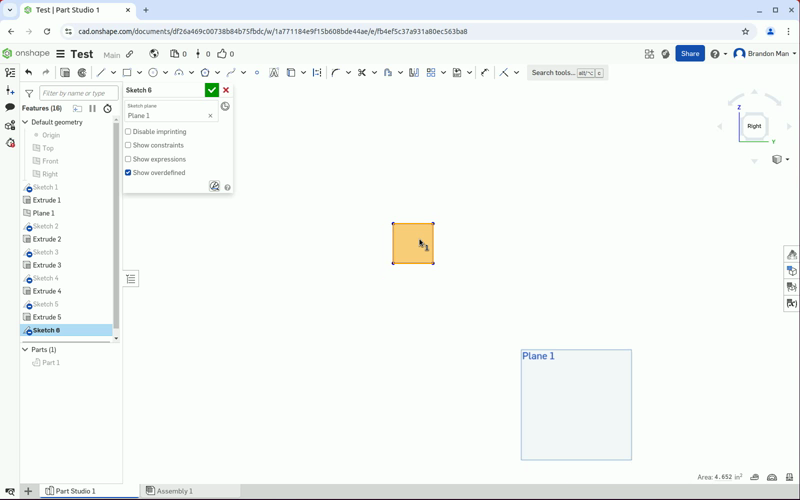
scroll(-6)
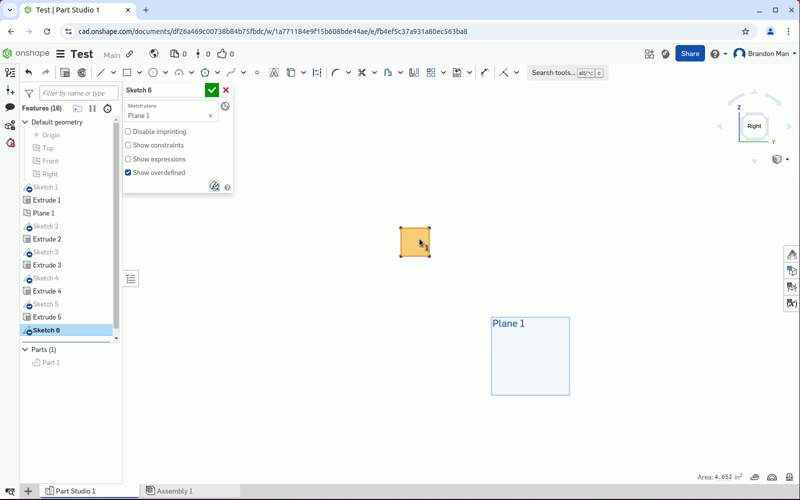
scroll(-6)
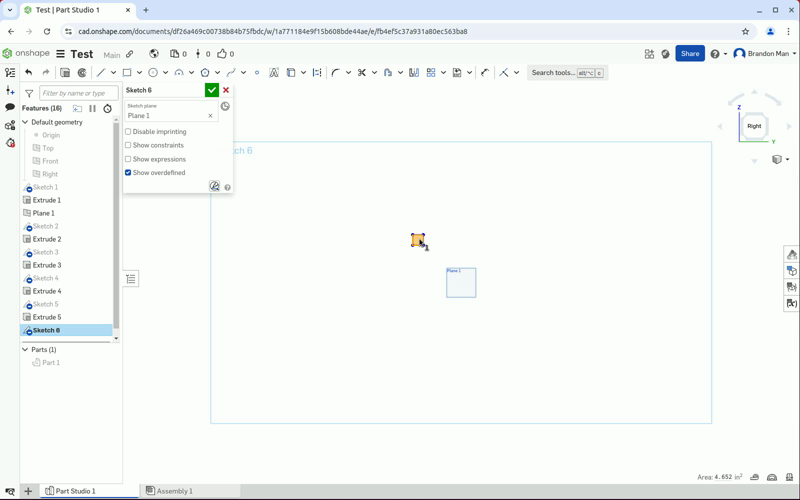
mouse_move(73, 352)
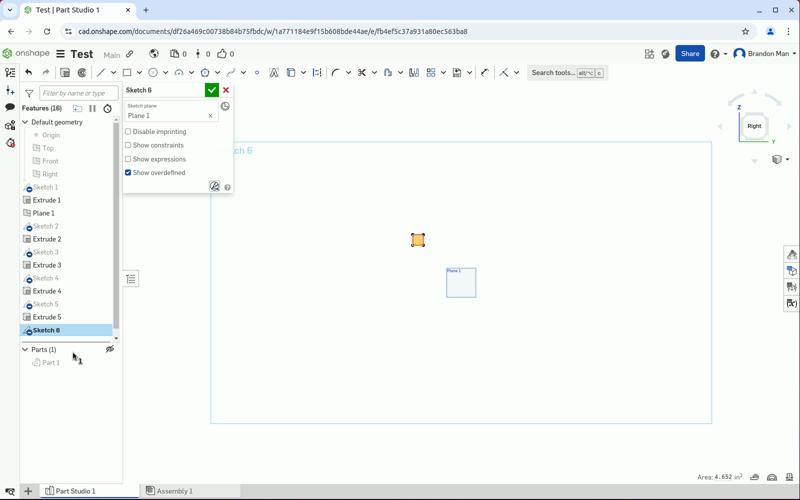
key(shift+y)
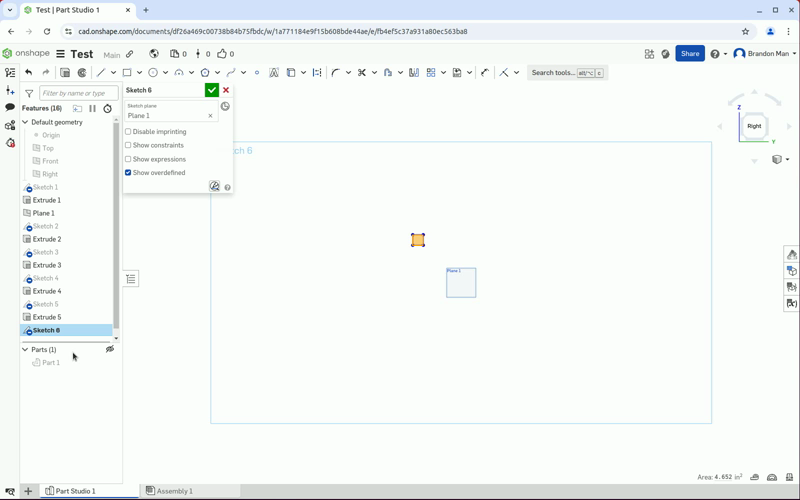
key(shift+e)
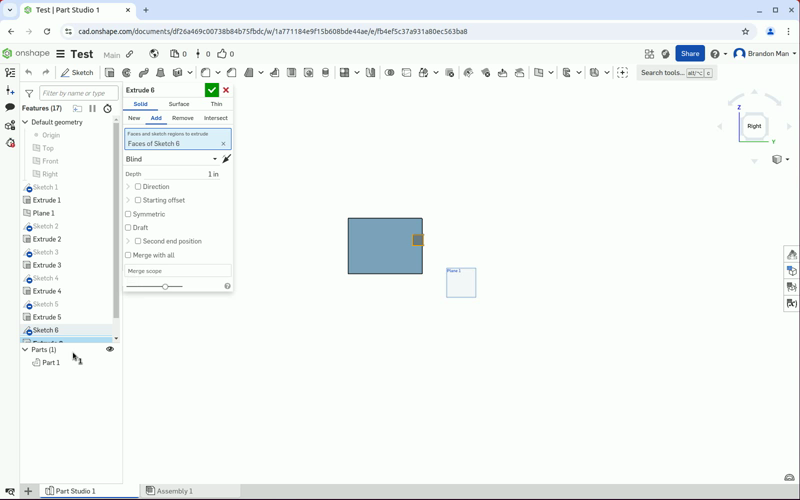
mouse_move(143, 106)
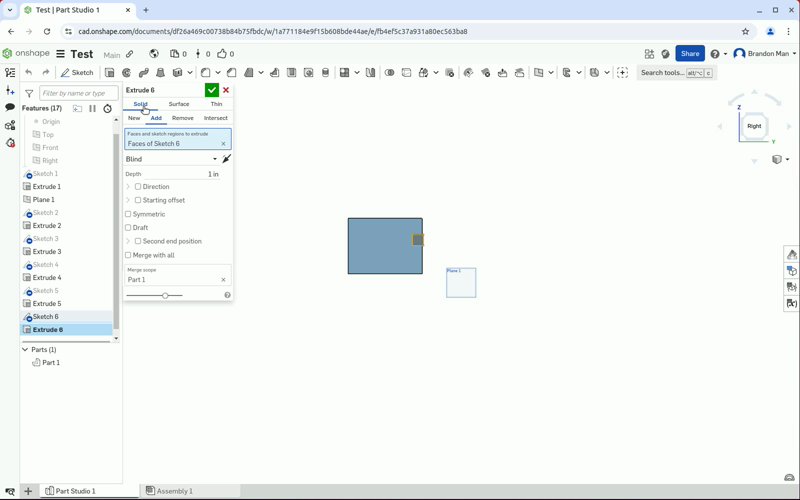
click(143, 106)
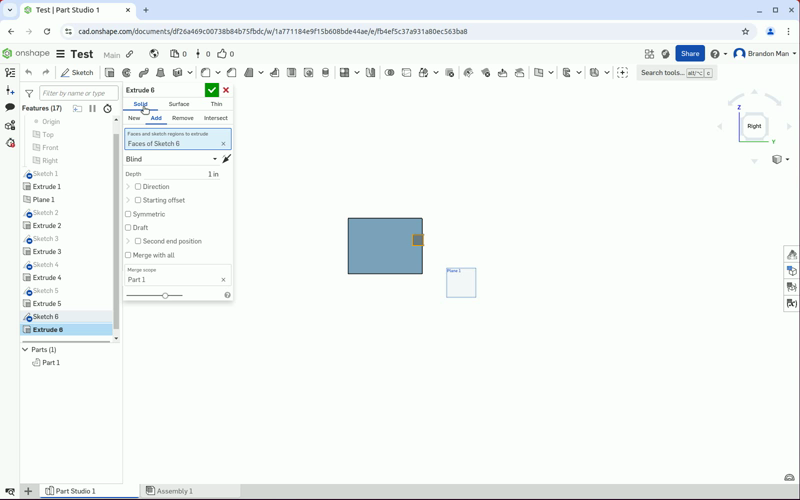
mouse_move(186, 120)
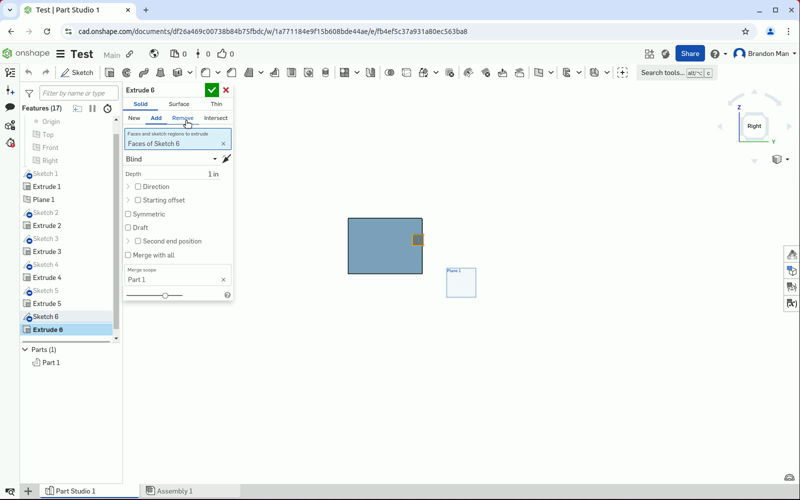
click(186, 120)
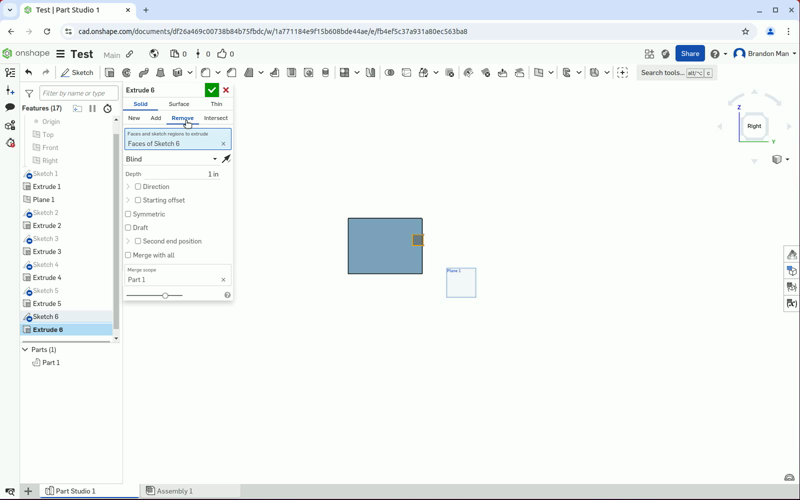
key(tab, 4)
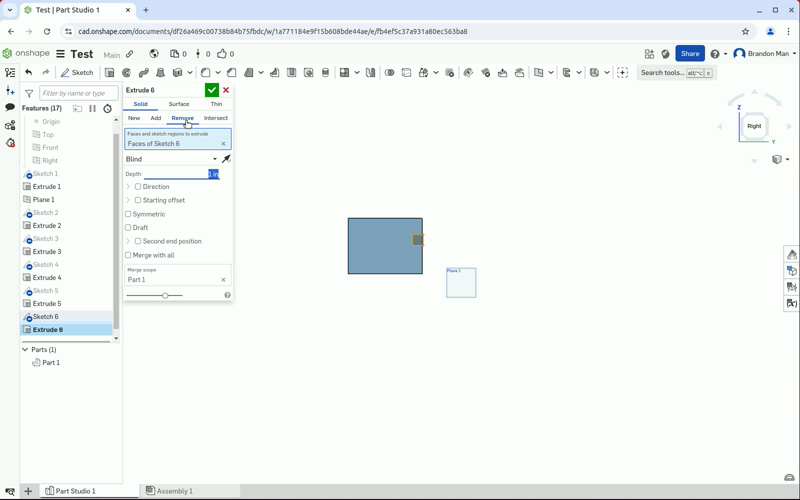
text(1.926)
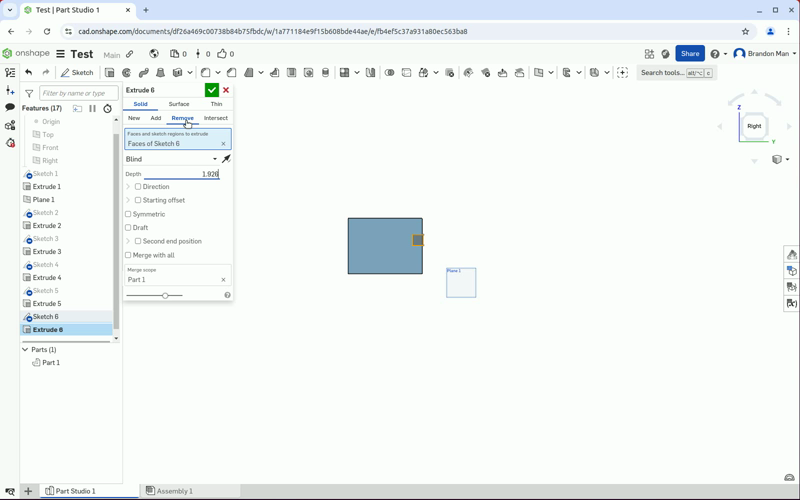
key(tab, 6)
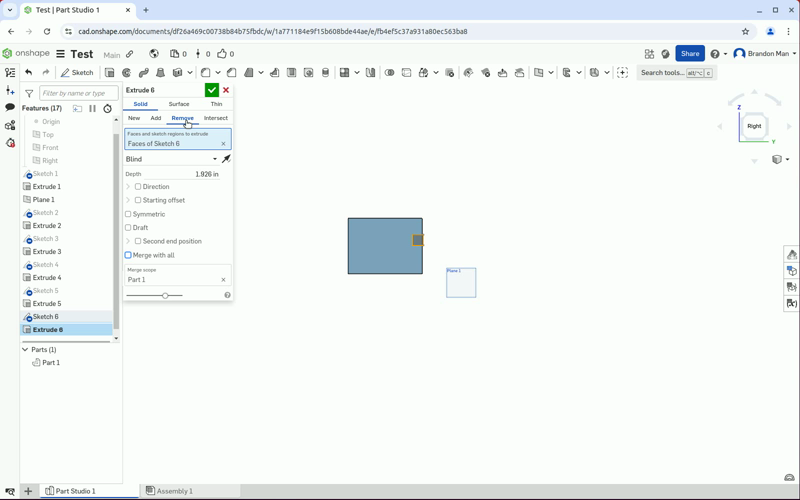
key(space)
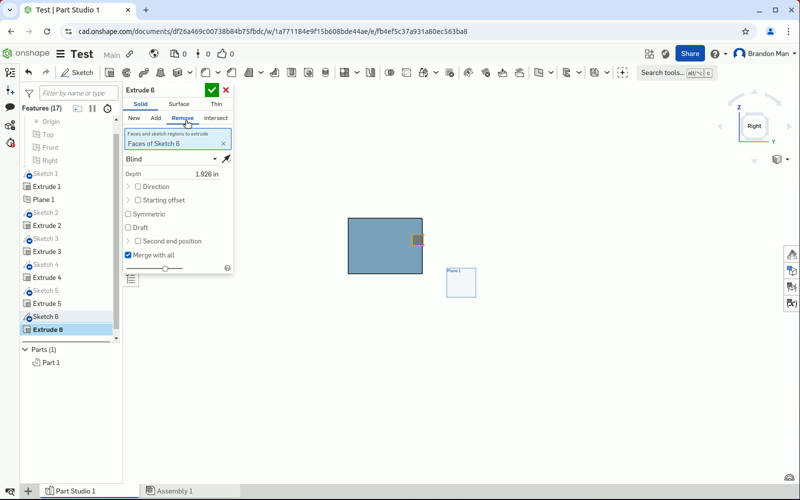
key(enter)
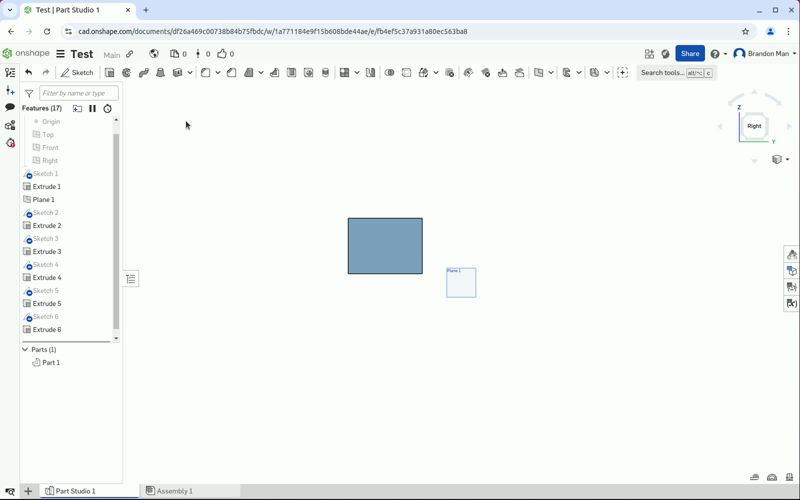
key(shift+h)
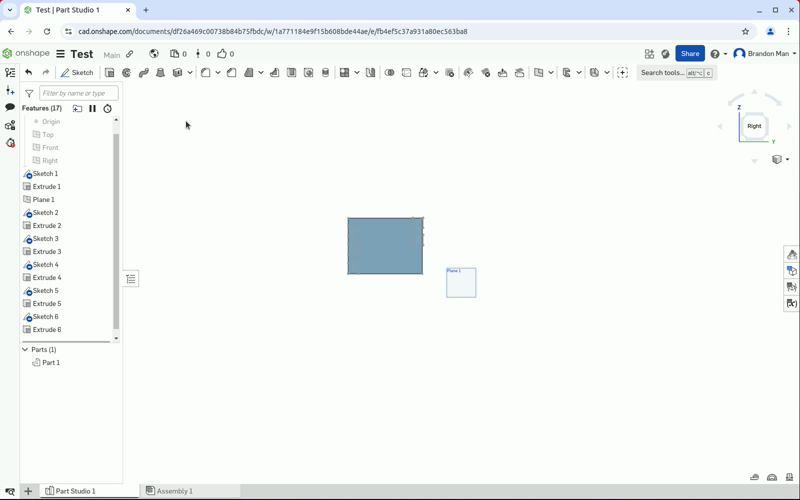
key(shift+h)
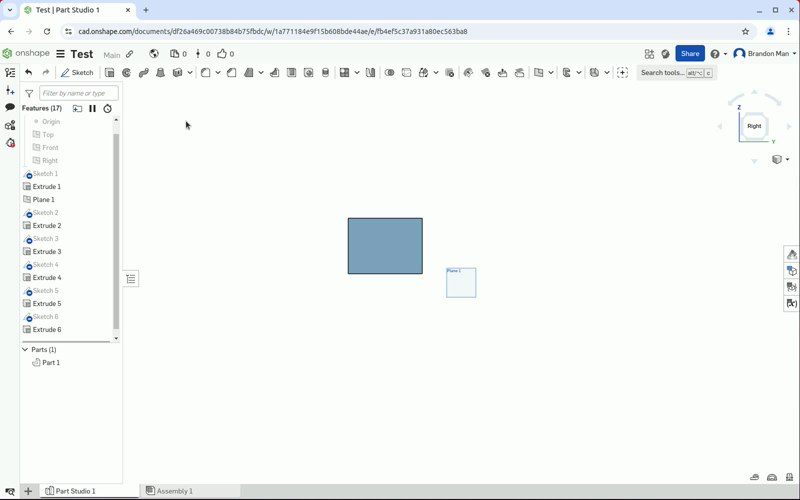
mouse_move(69, 176)
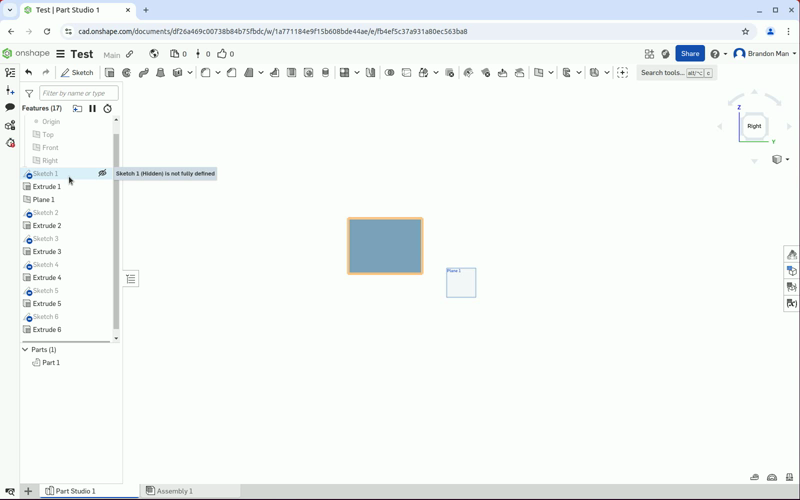
click(69, 176)
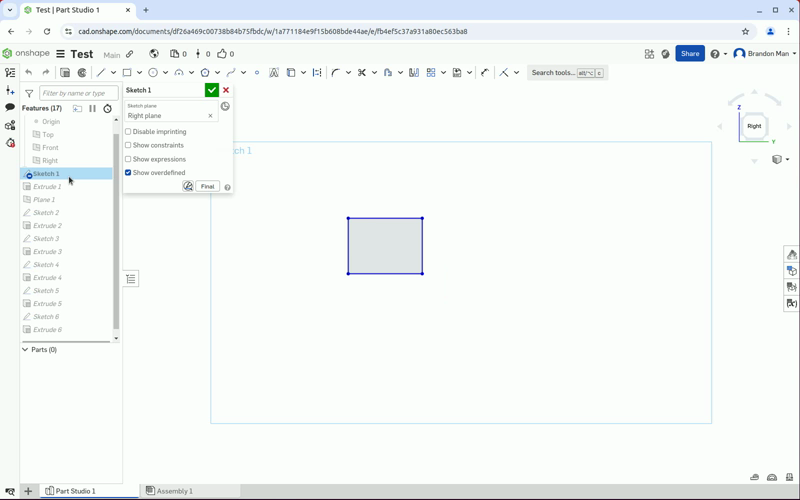
mouse_move(229, 92)
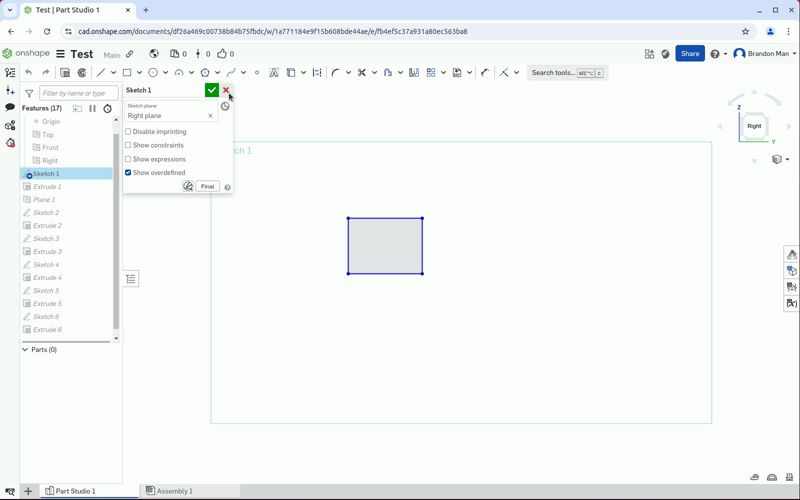
click(229, 92)
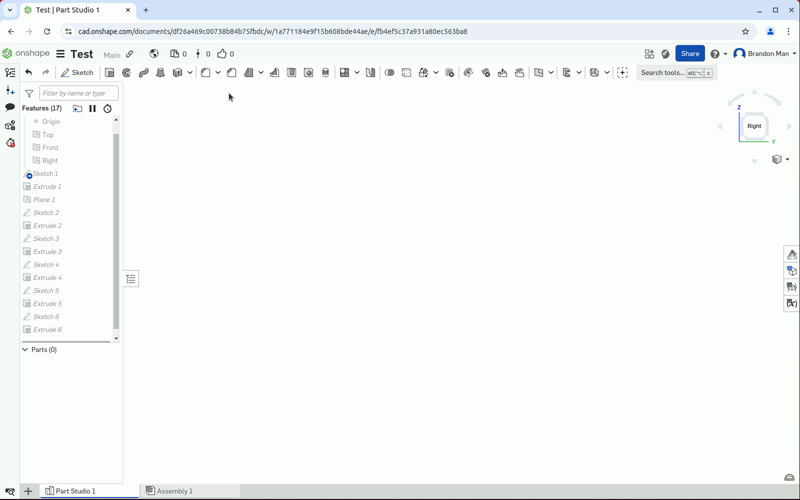
key(shift+s)
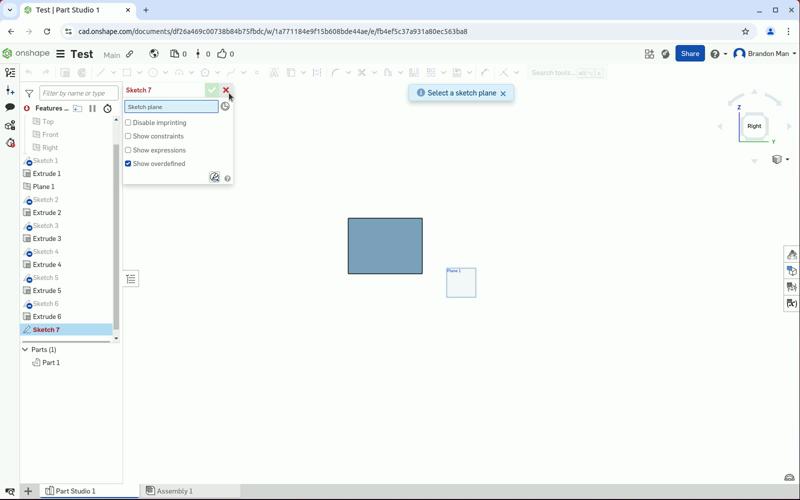
mouse_move(69, 189)
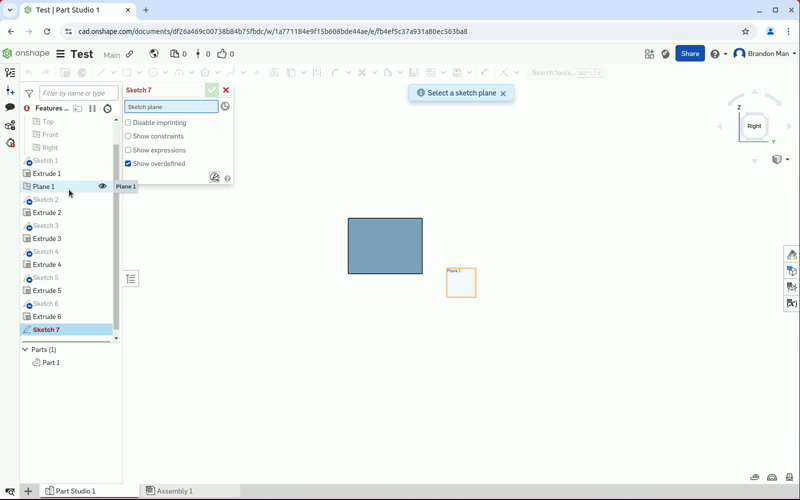
click(69, 189)
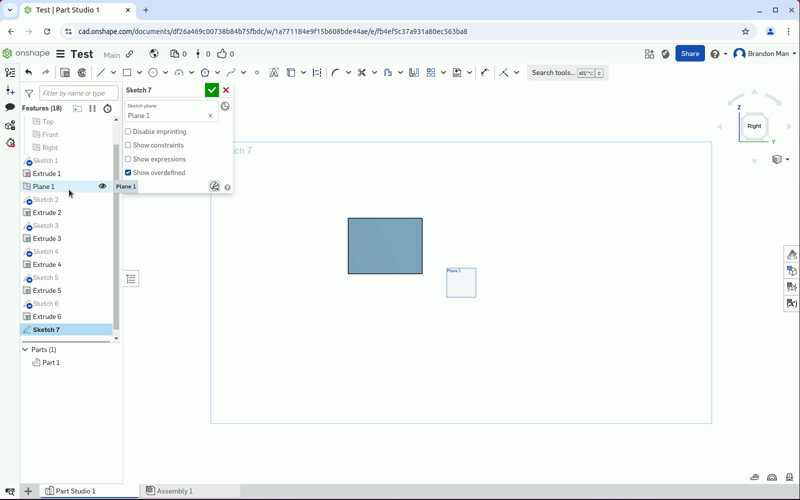
mouse_move(73, 352)
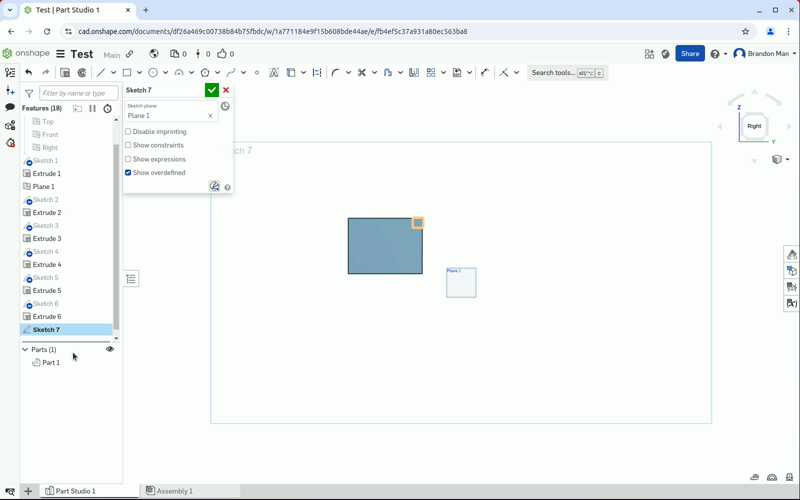
key(y)
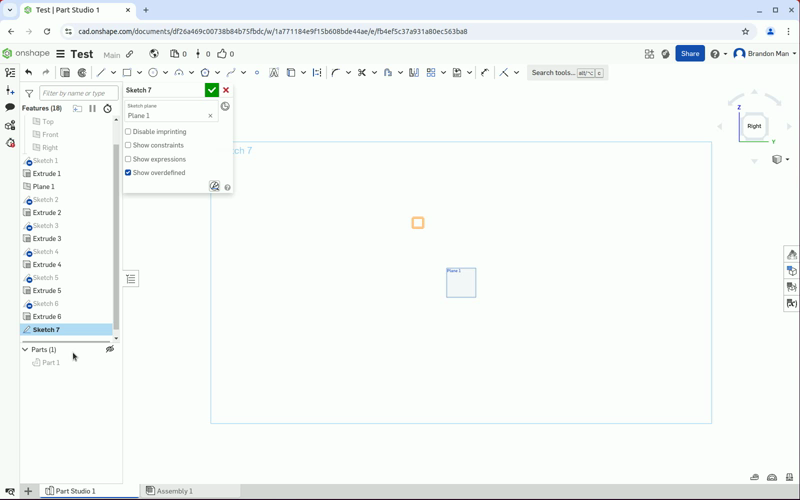
key(l)
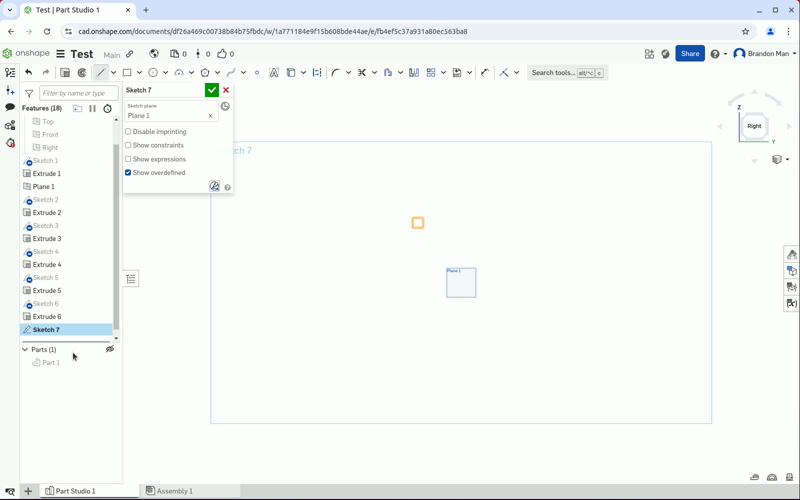
key_down(shift)
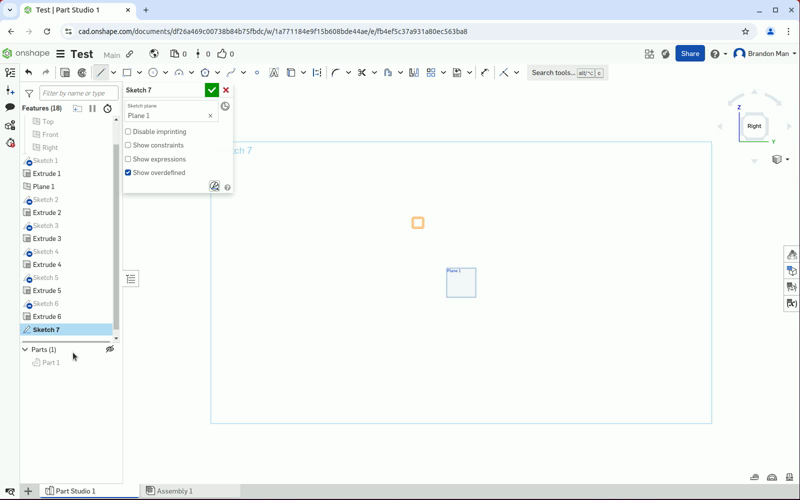
mouse_move(412, 264)
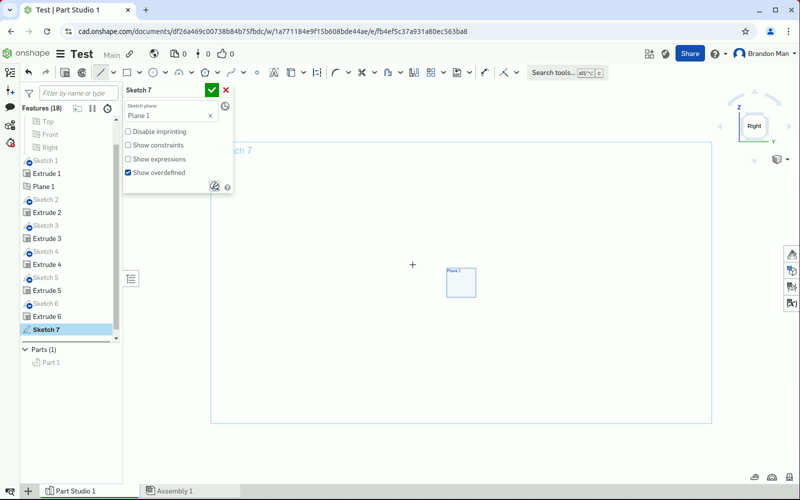
click(412, 264)
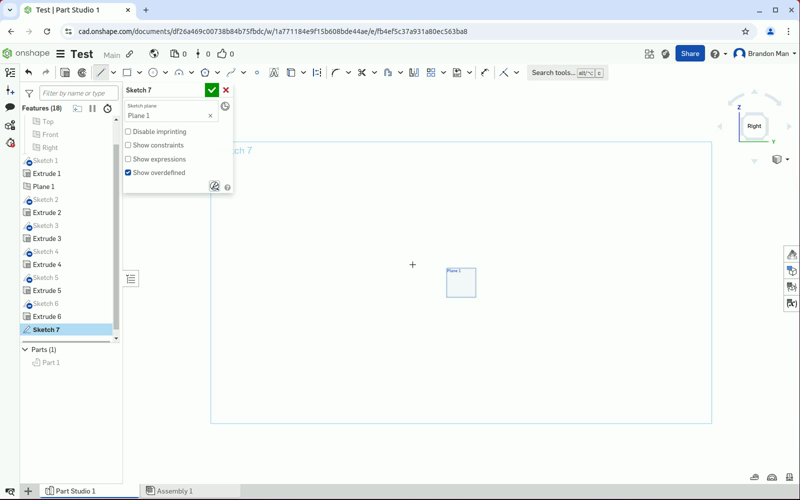
key_up(shift)
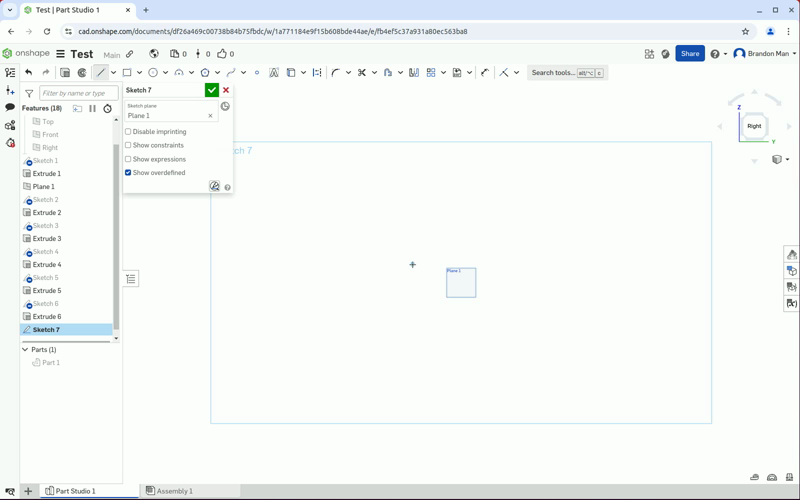
key_down(shift)
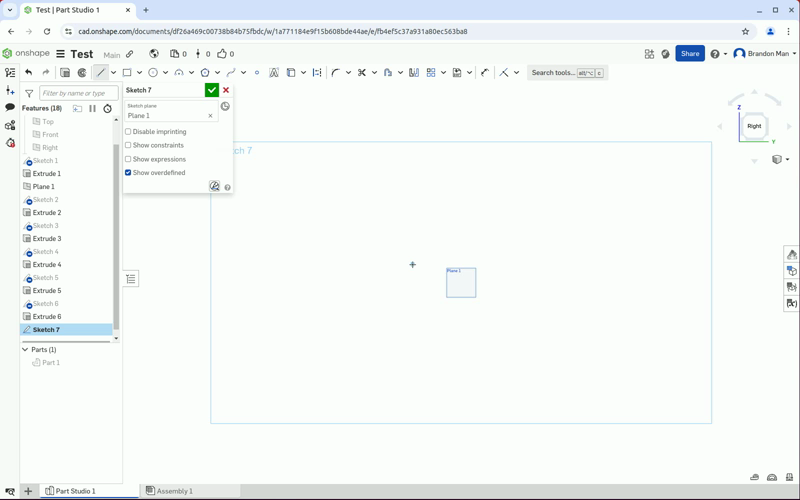
mouse_move(442, 264)
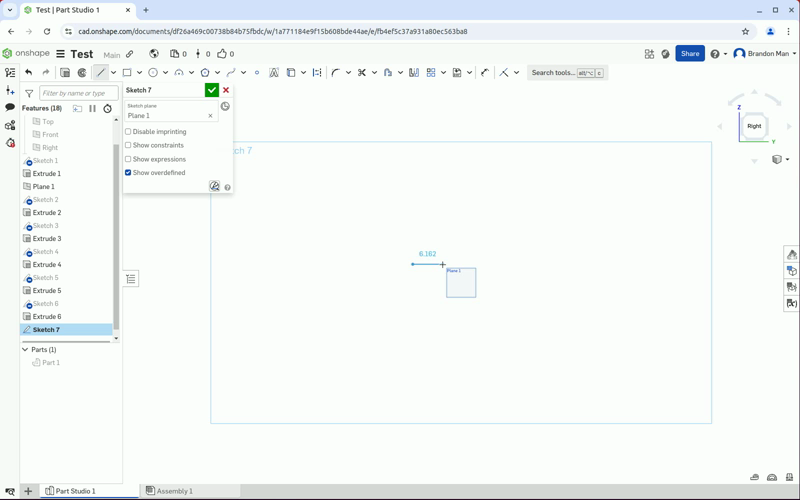
mouse_move(423, 264)
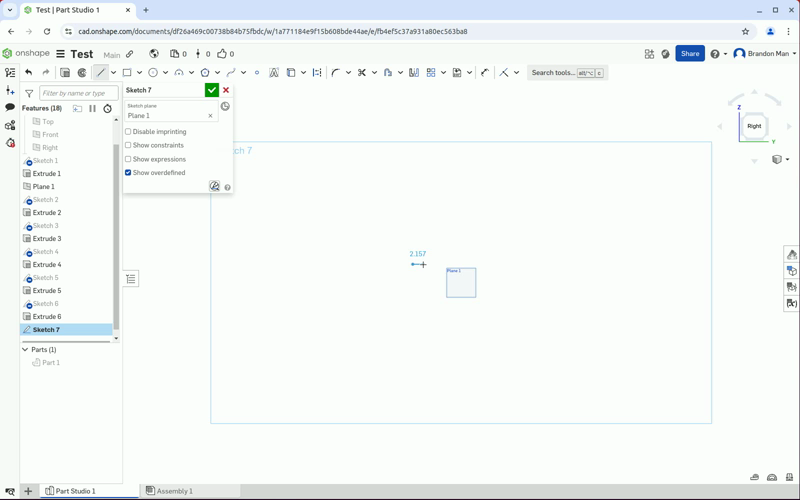
click(423, 264)
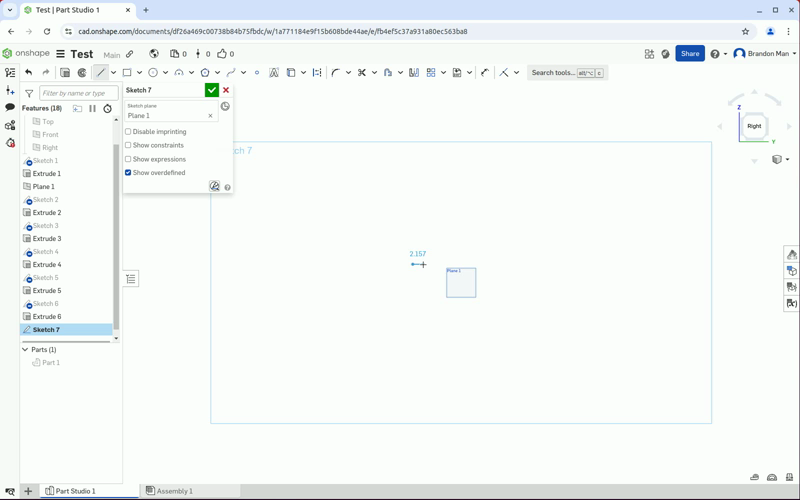
key_up(shift)
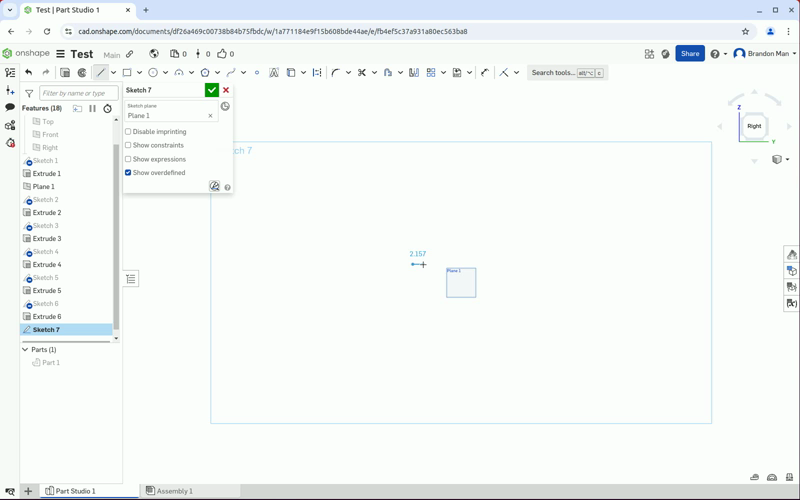
key_down(shift)
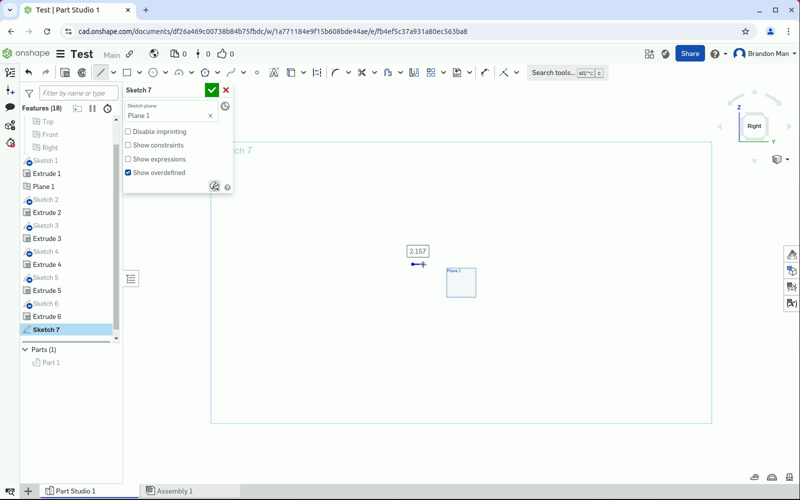
mouse_move(453, 264)
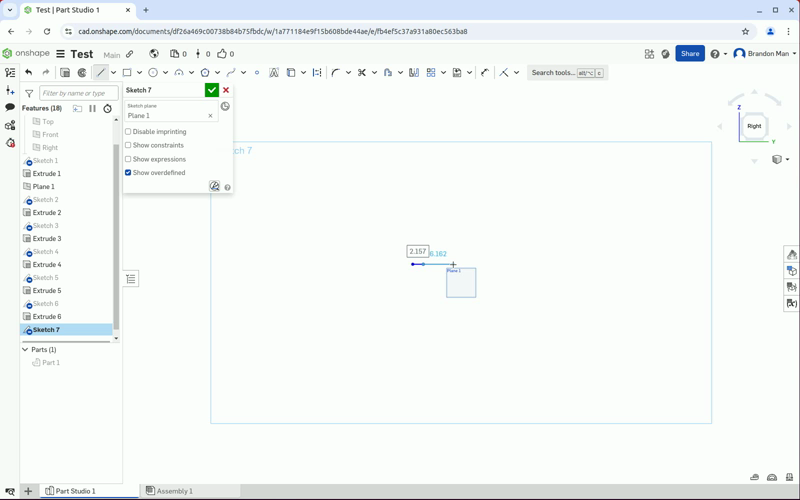
mouse_move(423, 253)
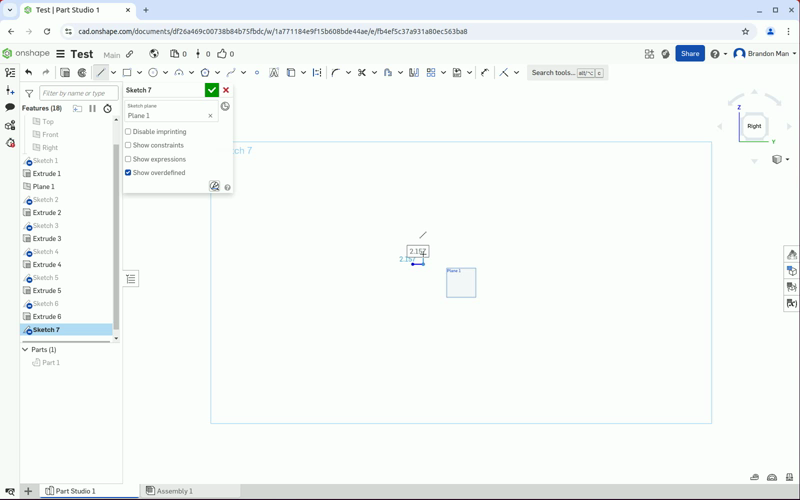
click(423, 253)
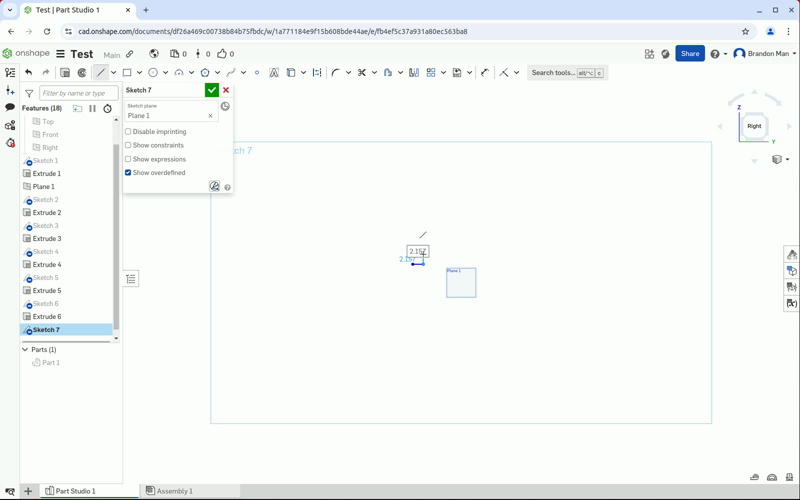
key_up(shift)
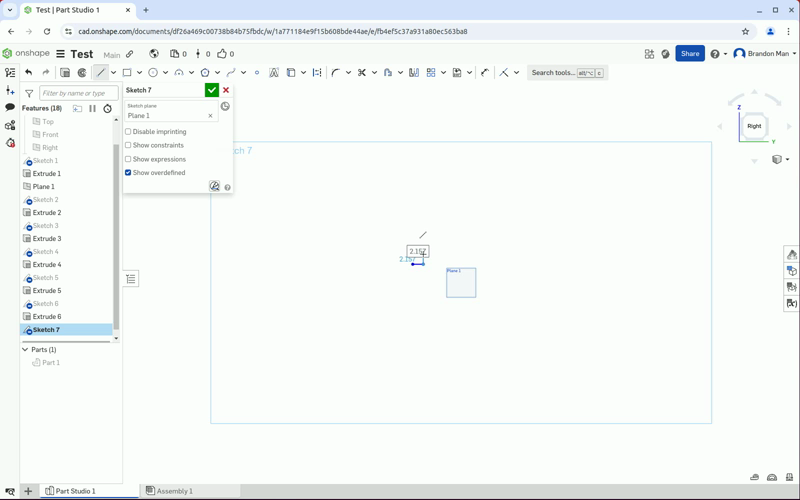
key_down(shift)
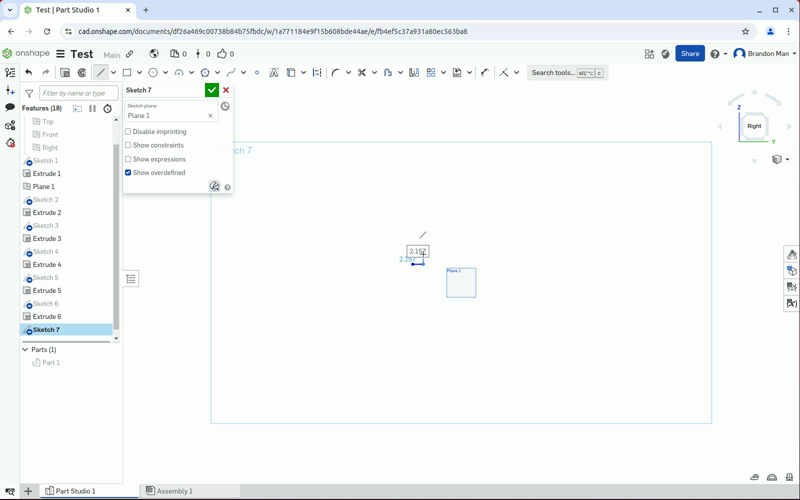
mouse_move(453, 253)
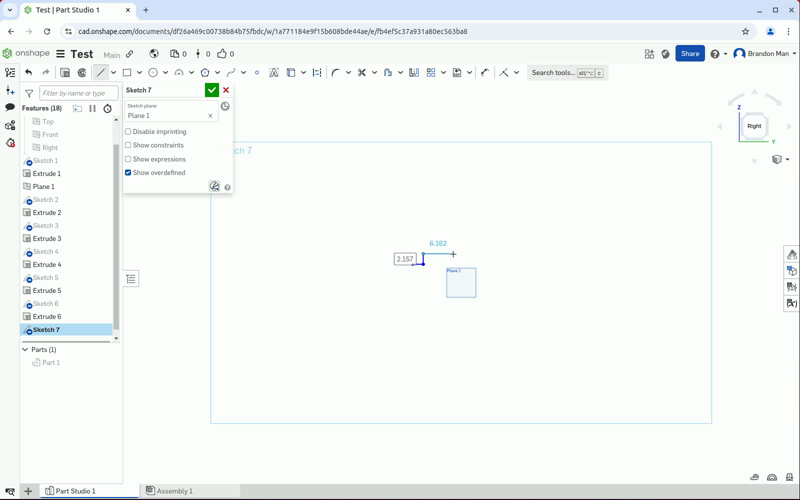
mouse_move(412, 253)
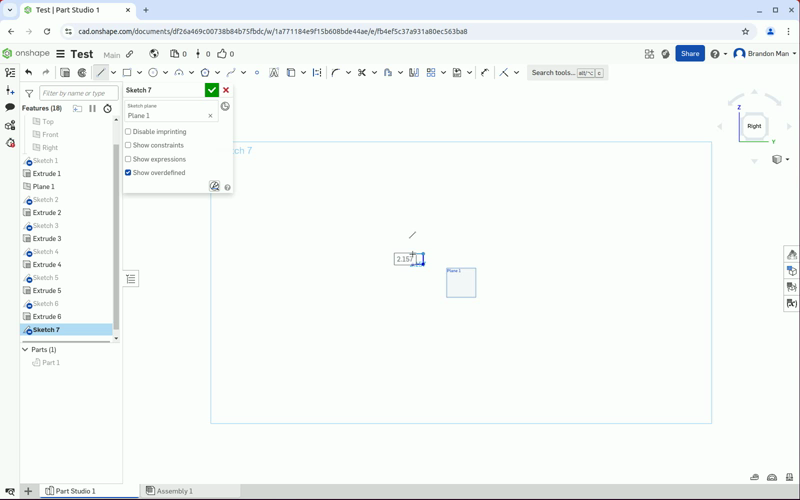
click(412, 253)
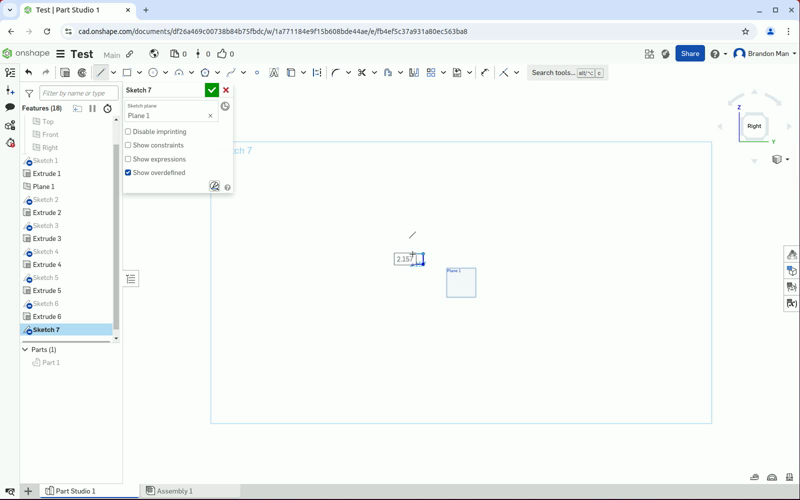
key_up(shift)
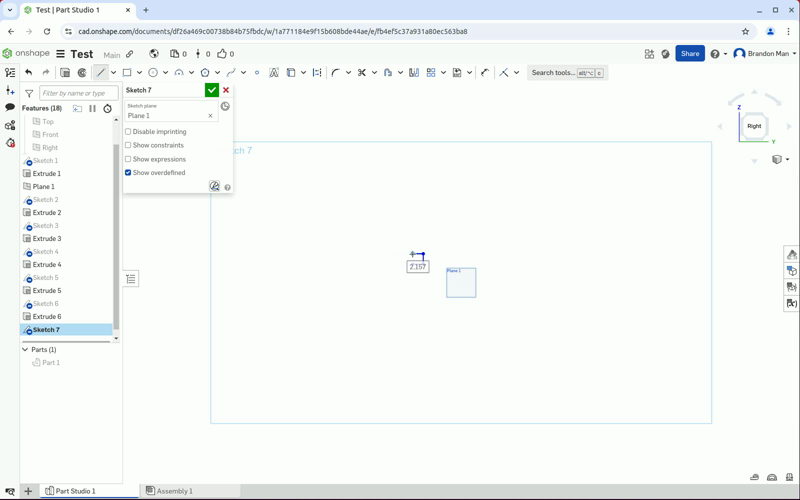
mouse_move(442, 253)
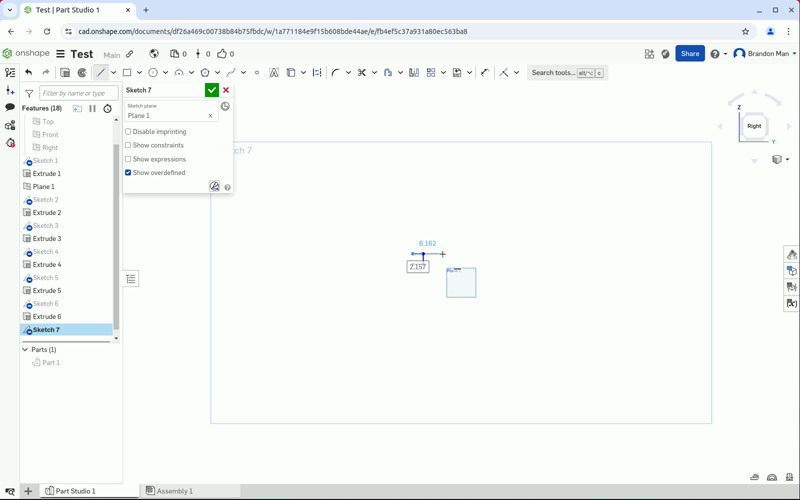
key_down(shift)
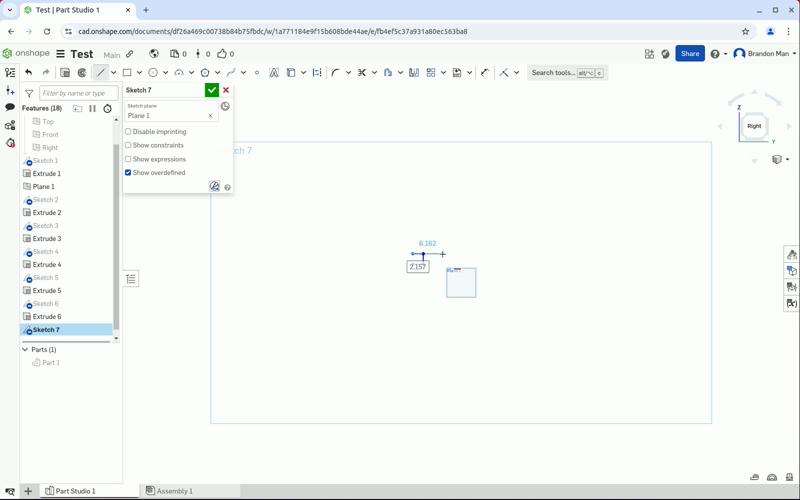
mouse_move(412, 264)
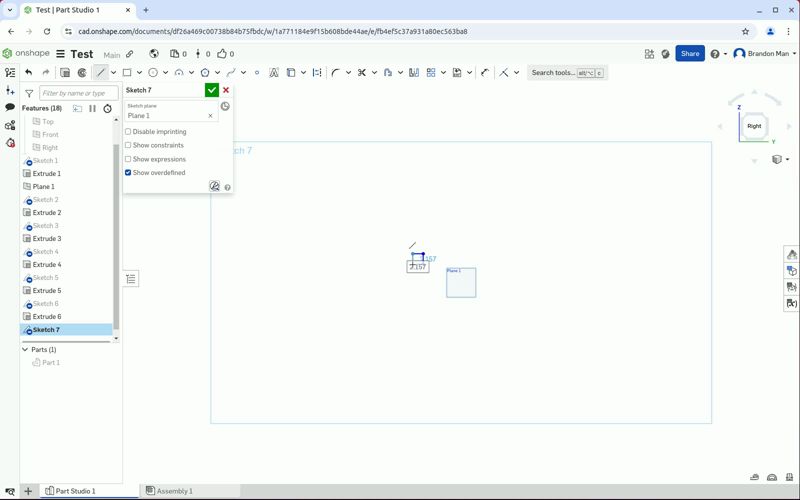
key_up(shift)
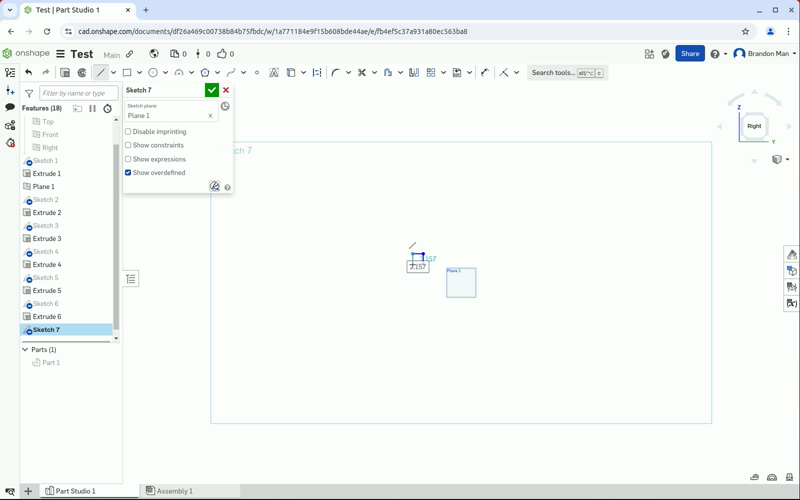
click(412, 264)
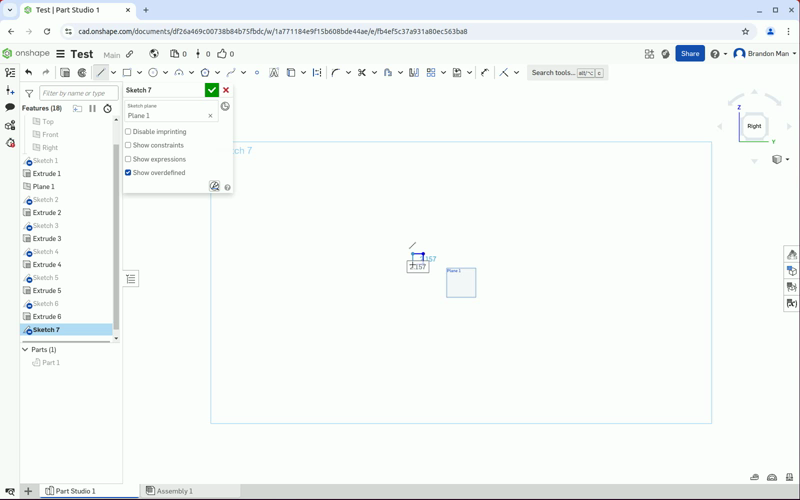
key(esc)
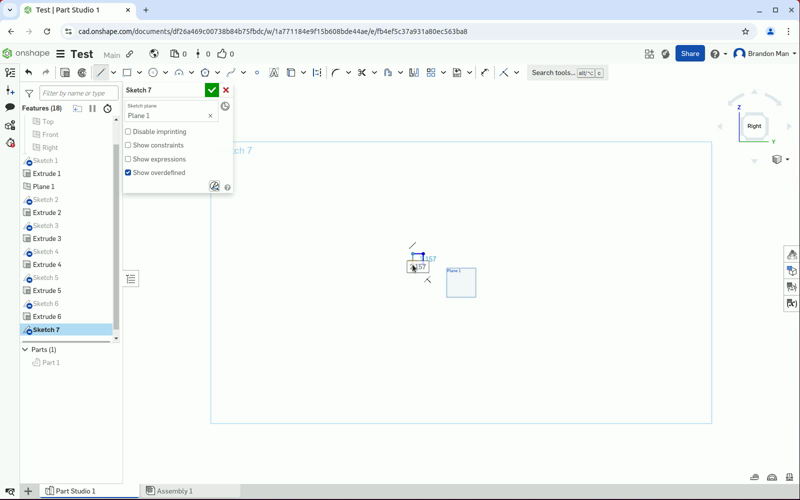
mouse_move(421, 263)
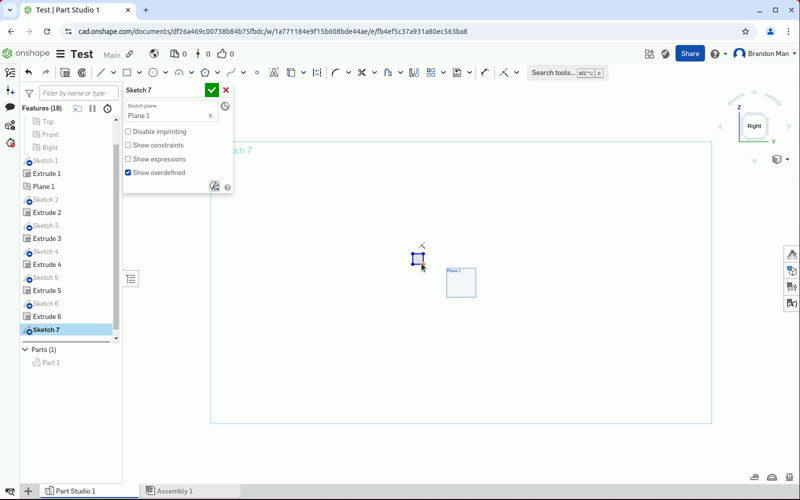
scroll(6)
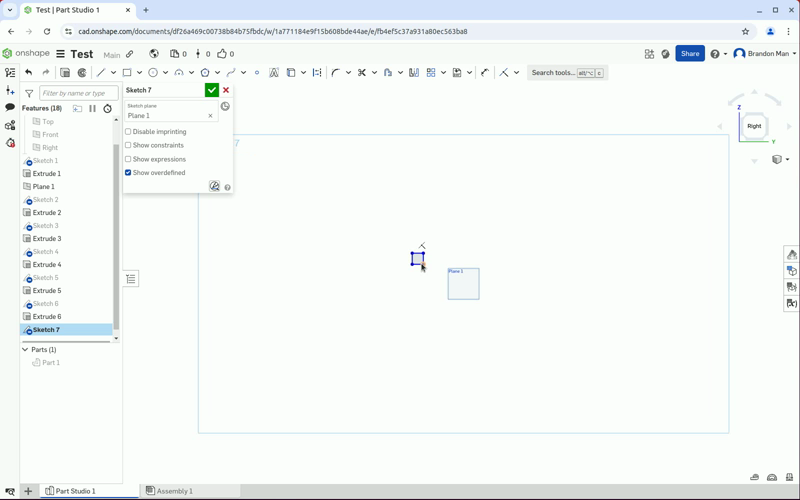
scroll(6)
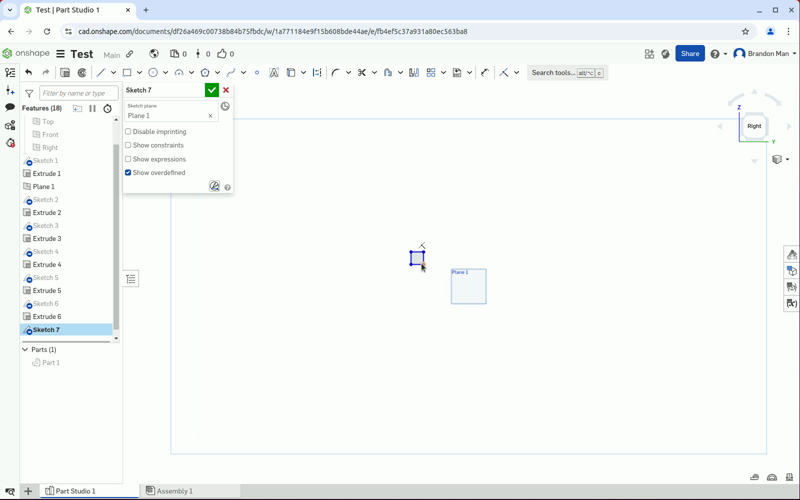
scroll(6)
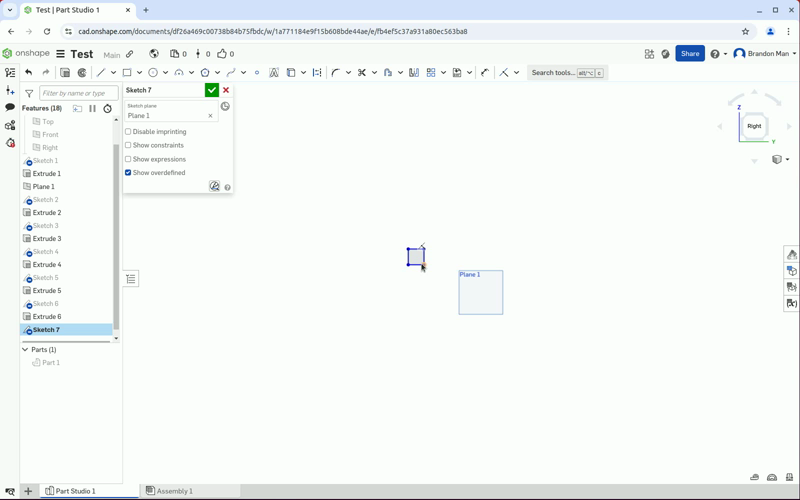
scroll(6)
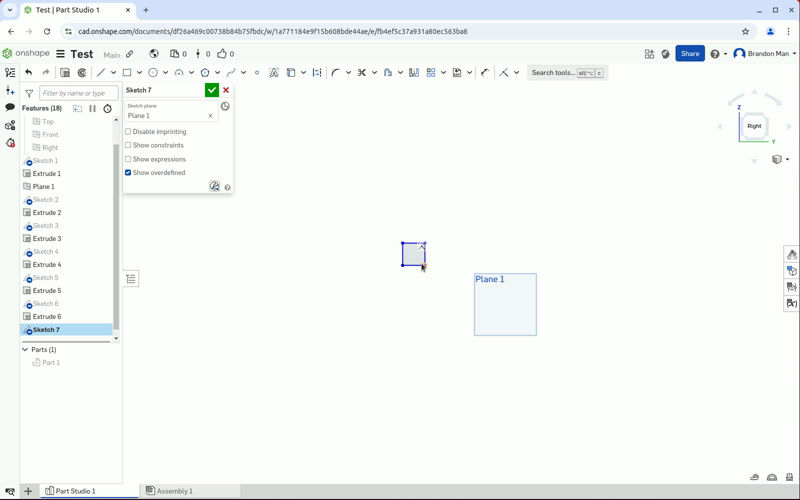
scroll(6)
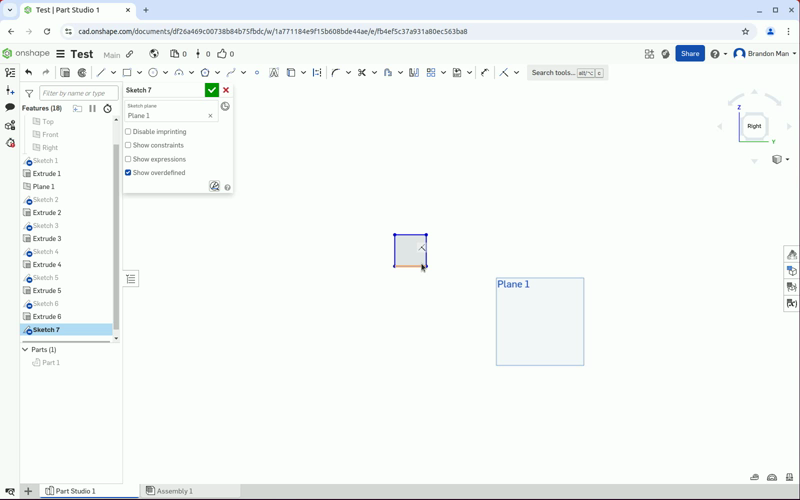
scroll(6)
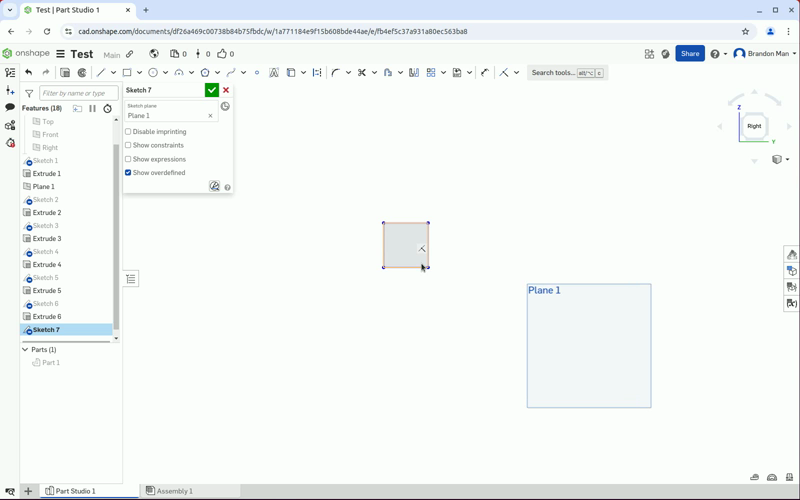
scroll(6)
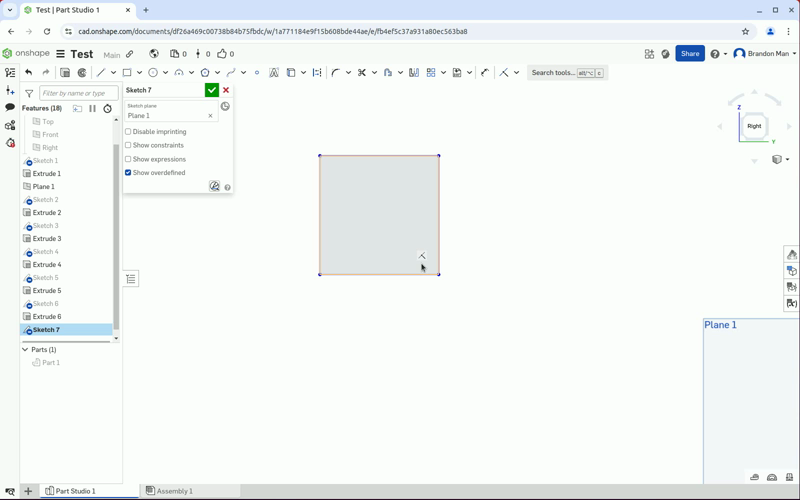
click(421, 263)
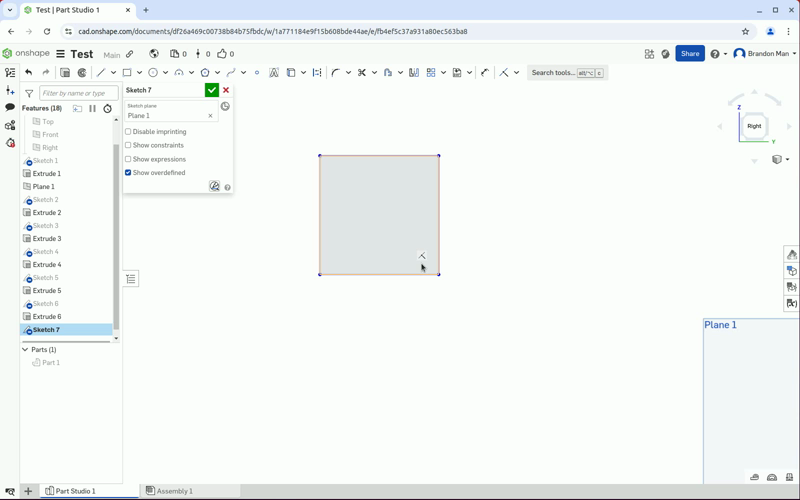
scroll(-6)
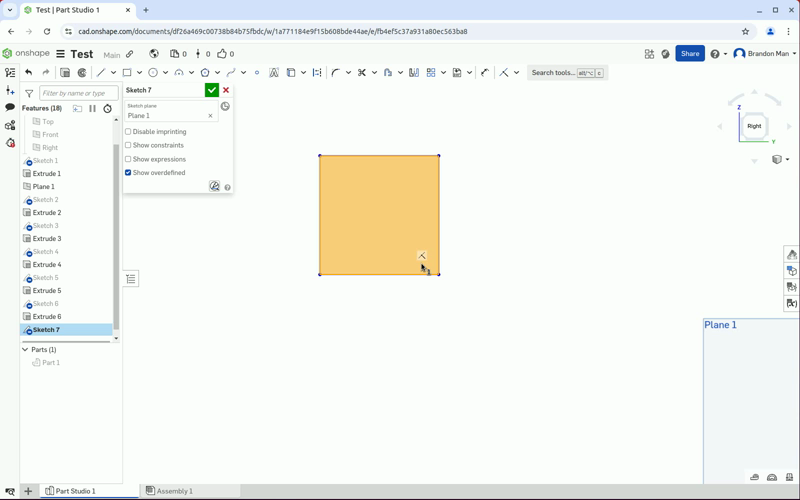
scroll(-6)
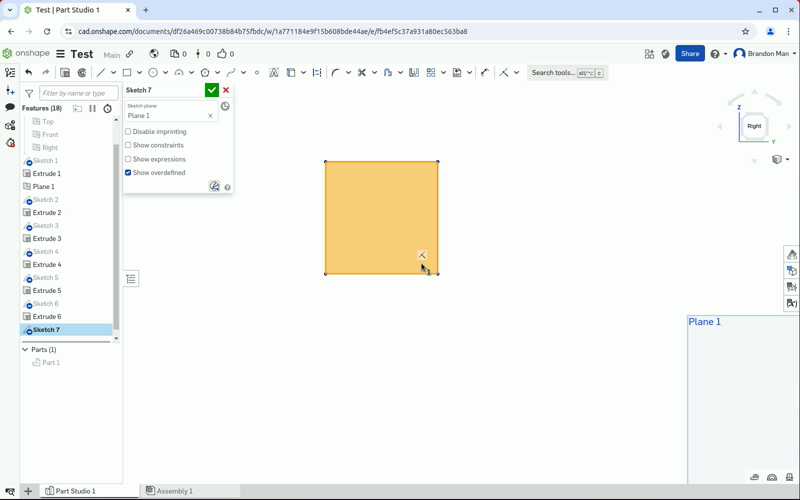
scroll(-6)
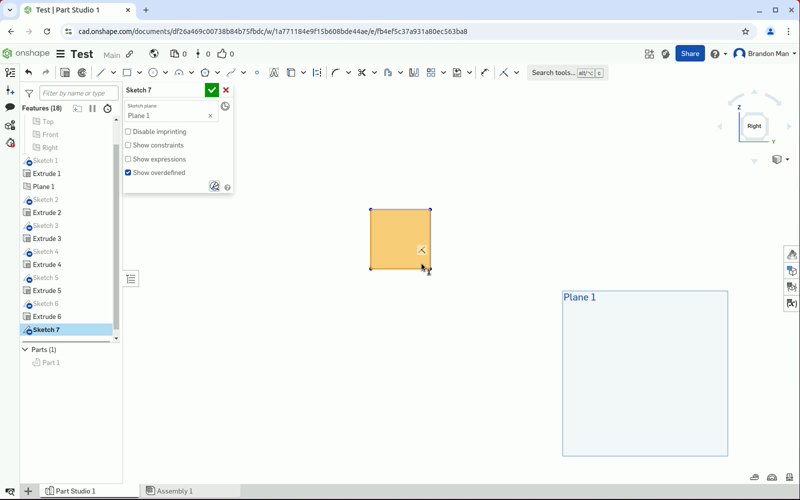
scroll(-6)
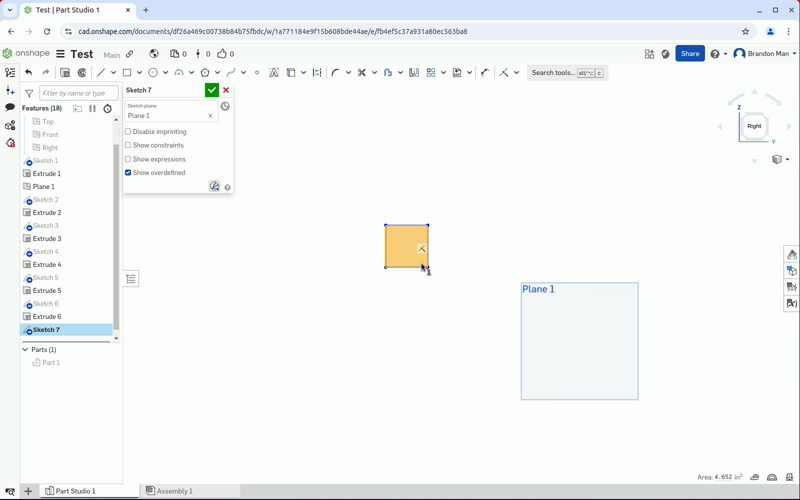
scroll(-6)
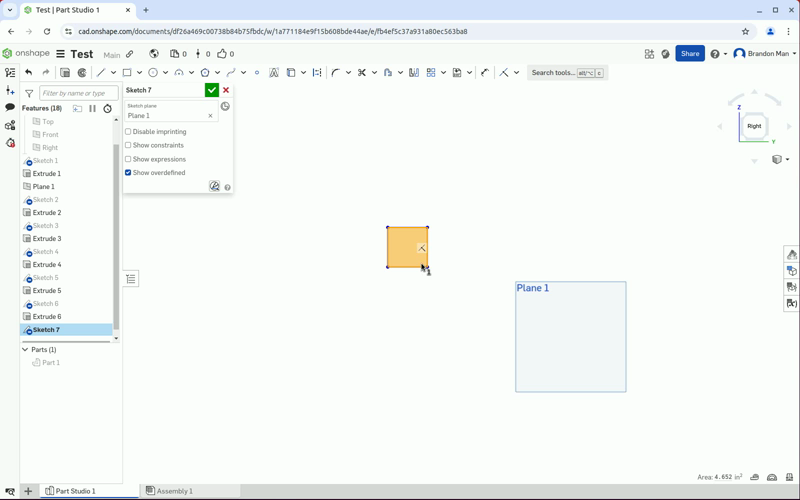
scroll(-6)
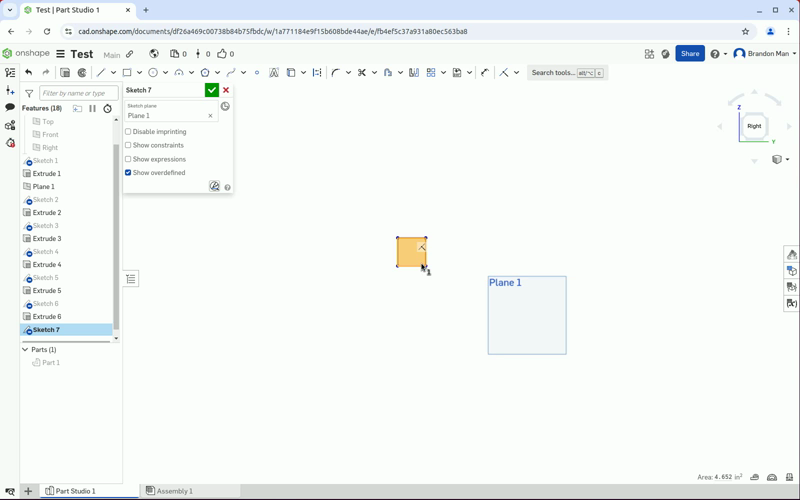
scroll(-6)
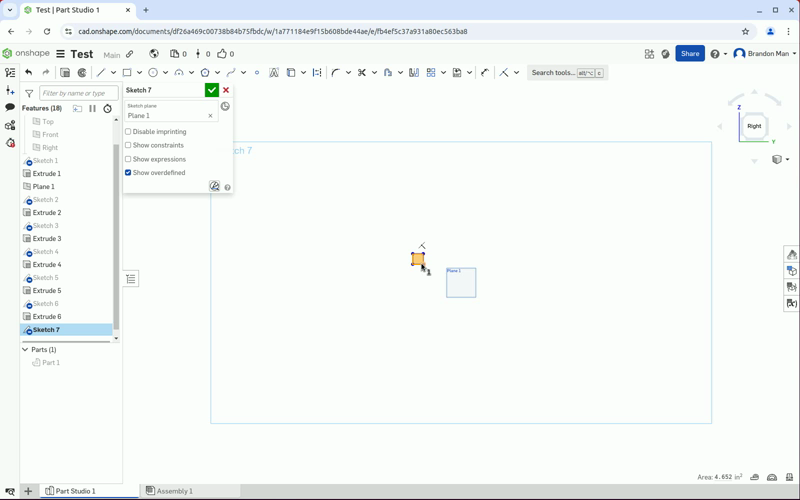
mouse_move(73, 352)
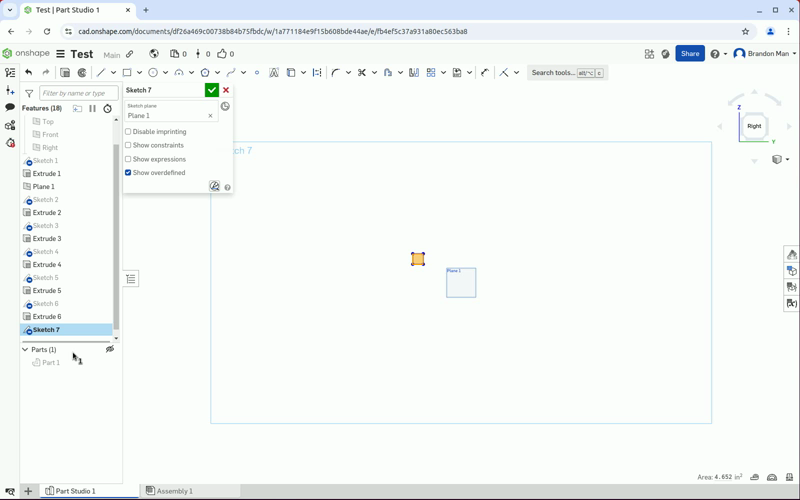
key(shift+y)
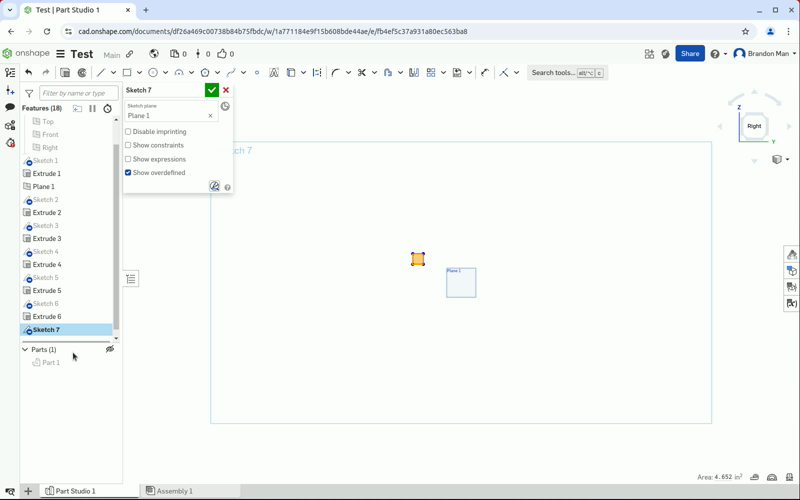
key(shift+e)
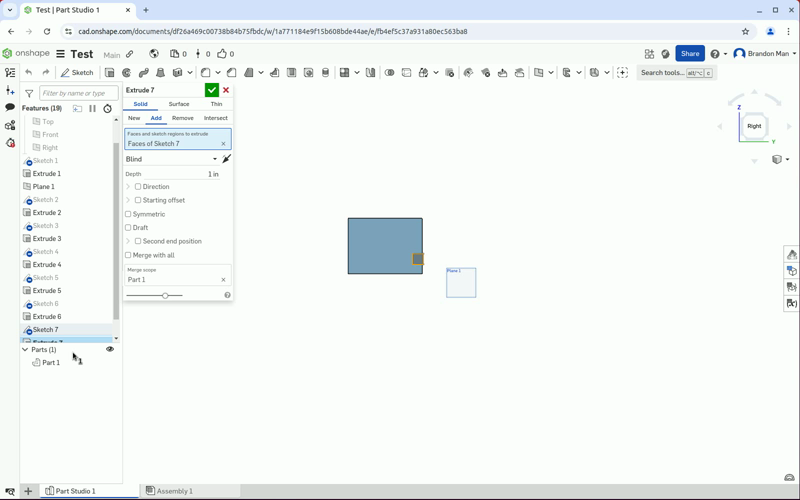
mouse_move(143, 106)
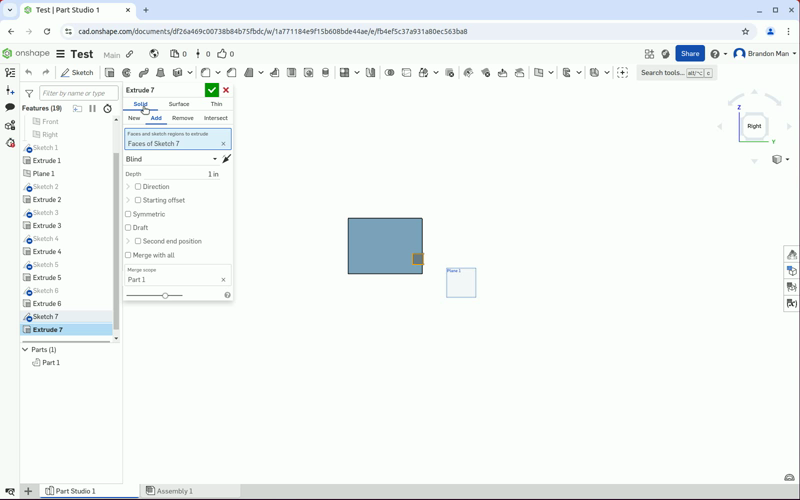
click(143, 106)
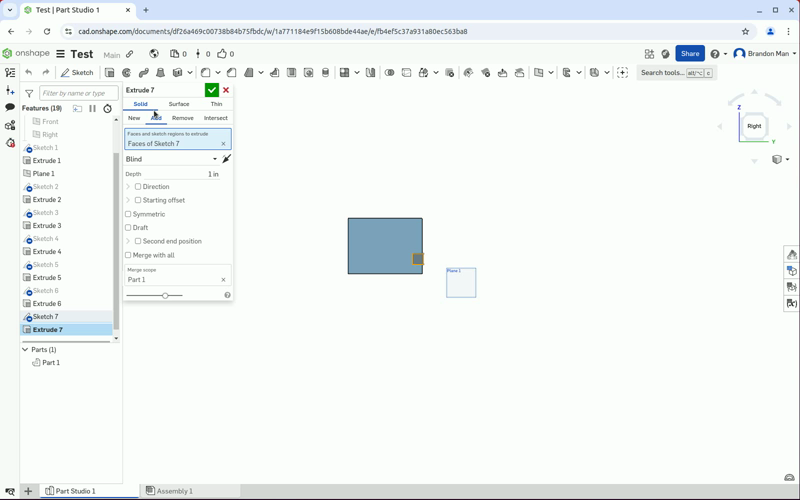
mouse_move(186, 120)
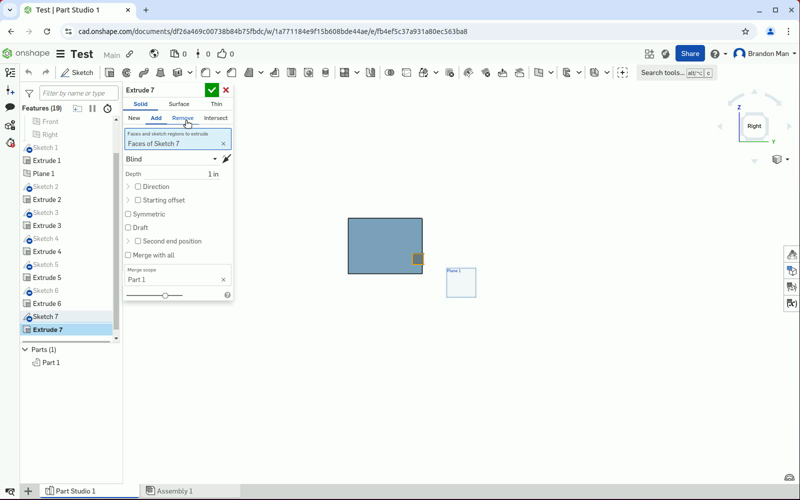
click(186, 120)
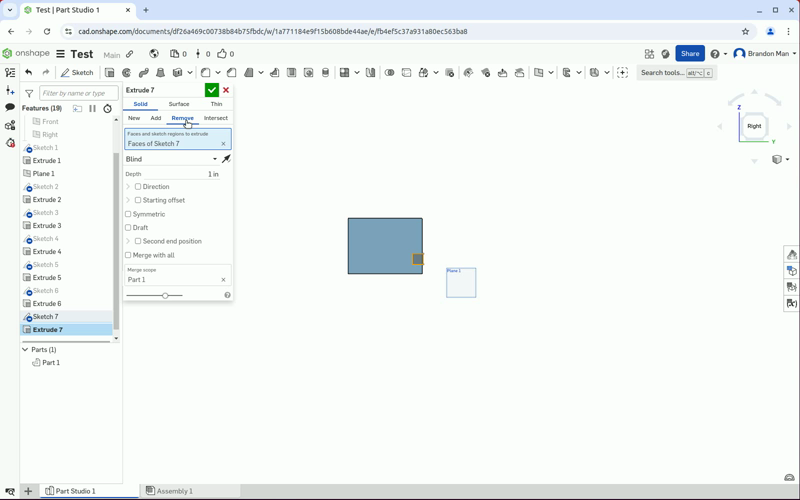
key(tab, 4)
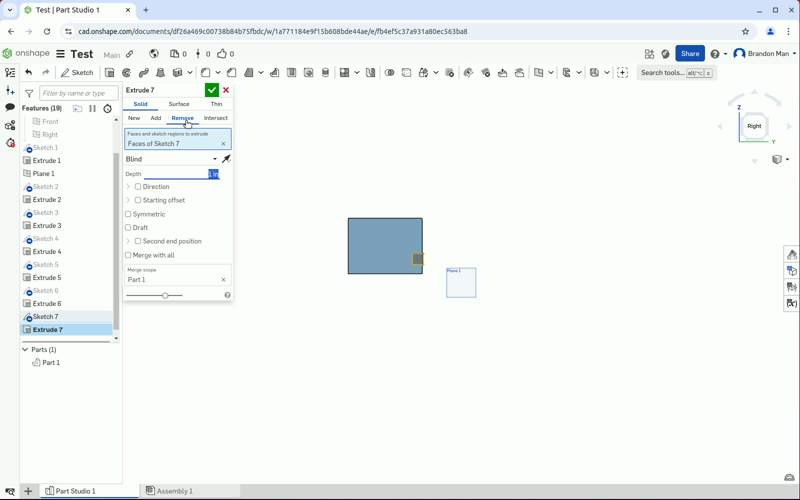
text(1.926)
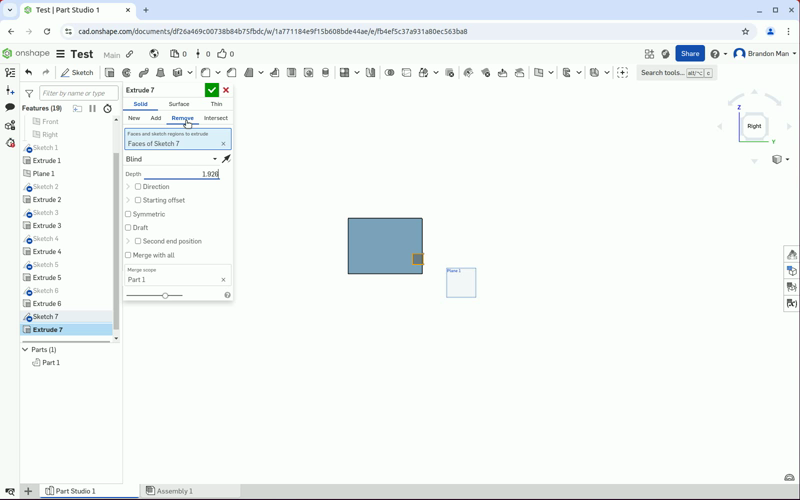
key(tab, 6)
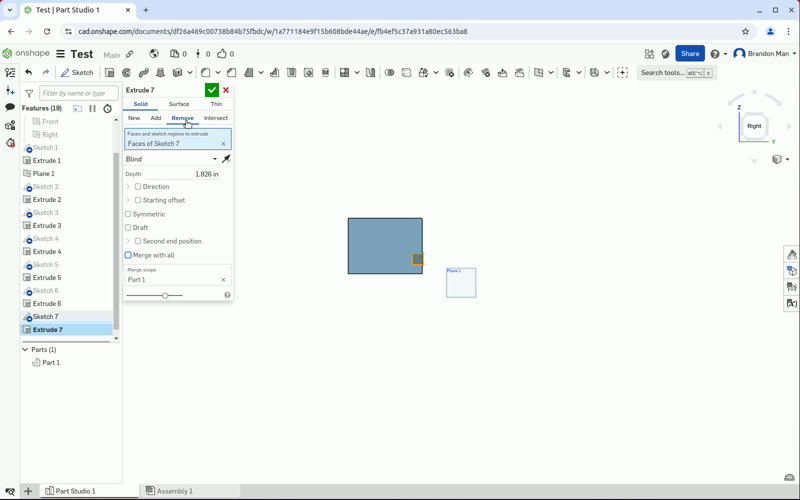
key(space)
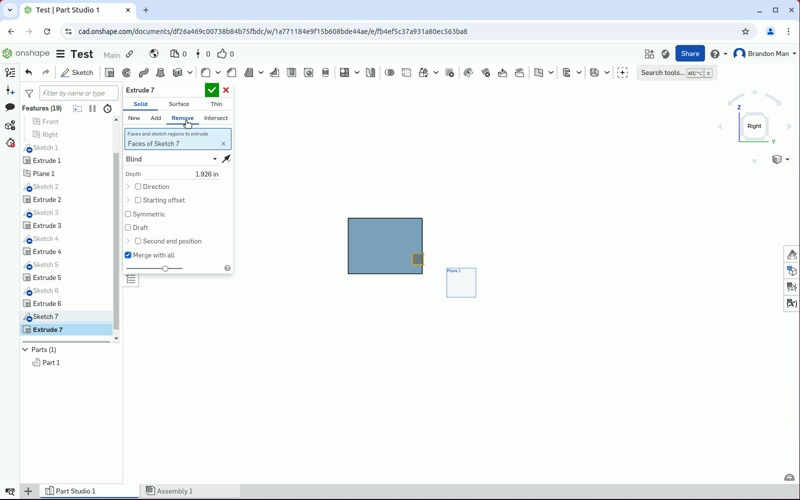
key(enter)
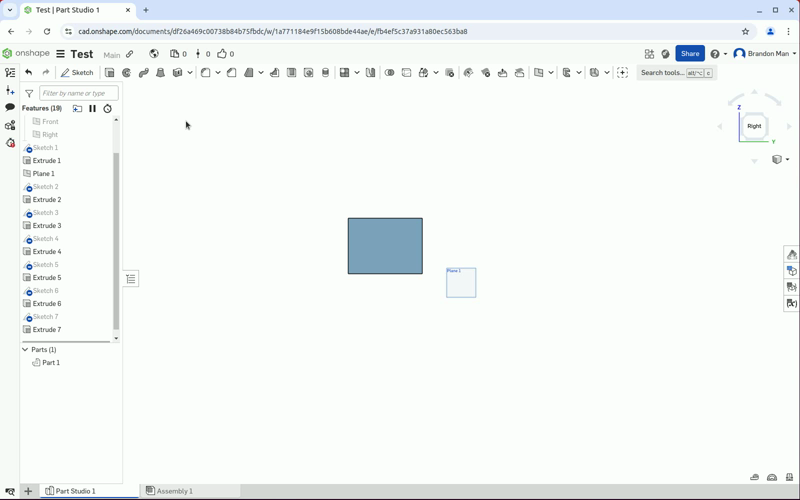
key(shift+h)
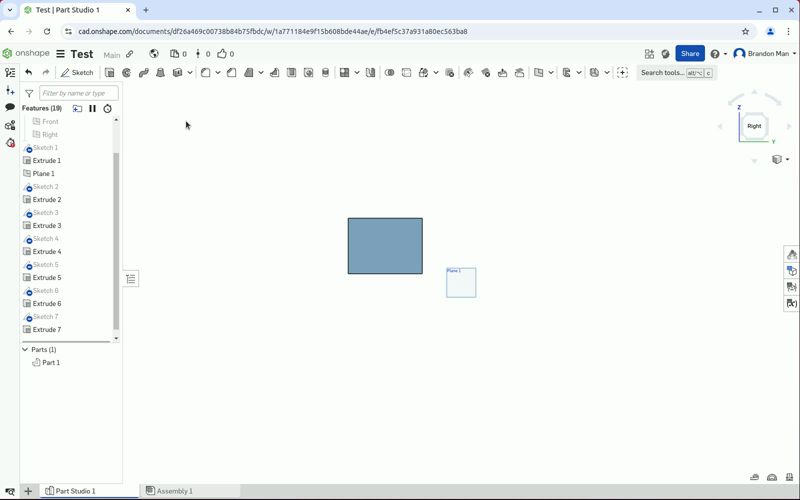
key(shift+h)
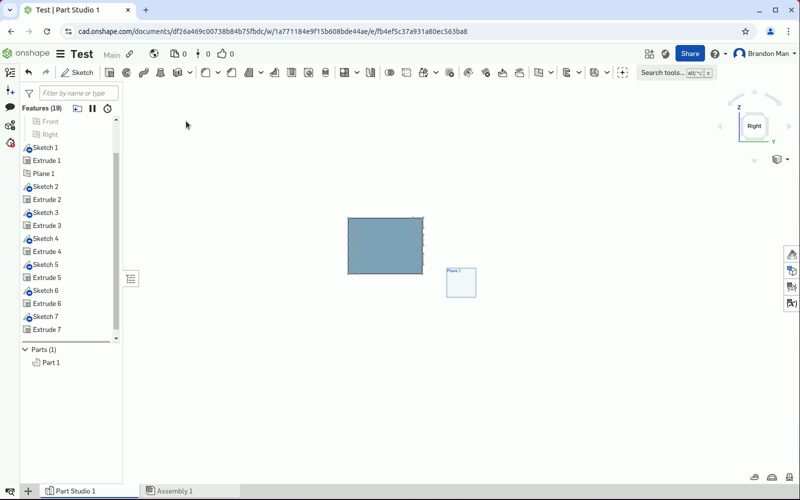
key(shift+7)
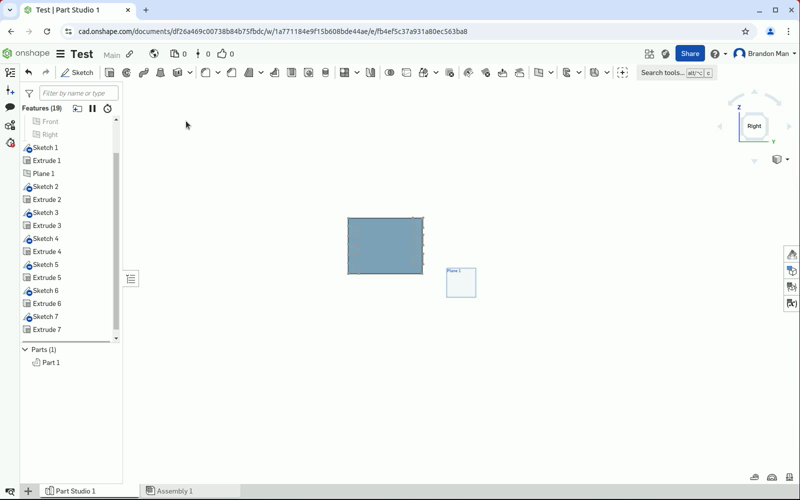
key(right, 2)
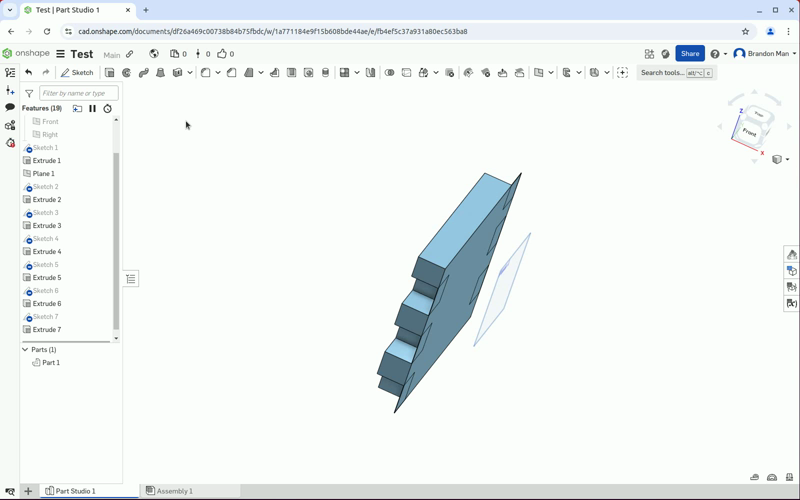
key(down, 2)
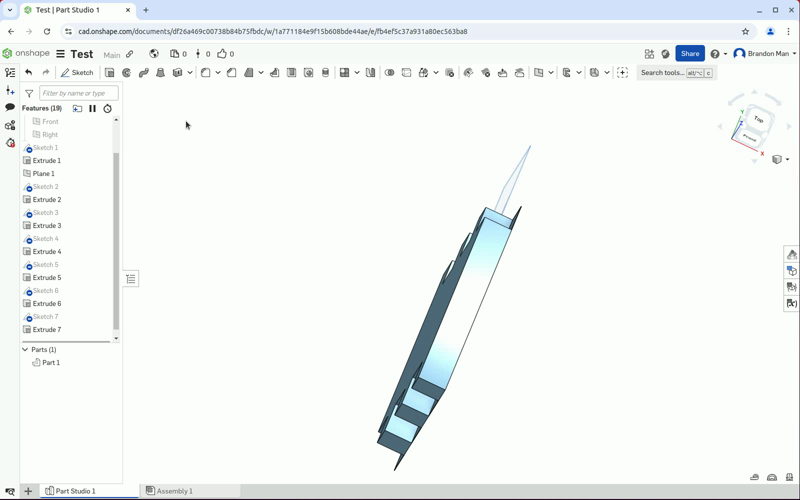
key(up, 2)
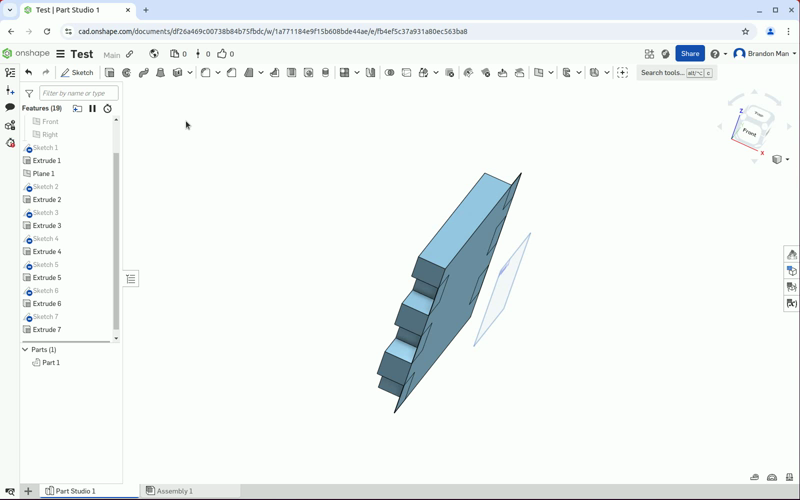
key(left, 2)
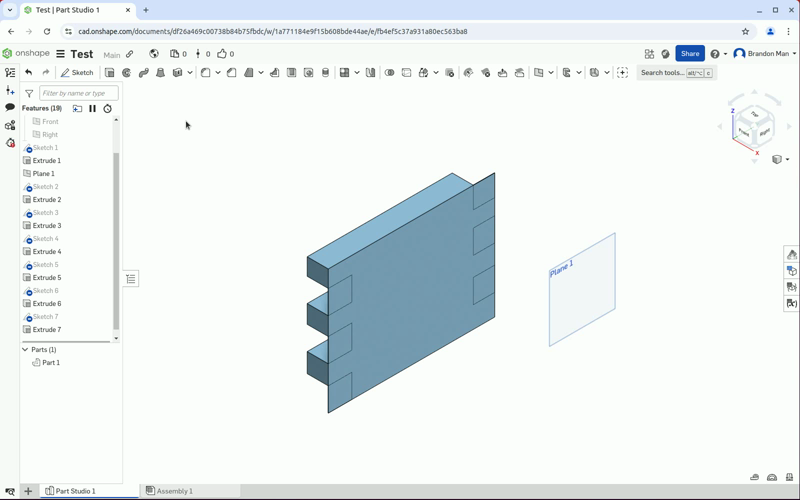
mouse_move(69, 150)
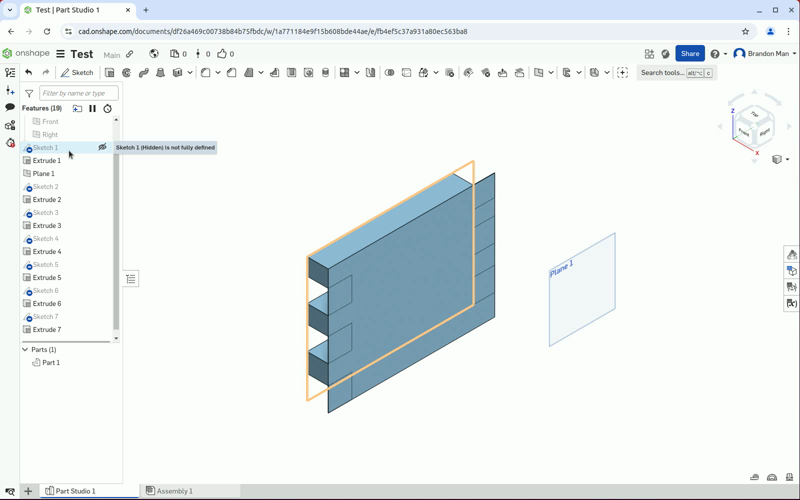
click(69, 150)